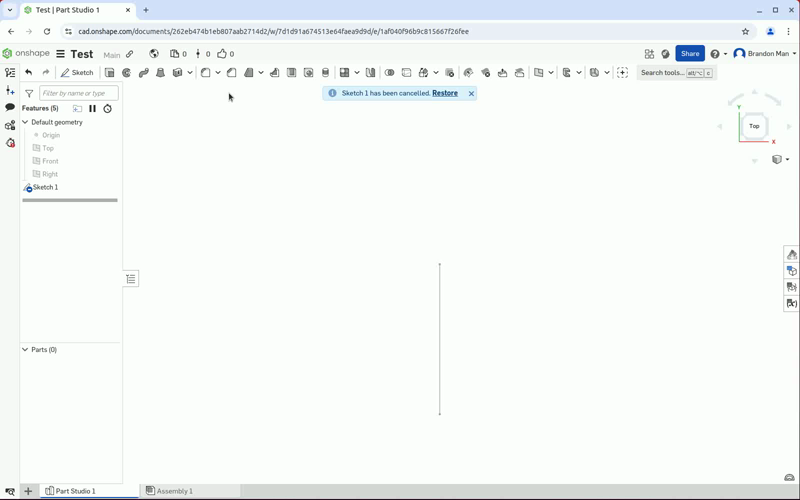
key(shift+h)
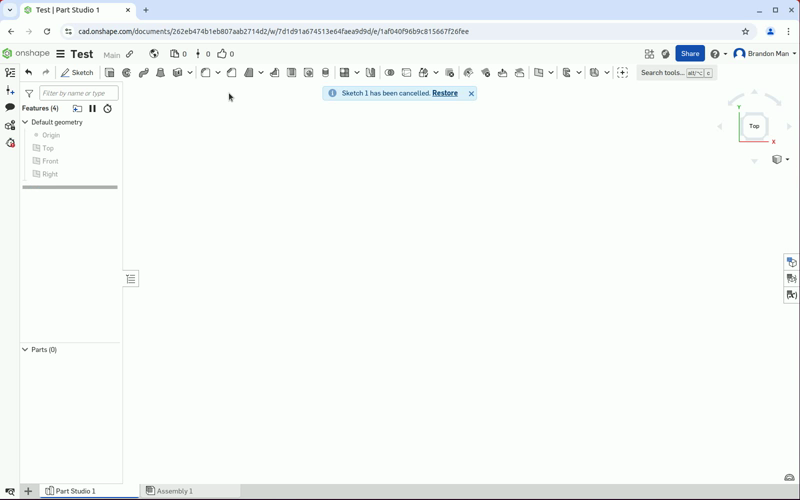
mouse_move(73, 352)
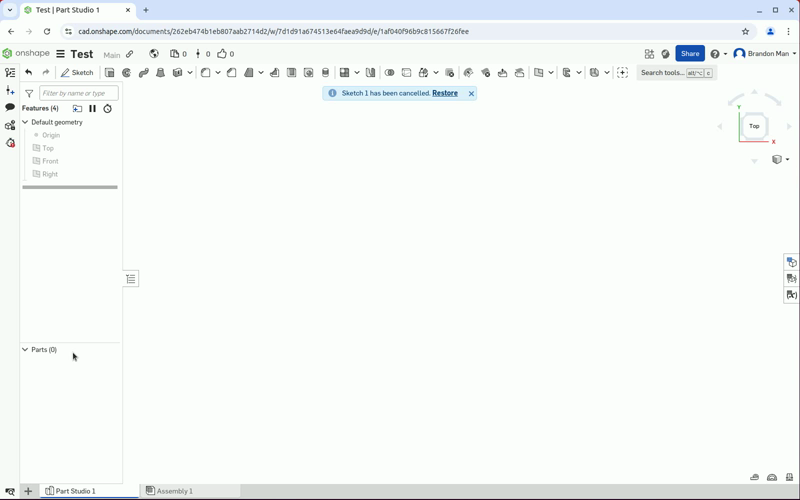
key(y)
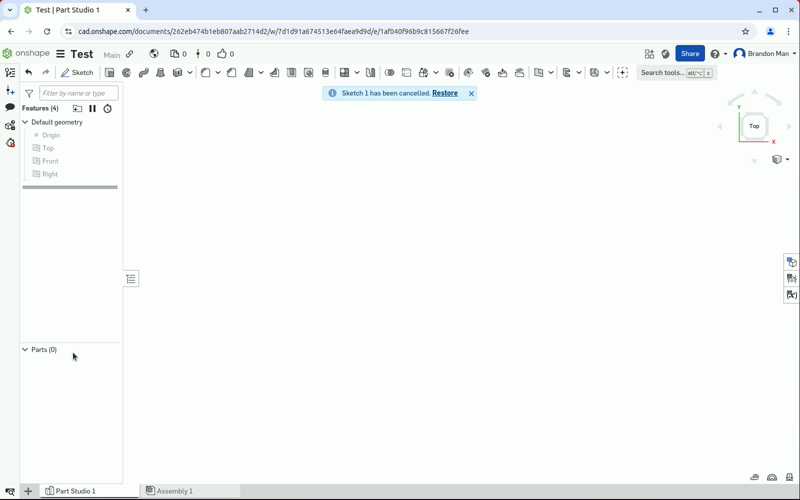
key(shift+p)
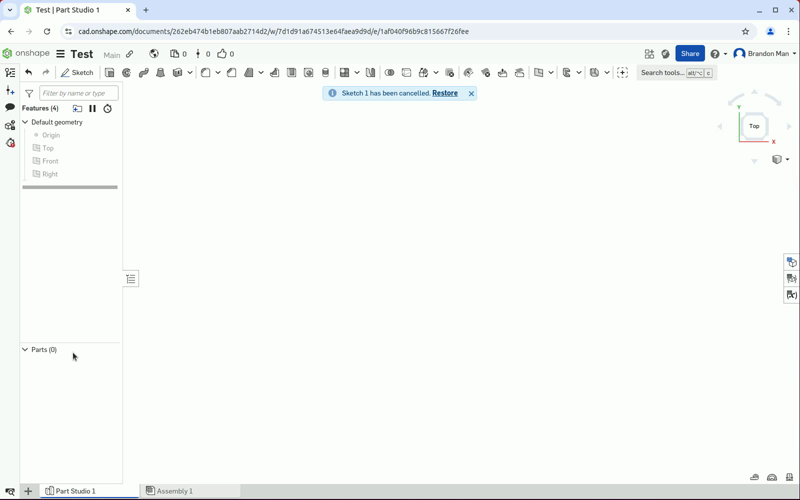
key(space)
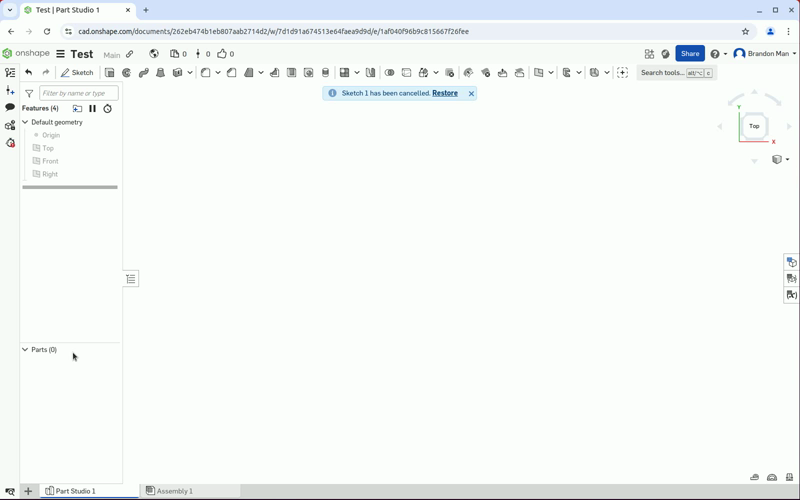
key_down(shift)
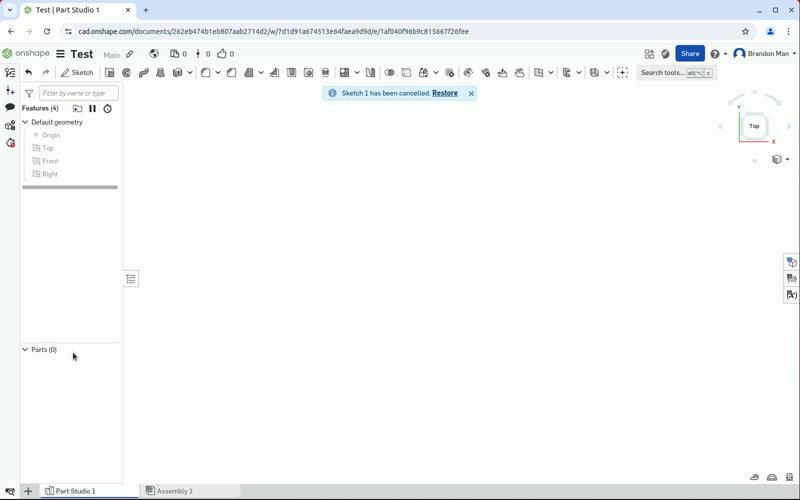
key(up)
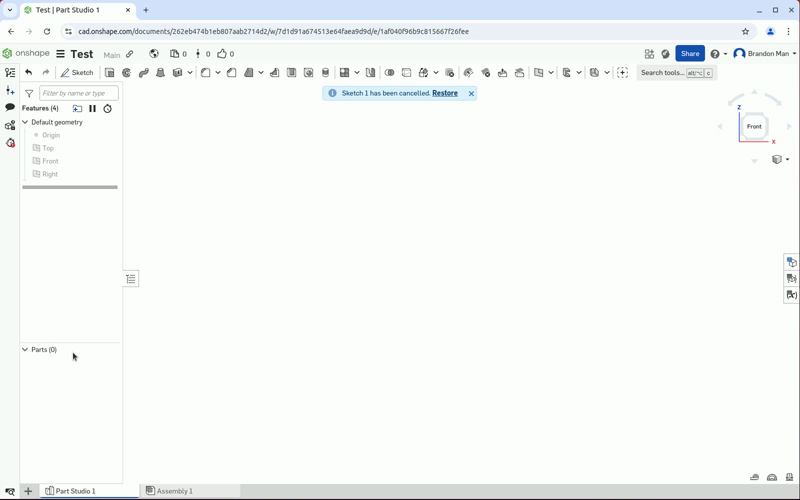
key_up(shift)
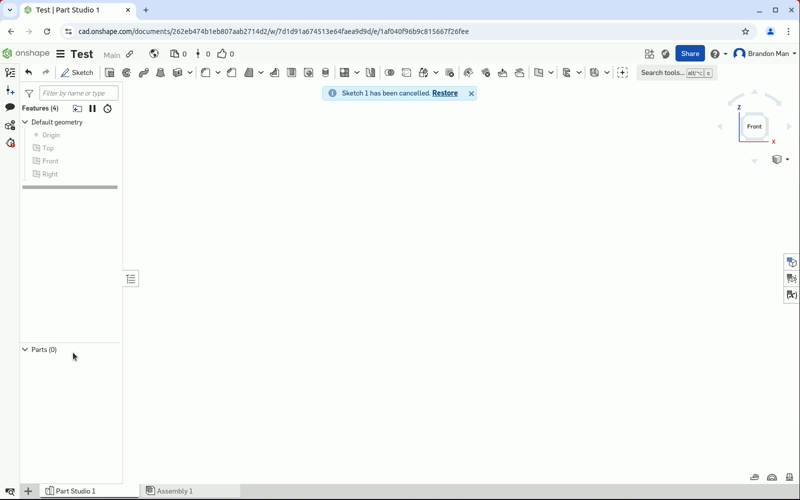
mouse_move(73, 352)
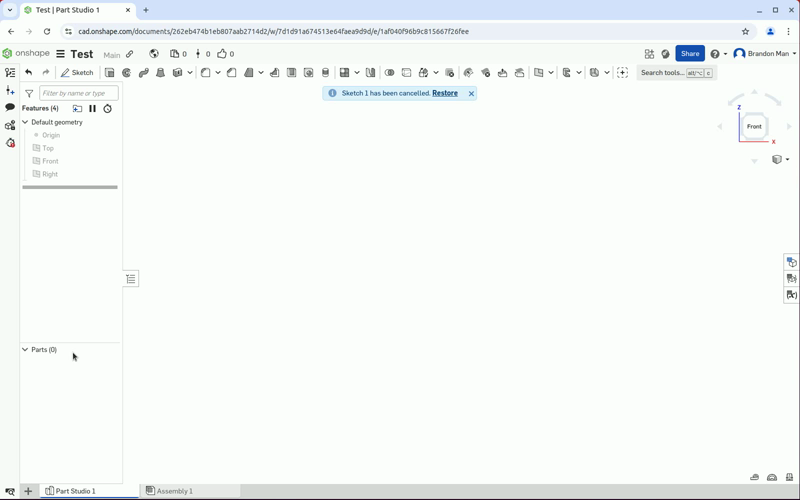
key(shift+y)
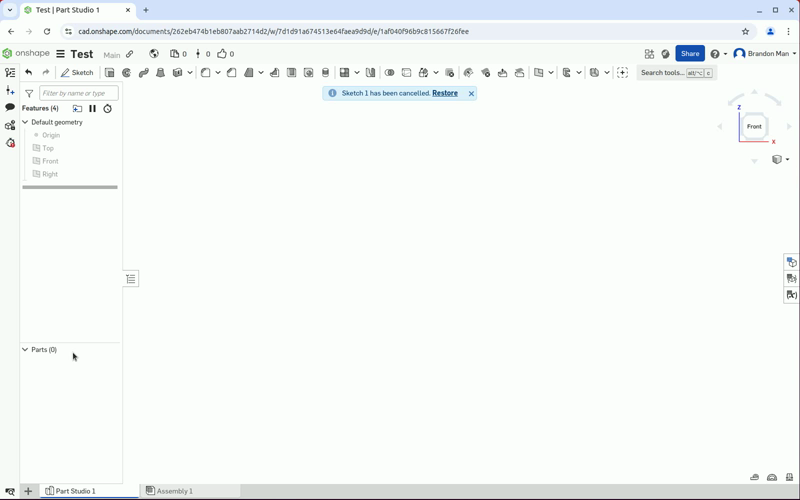
key(shift+s)
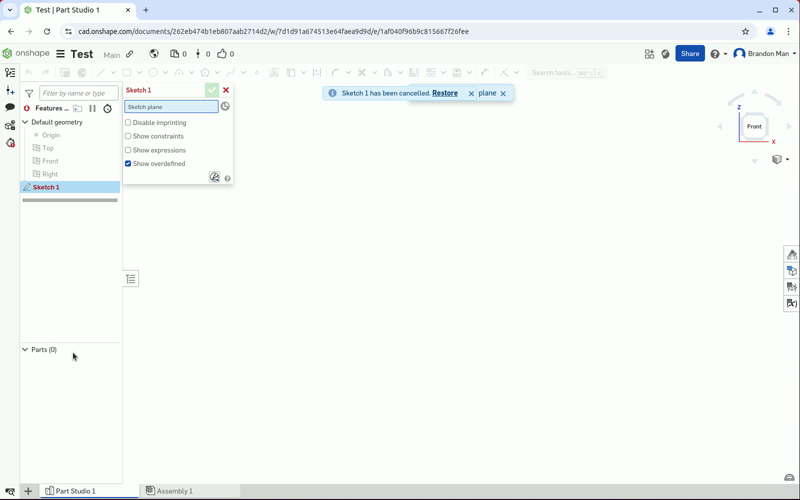
mouse_move(73, 163)
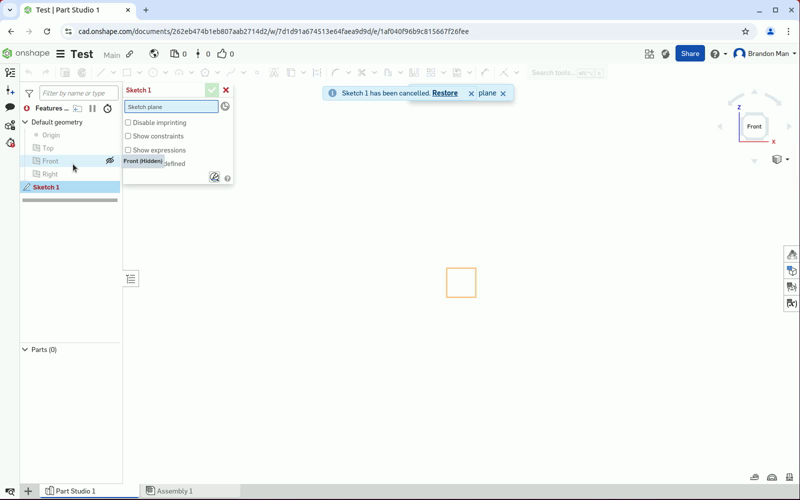
click(73, 163)
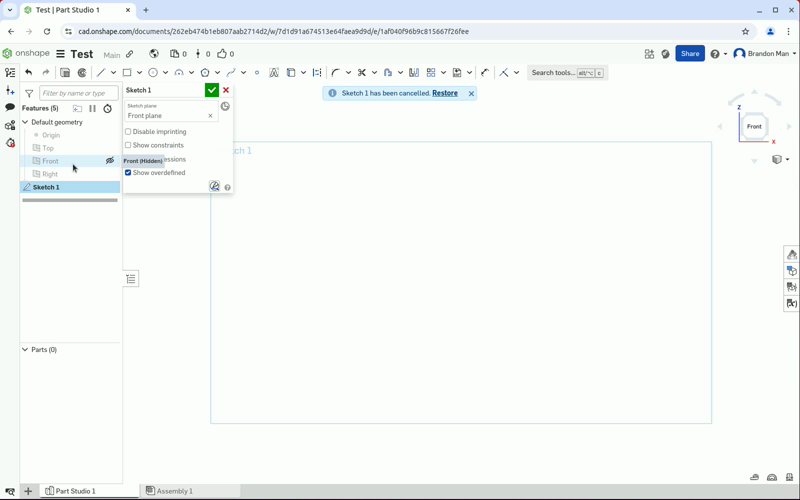
mouse_move(73, 352)
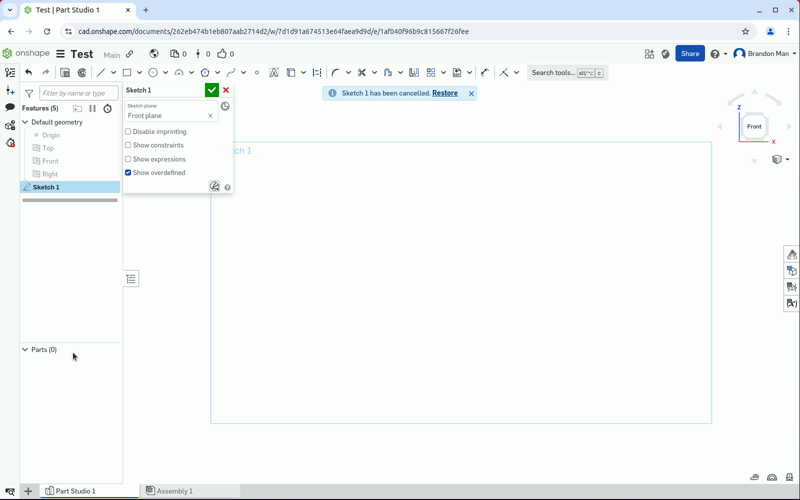
key(y)
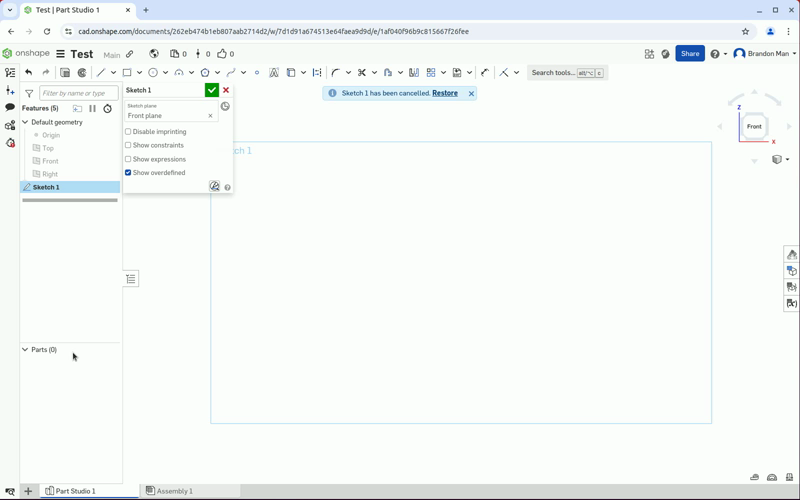
key(l)
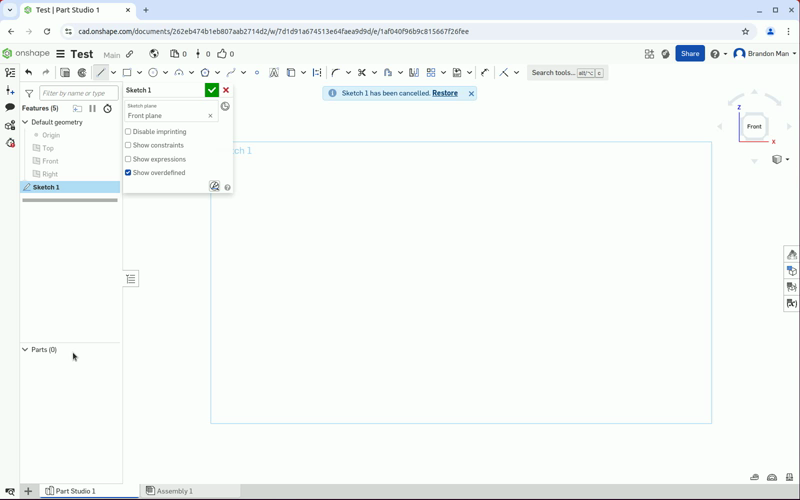
key_down(shift)
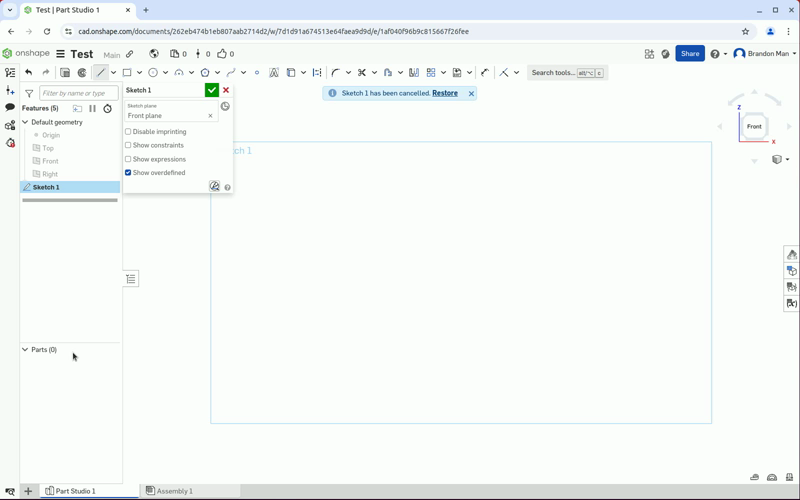
mouse_move(438, 193)
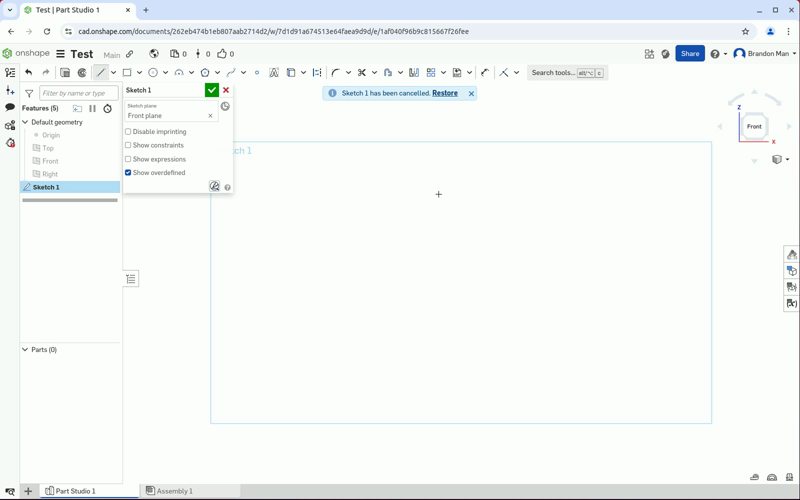
click(438, 193)
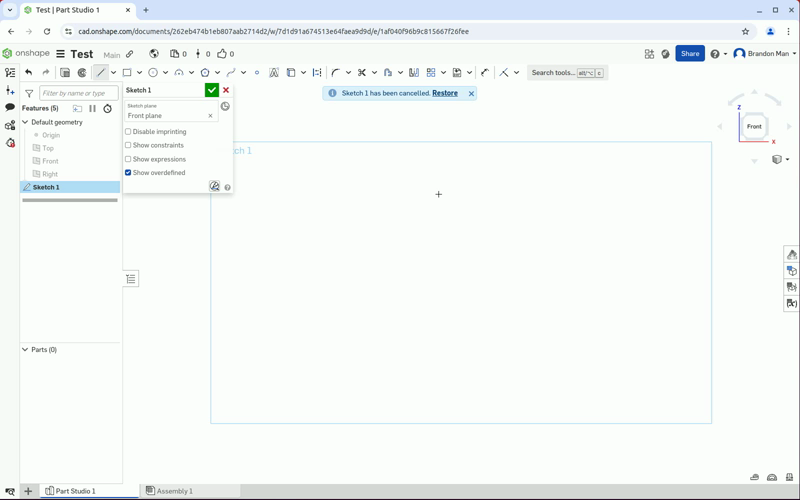
key_up(shift)
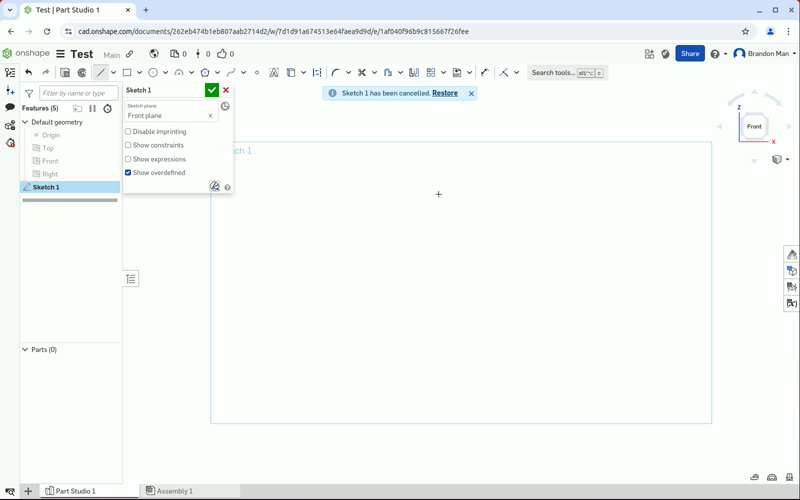
key_down(shift)
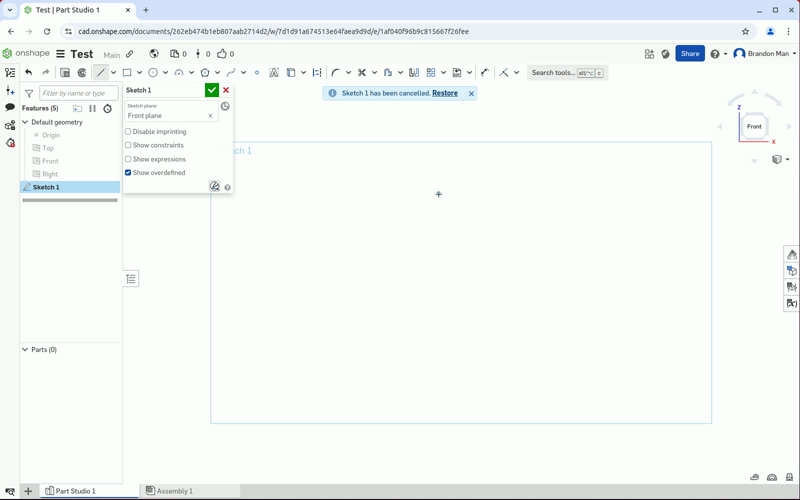
mouse_move(442, 383)
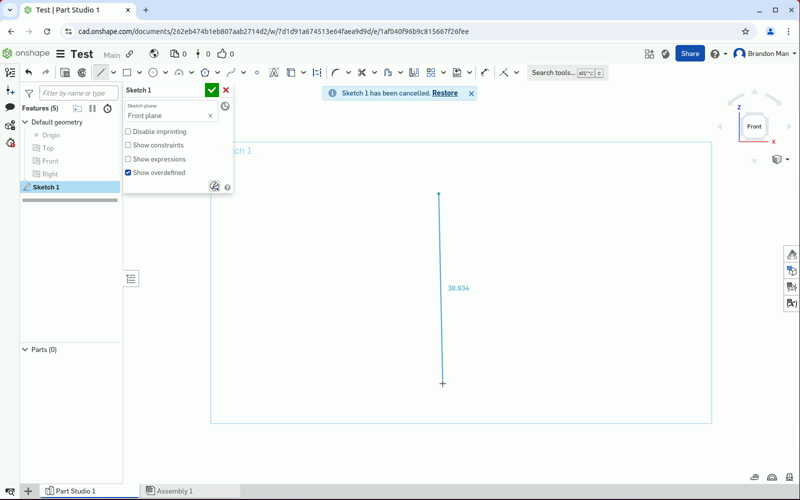
click(442, 383)
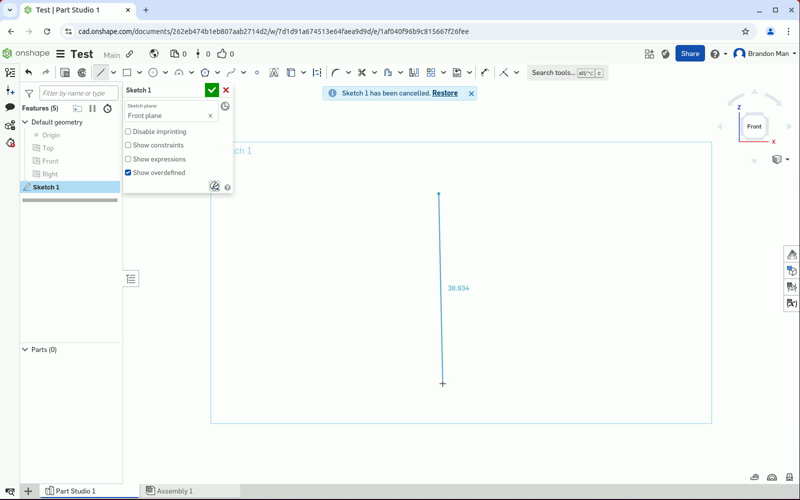
key_up(shift)
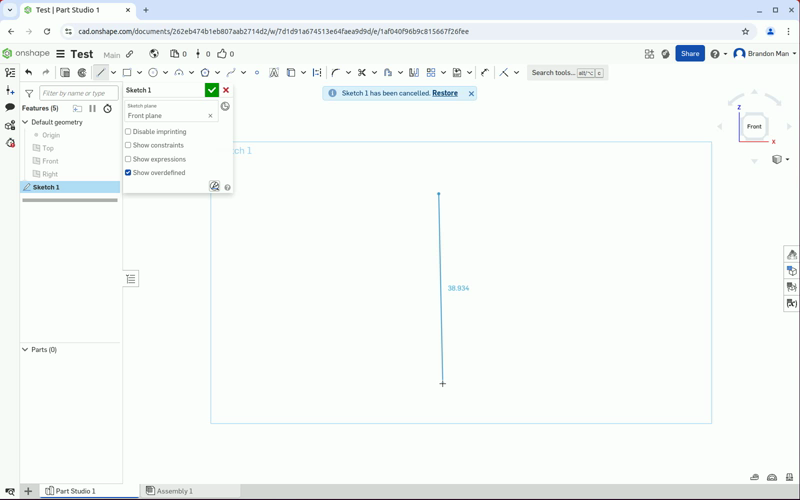
key(esc)
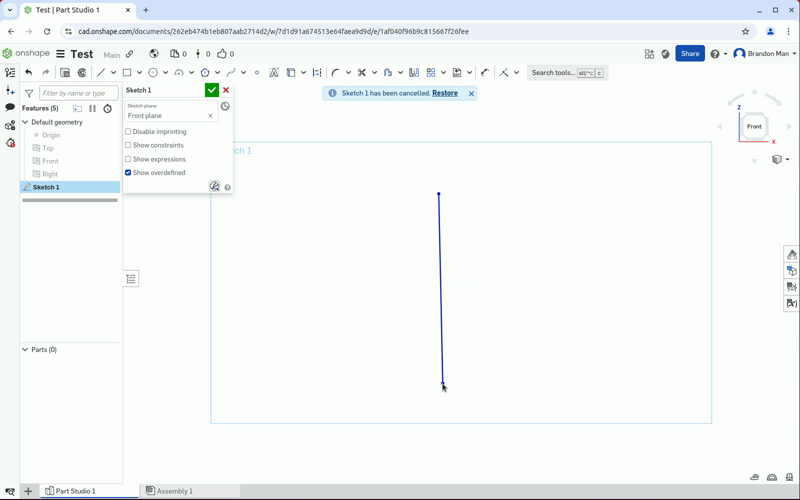
key(a)
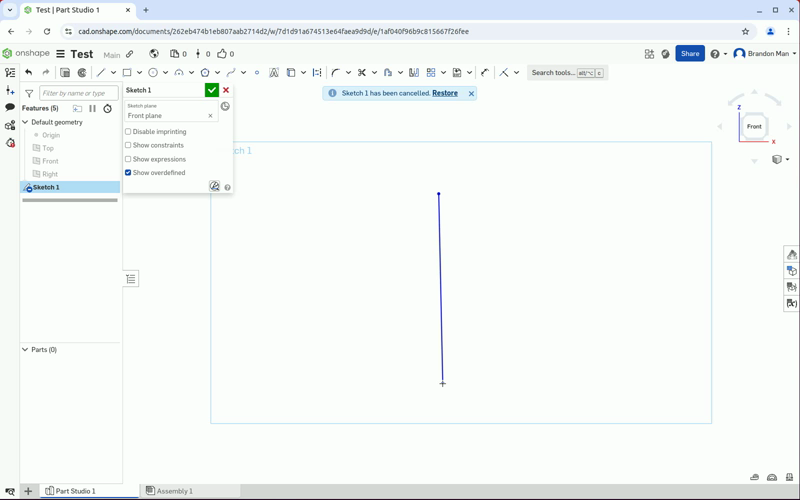
mouse_move(442, 383)
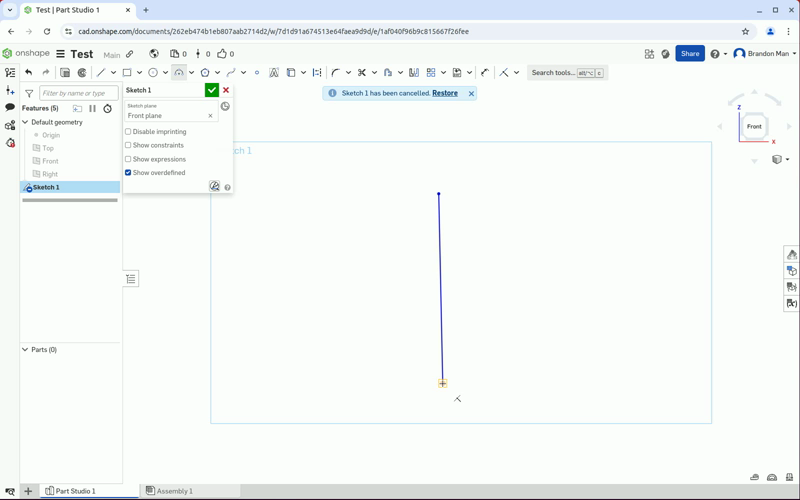
click(442, 383)
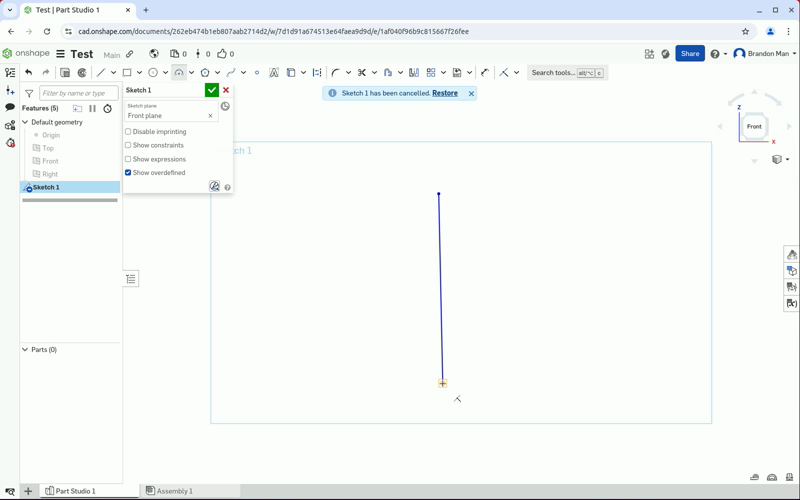
key_down(shift)
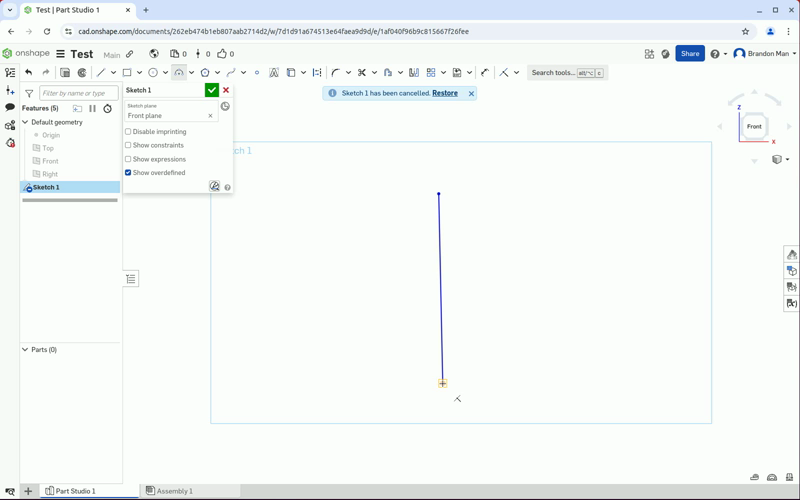
mouse_move(444, 387)
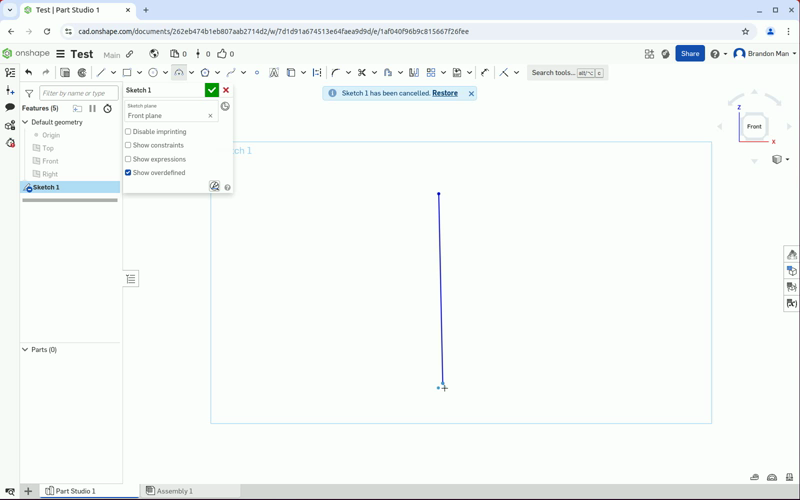
scroll(6)
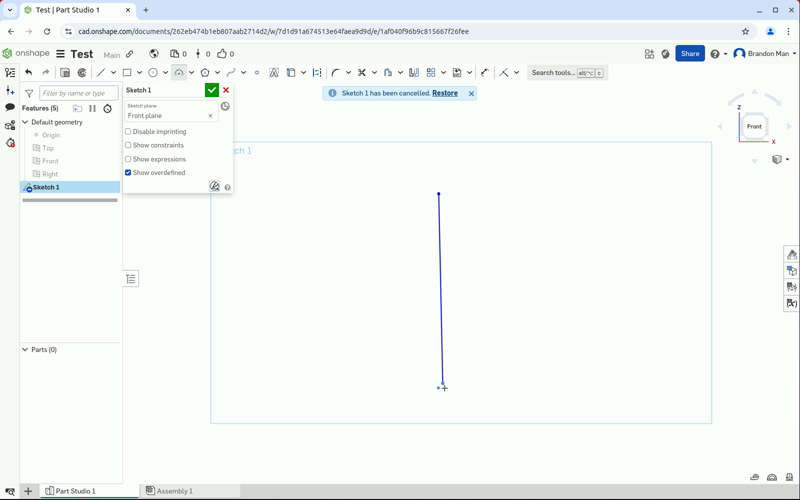
scroll(6)
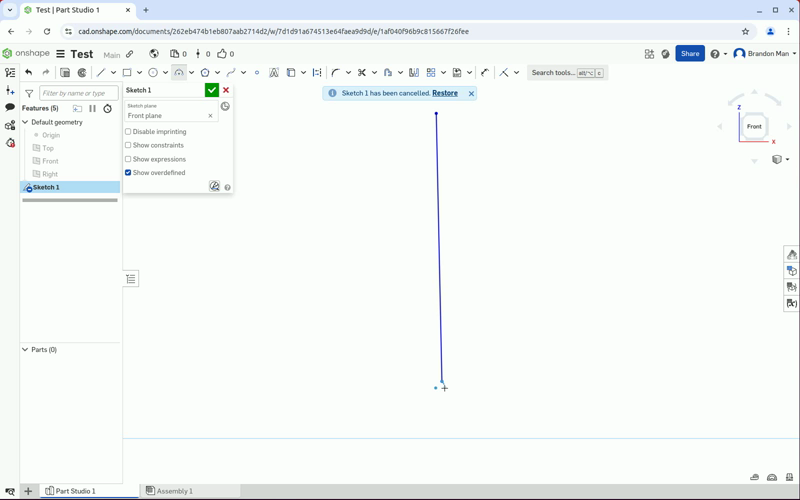
scroll(6)
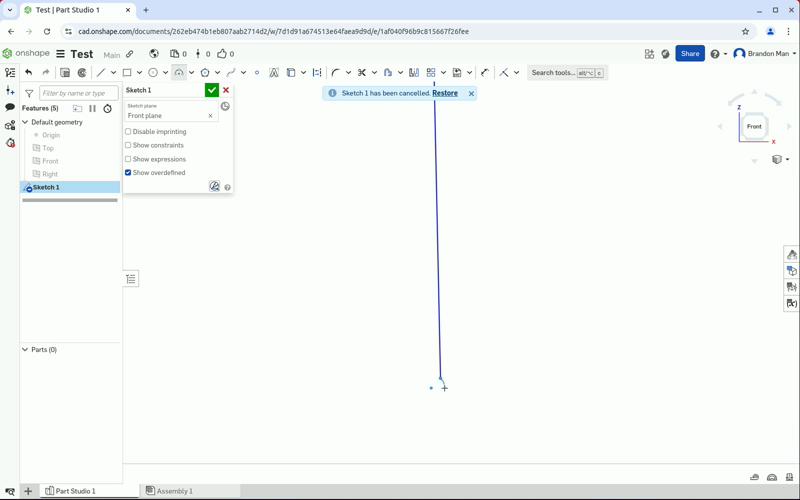
scroll(6)
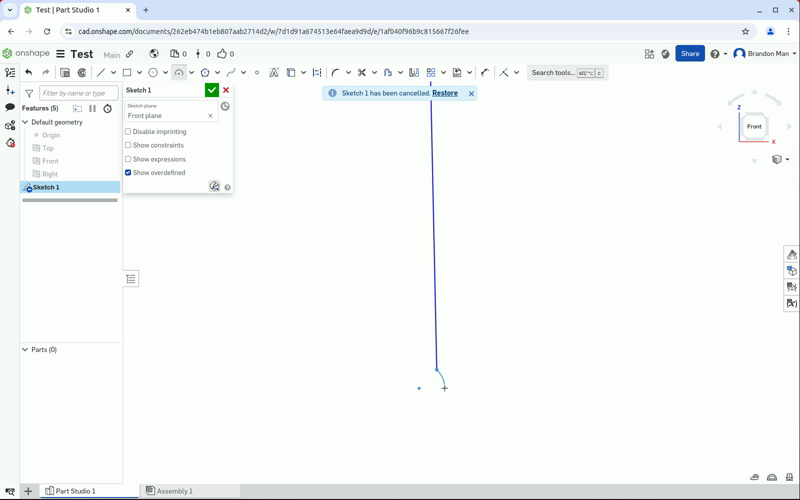
scroll(6)
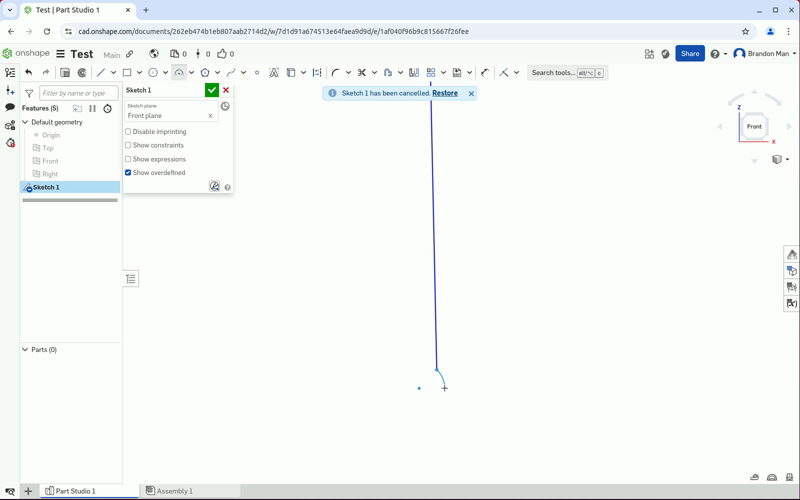
scroll(6)
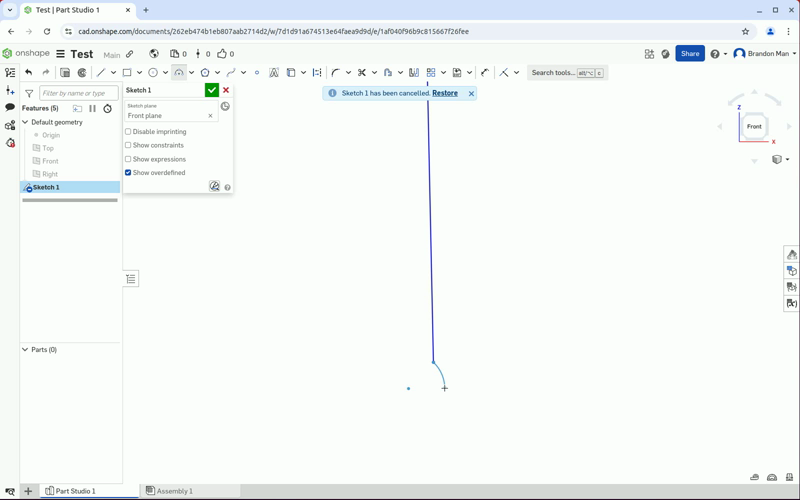
scroll(6)
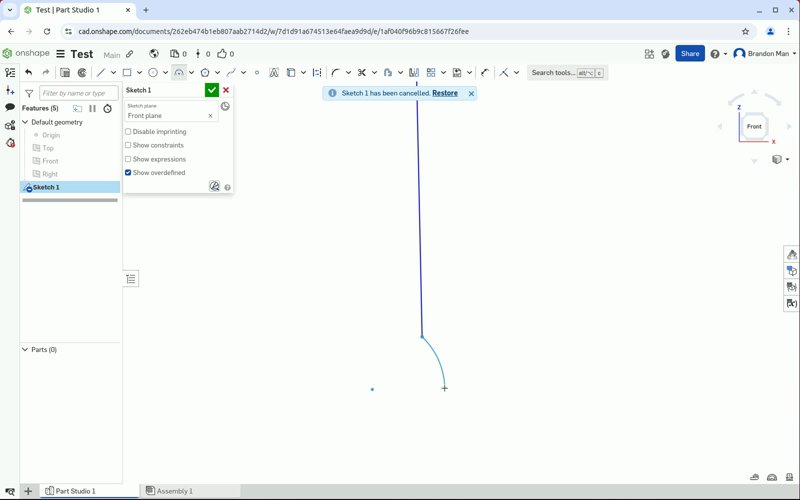
click(444, 387)
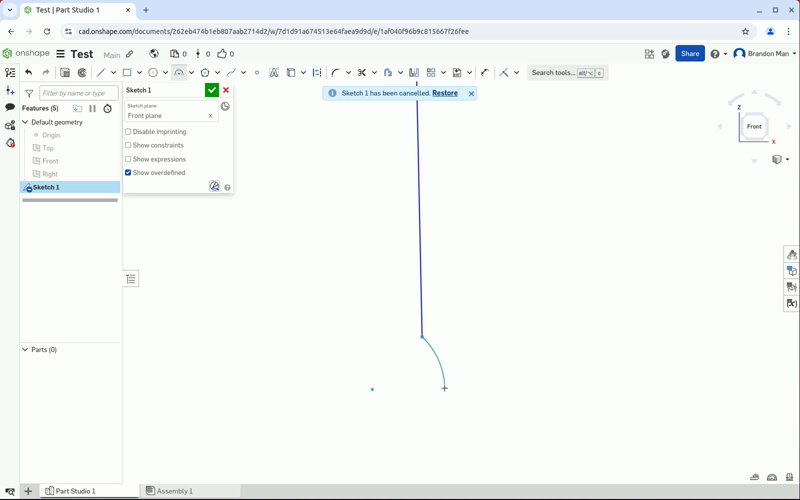
scroll(-6)
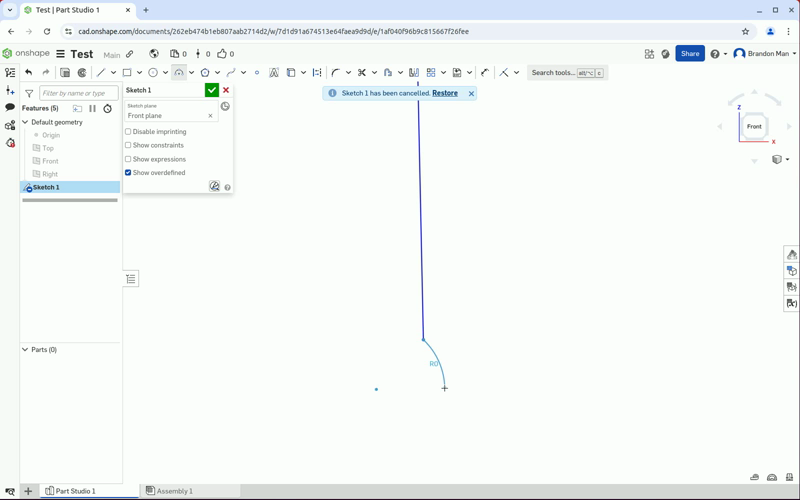
scroll(-6)
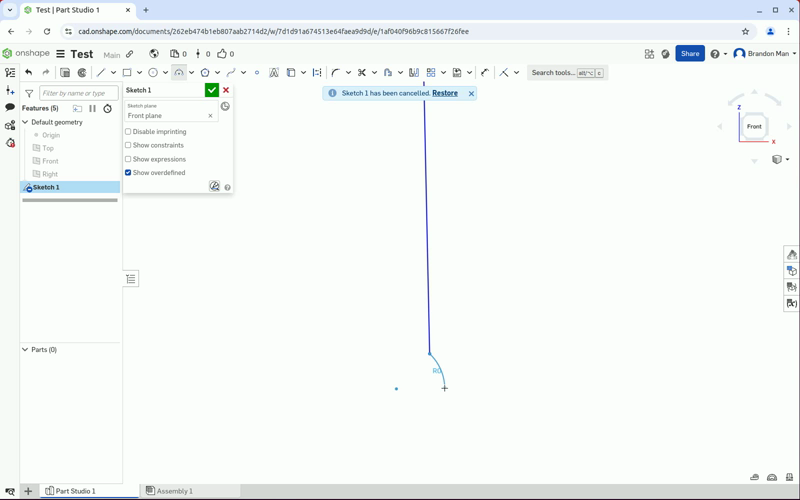
scroll(-6)
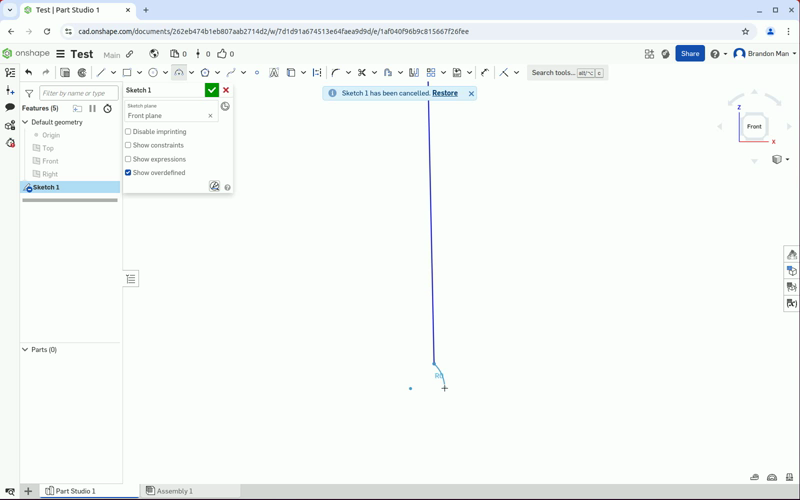
scroll(-6)
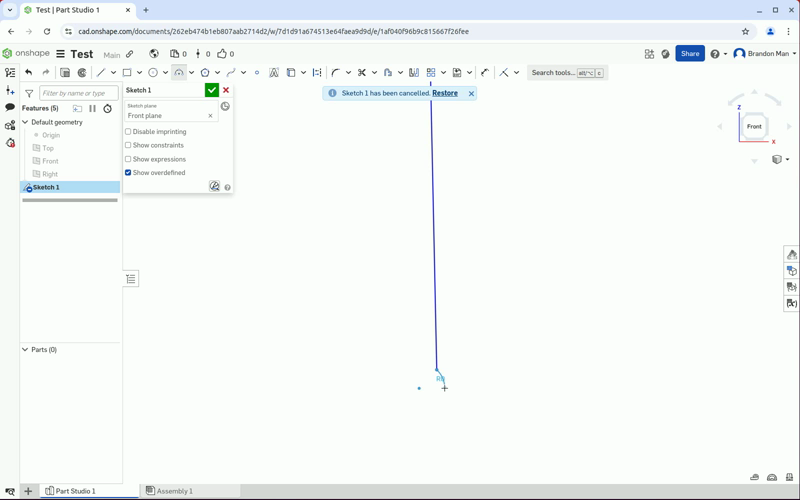
scroll(-6)
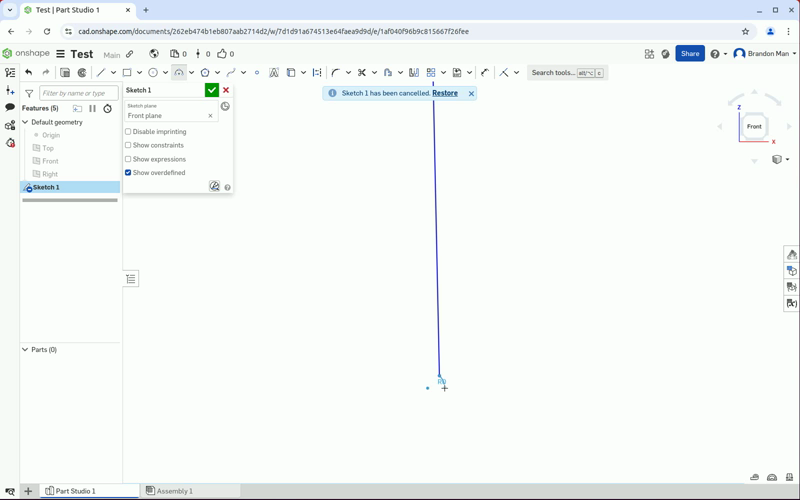
scroll(-6)
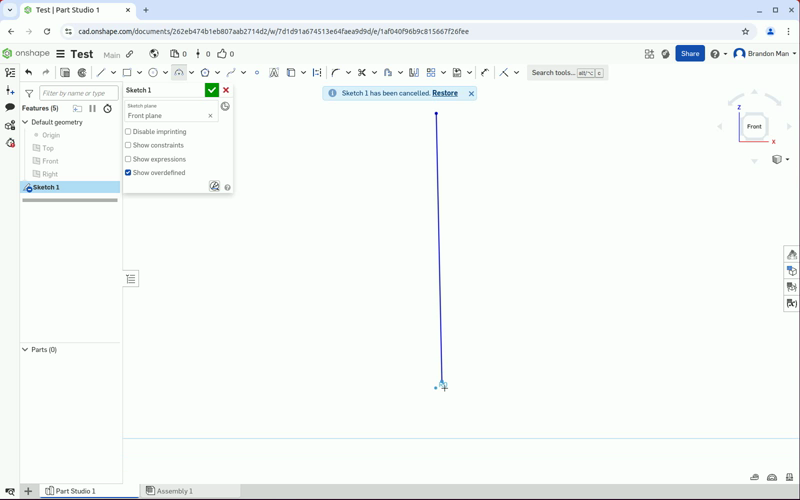
scroll(-6)
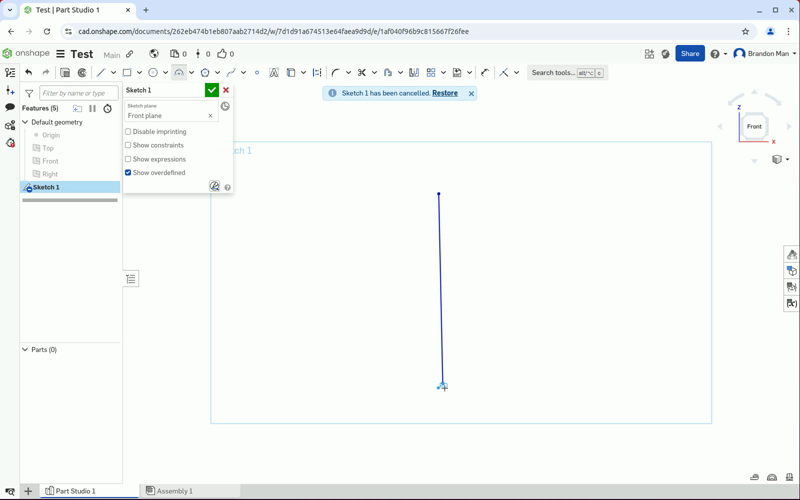
mouse_move(442, 385)
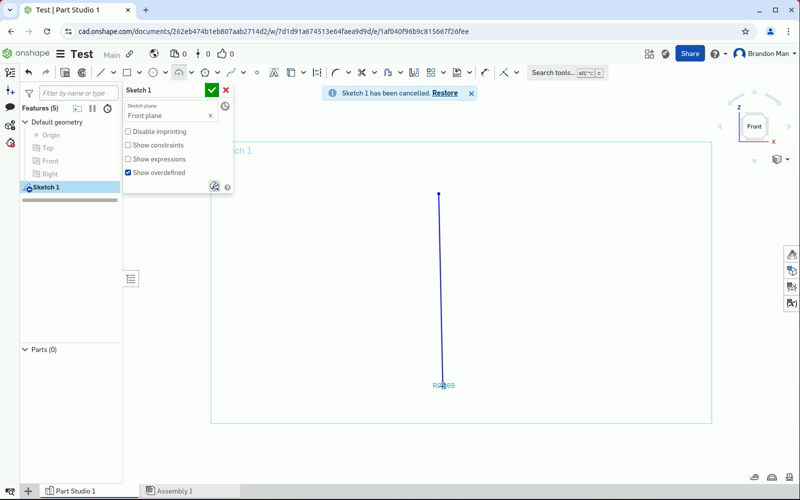
scroll(6)
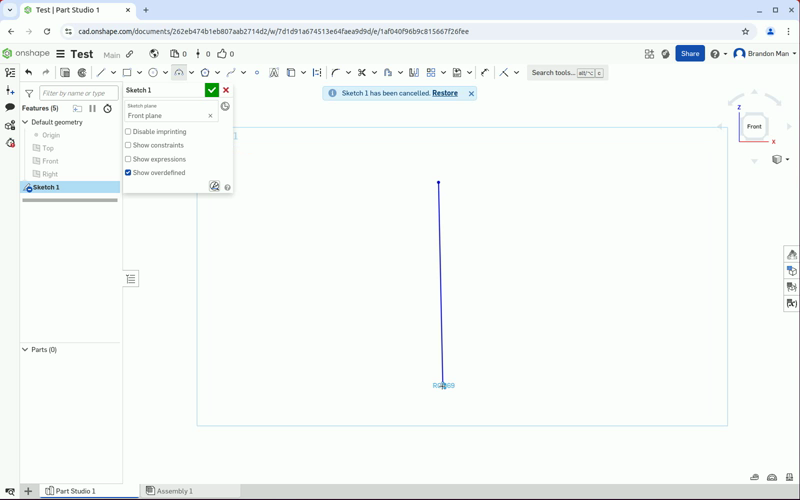
scroll(6)
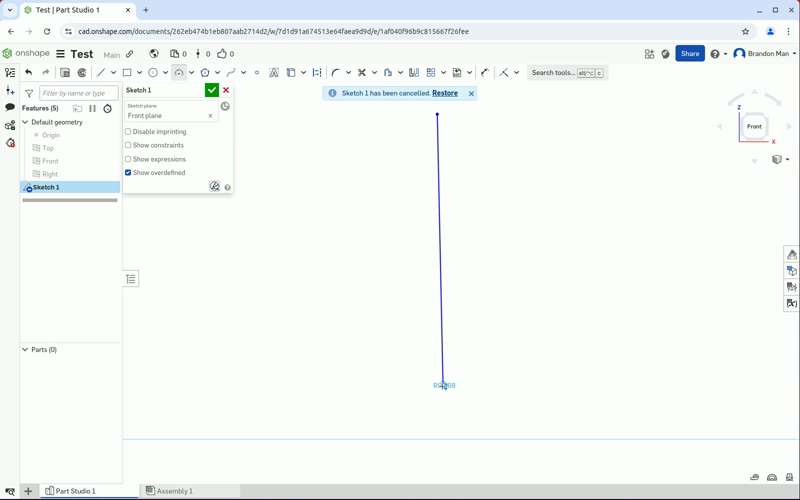
scroll(6)
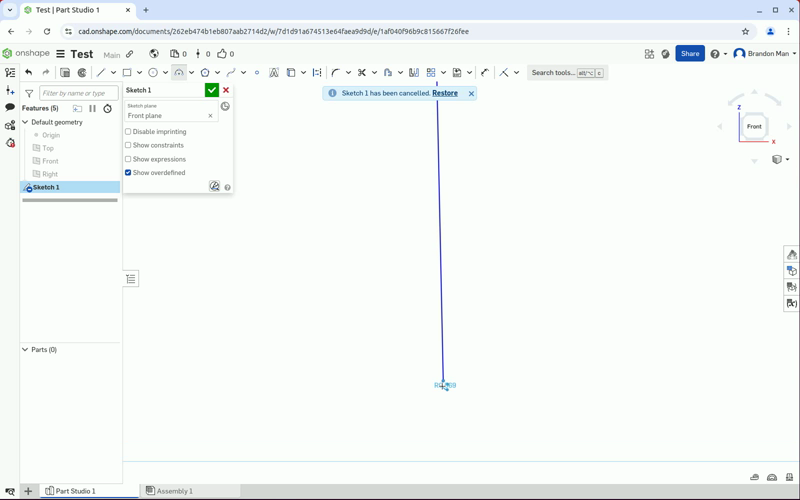
scroll(6)
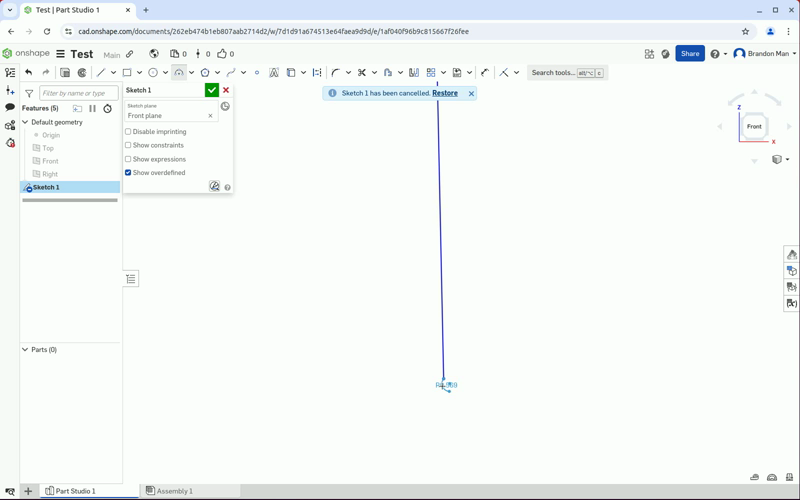
scroll(6)
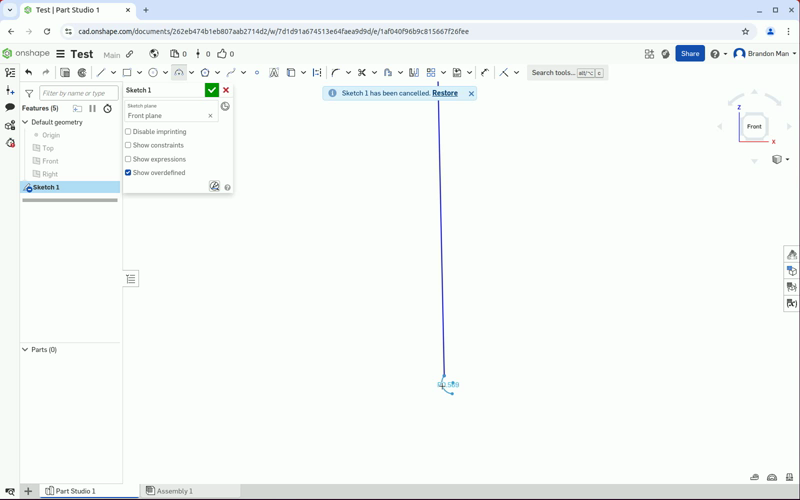
scroll(6)
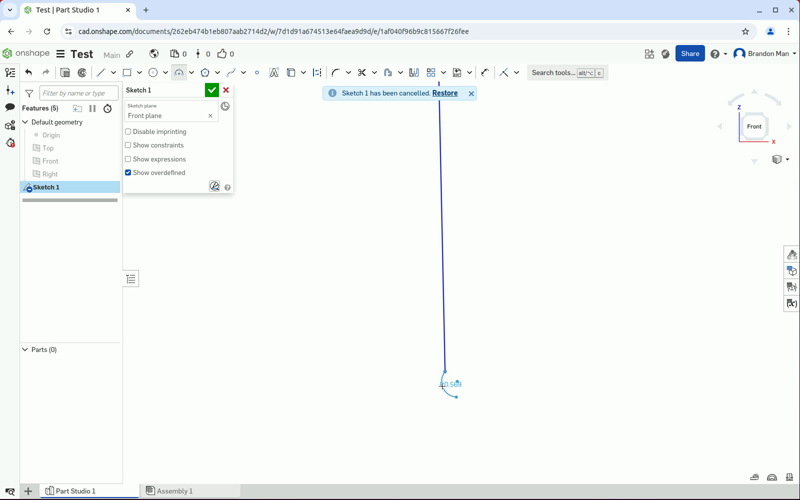
scroll(6)
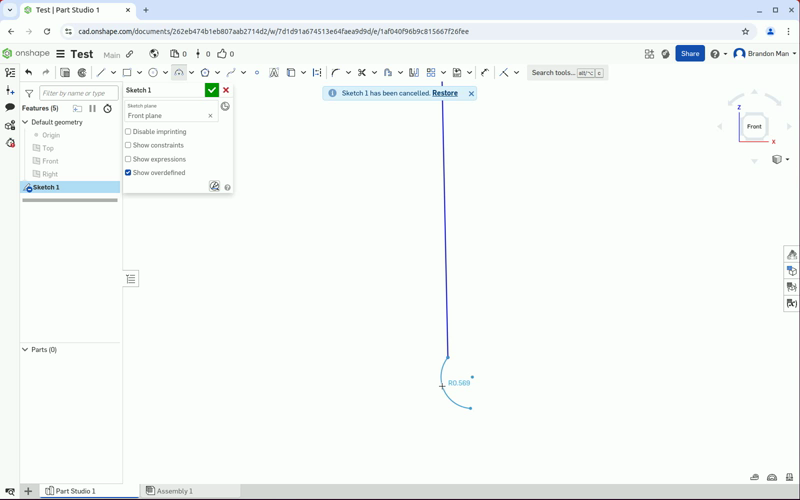
click(442, 385)
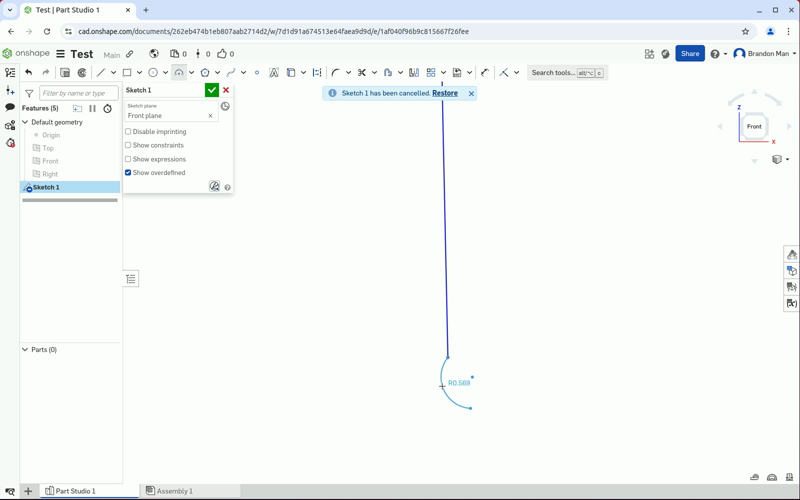
scroll(-6)
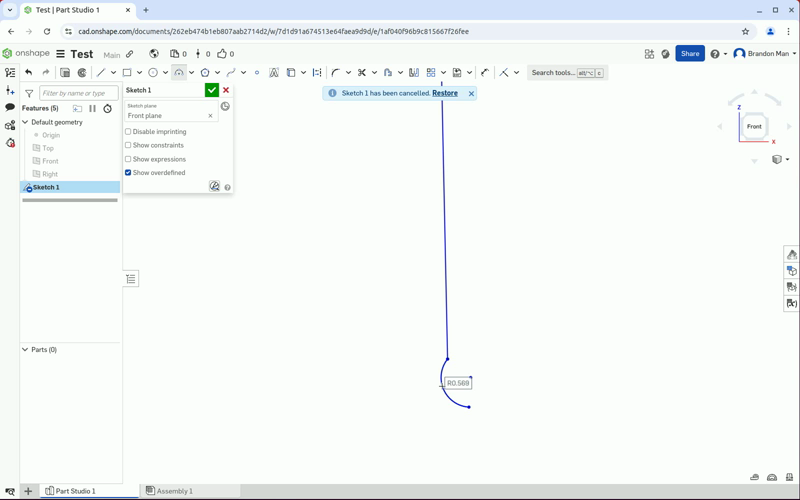
scroll(-6)
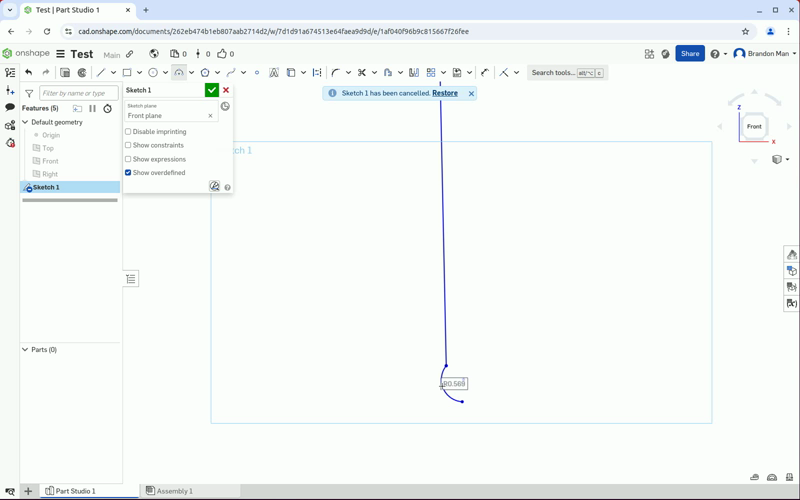
scroll(-6)
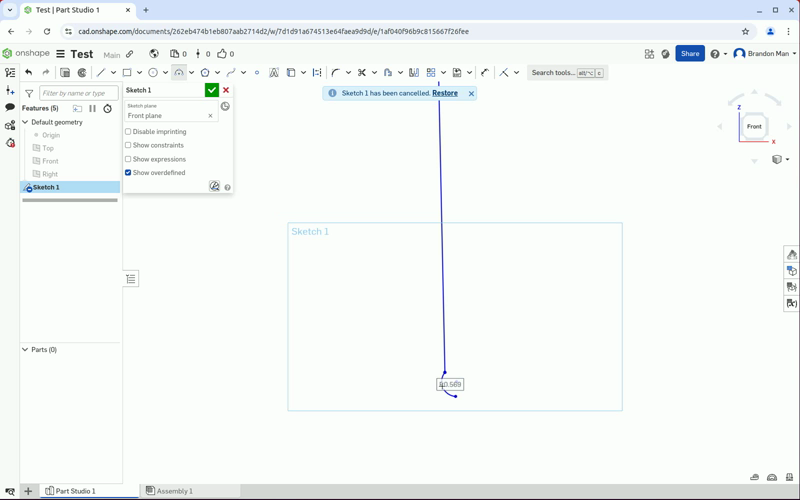
scroll(-6)
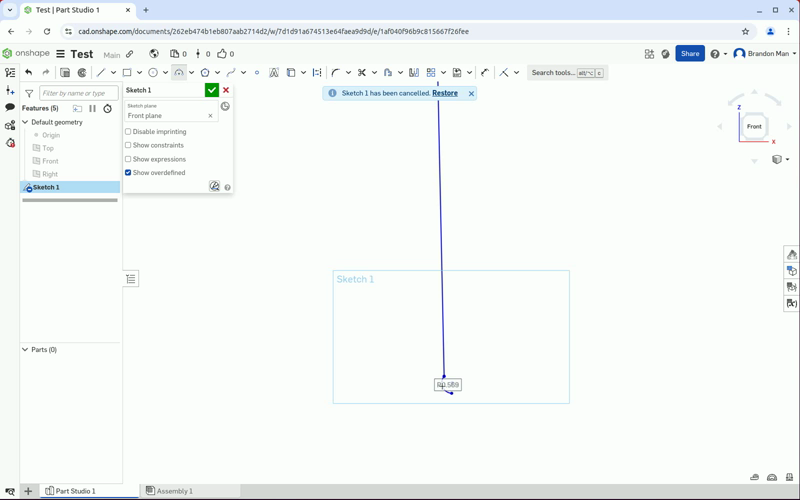
scroll(-6)
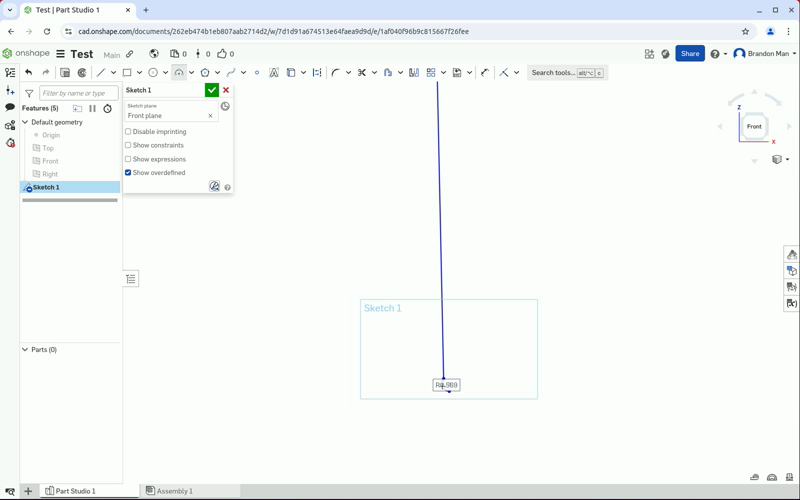
scroll(-6)
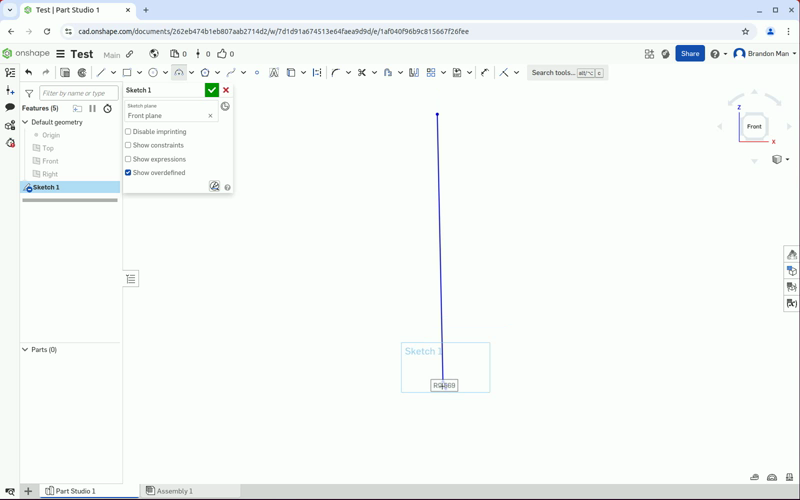
scroll(-6)
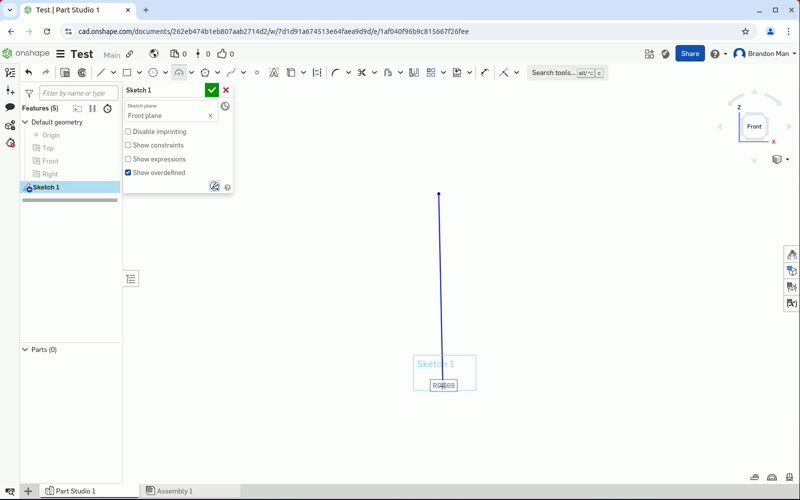
key_up(shift)
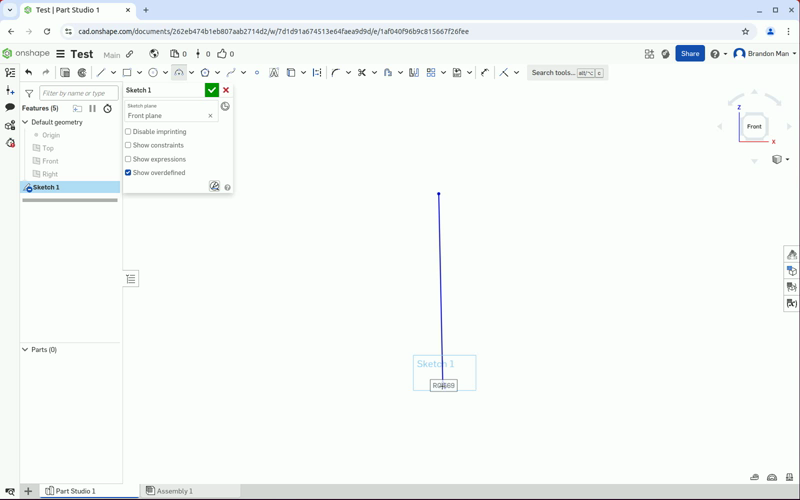
key(esc)
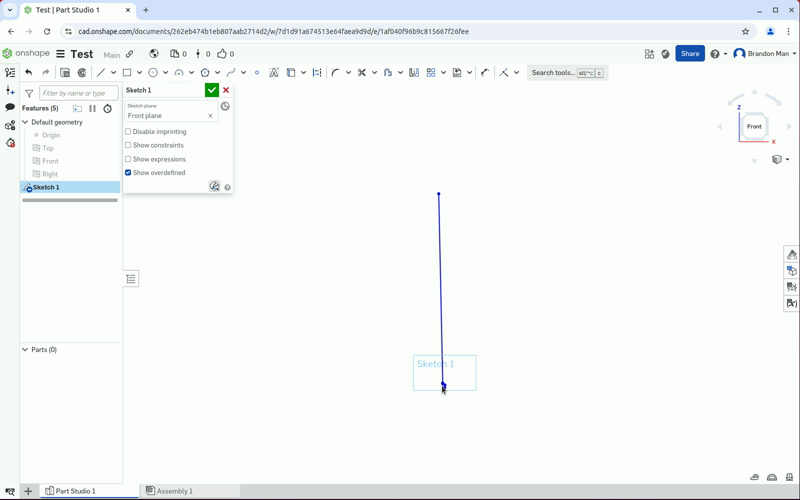
key(l)
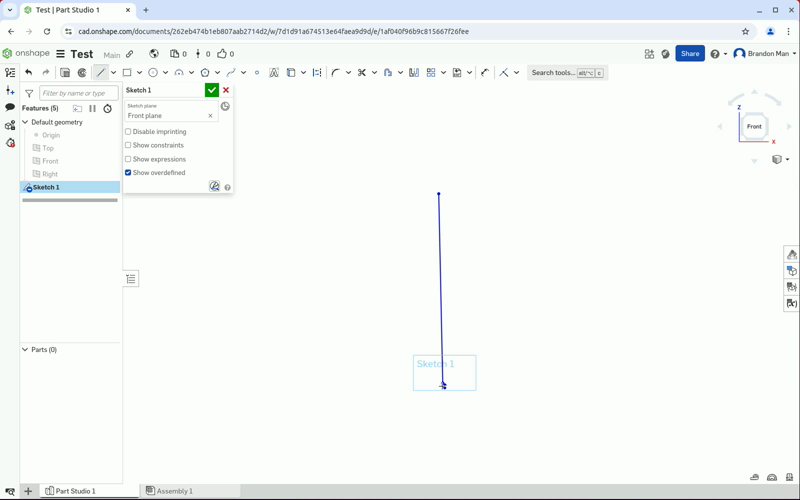
mouse_move(444, 387)
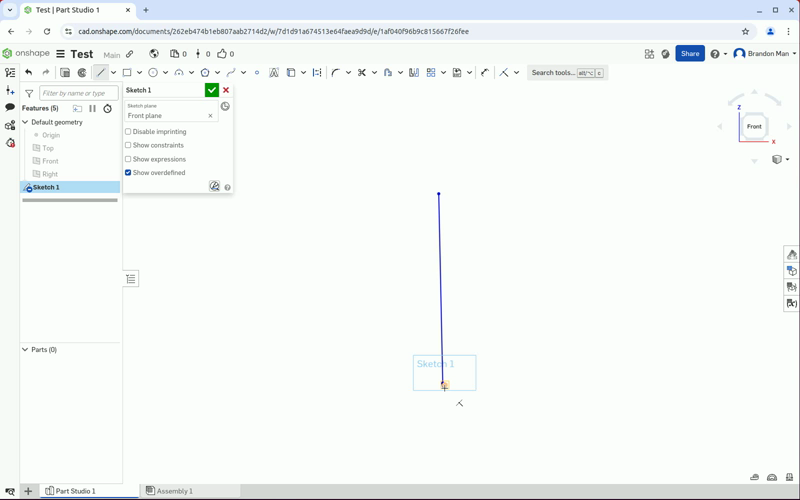
scroll(6)
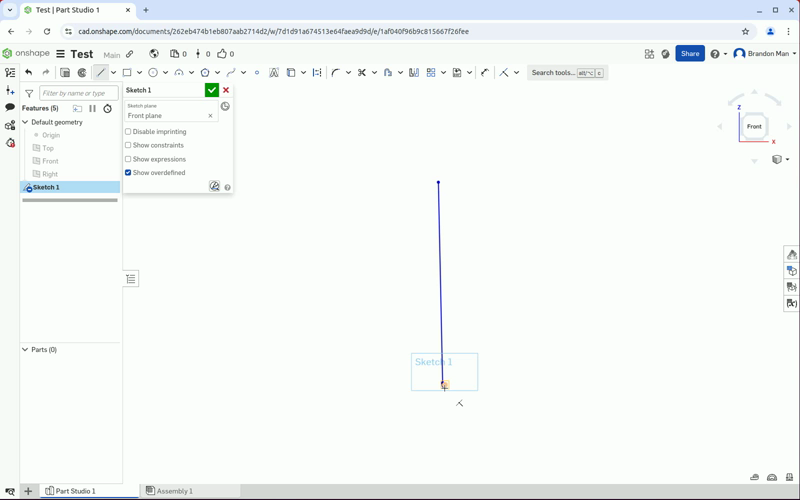
scroll(6)
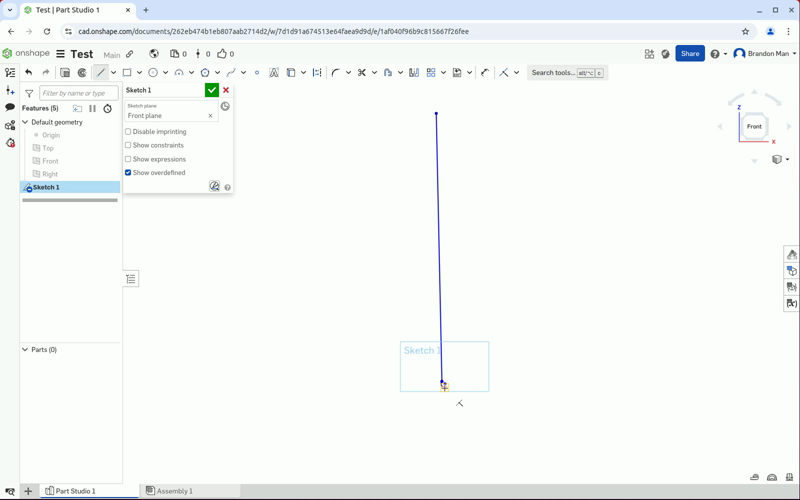
scroll(6)
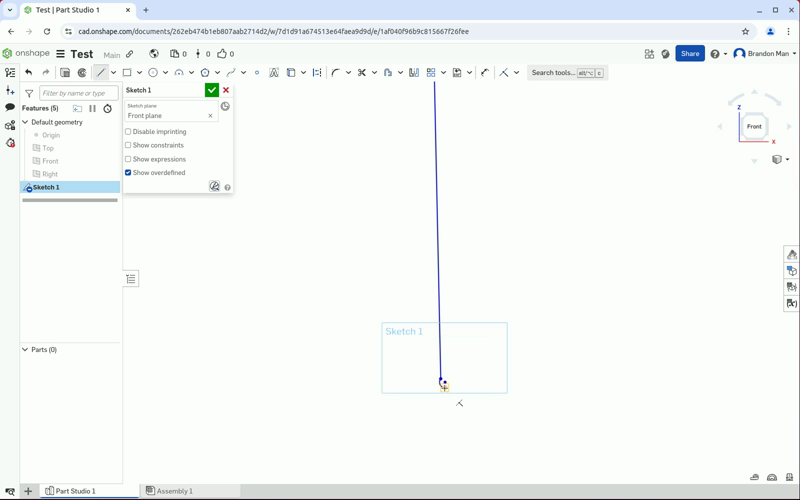
scroll(6)
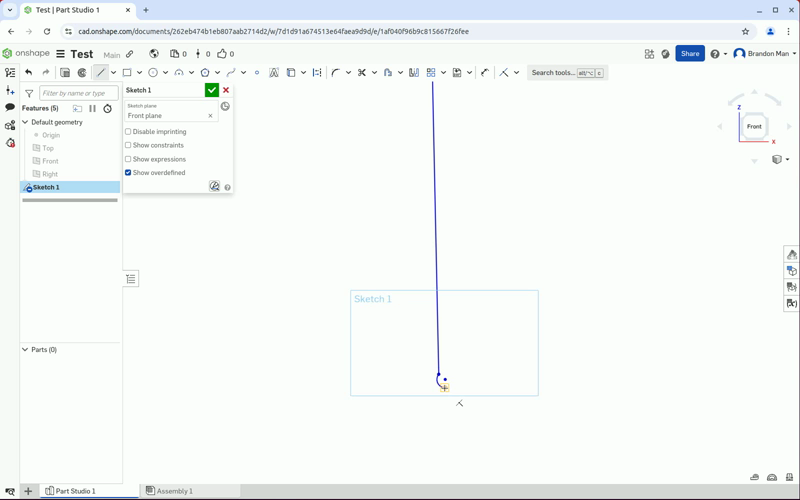
scroll(6)
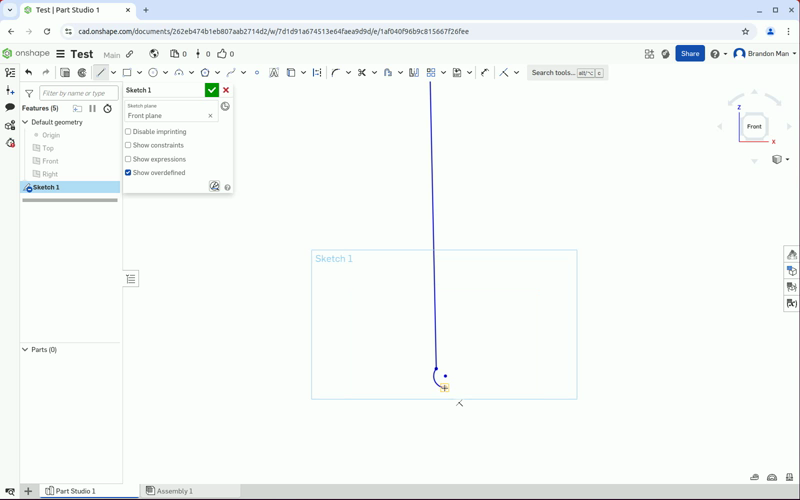
scroll(6)
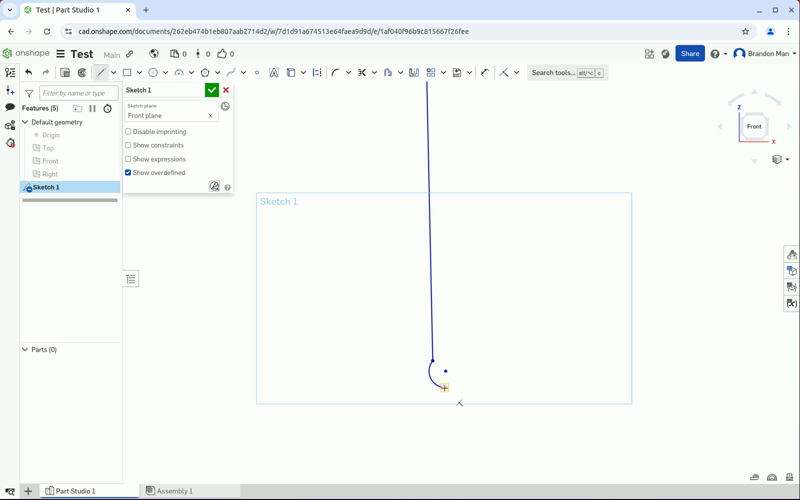
scroll(6)
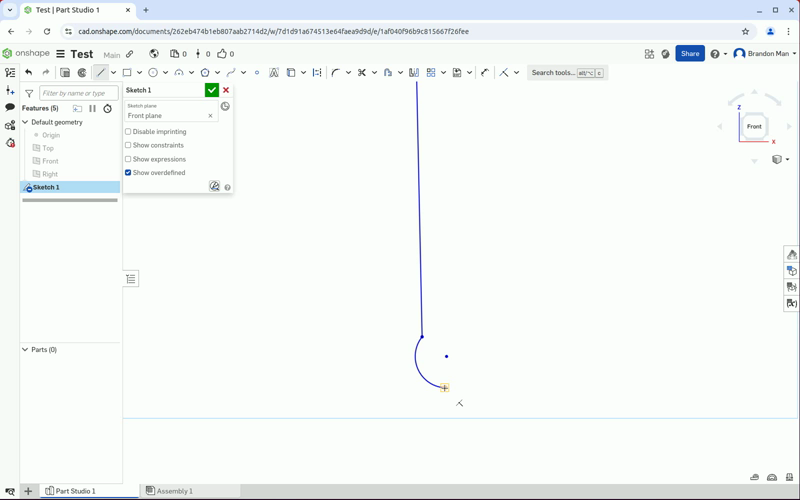
click(444, 387)
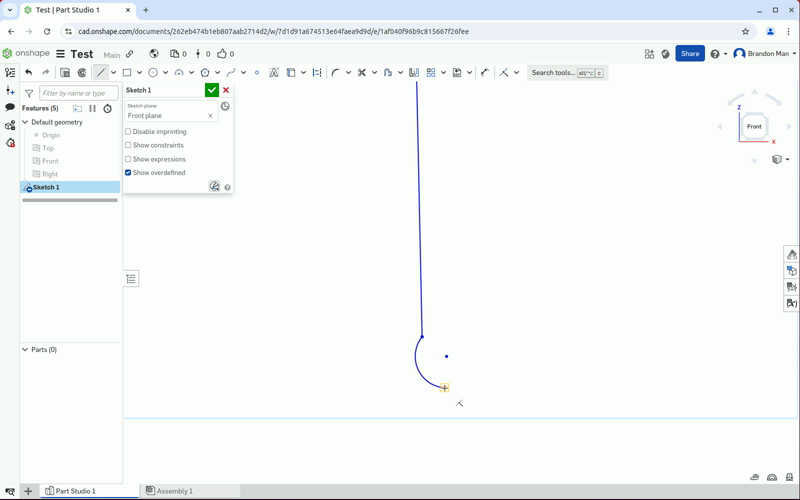
scroll(-6)
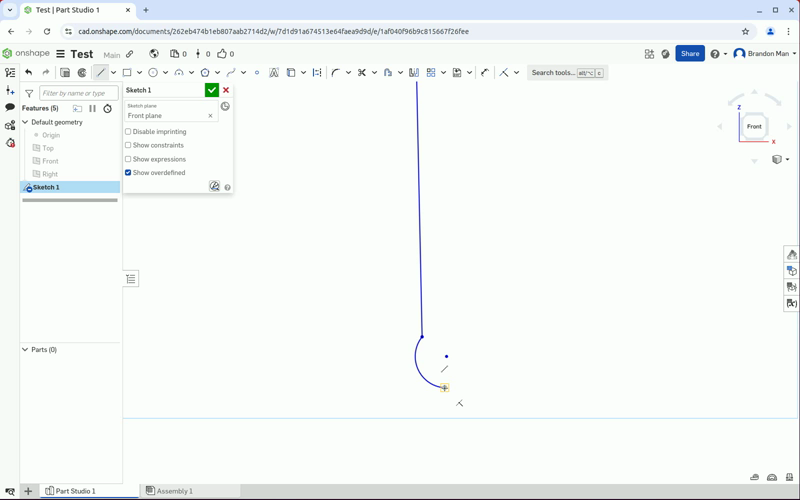
scroll(-6)
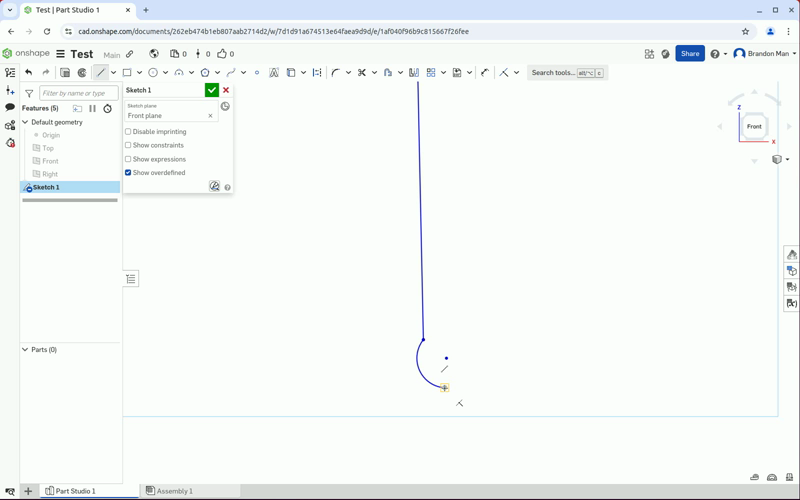
scroll(-6)
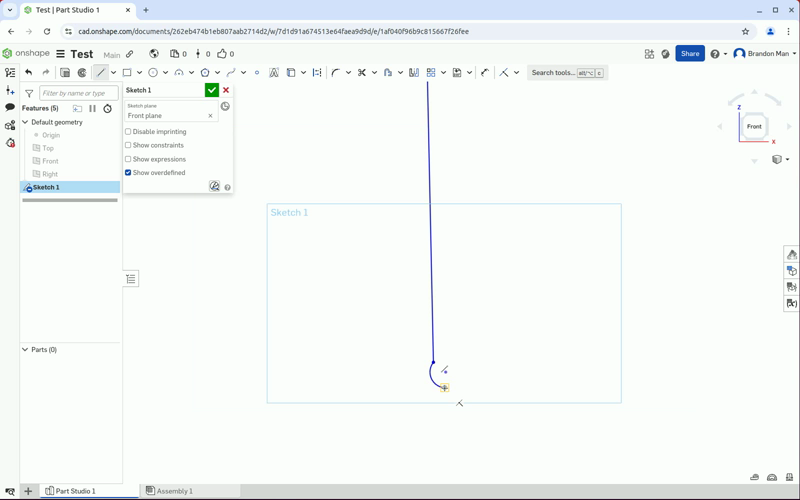
scroll(-6)
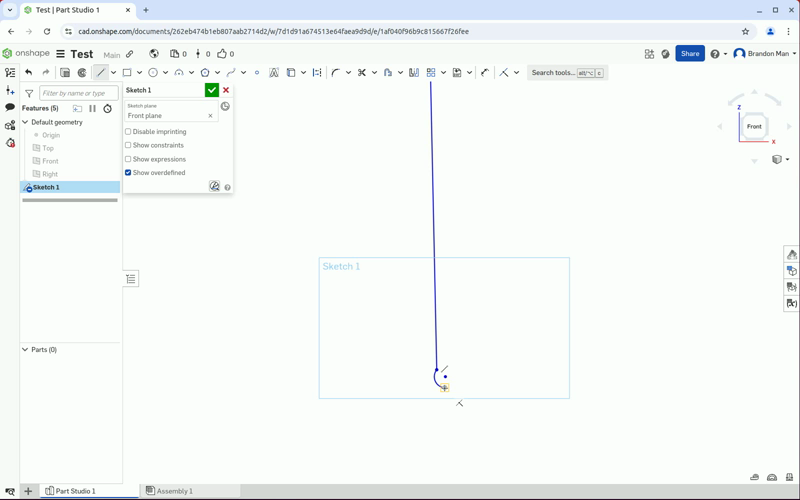
scroll(-6)
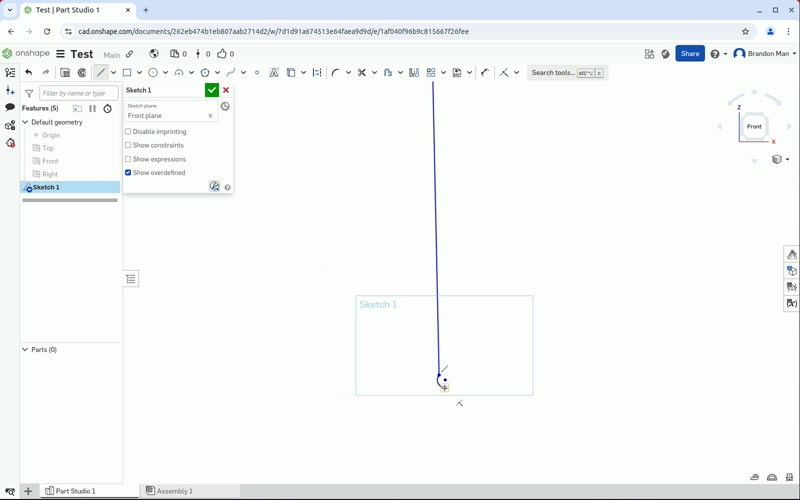
scroll(-6)
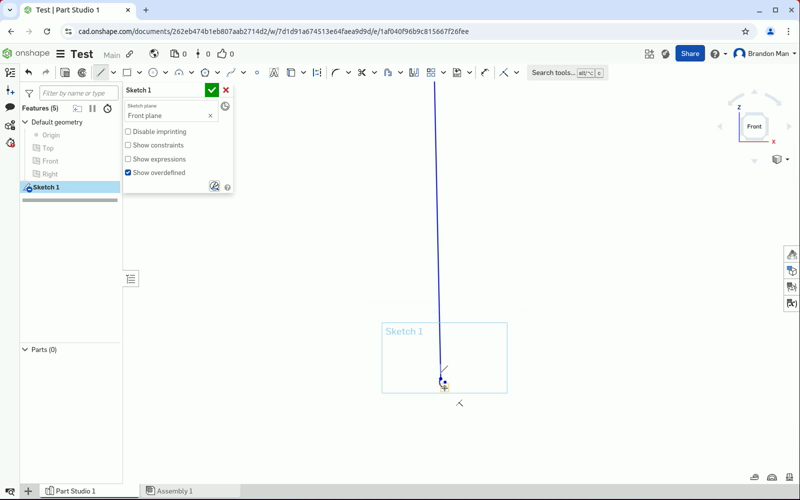
scroll(-6)
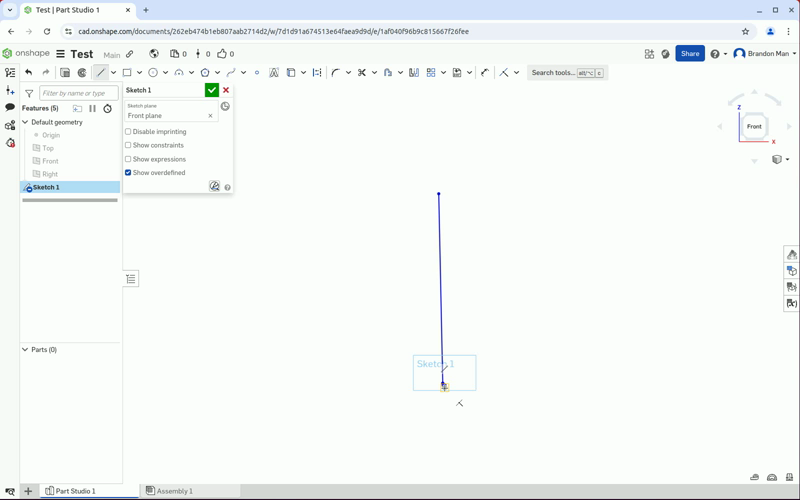
key_down(shift)
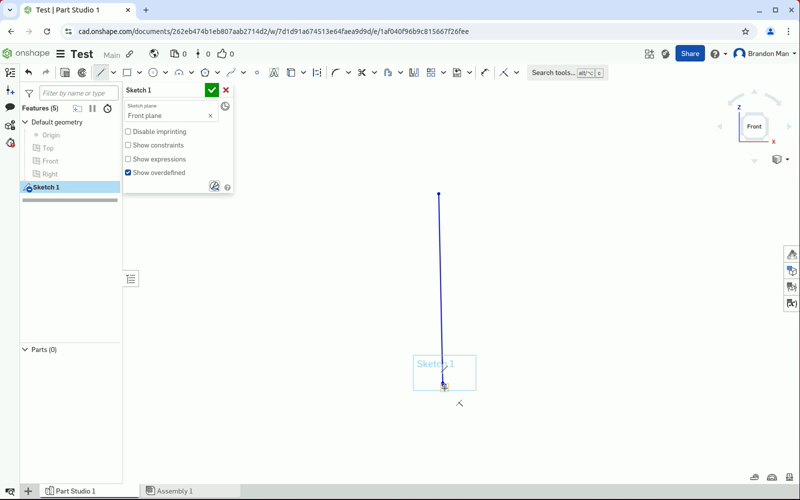
mouse_move(474, 387)
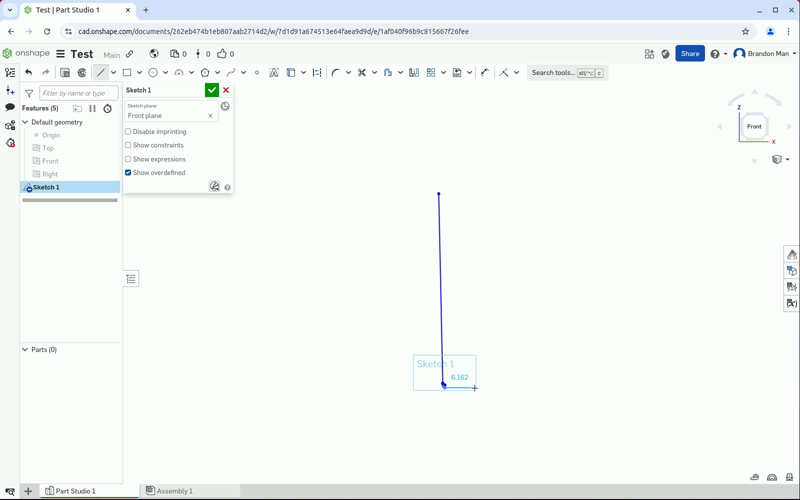
mouse_move(475, 387)
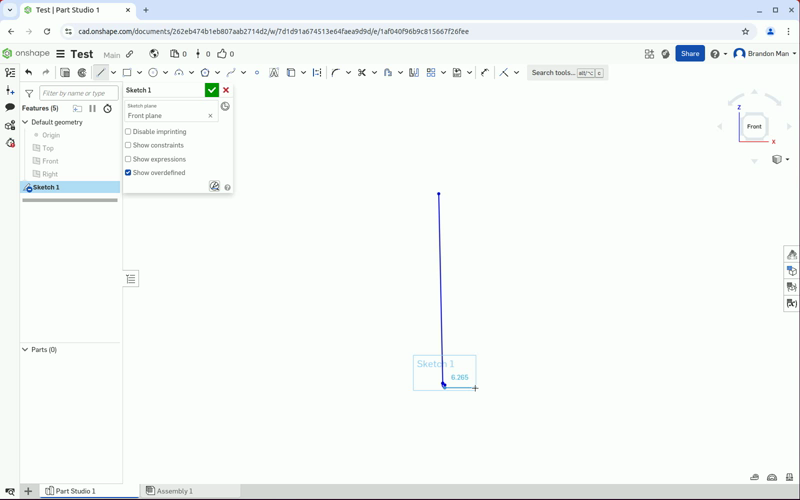
click(475, 387)
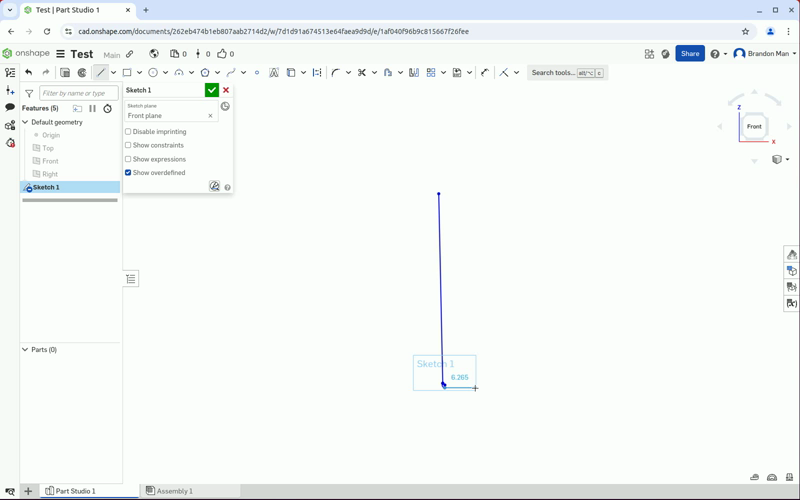
key_up(shift)
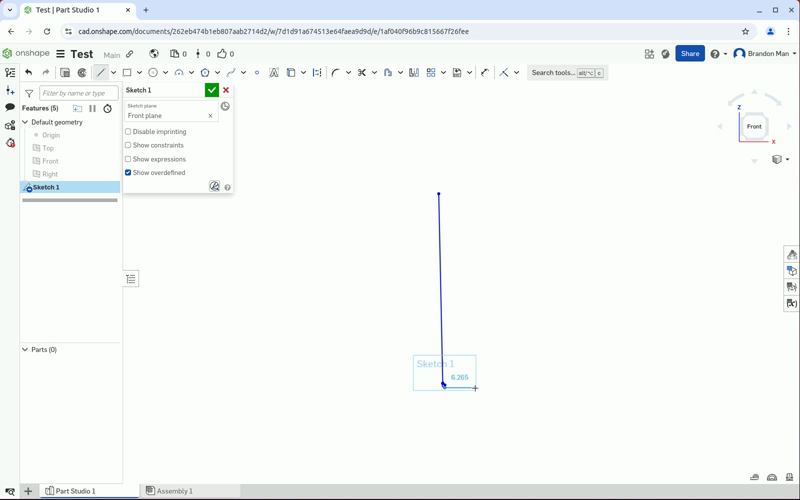
key(esc)
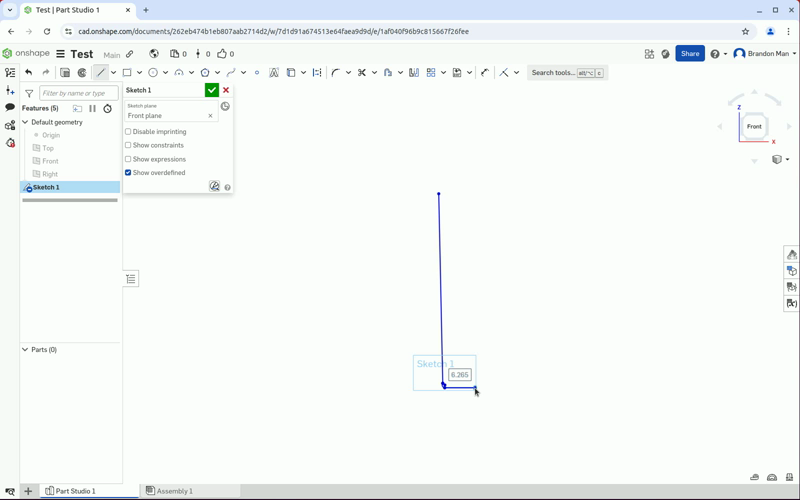
key(a)
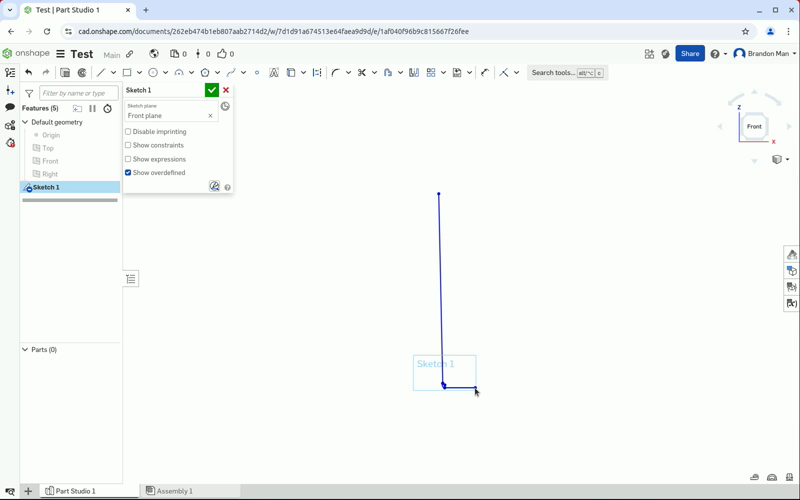
mouse_move(475, 387)
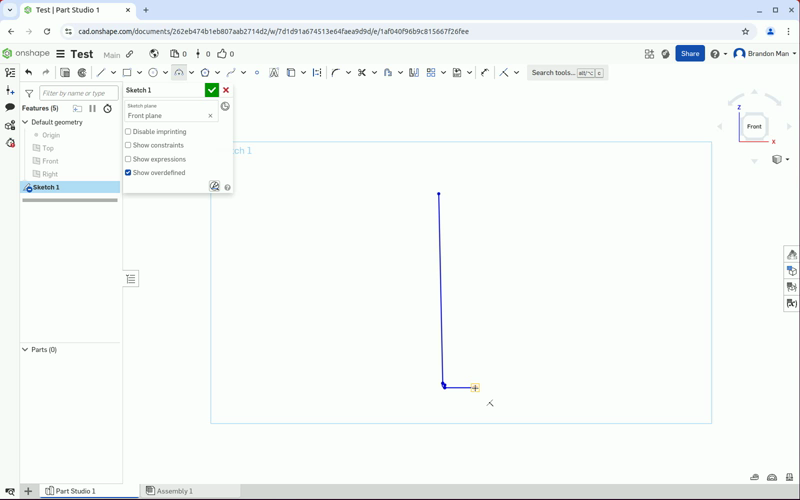
click(475, 387)
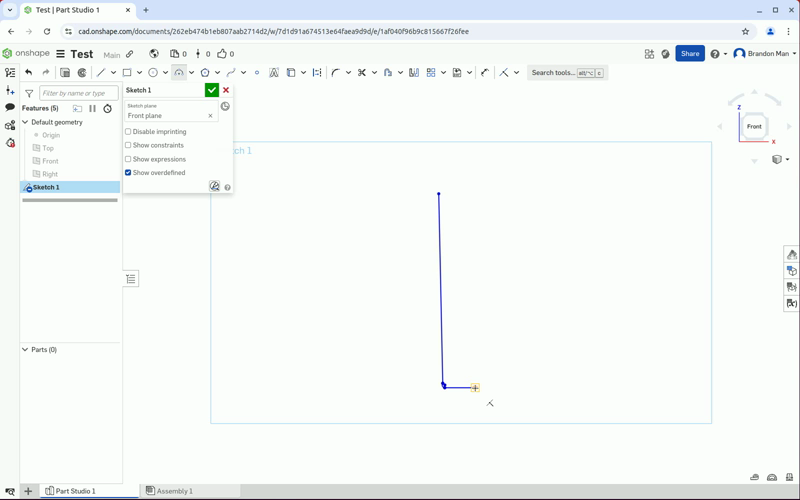
key_down(shift)
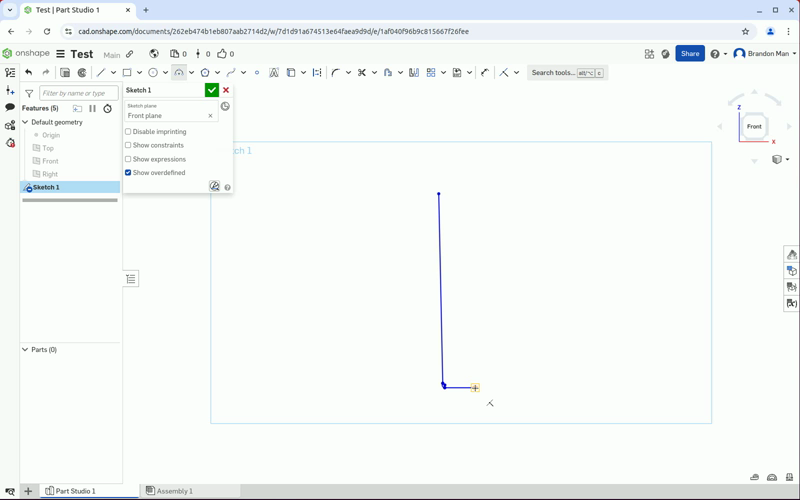
mouse_move(479, 383)
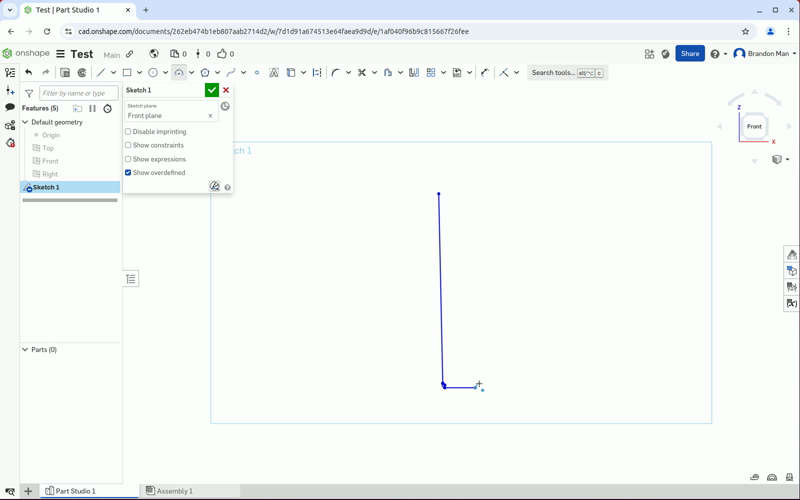
scroll(6)
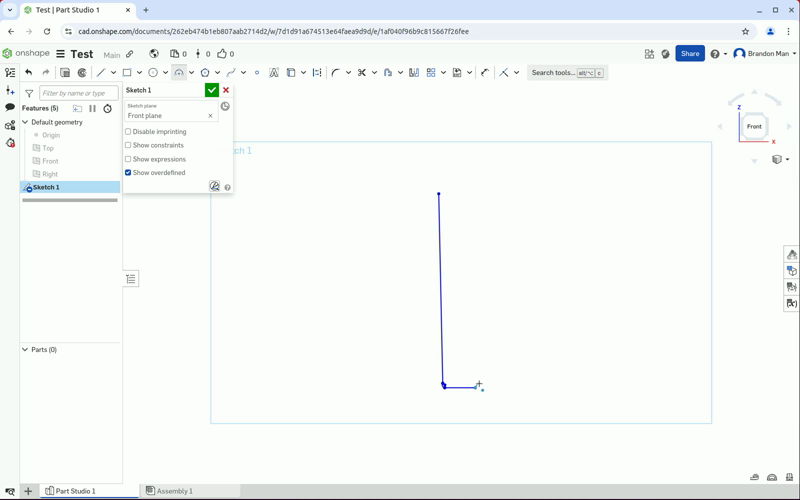
scroll(6)
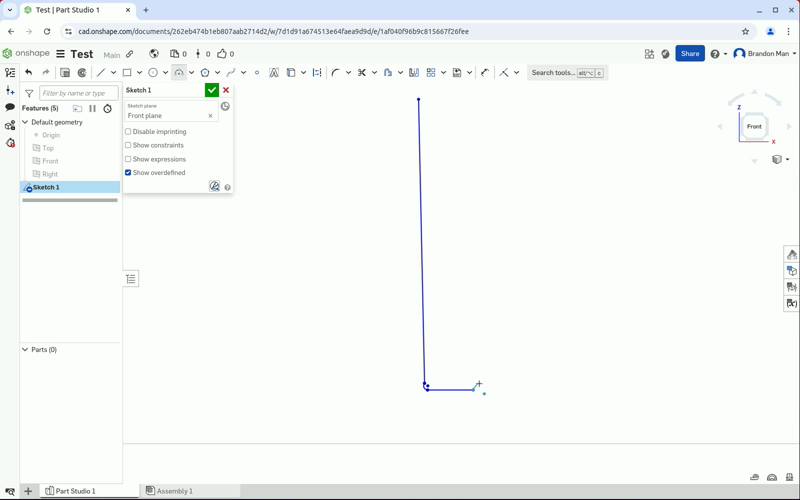
scroll(6)
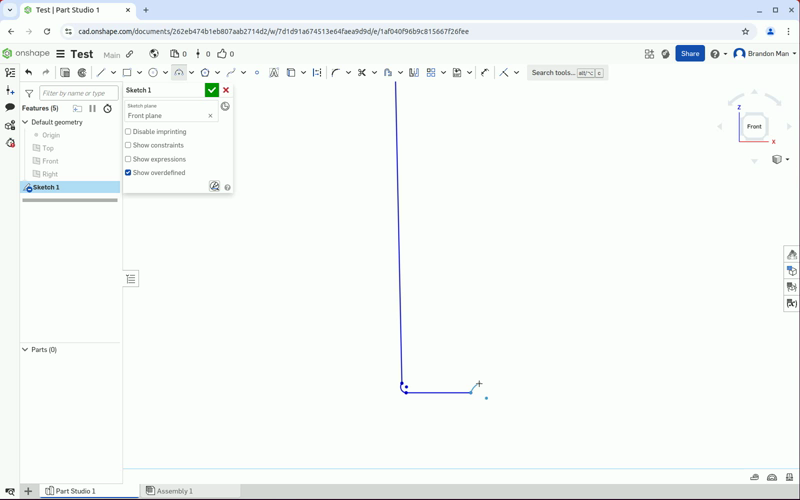
scroll(6)
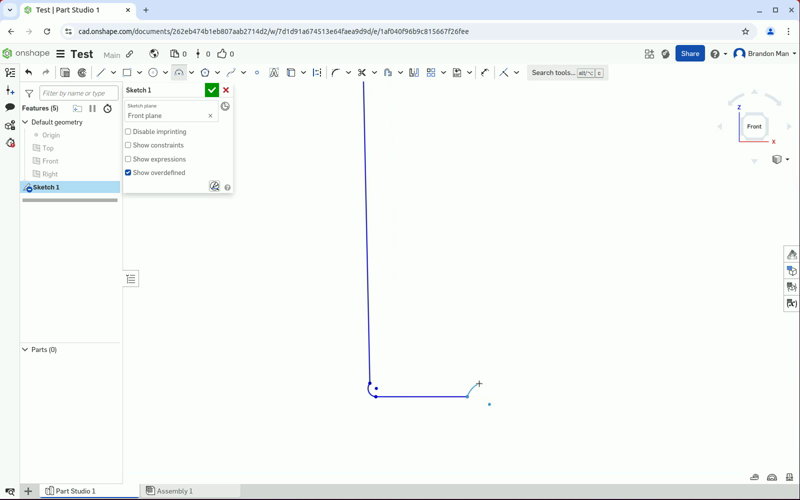
scroll(6)
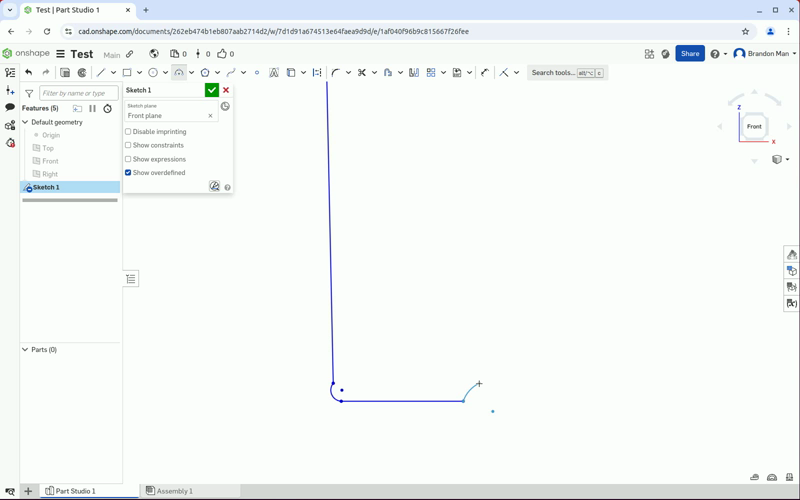
scroll(6)
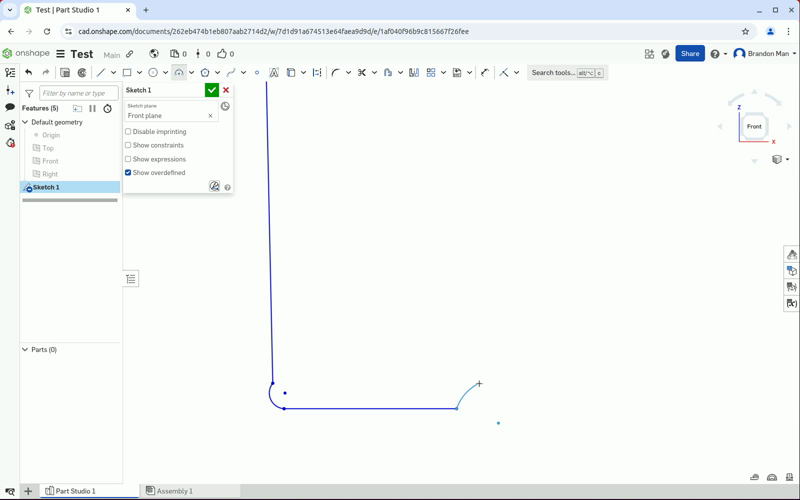
scroll(6)
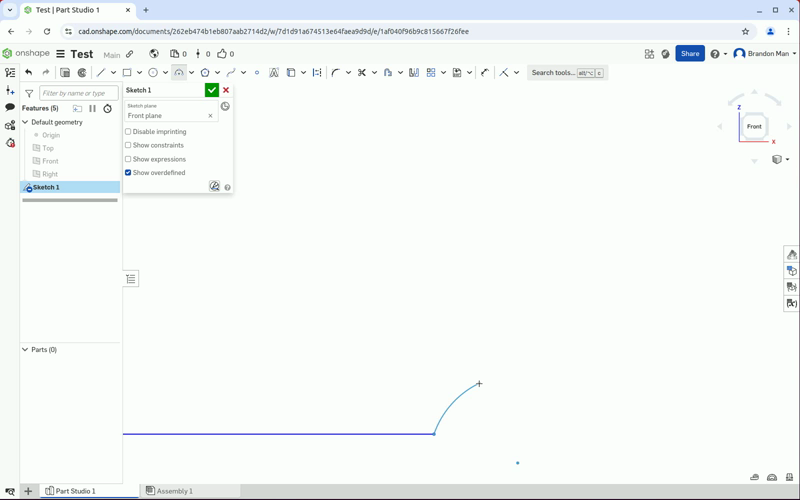
click(479, 383)
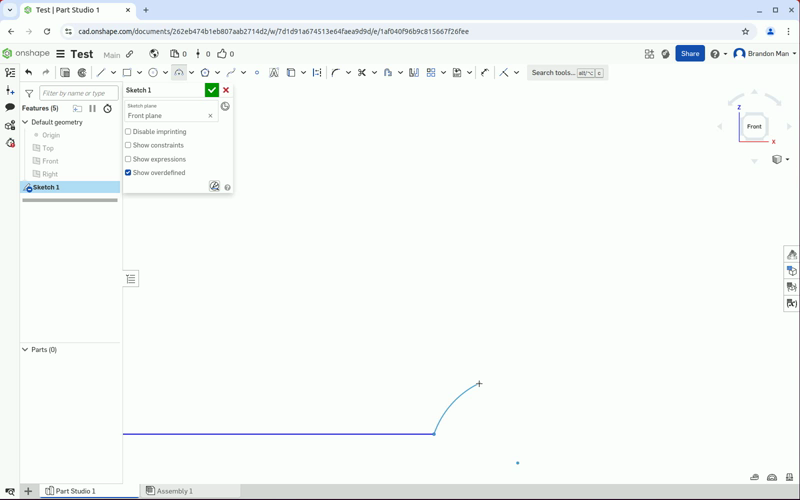
scroll(-6)
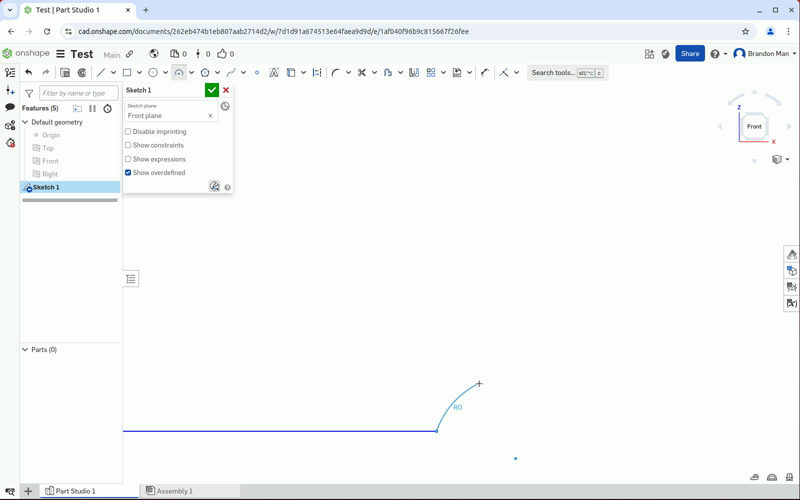
scroll(-6)
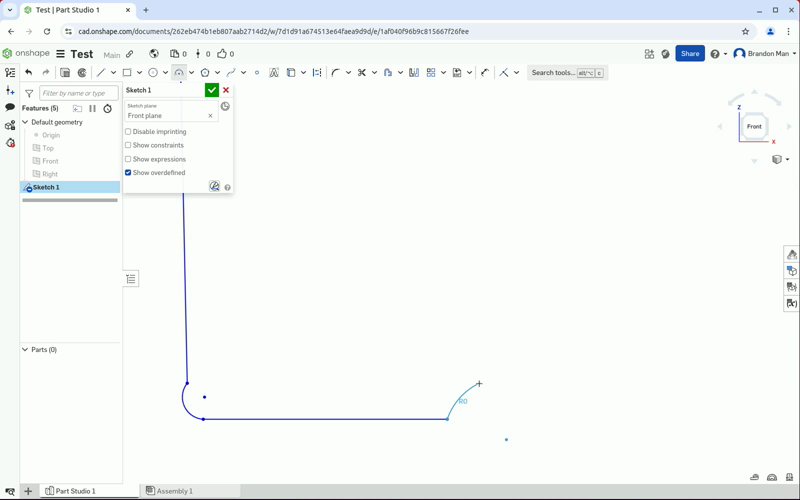
scroll(-6)
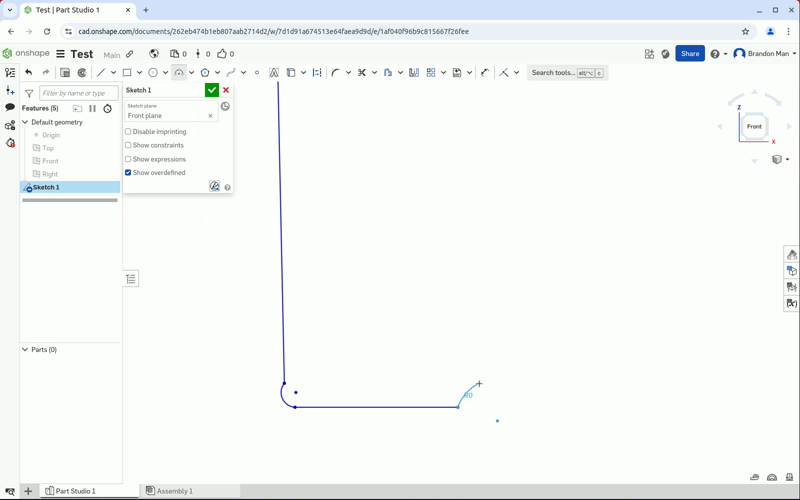
scroll(-6)
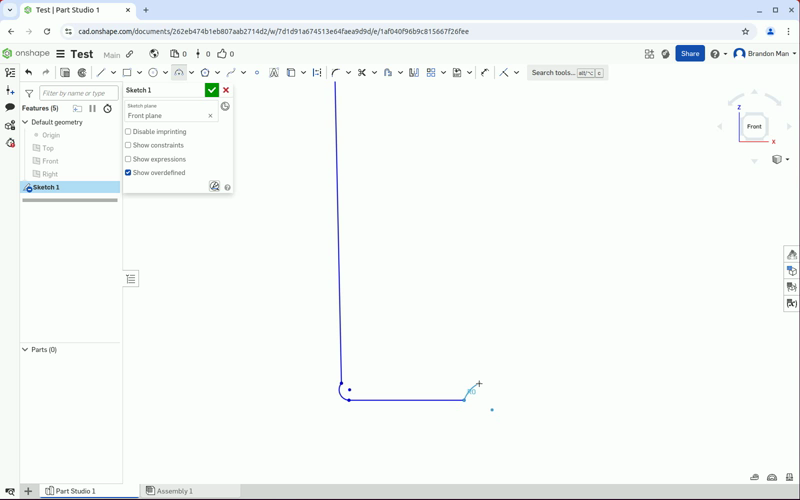
scroll(-6)
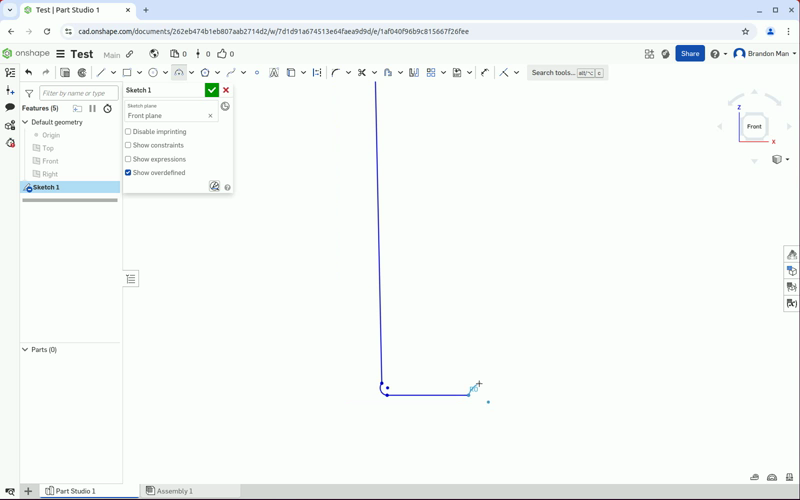
scroll(-6)
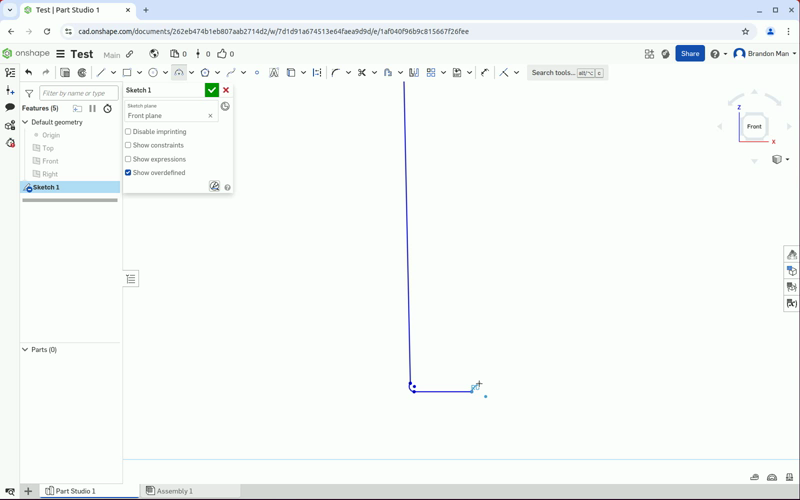
scroll(-6)
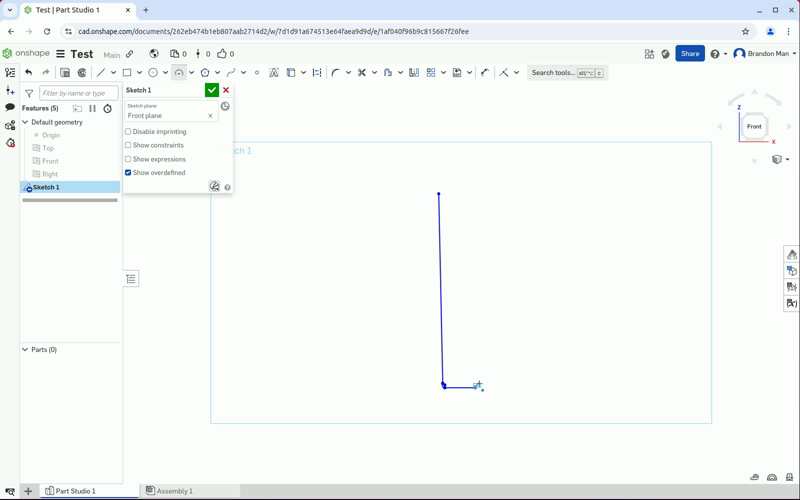
mouse_move(478, 386)
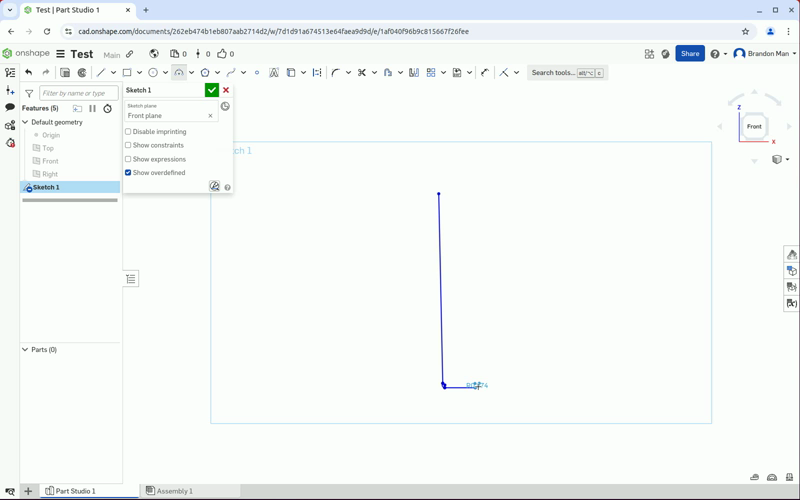
scroll(6)
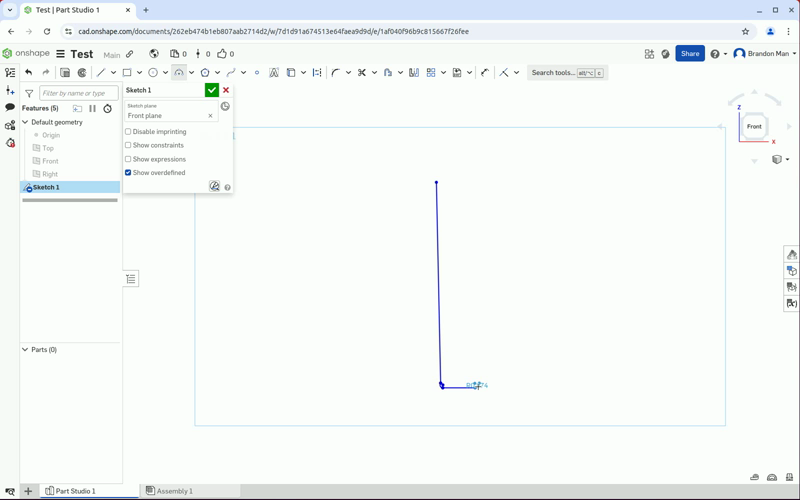
scroll(6)
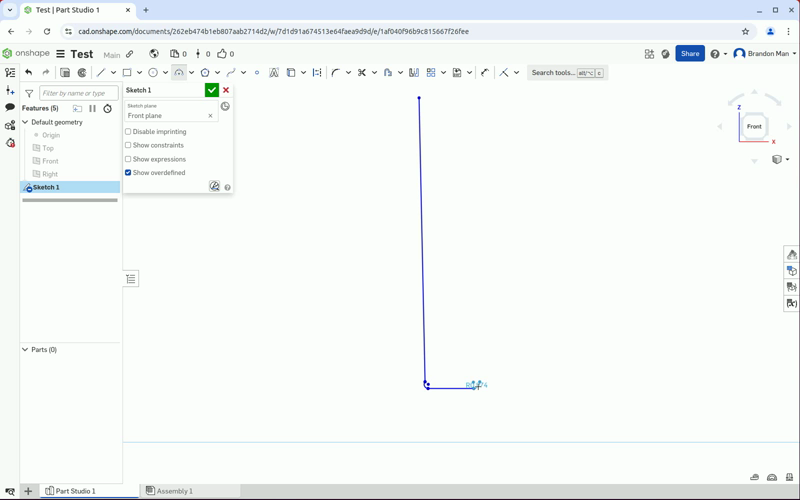
scroll(6)
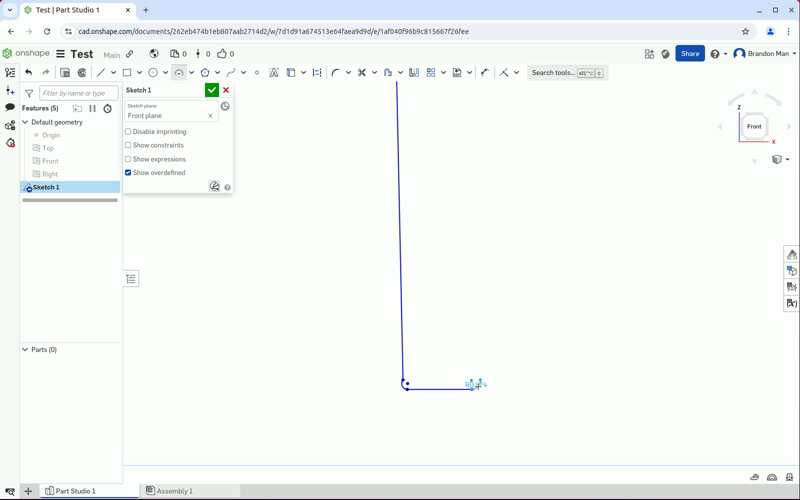
scroll(6)
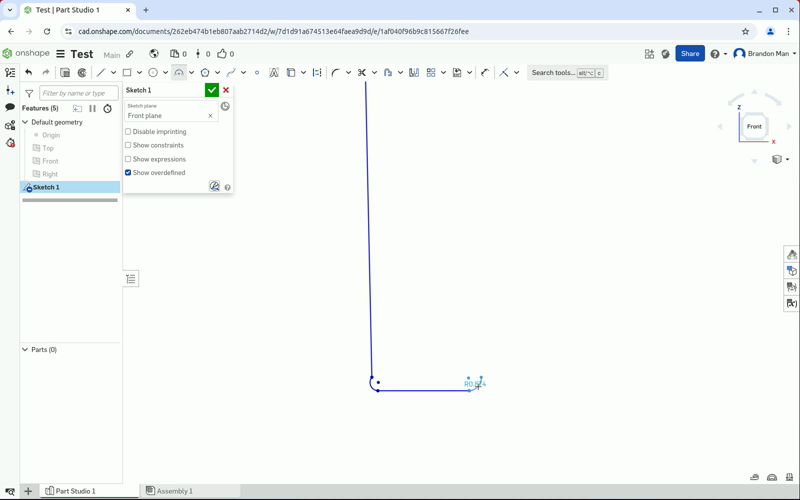
scroll(6)
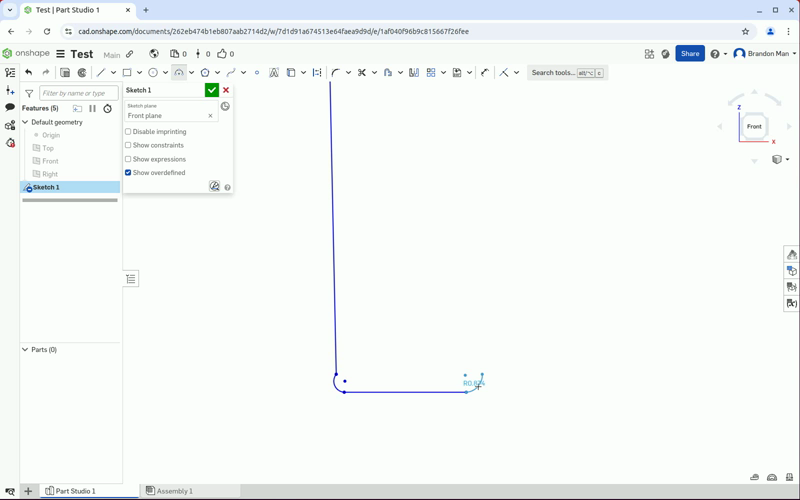
scroll(6)
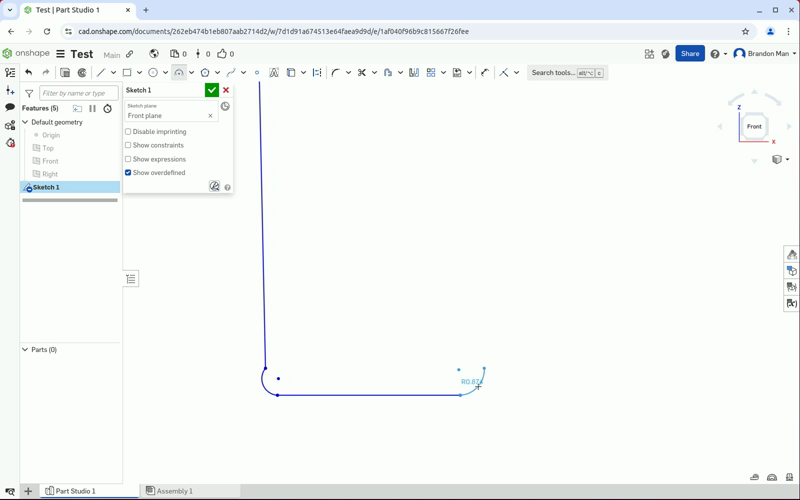
scroll(6)
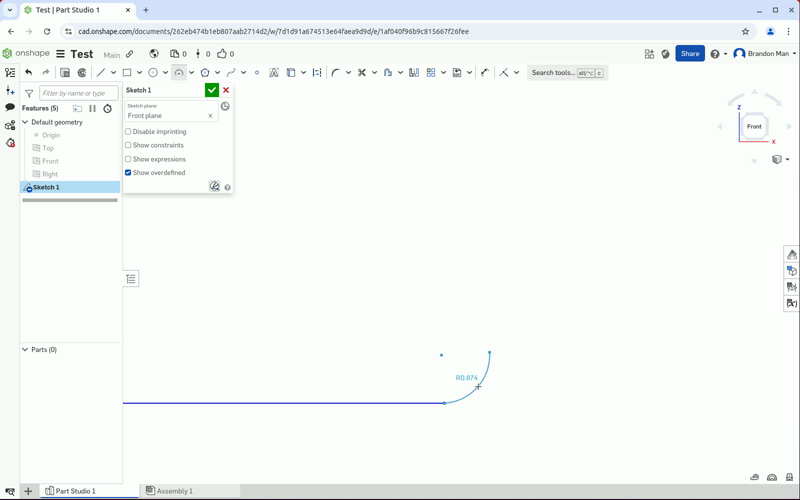
click(478, 386)
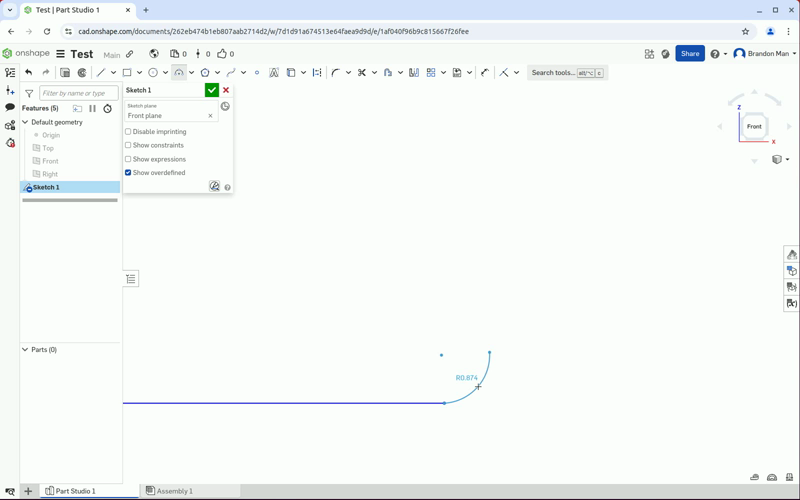
scroll(-6)
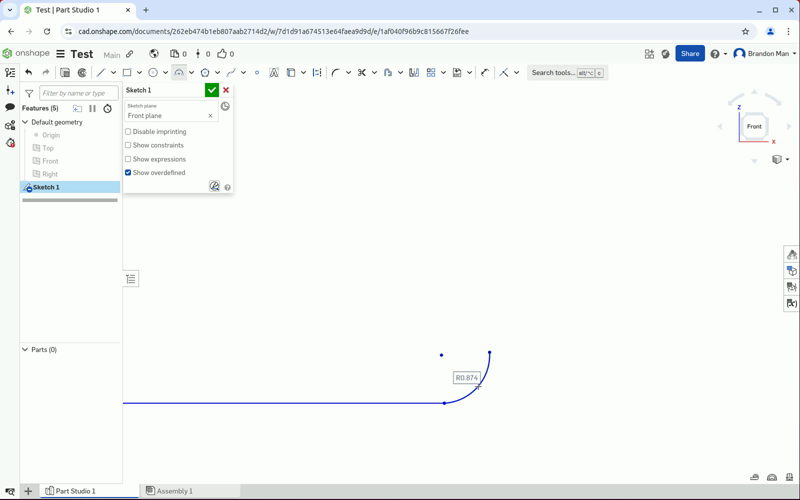
scroll(-6)
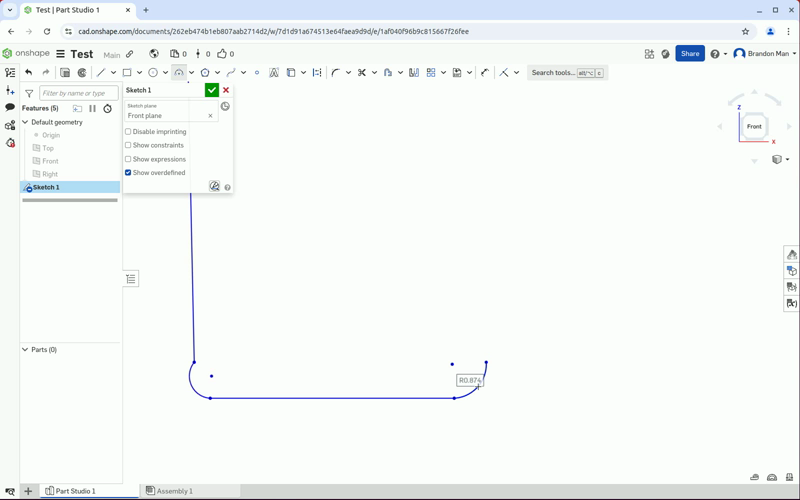
scroll(-6)
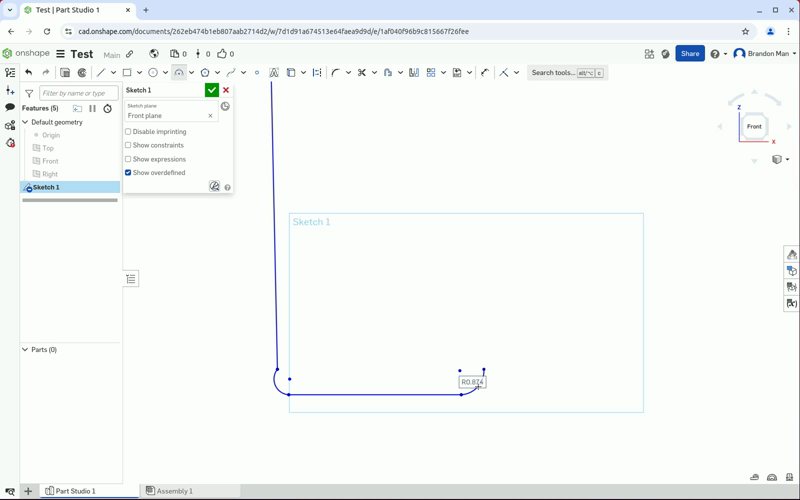
scroll(-6)
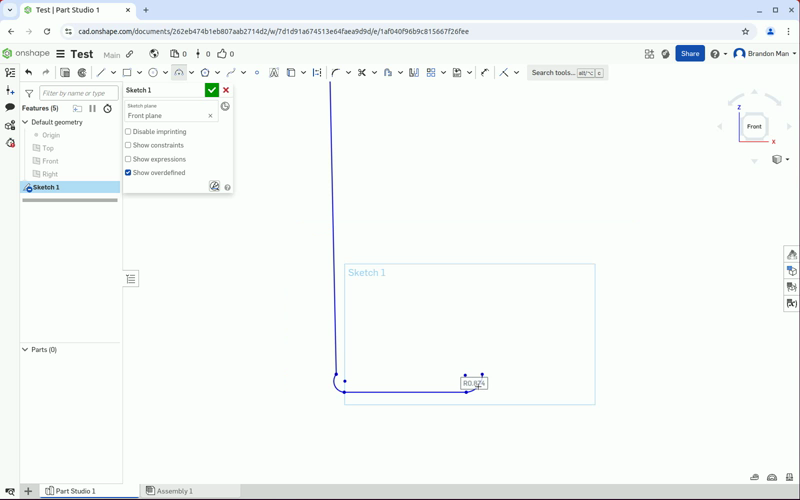
scroll(-6)
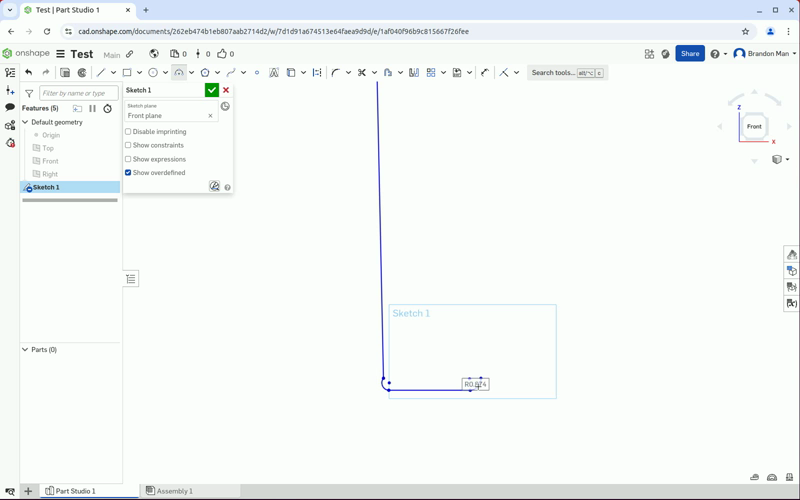
scroll(-6)
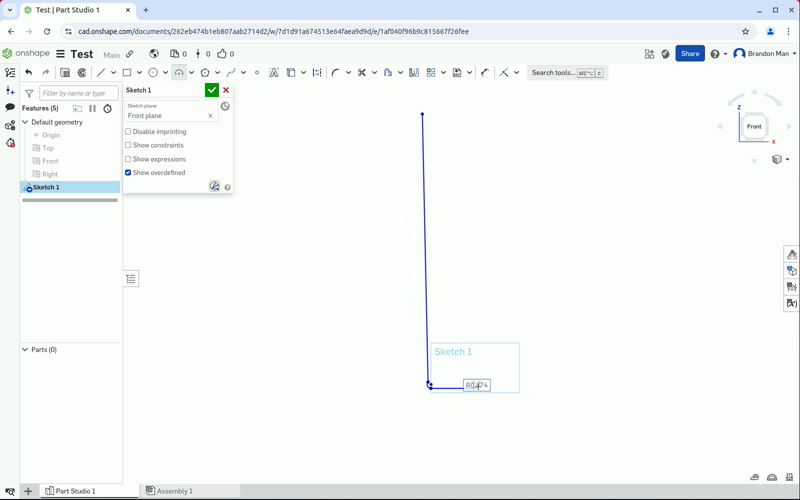
scroll(-6)
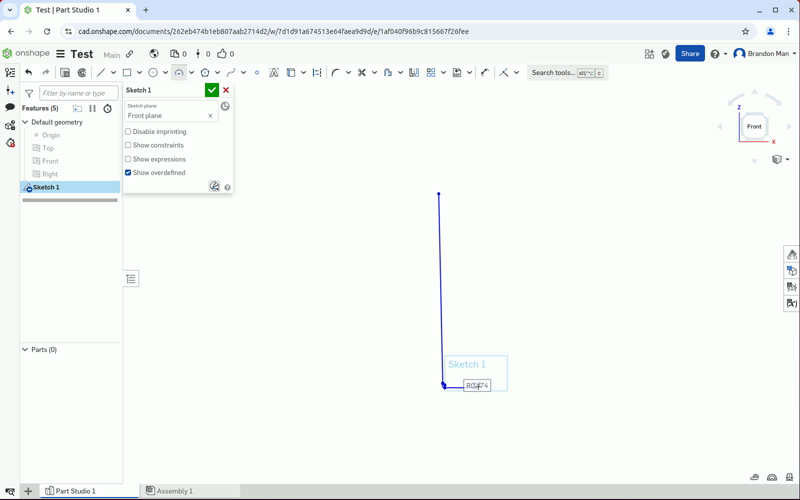
key_up(shift)
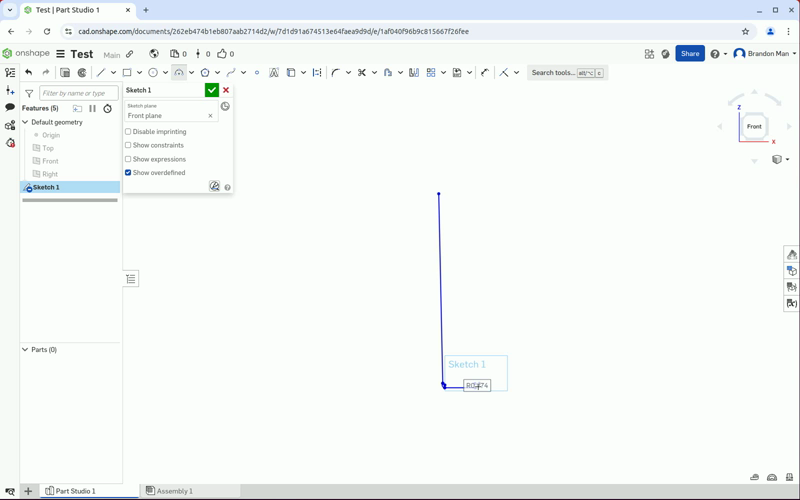
key(esc)
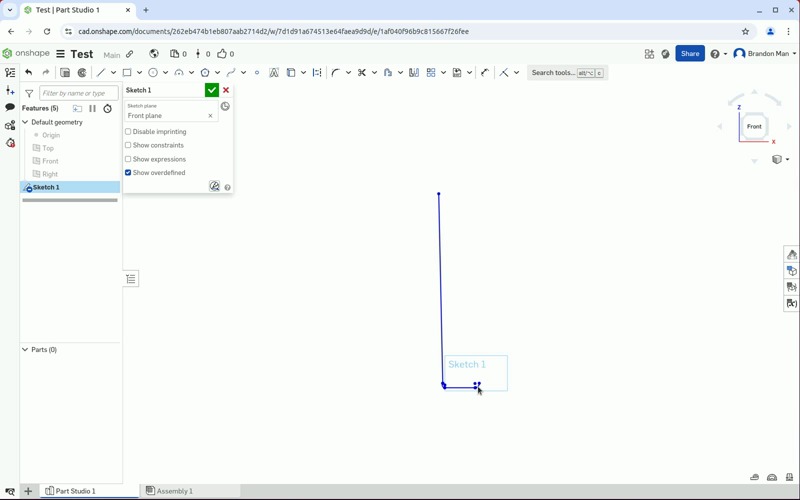
key(l)
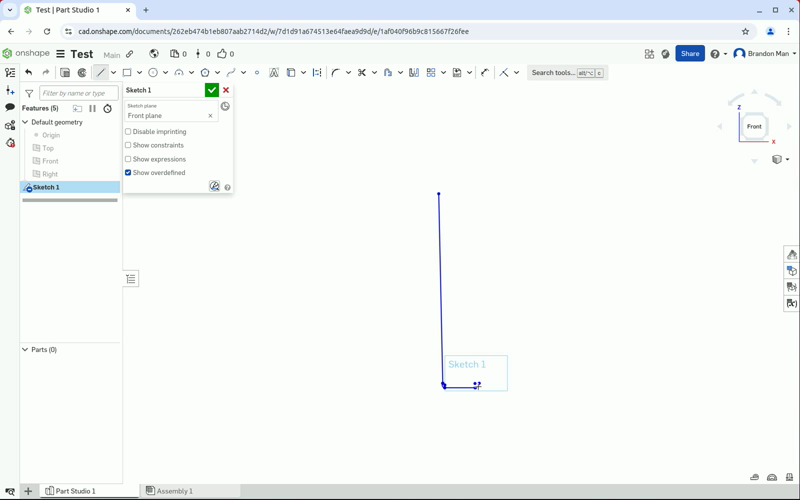
mouse_move(479, 383)
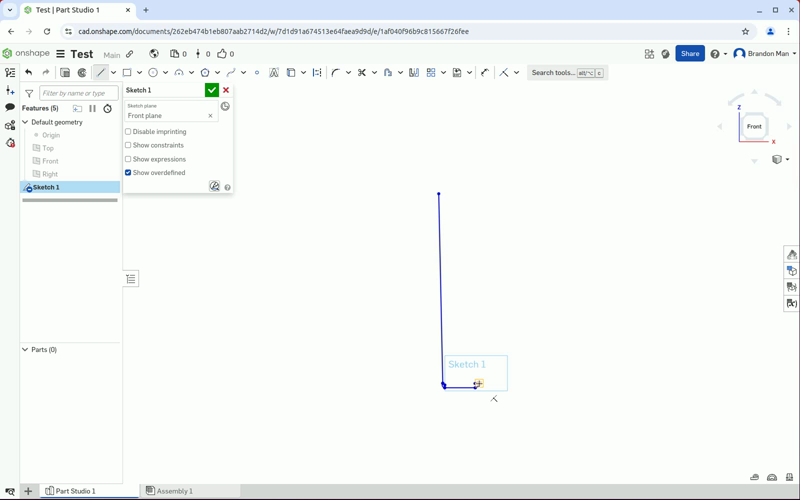
scroll(6)
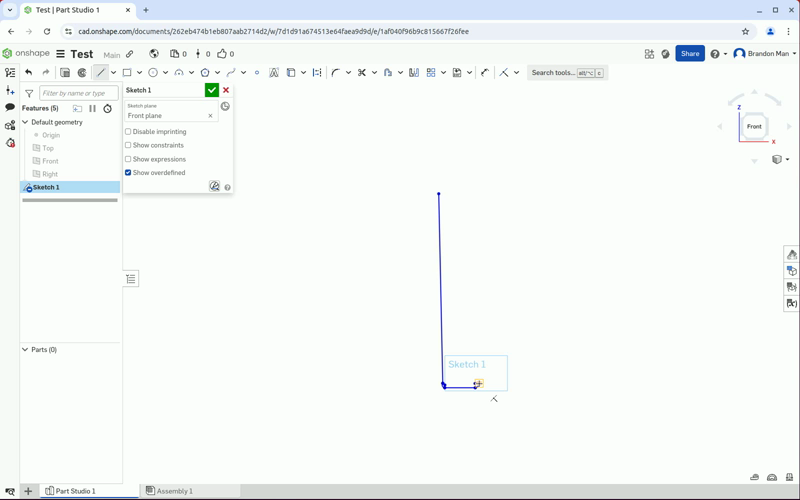
scroll(6)
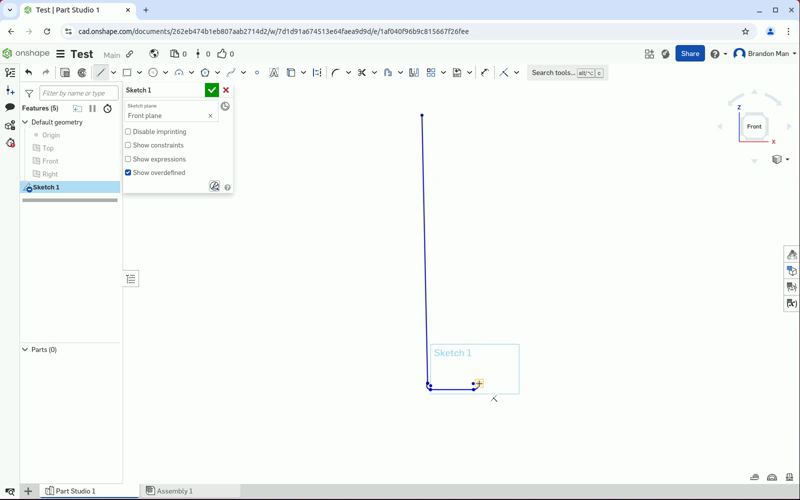
scroll(6)
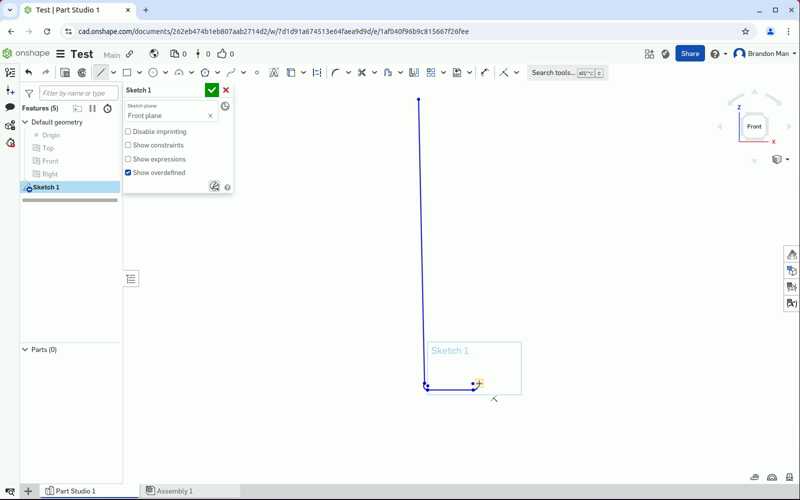
scroll(6)
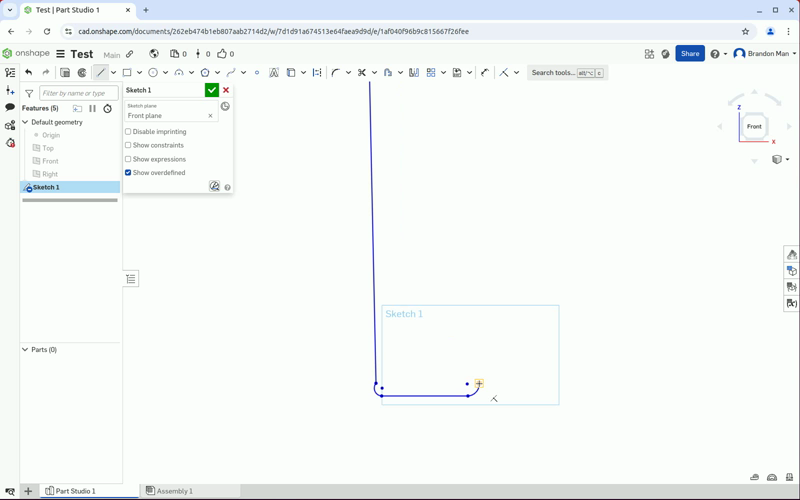
scroll(6)
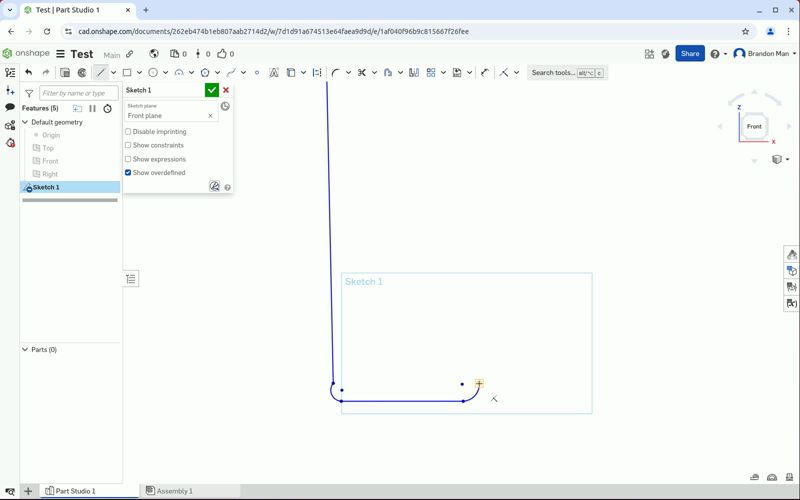
scroll(6)
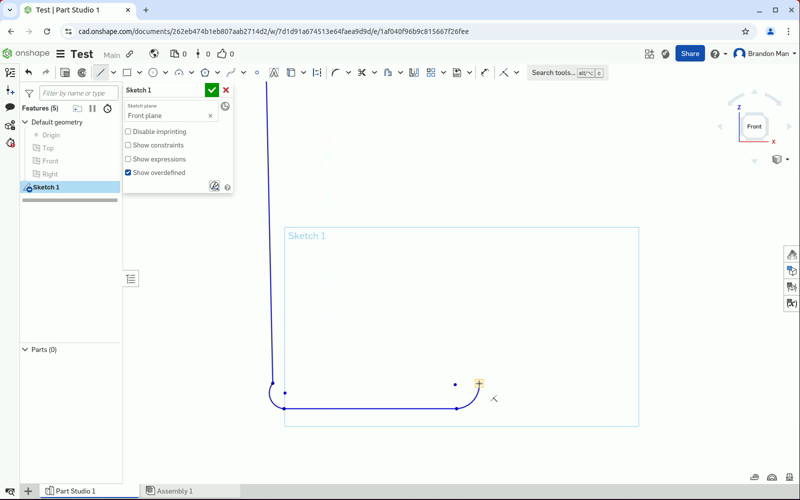
scroll(6)
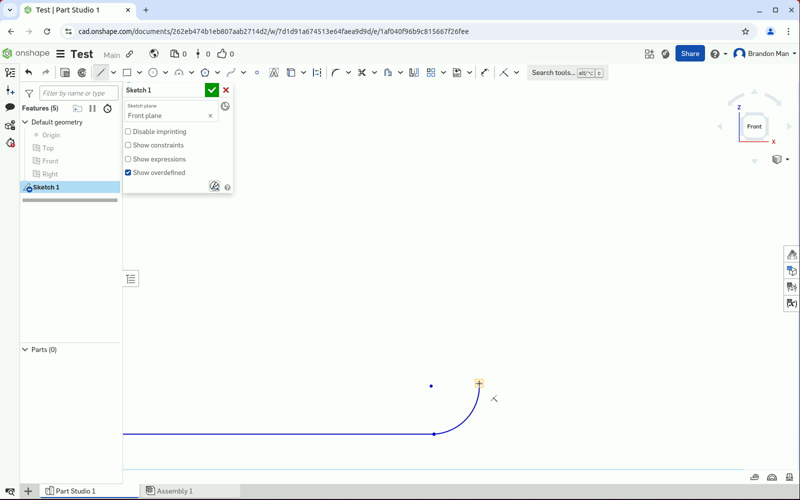
click(479, 383)
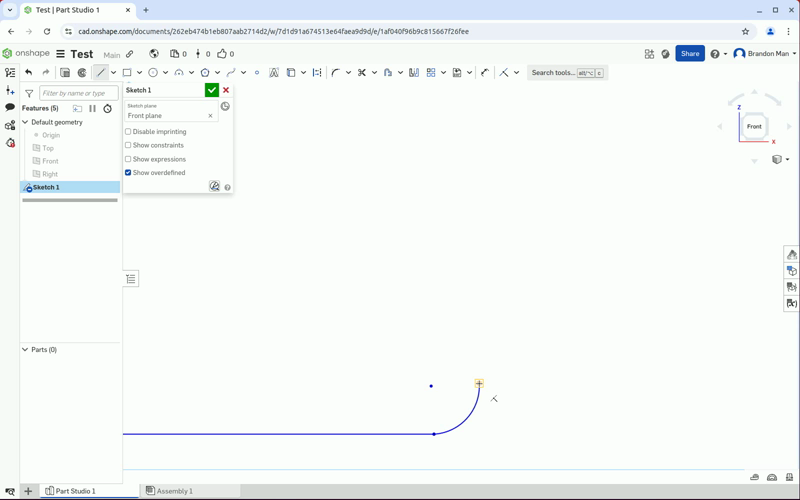
scroll(-6)
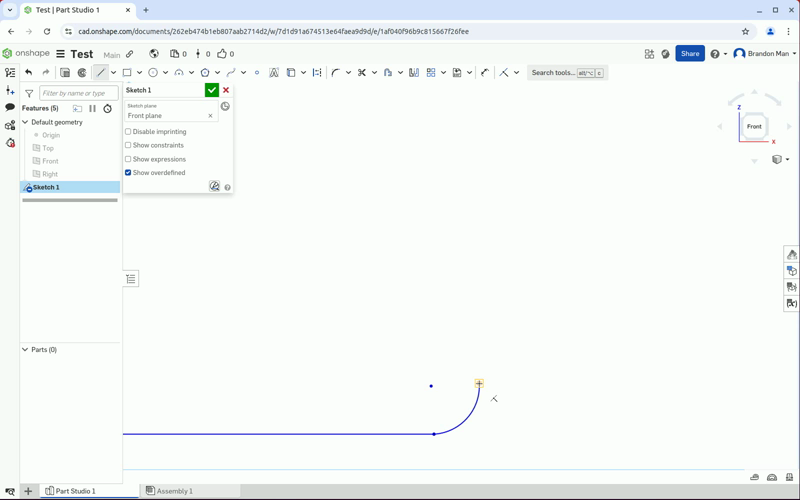
scroll(-6)
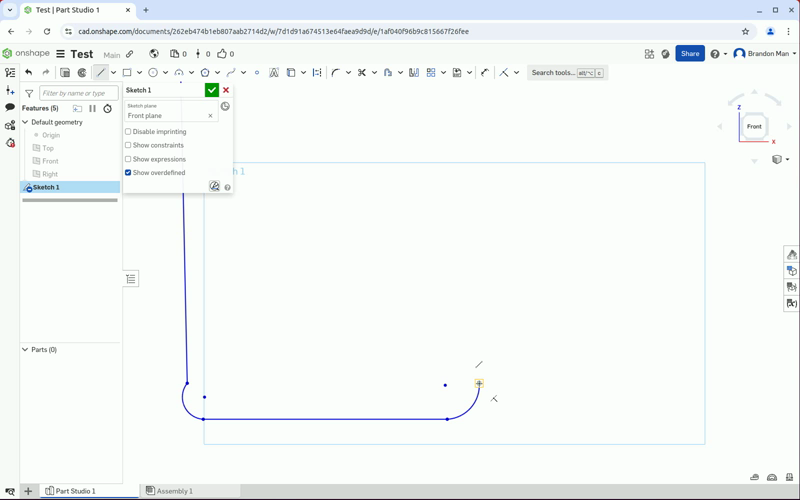
scroll(-6)
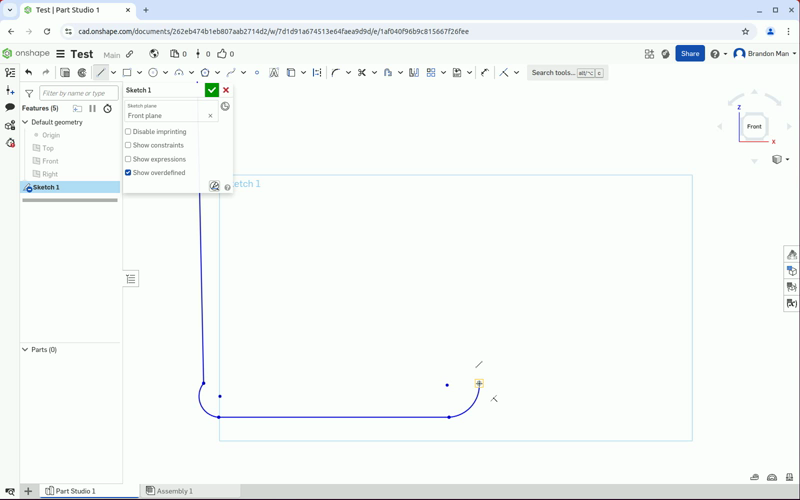
scroll(-6)
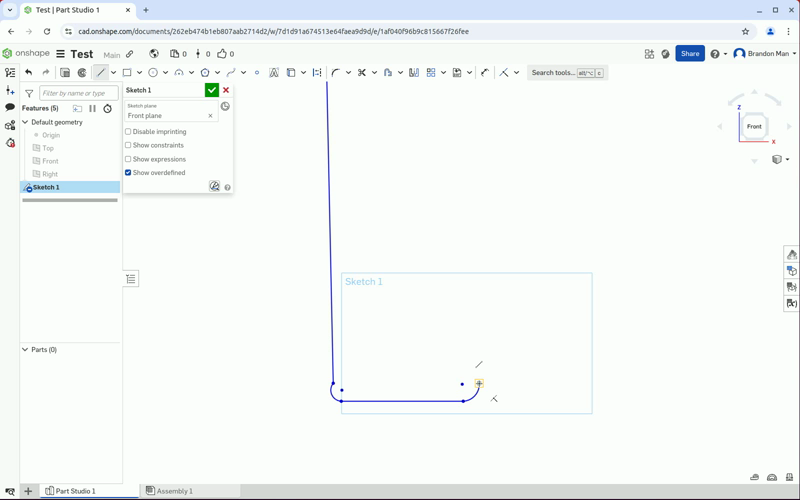
scroll(-6)
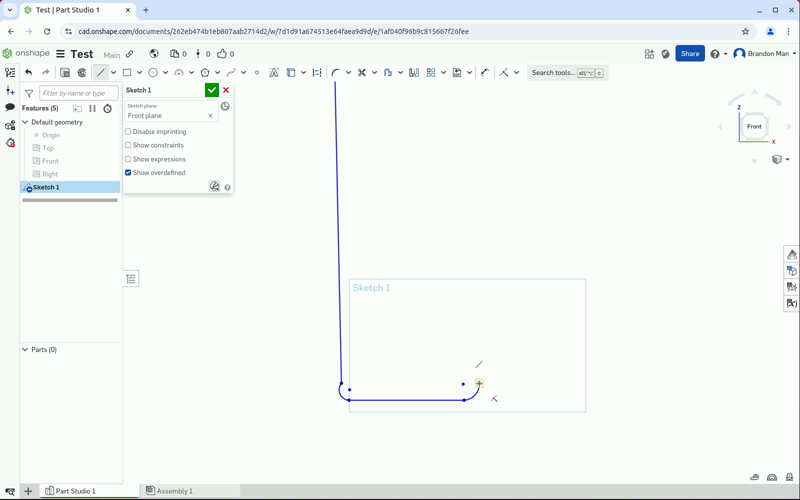
scroll(-6)
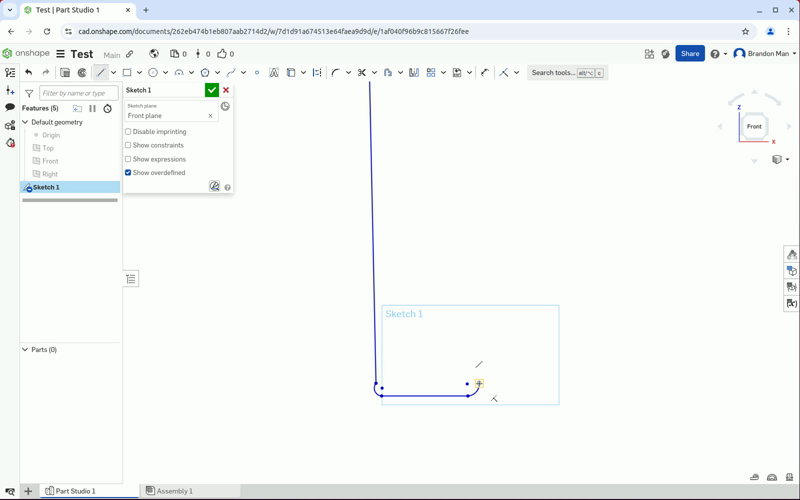
scroll(-6)
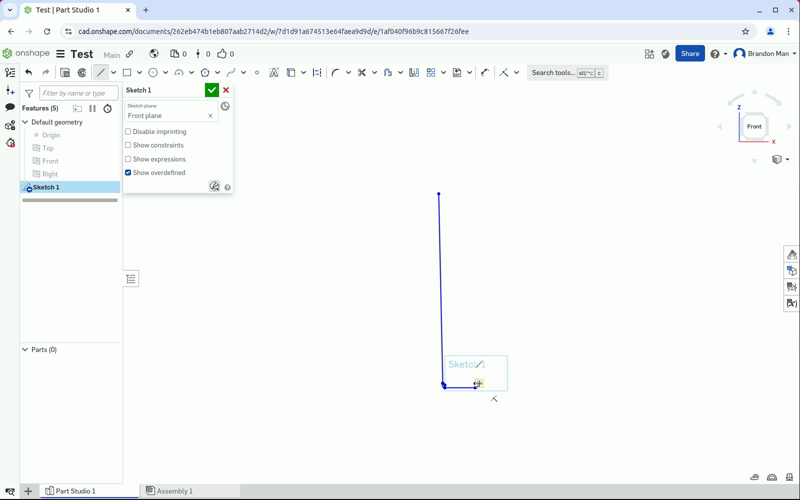
key_down(shift)
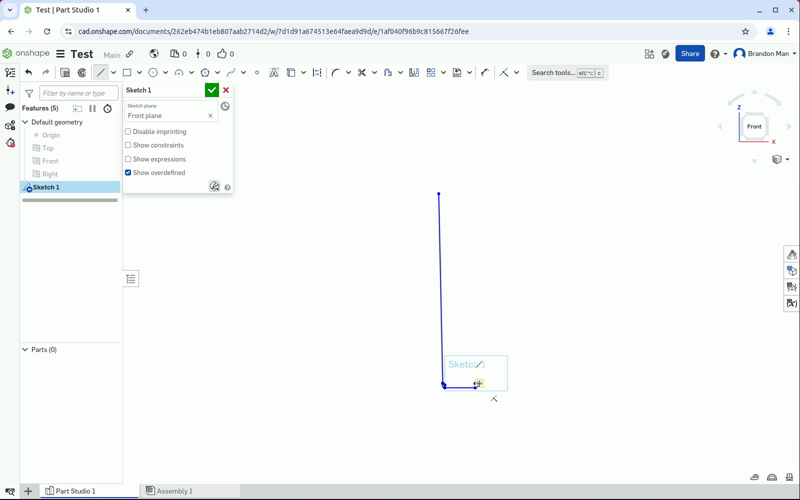
mouse_move(483, 193)
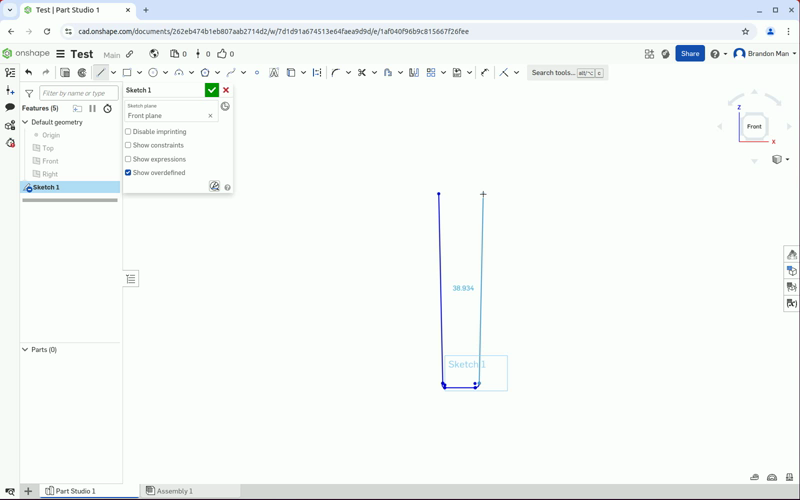
click(483, 193)
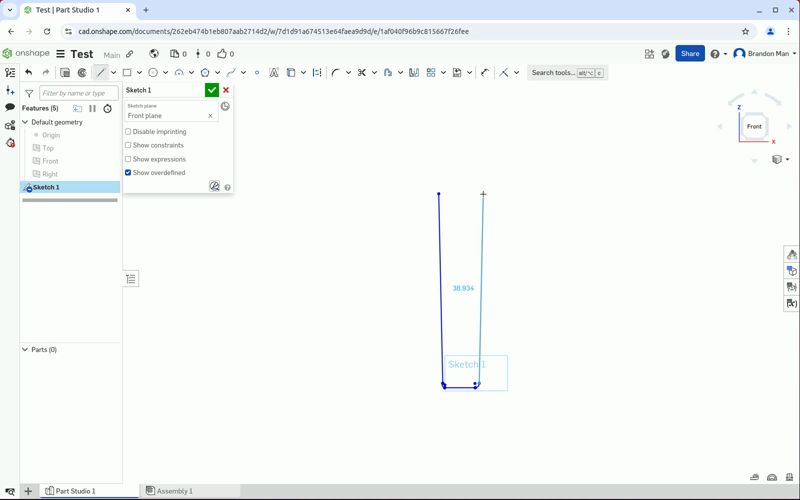
key_up(shift)
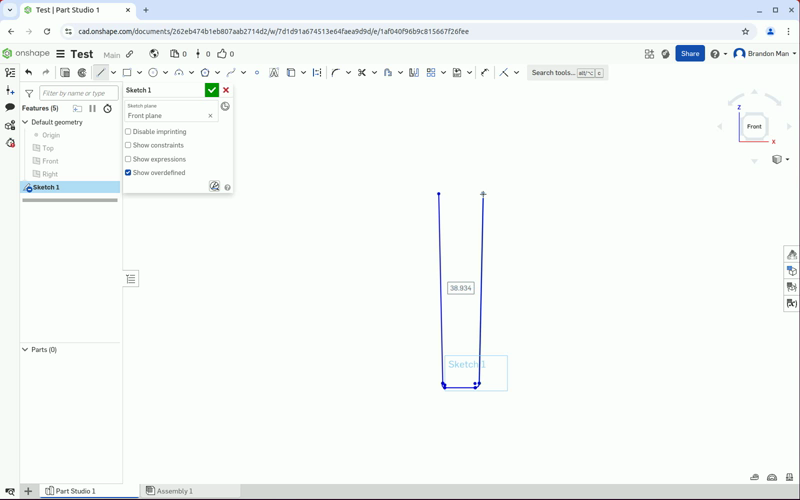
key(esc)
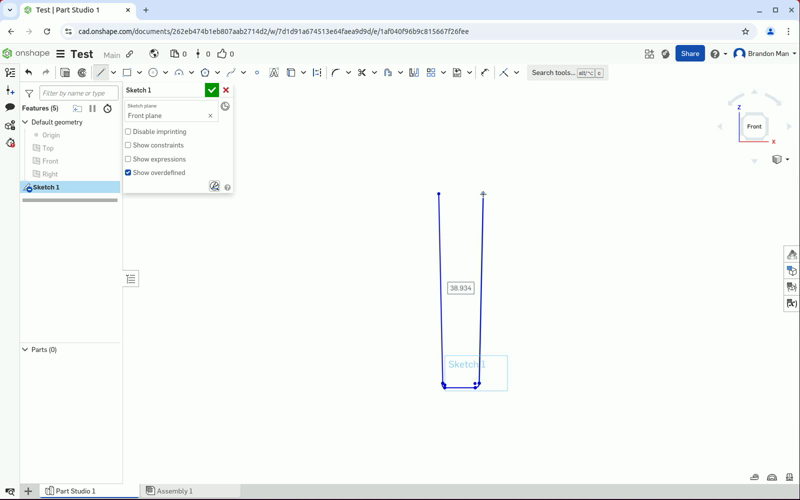
key(a)
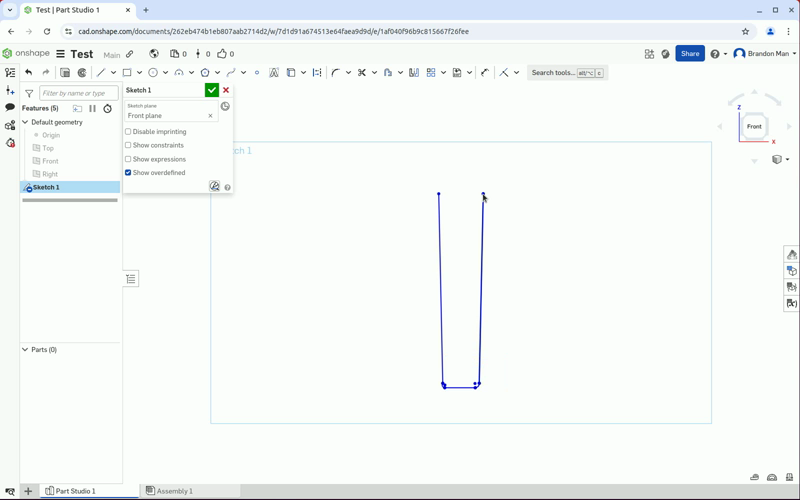
mouse_move(483, 193)
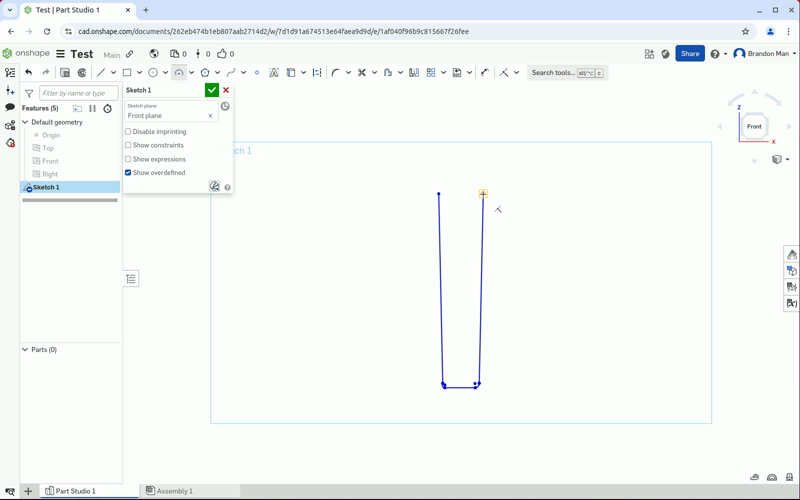
click(483, 193)
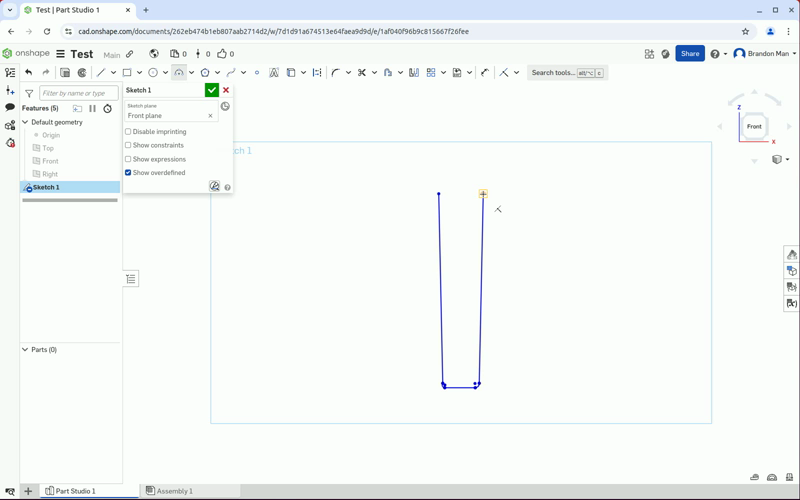
mouse_move(438, 193)
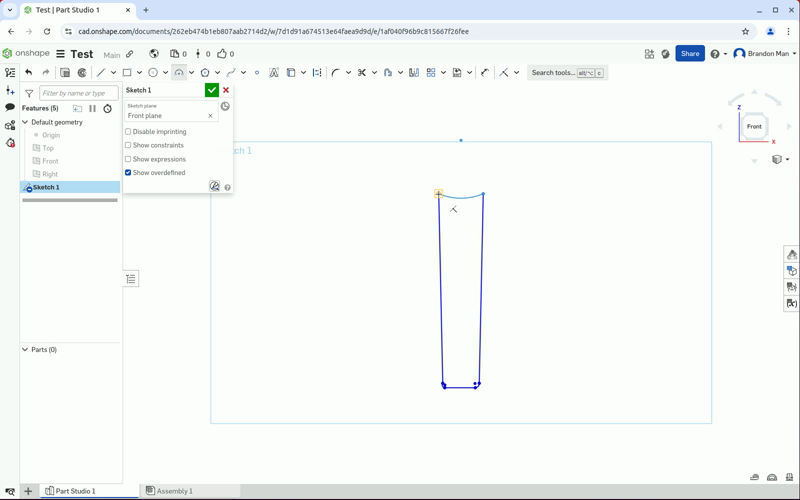
click(438, 193)
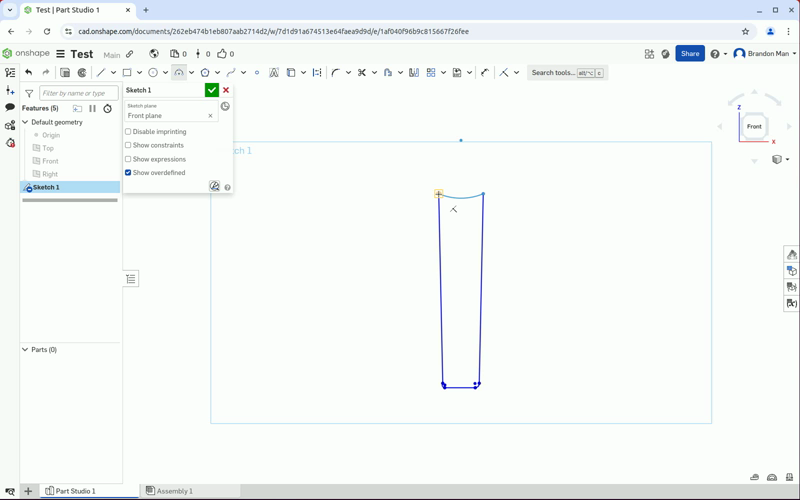
key_down(shift)
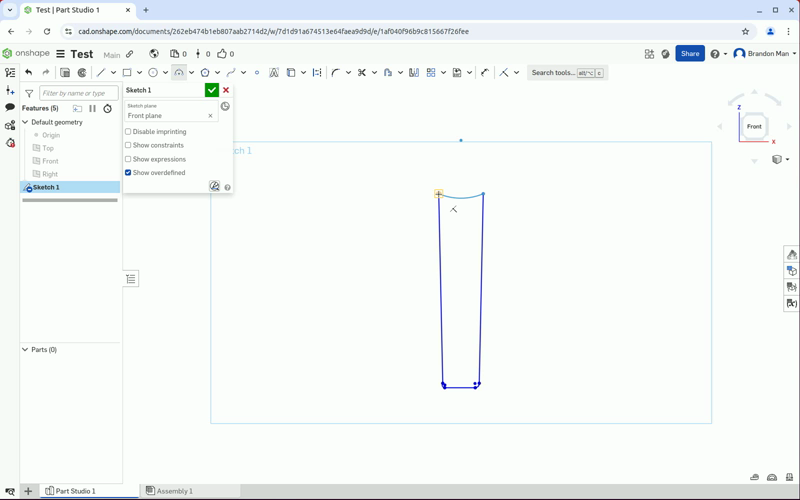
mouse_move(461, 170)
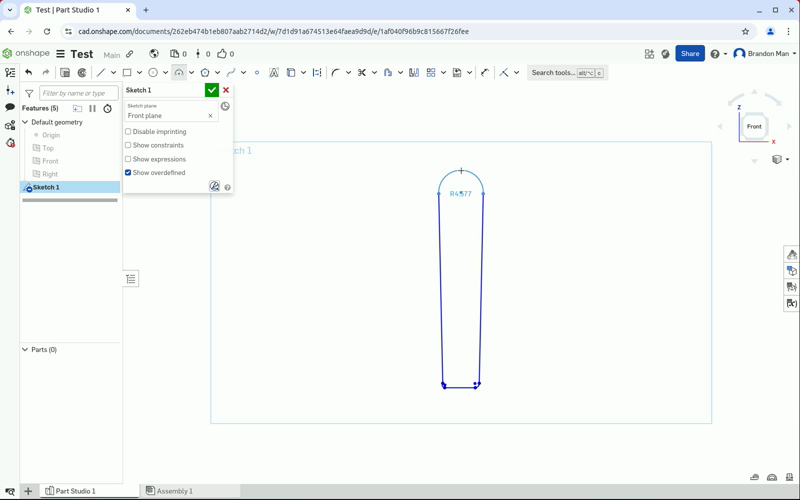
click(461, 170)
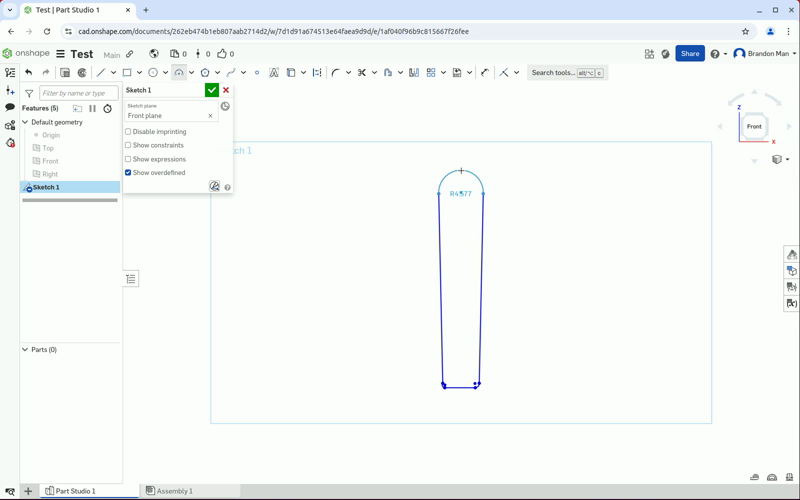
key_up(shift)
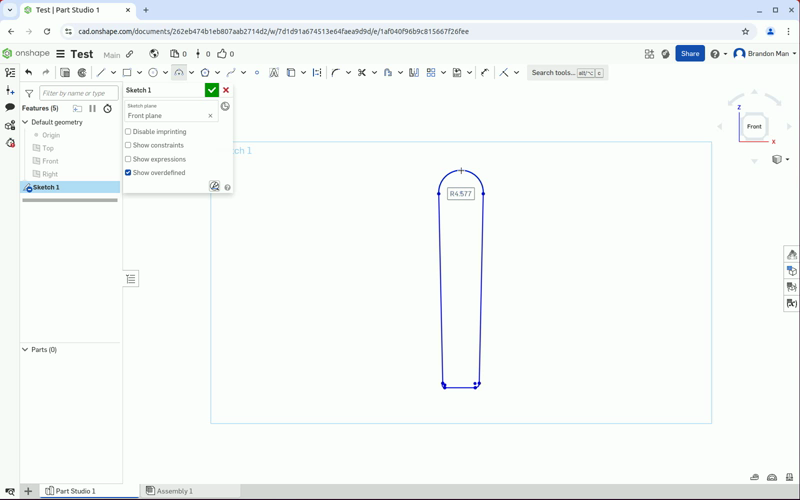
key(esc)
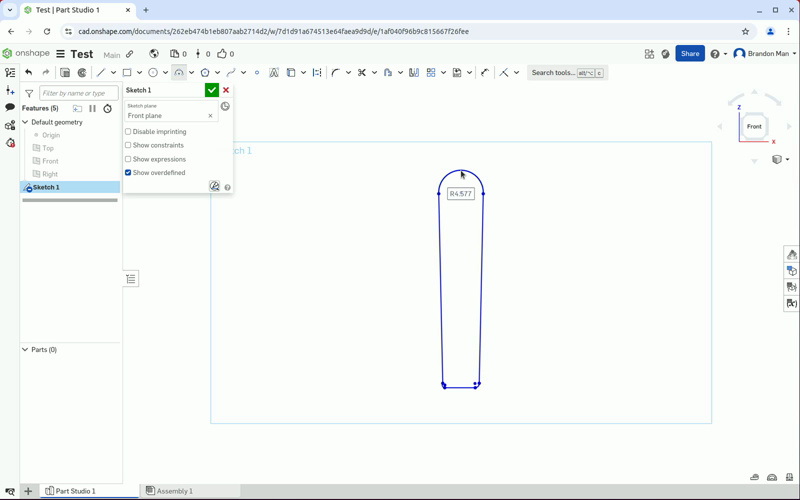
key(a)
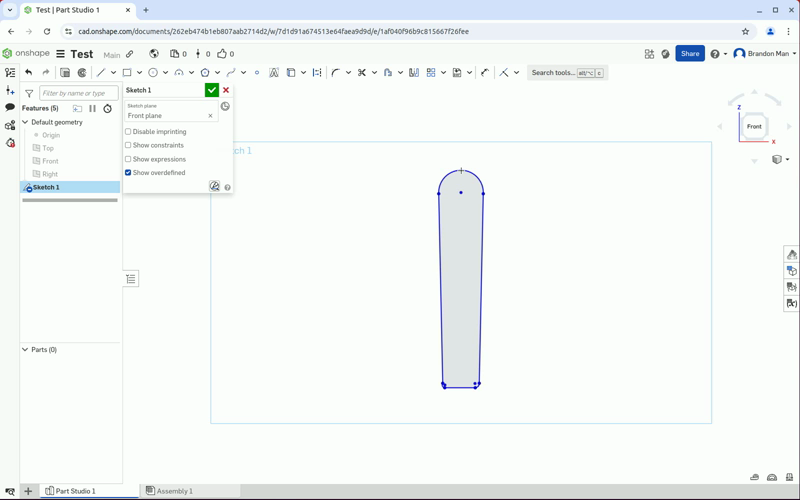
key_down(shift)
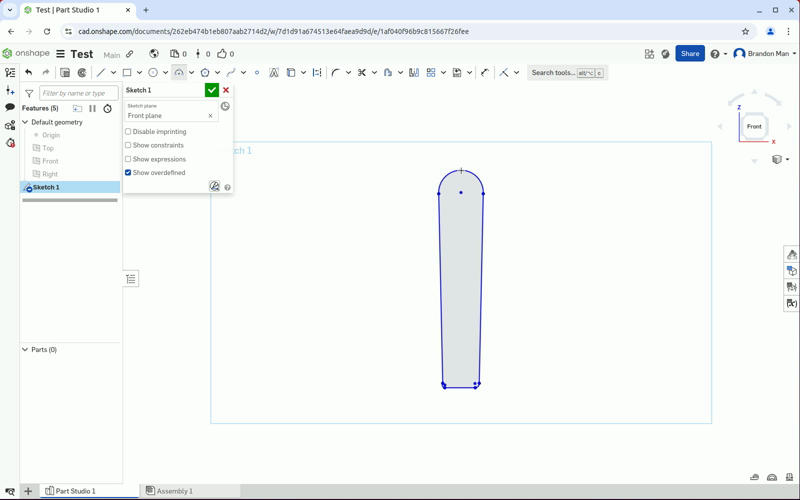
mouse_move(453, 348)
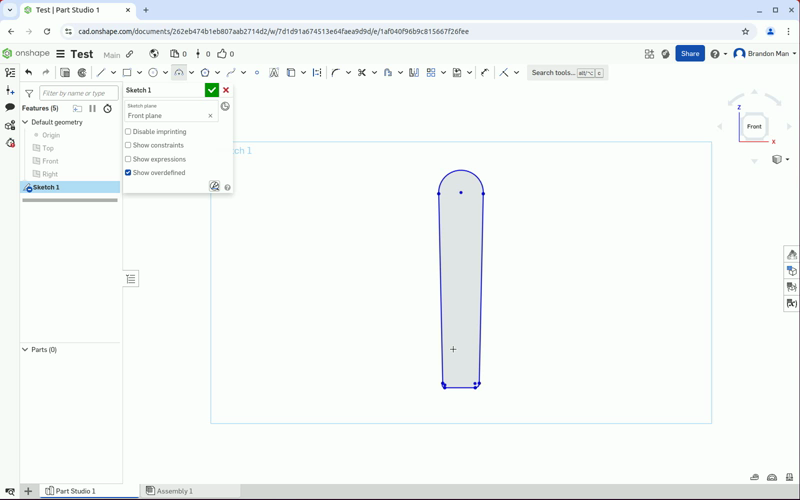
click(453, 348)
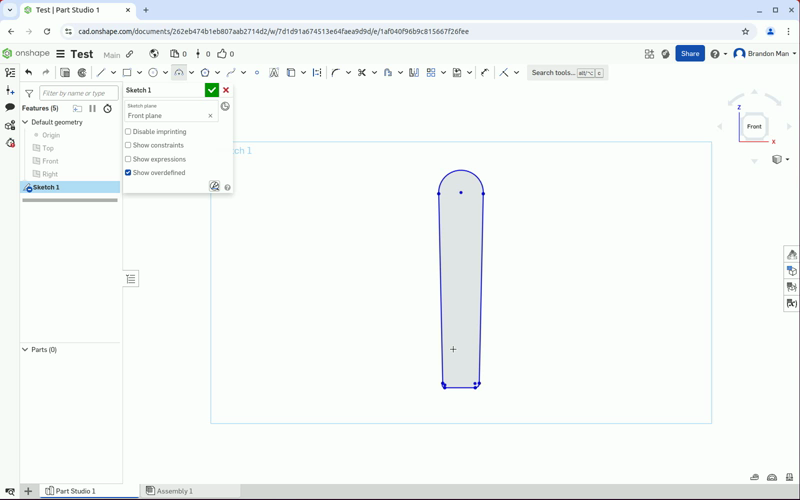
key_up(shift)
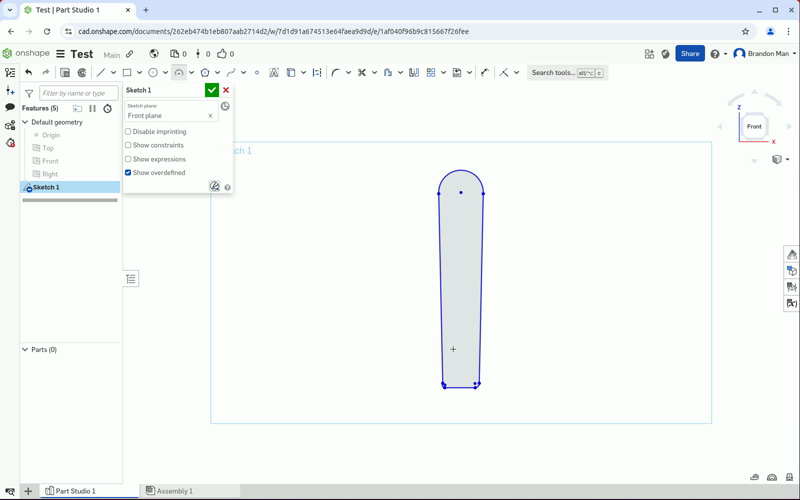
key_down(shift)
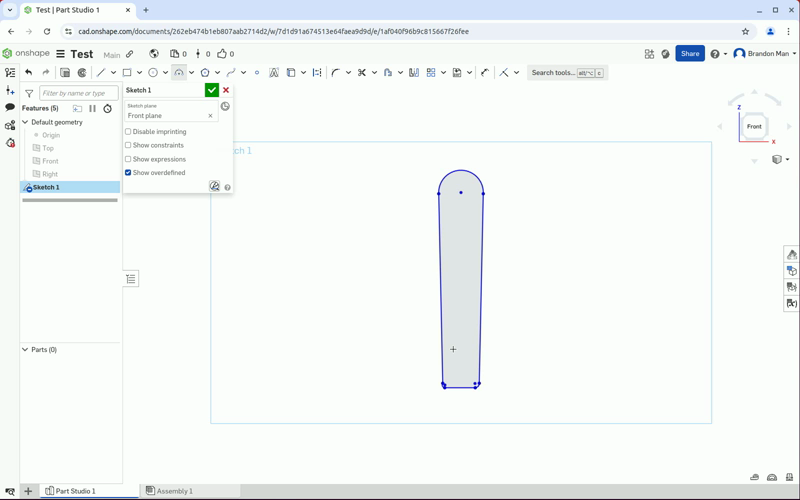
mouse_move(467, 348)
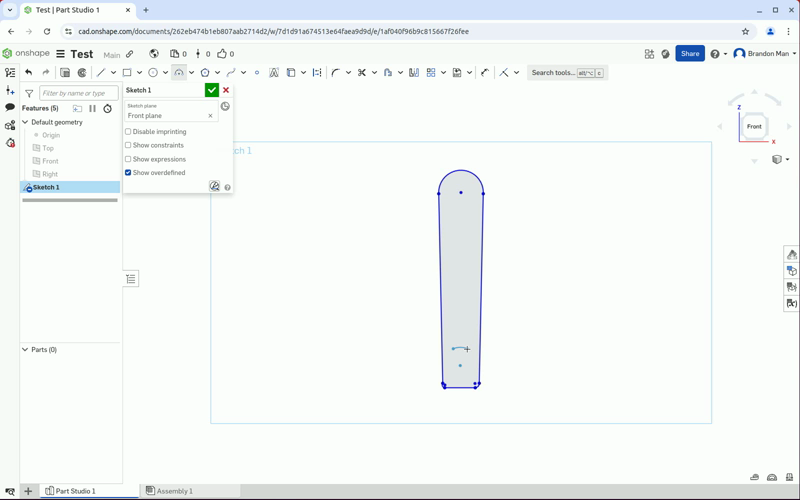
click(467, 348)
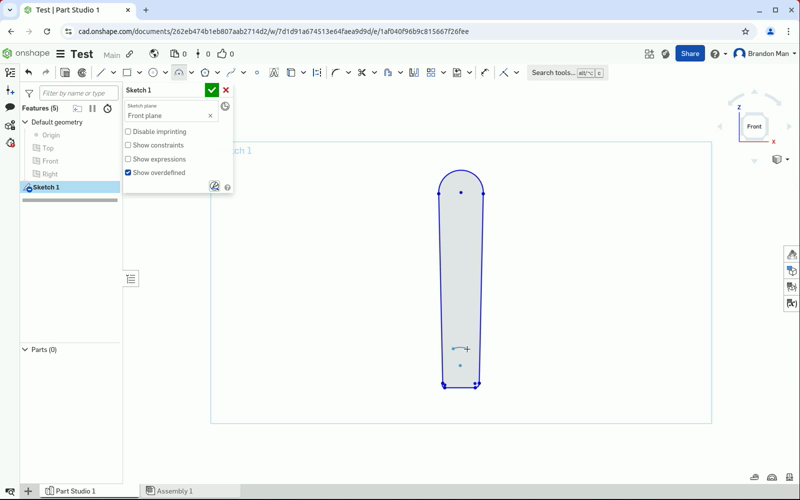
mouse_move(459, 375)
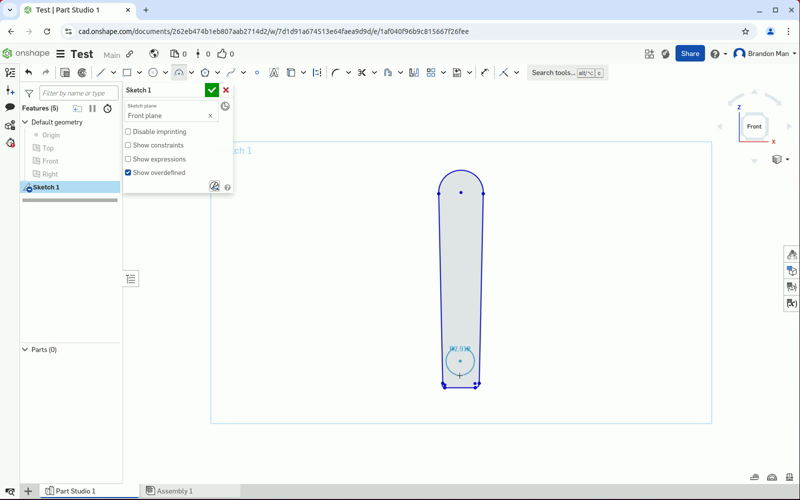
click(459, 375)
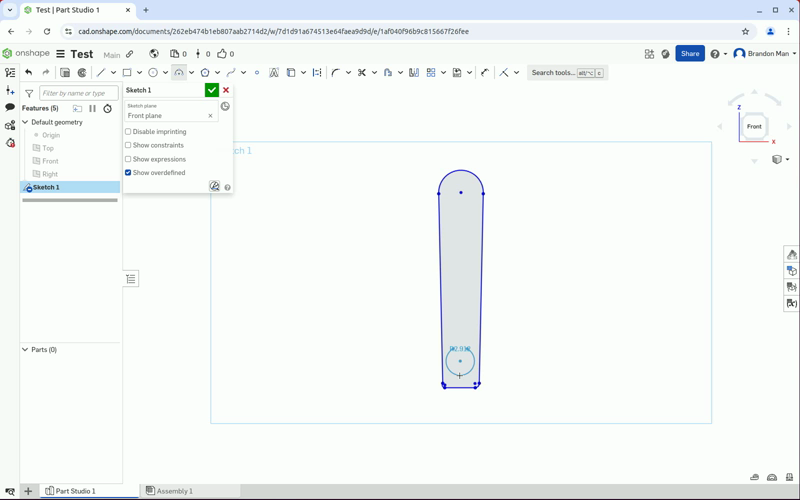
key_up(shift)
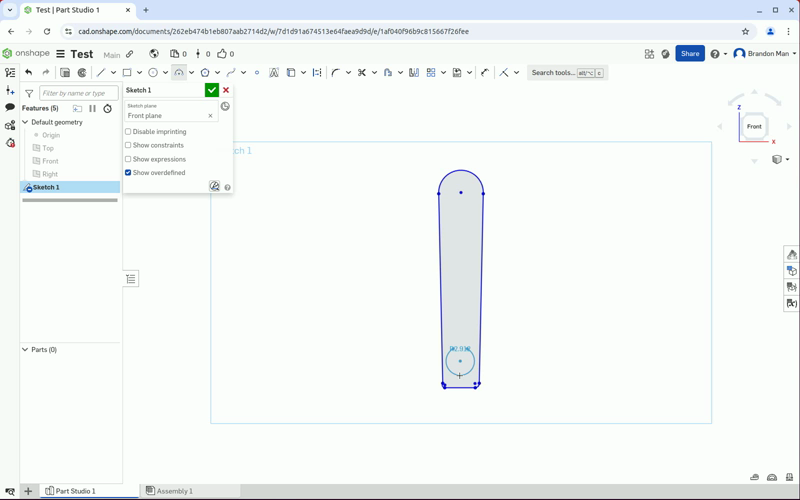
key(esc)
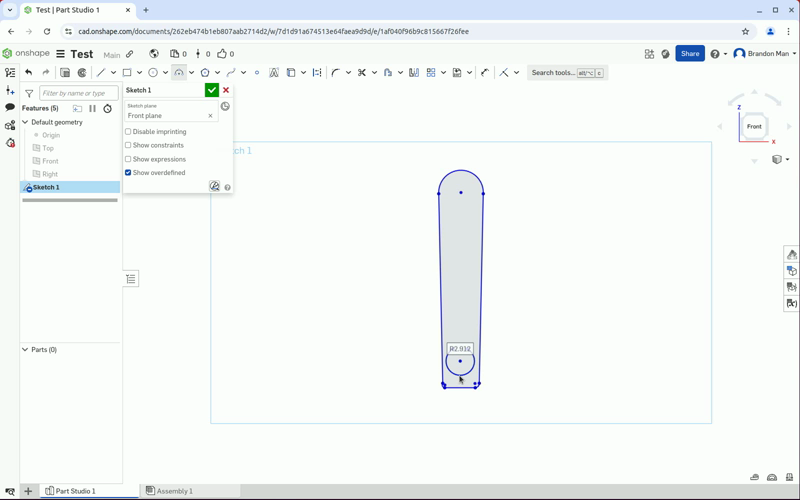
key(l)
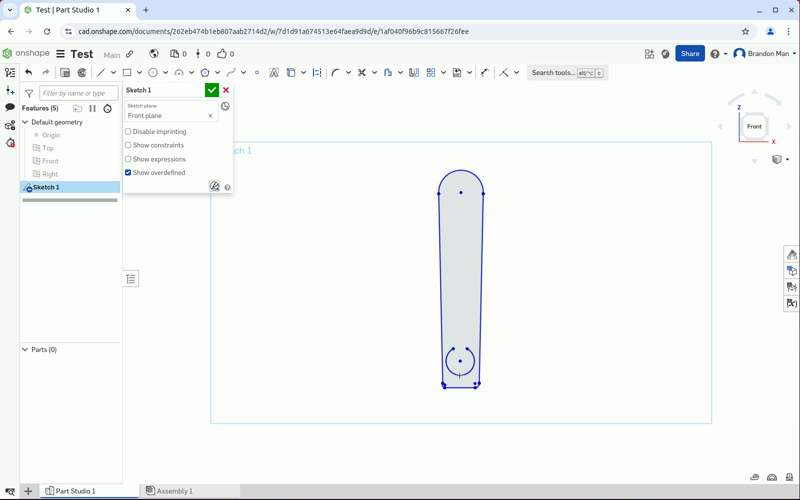
mouse_move(467, 348)
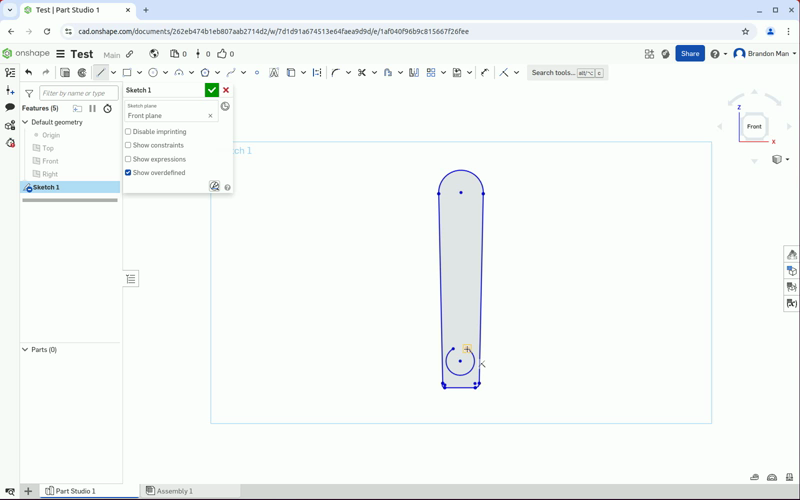
click(467, 348)
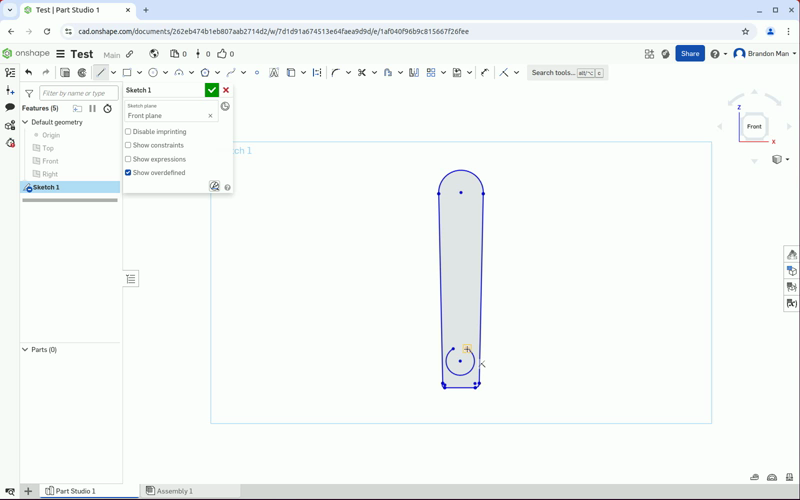
key_down(shift)
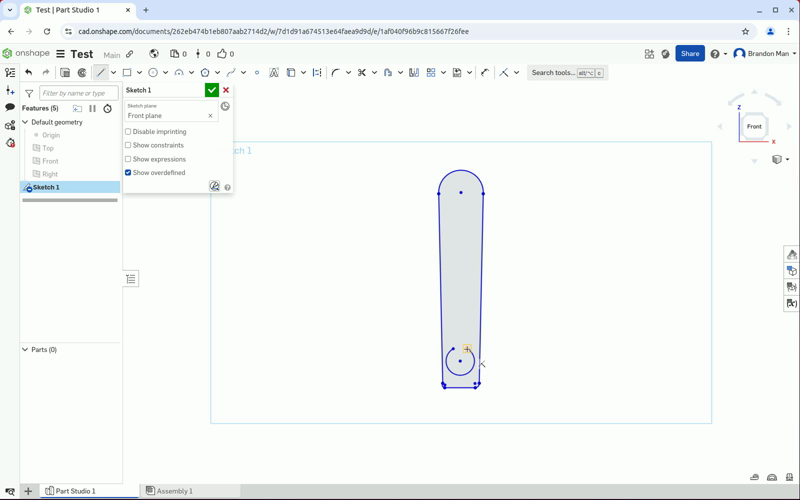
mouse_move(497, 348)
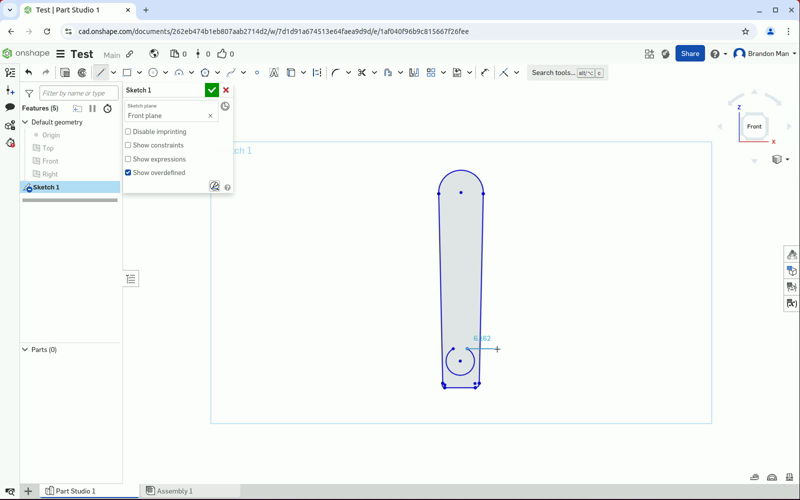
mouse_move(467, 346)
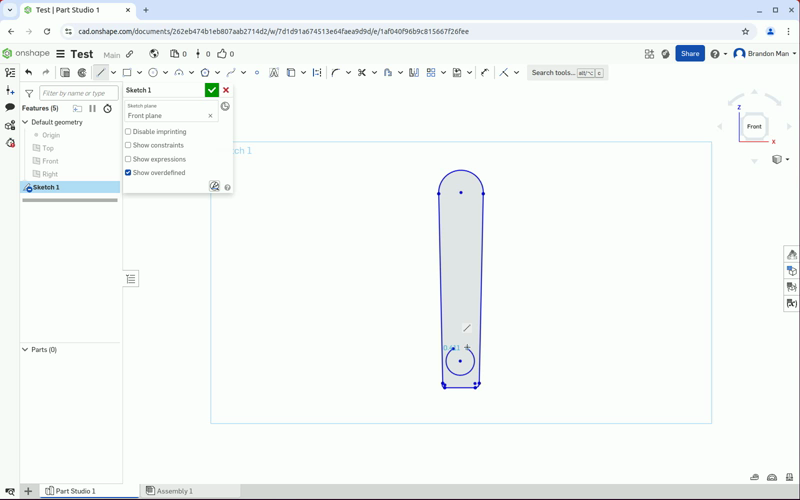
scroll(6)
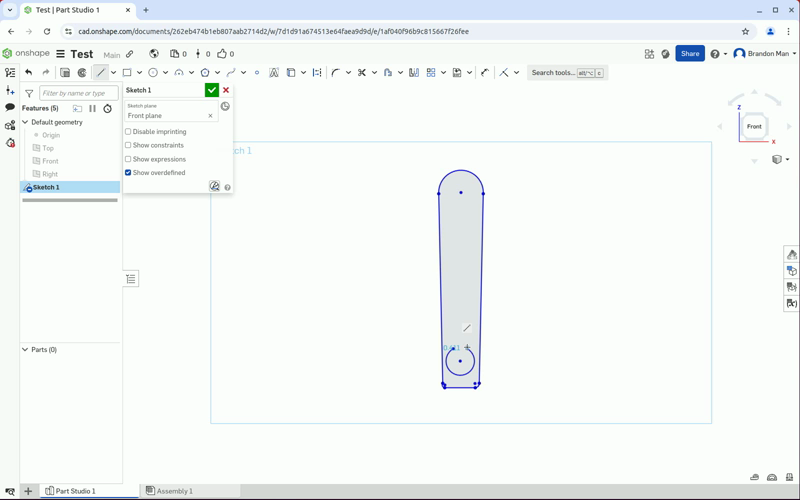
scroll(6)
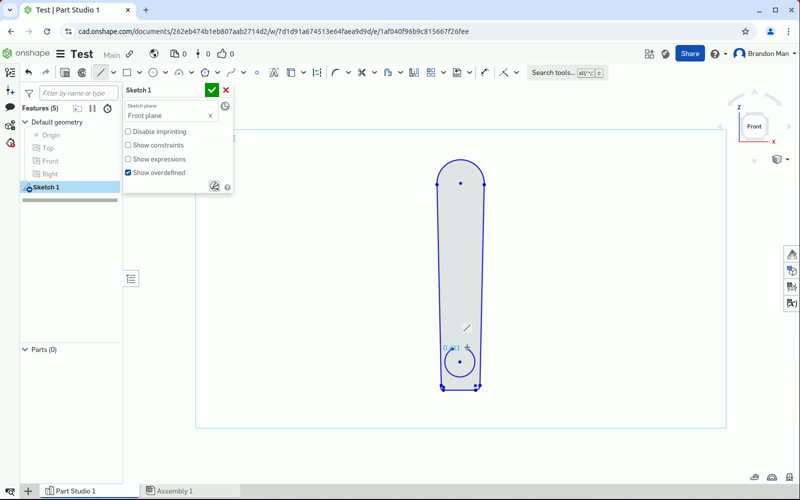
scroll(6)
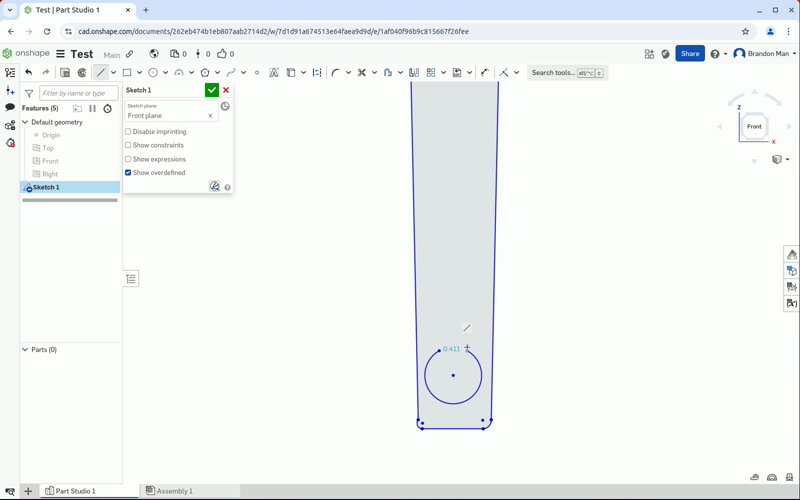
scroll(6)
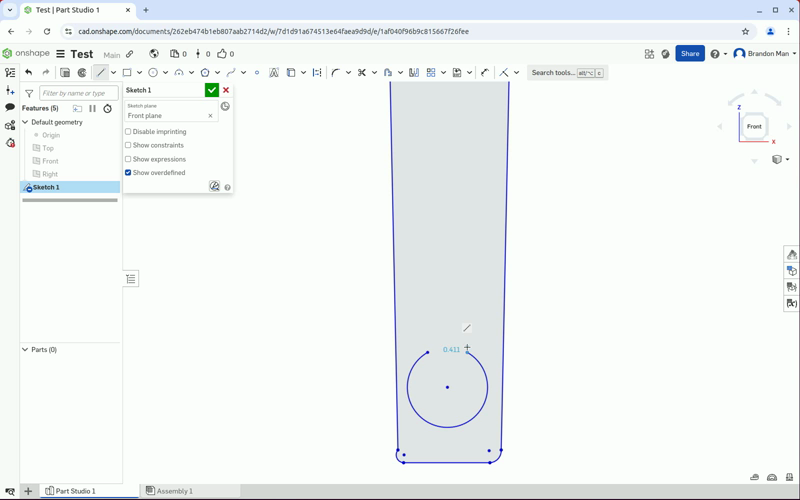
scroll(6)
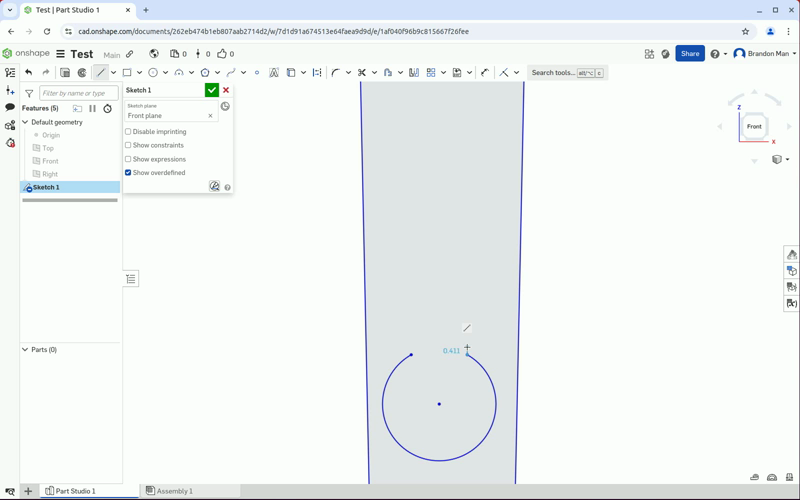
scroll(6)
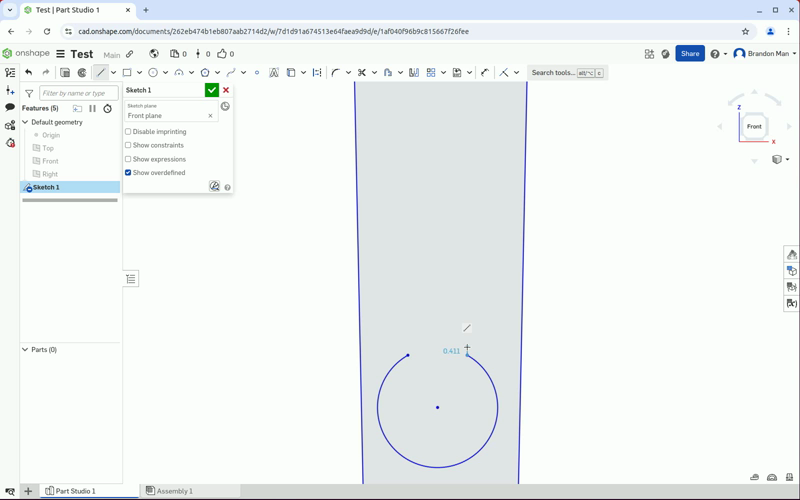
scroll(6)
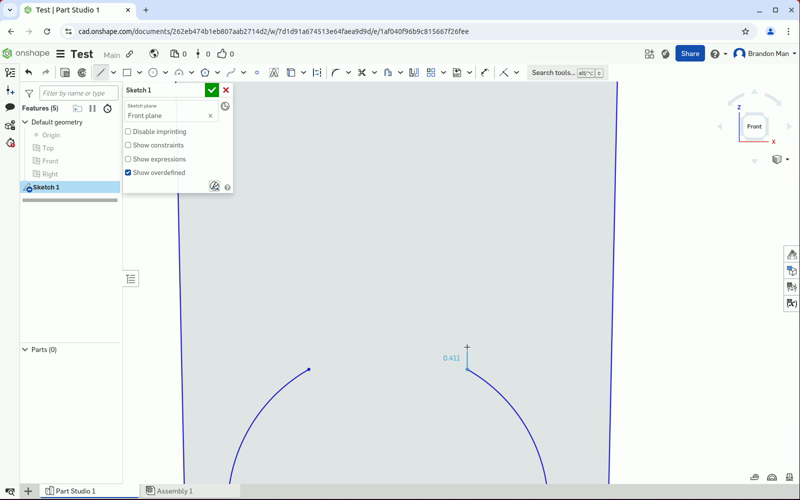
click(467, 346)
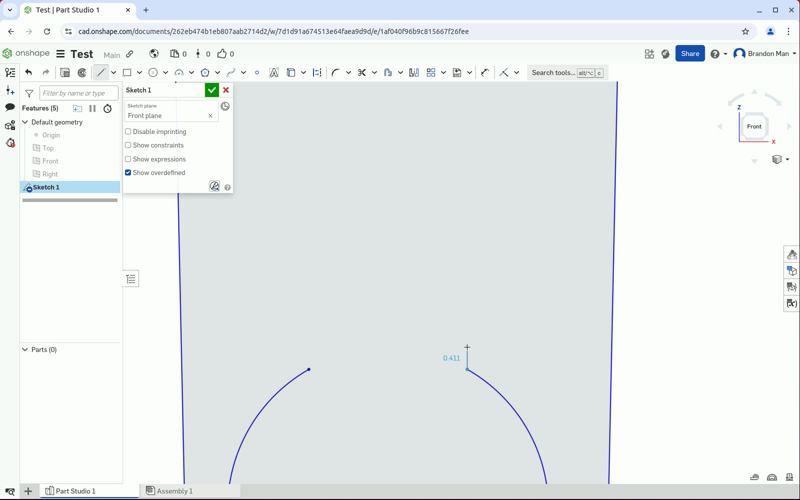
scroll(-6)
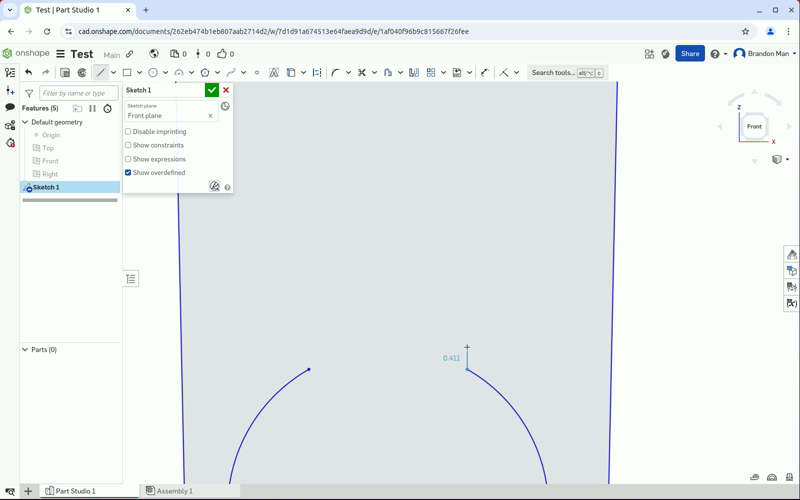
scroll(-6)
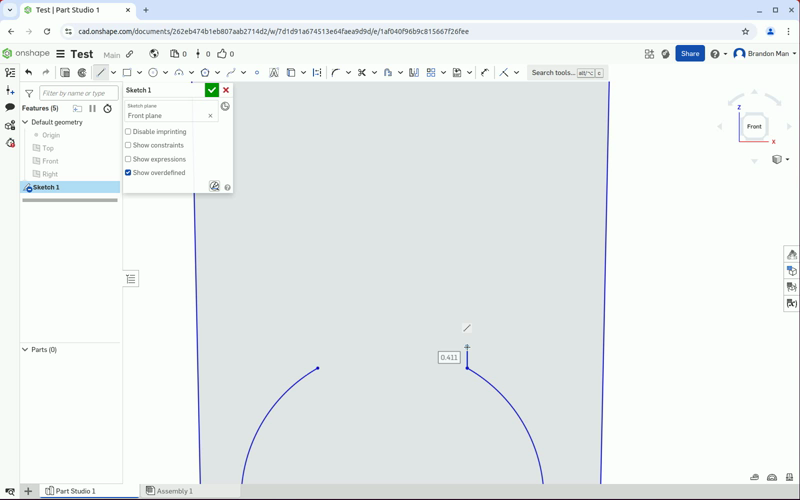
scroll(-6)
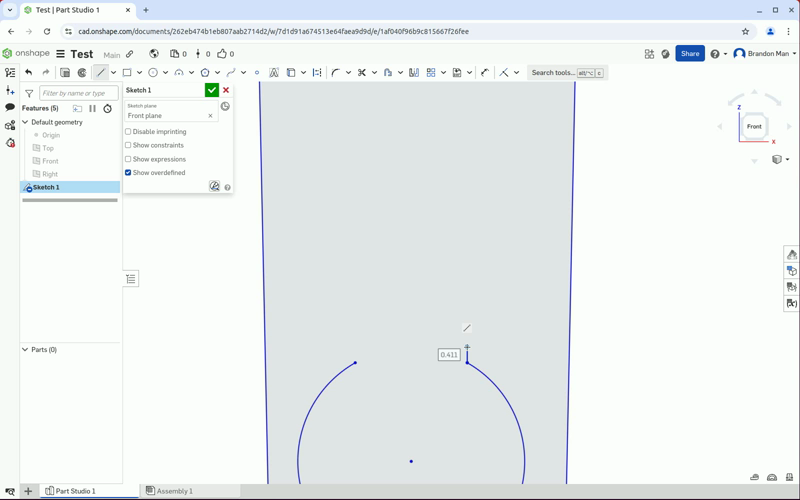
scroll(-6)
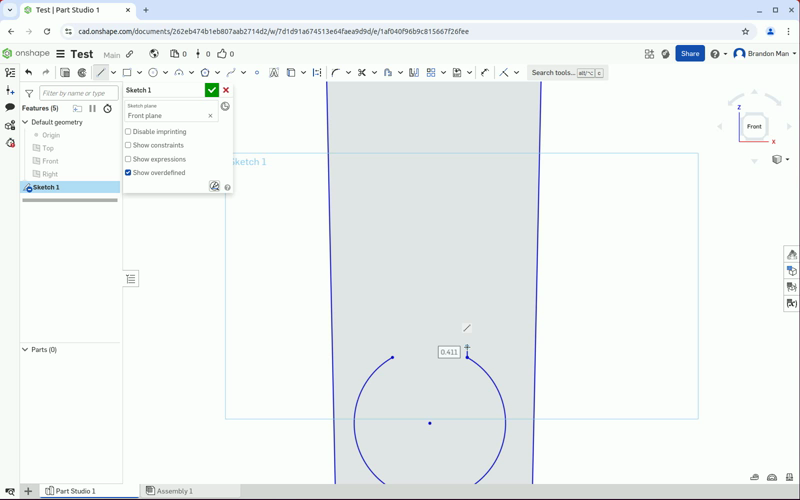
scroll(-6)
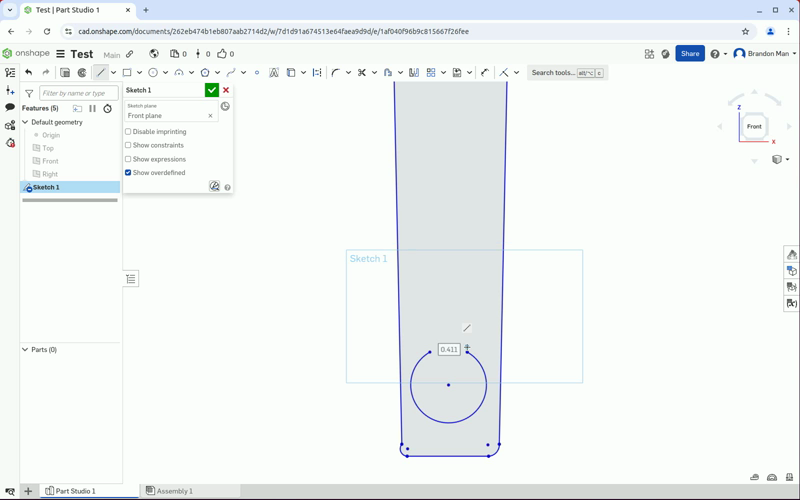
scroll(-6)
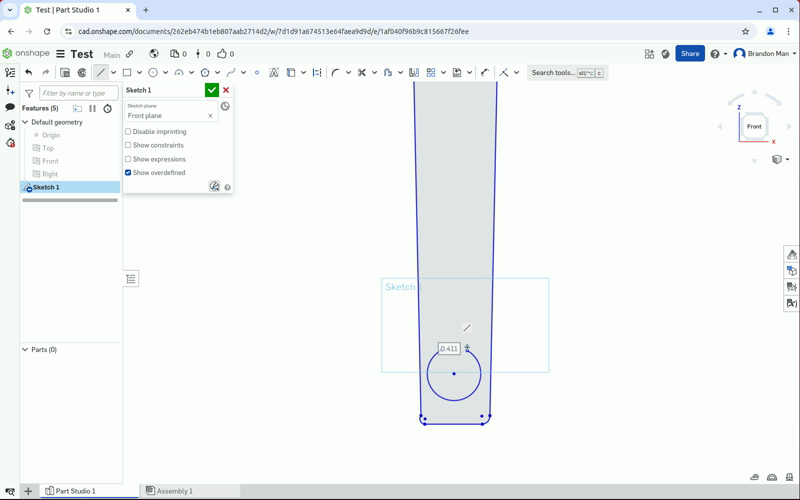
scroll(-6)
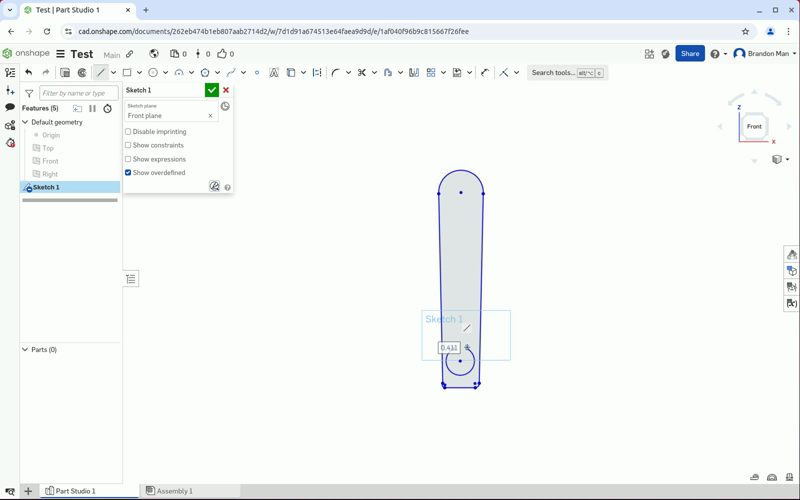
key_up(shift)
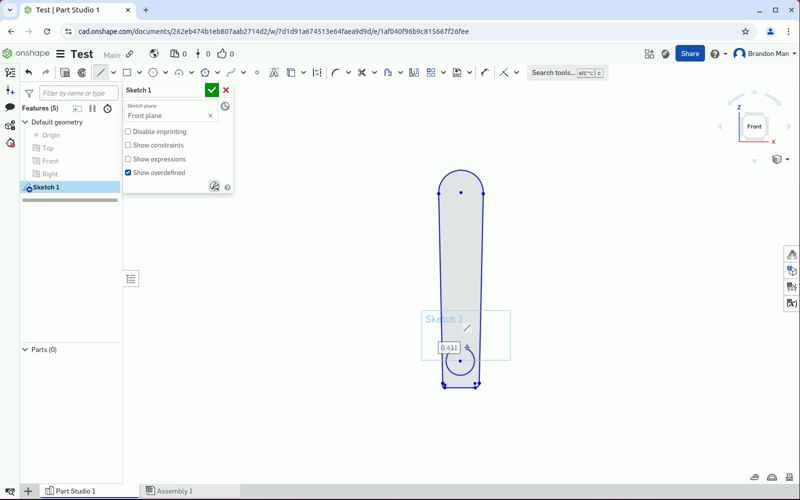
key(esc)
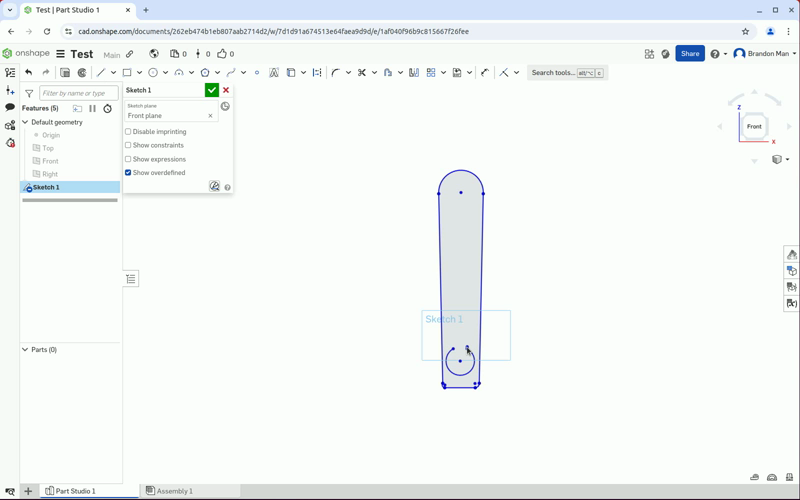
key(a)
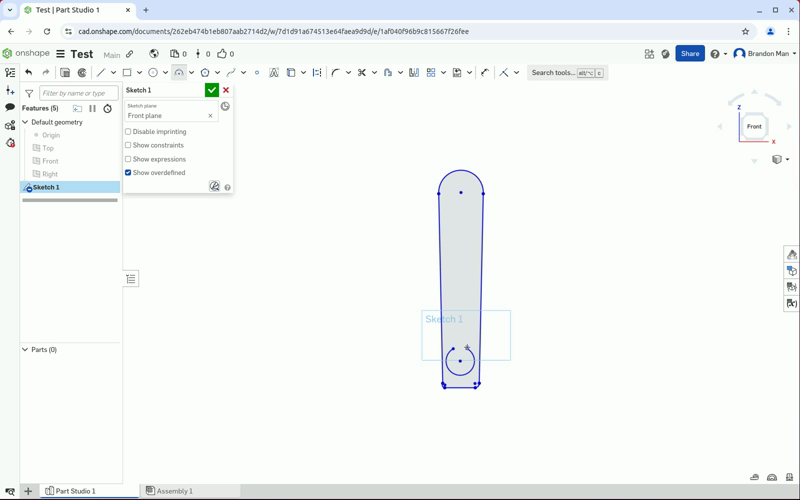
mouse_move(467, 346)
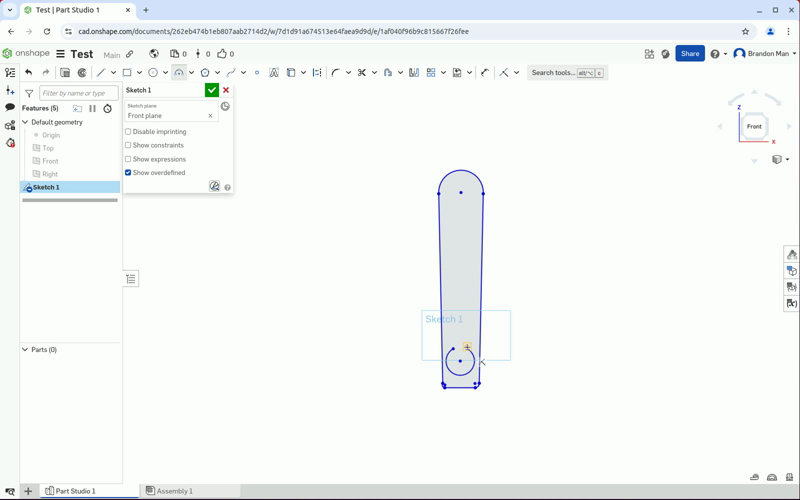
scroll(6)
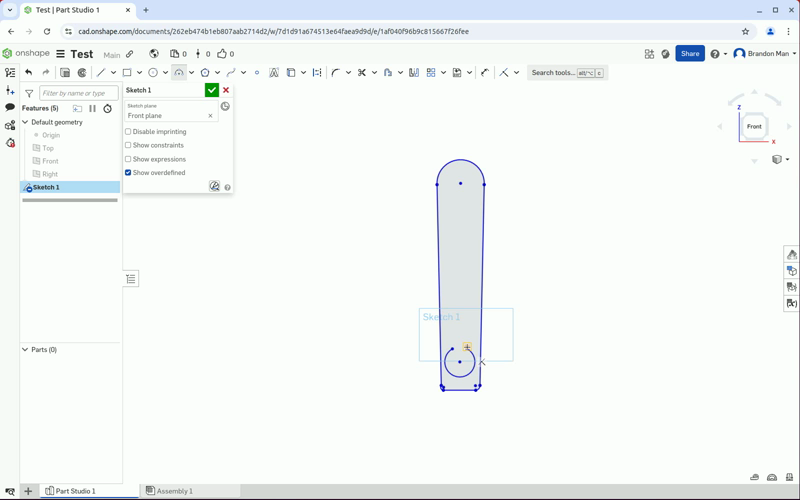
scroll(6)
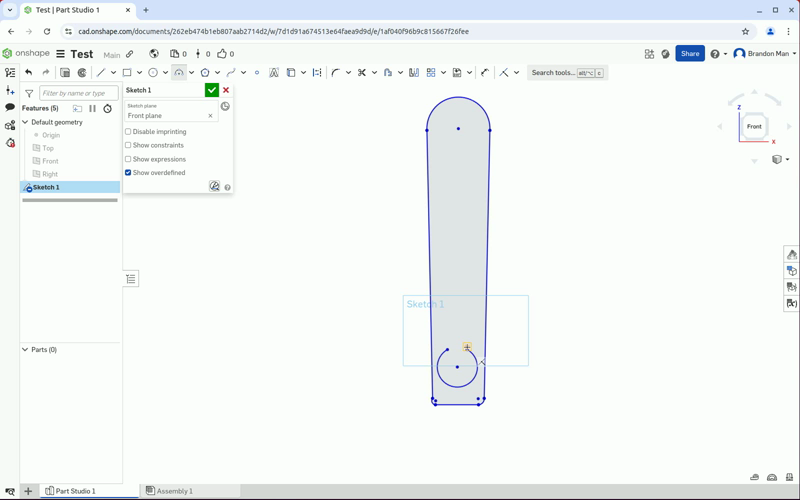
scroll(6)
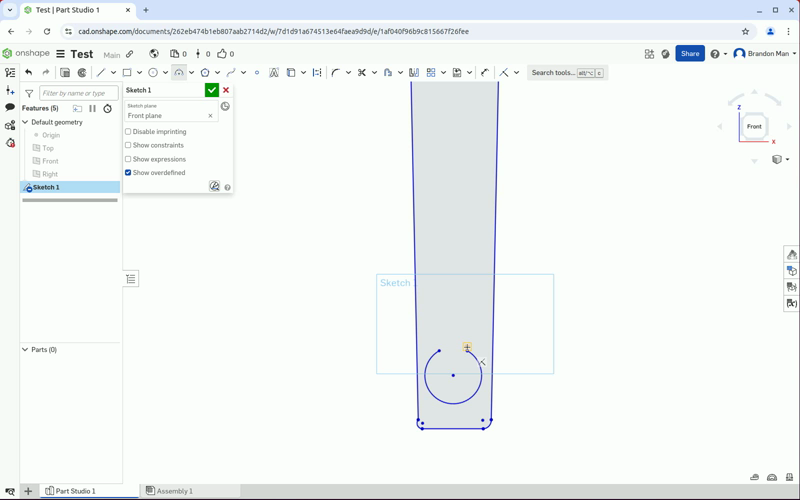
scroll(6)
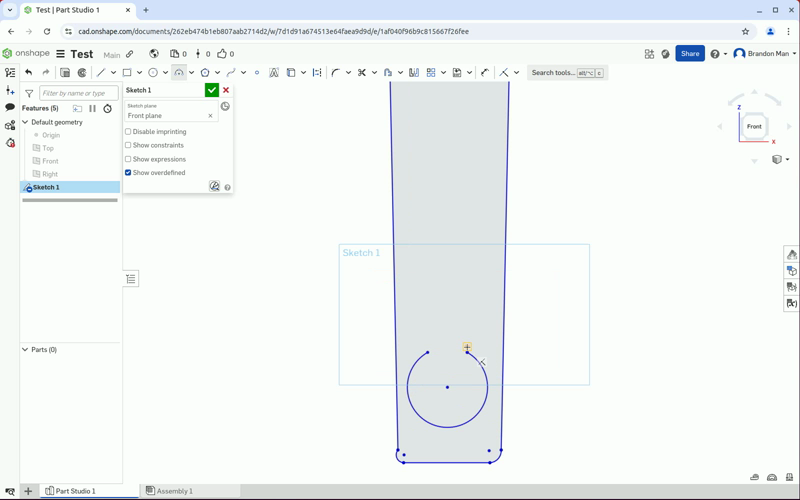
scroll(6)
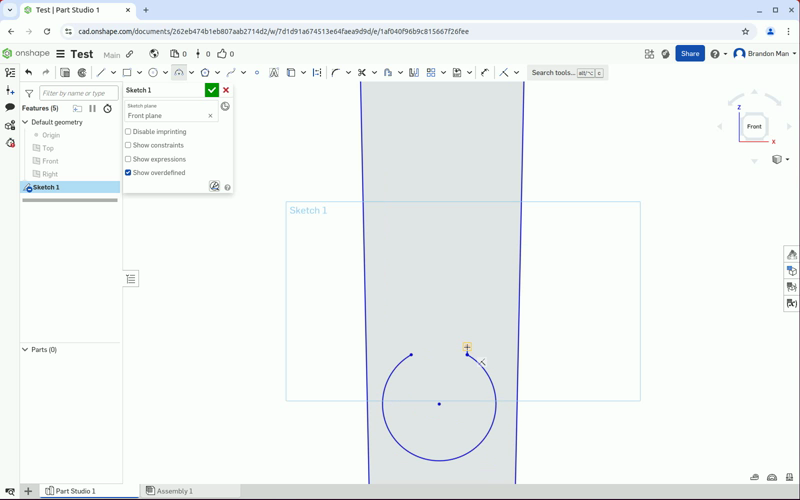
scroll(6)
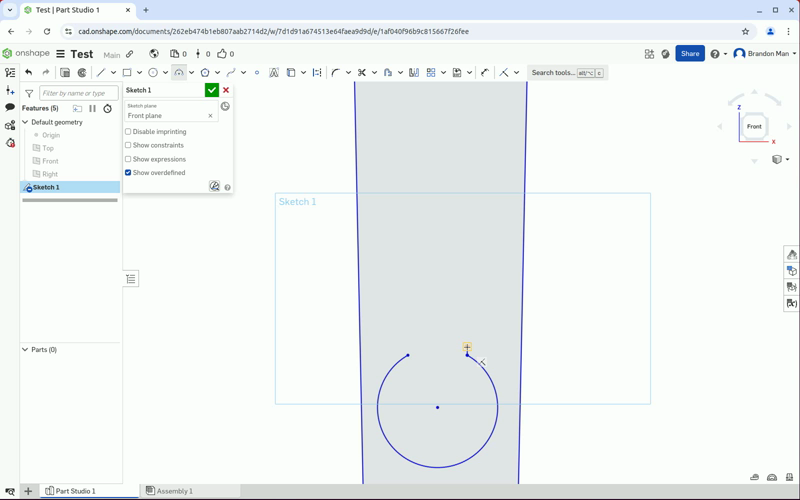
scroll(6)
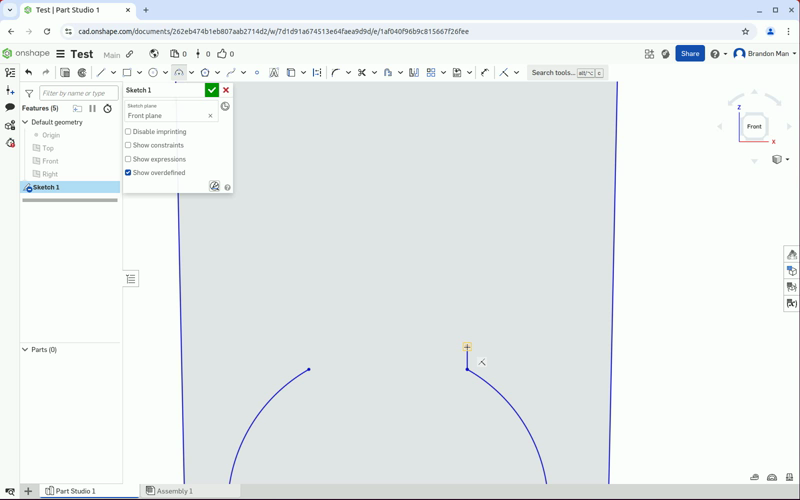
click(467, 346)
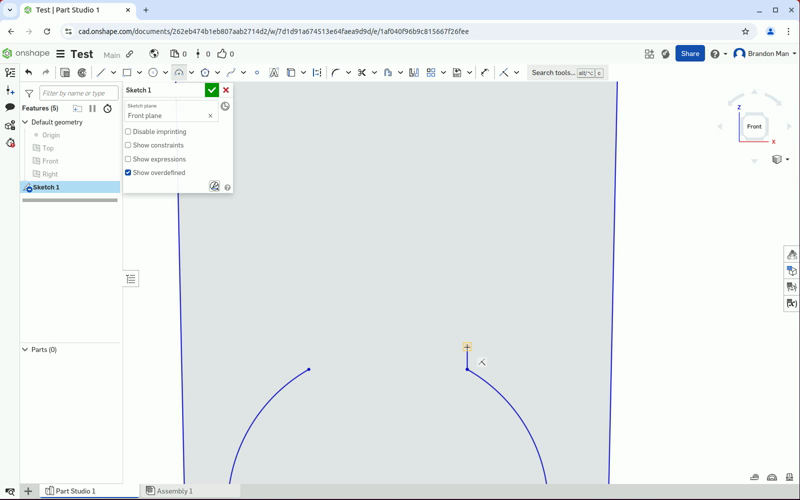
scroll(-6)
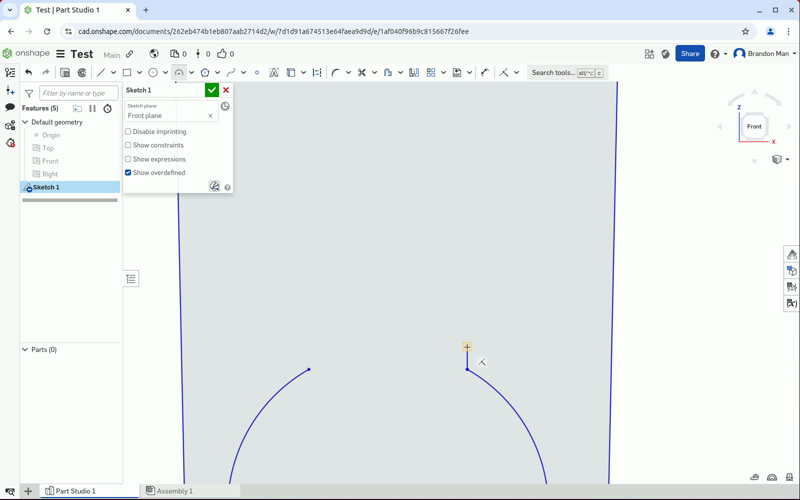
scroll(-6)
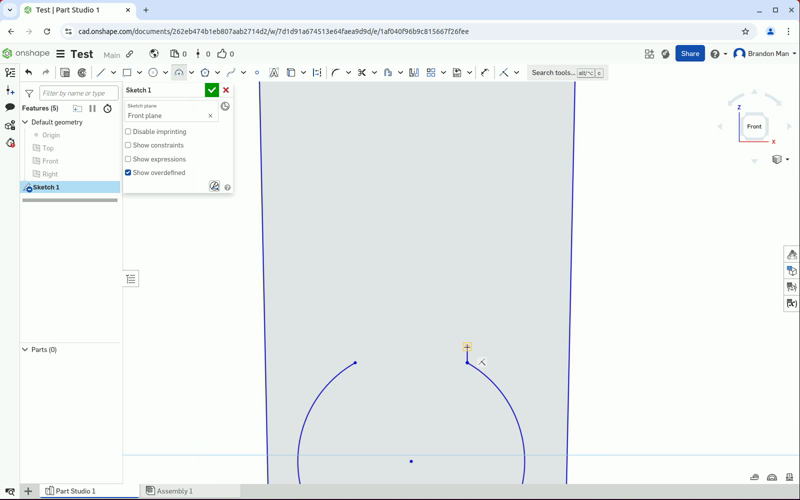
scroll(-6)
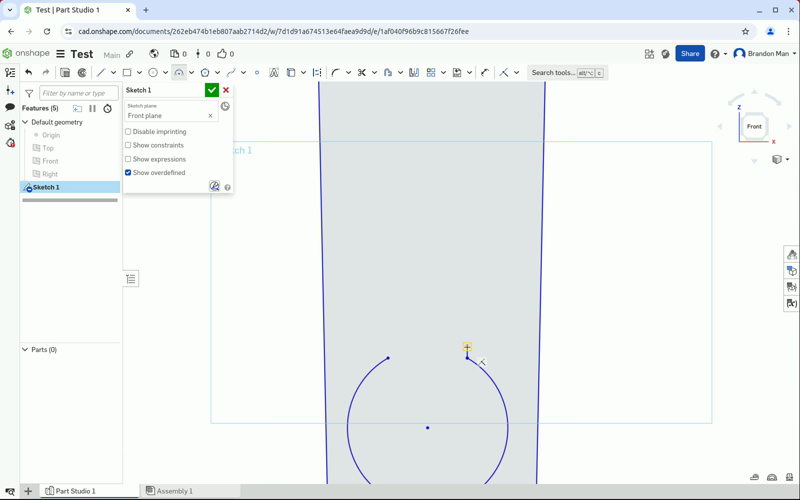
scroll(-6)
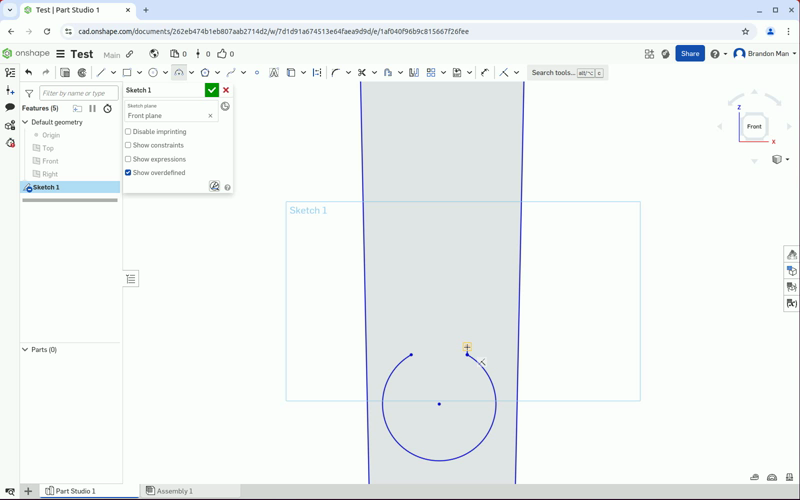
scroll(-6)
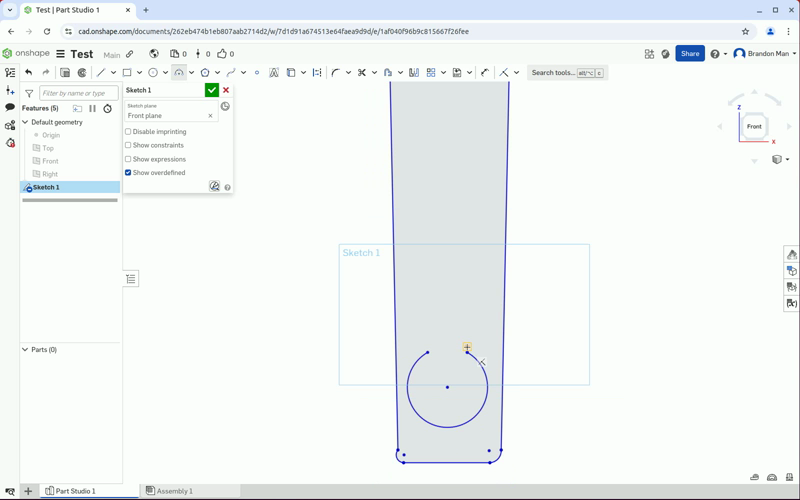
scroll(-6)
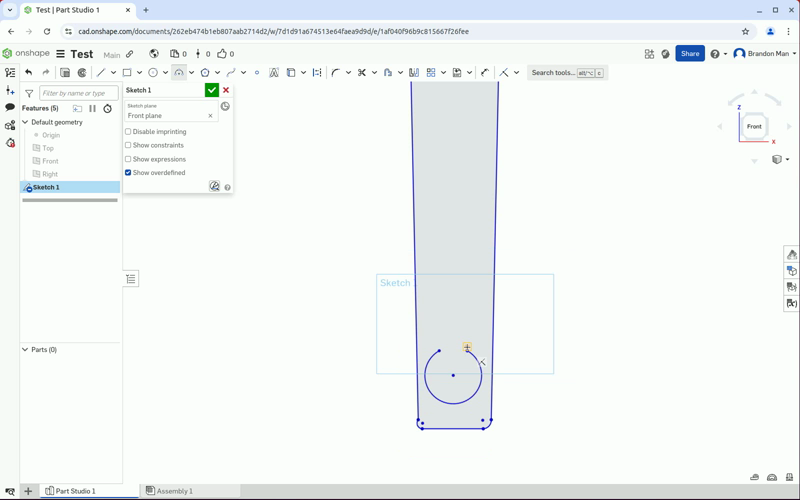
scroll(-6)
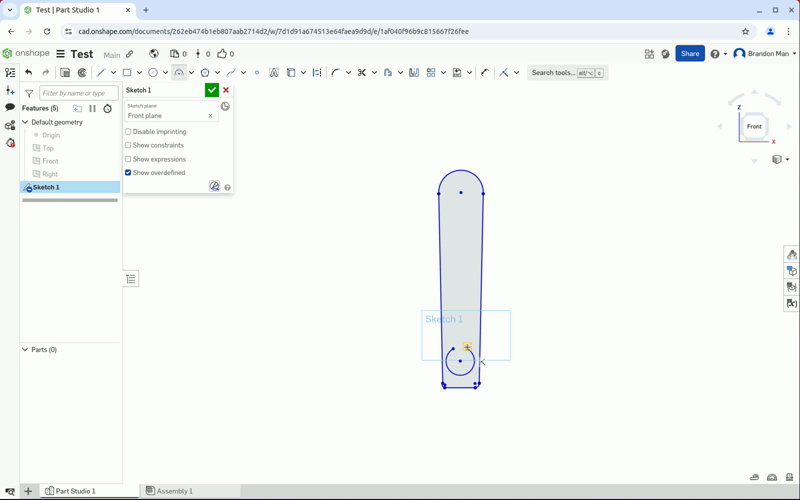
key_down(shift)
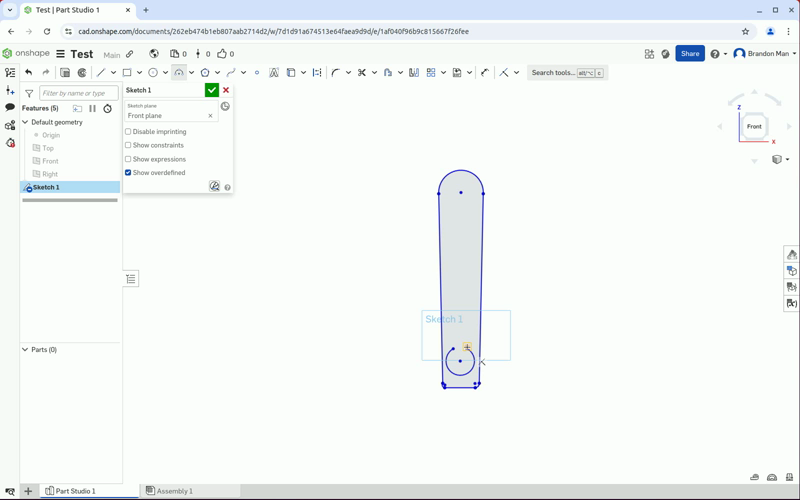
mouse_move(453, 346)
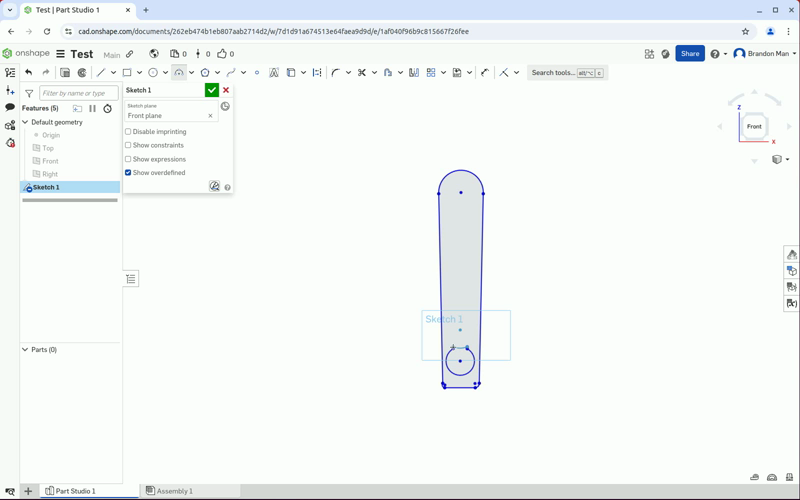
scroll(6)
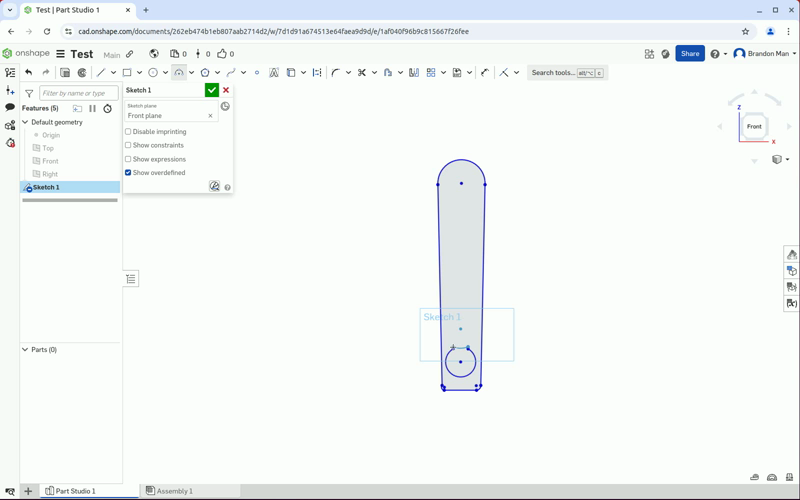
scroll(6)
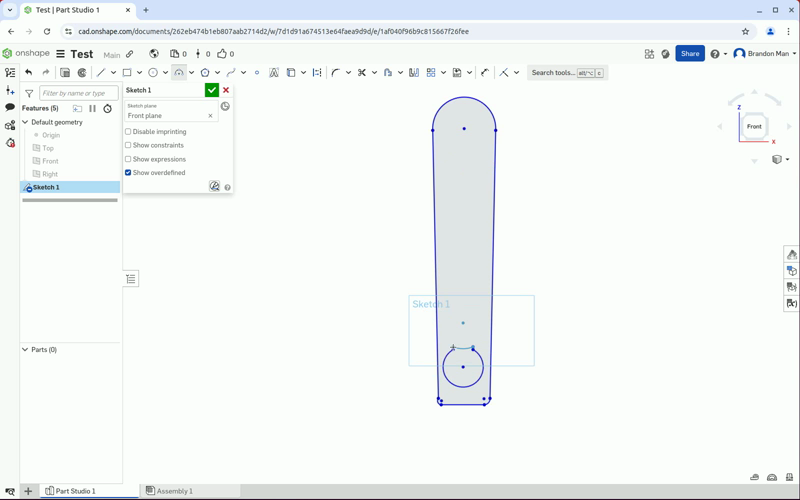
scroll(6)
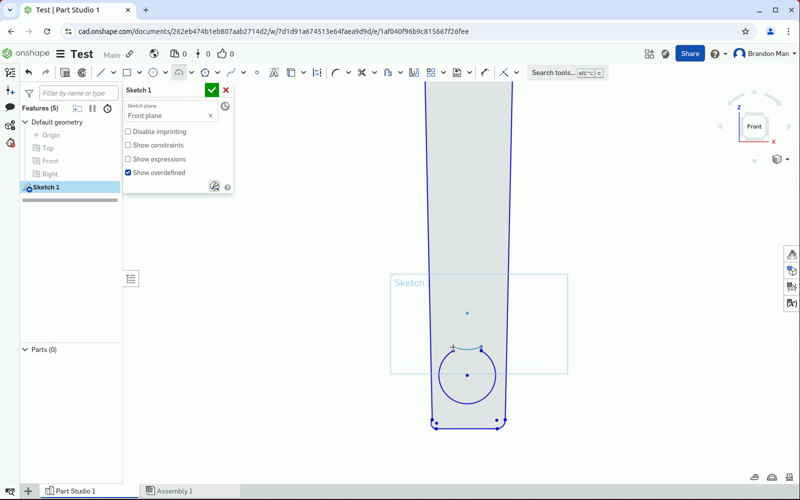
scroll(6)
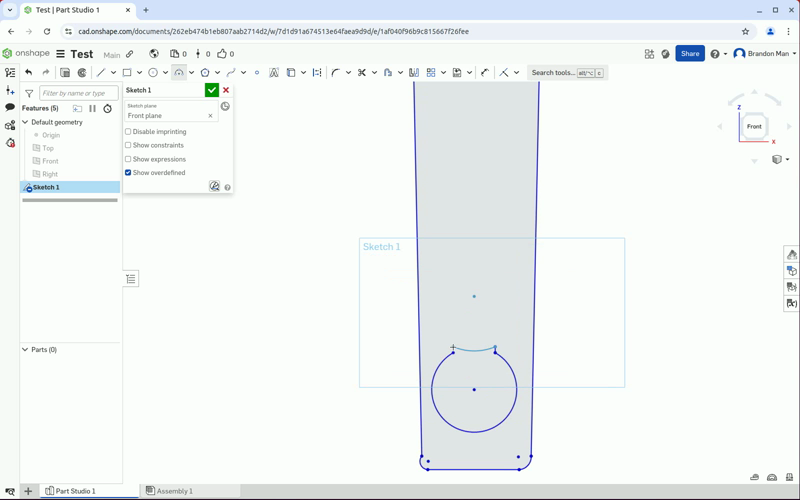
scroll(6)
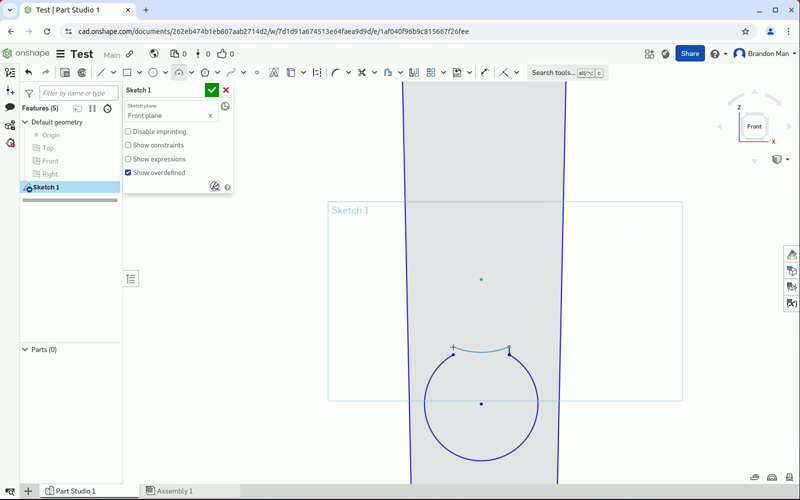
scroll(6)
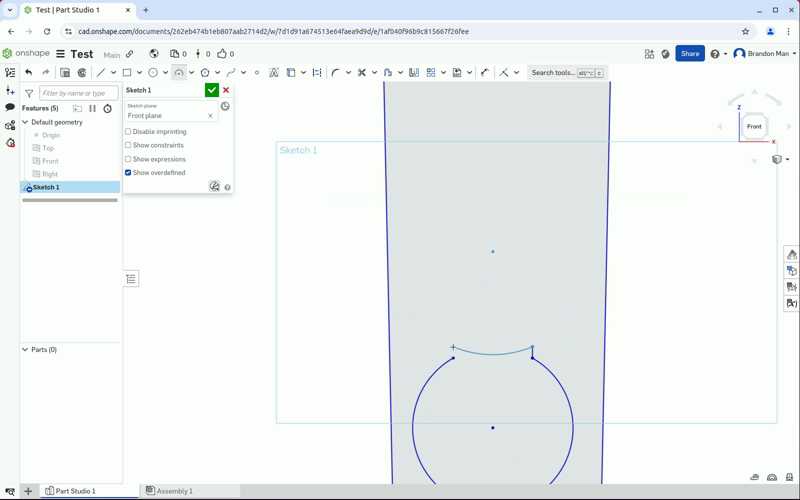
scroll(6)
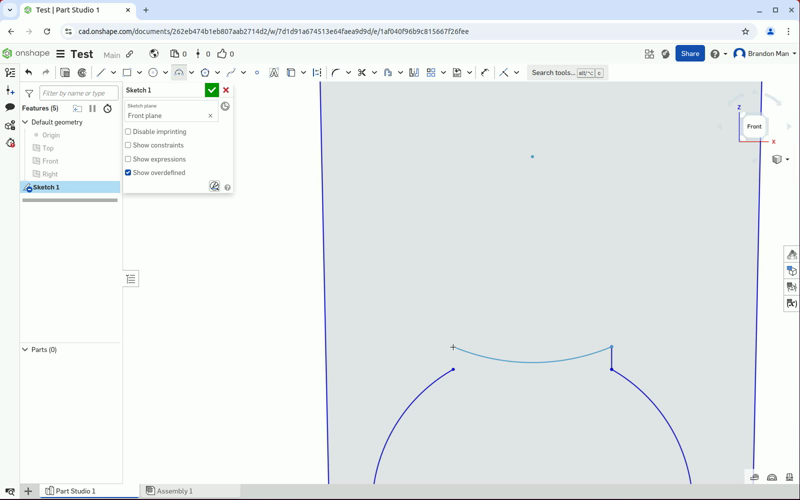
click(453, 346)
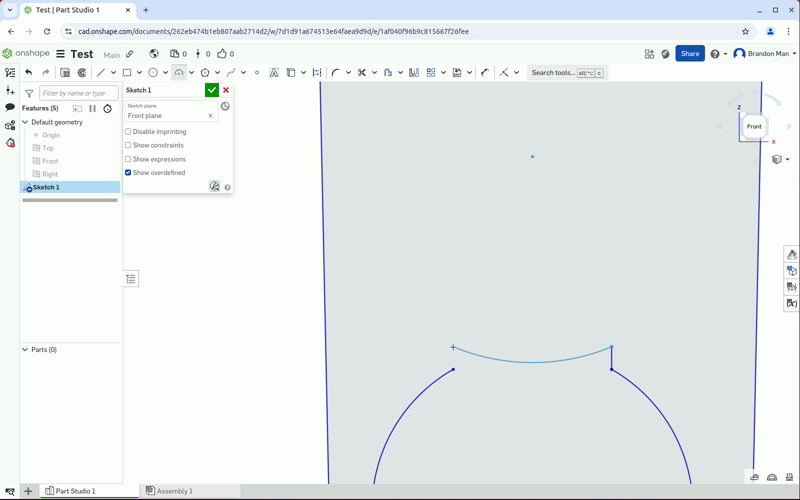
scroll(-6)
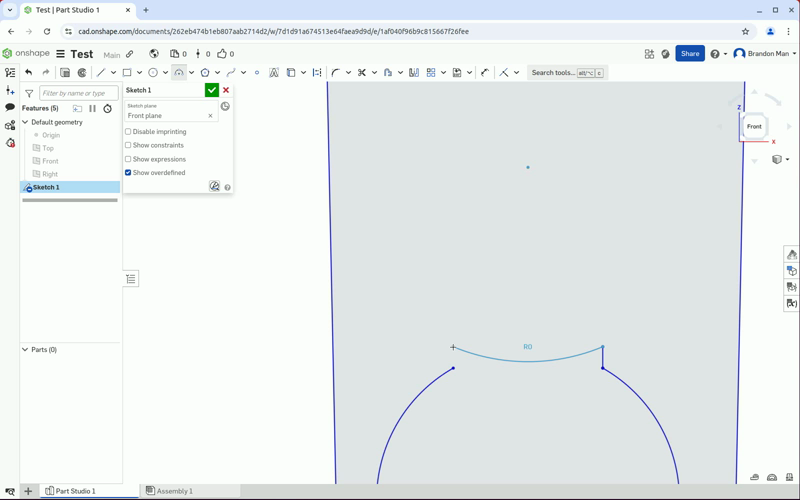
scroll(-6)
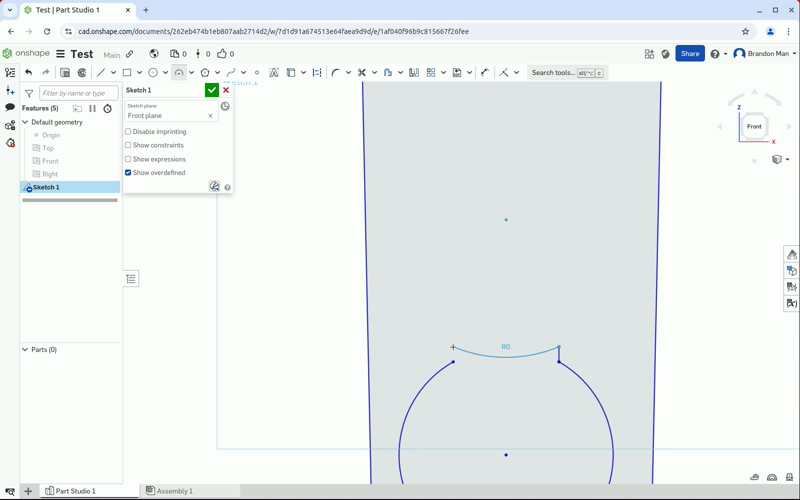
scroll(-6)
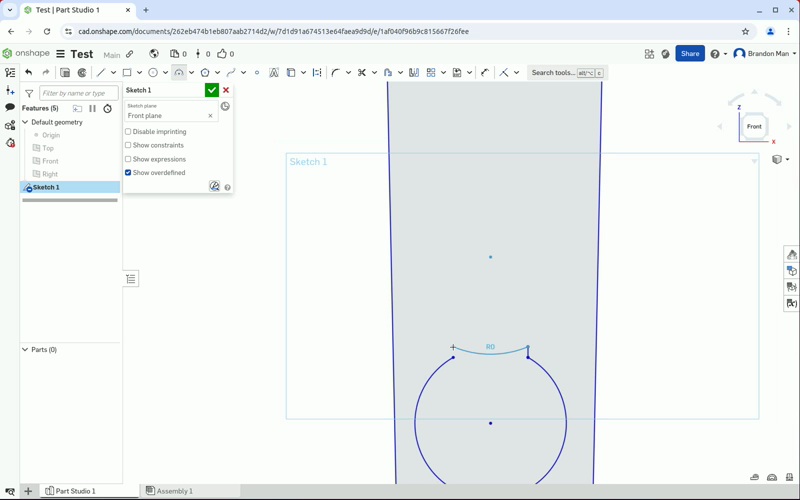
scroll(-6)
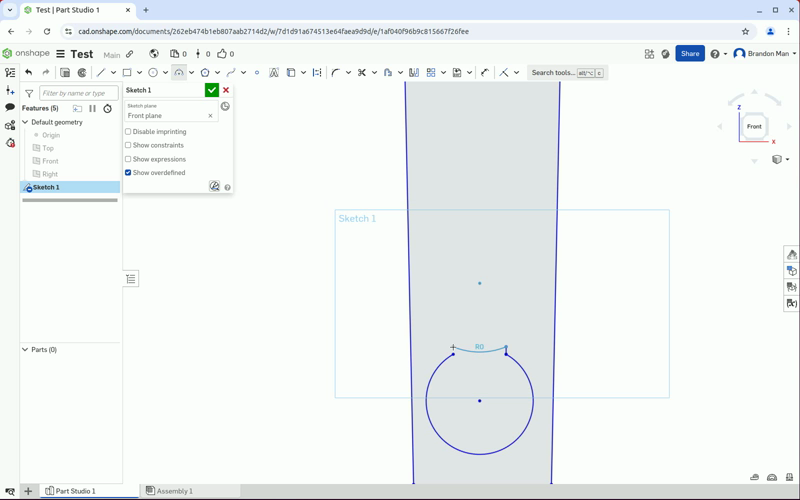
scroll(-6)
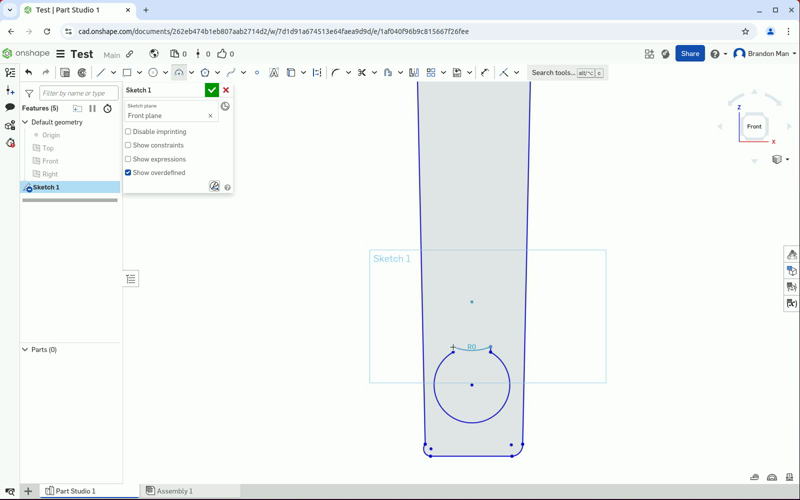
scroll(-6)
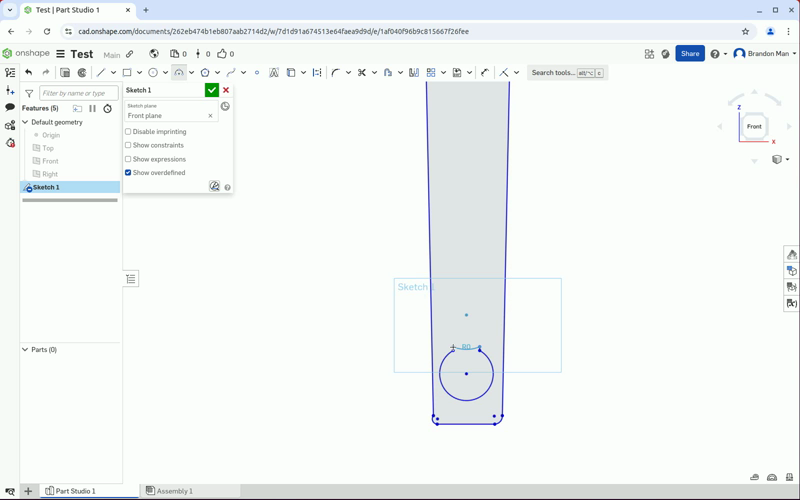
scroll(-6)
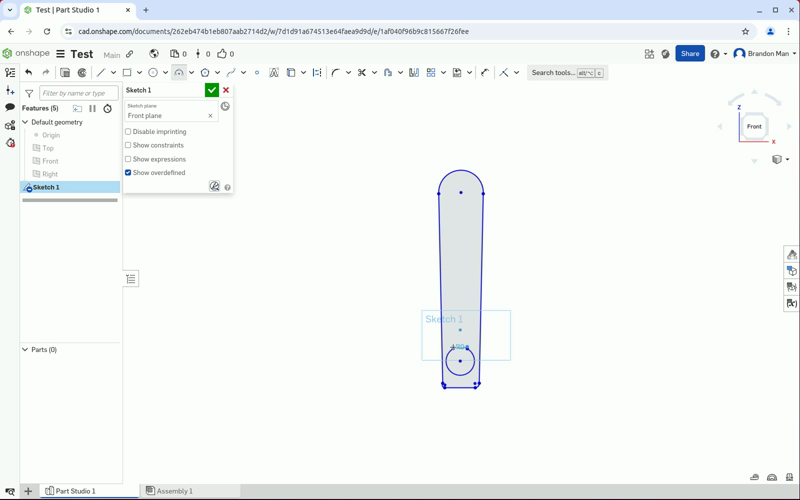
mouse_move(459, 339)
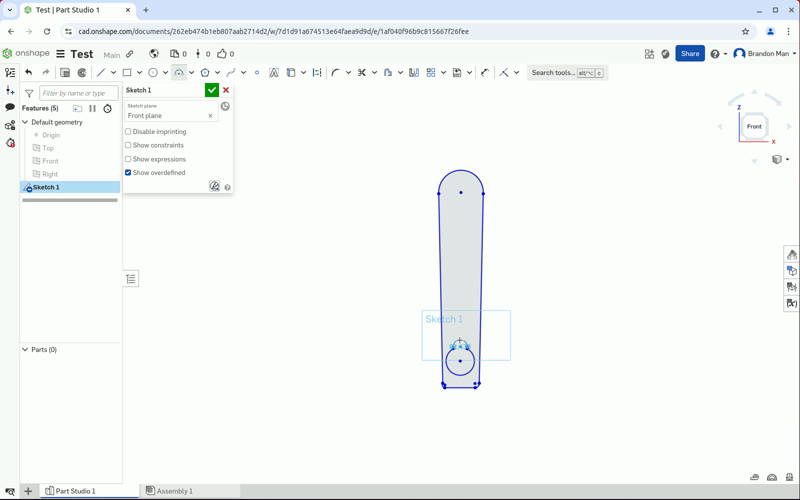
click(459, 339)
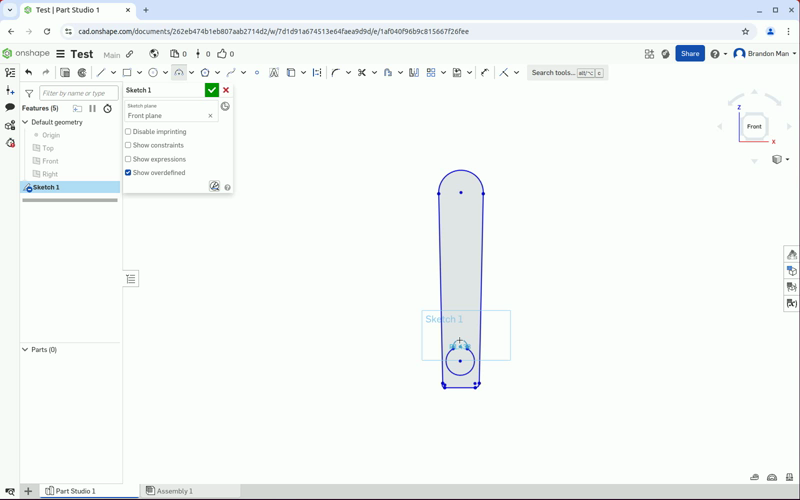
key_up(shift)
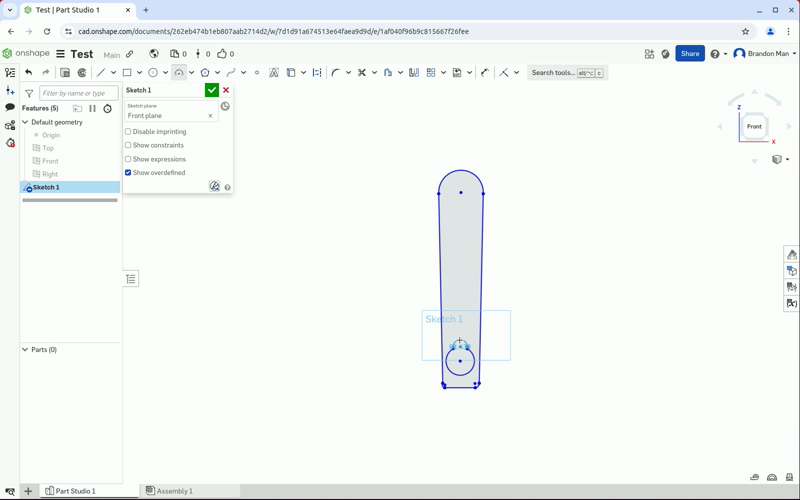
key(esc)
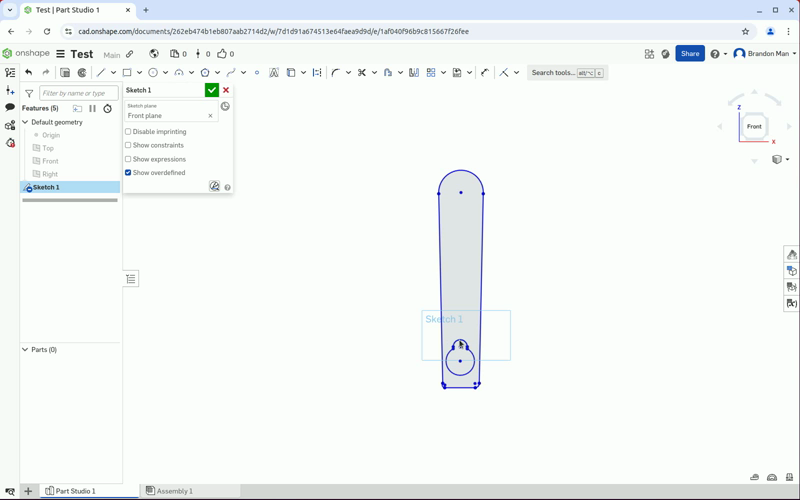
key(l)
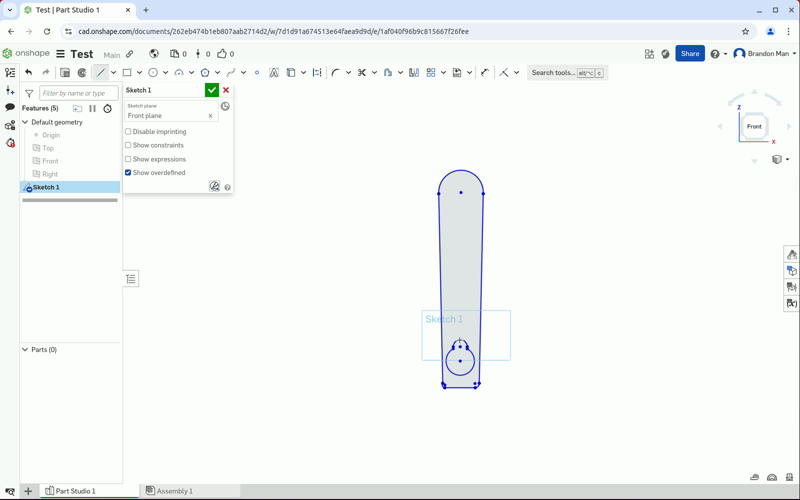
mouse_move(453, 346)
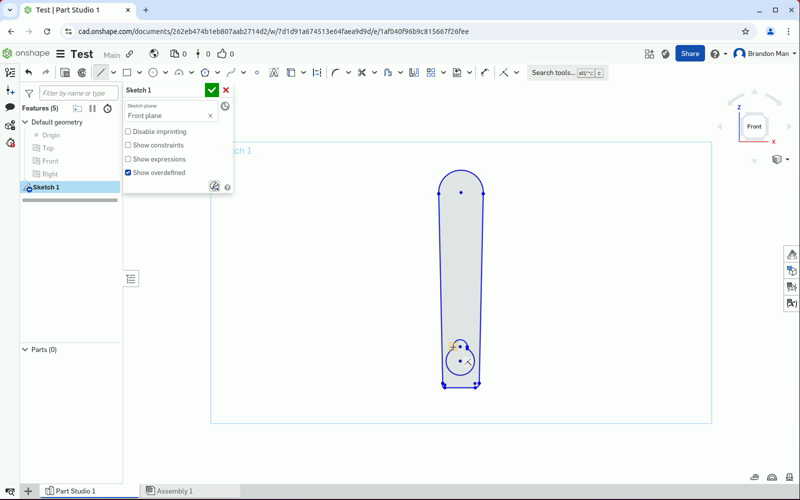
scroll(6)
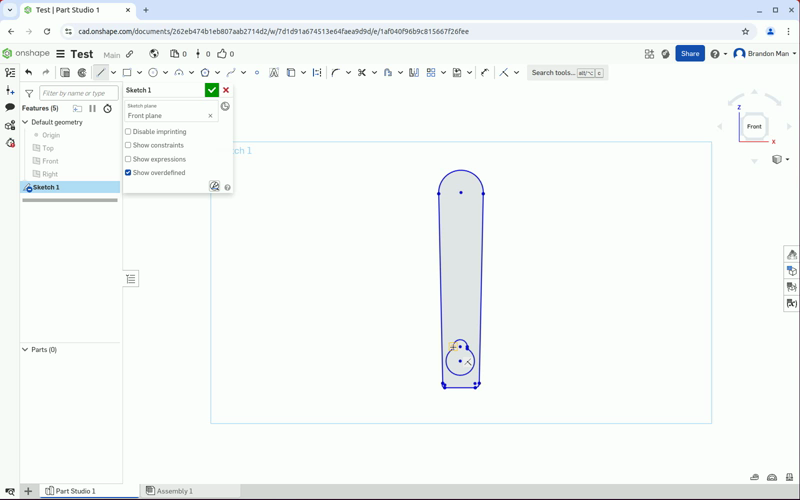
scroll(6)
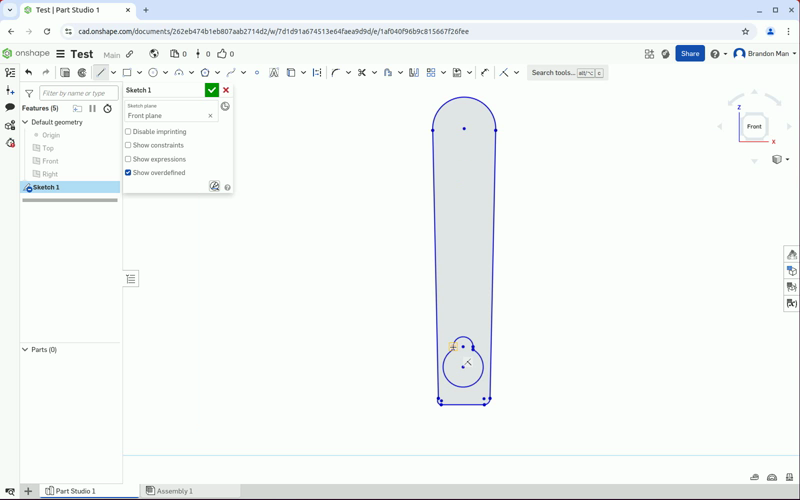
scroll(6)
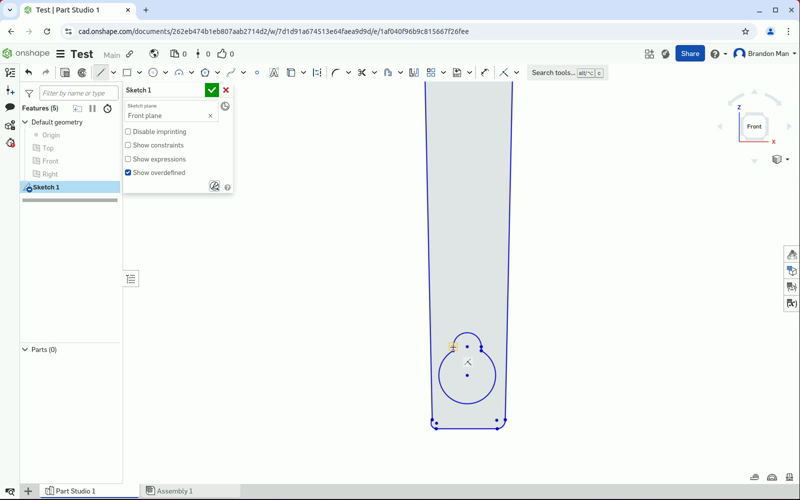
scroll(6)
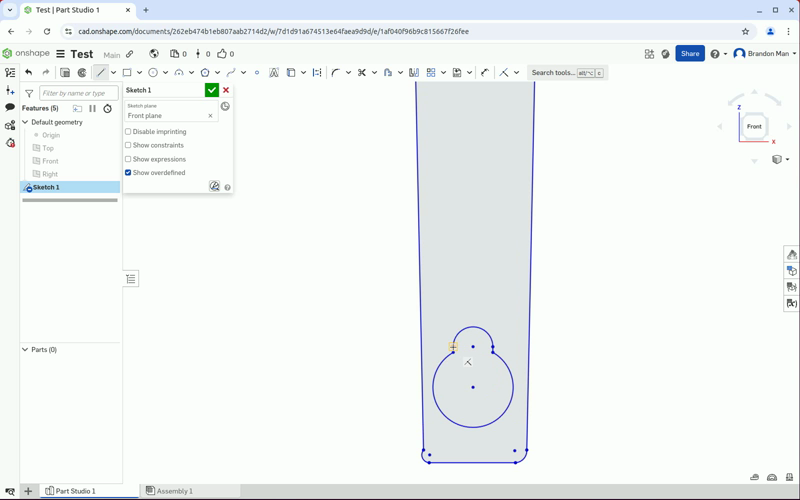
scroll(6)
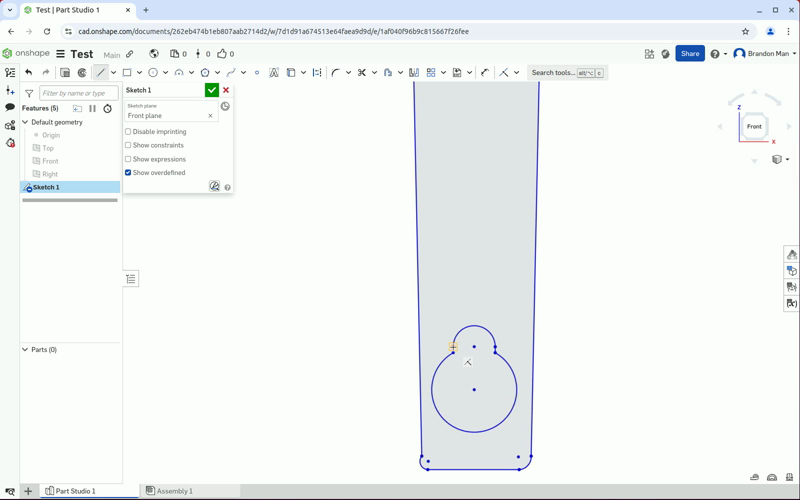
scroll(6)
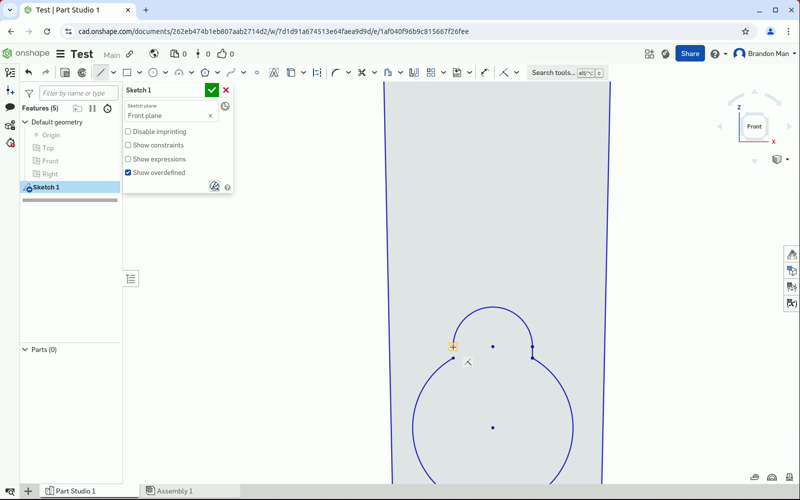
scroll(6)
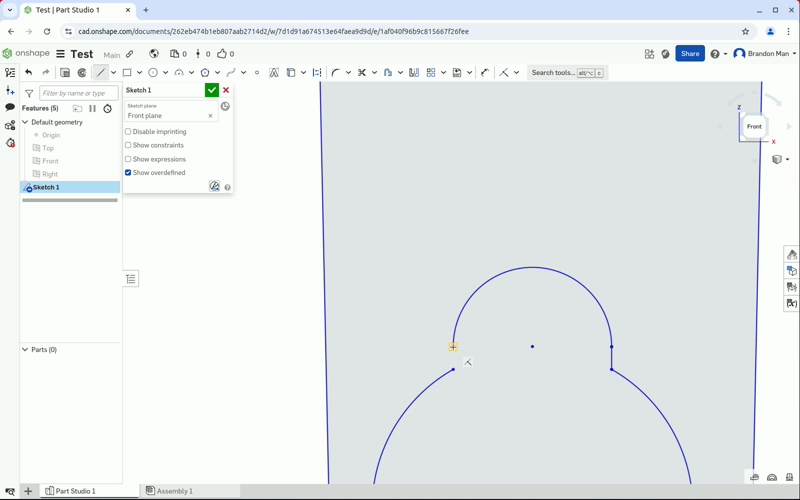
click(453, 346)
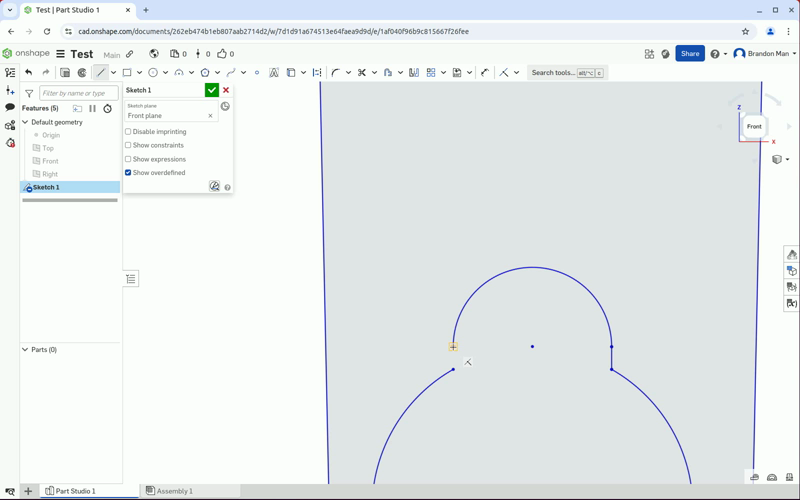
scroll(-6)
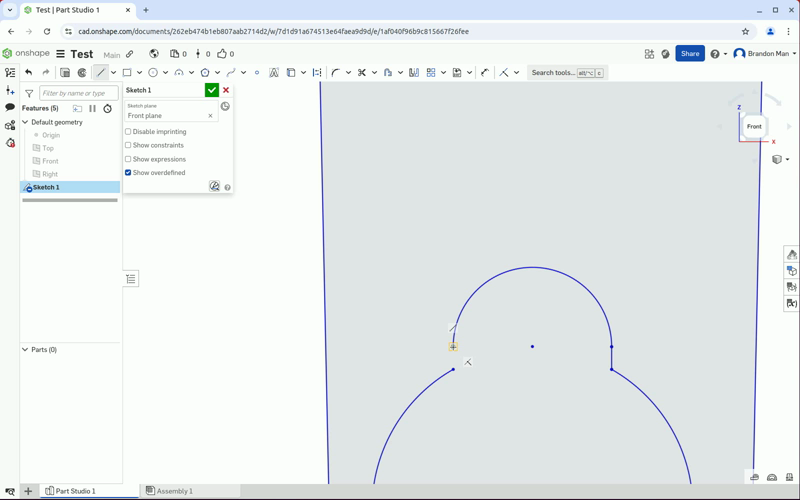
scroll(-6)
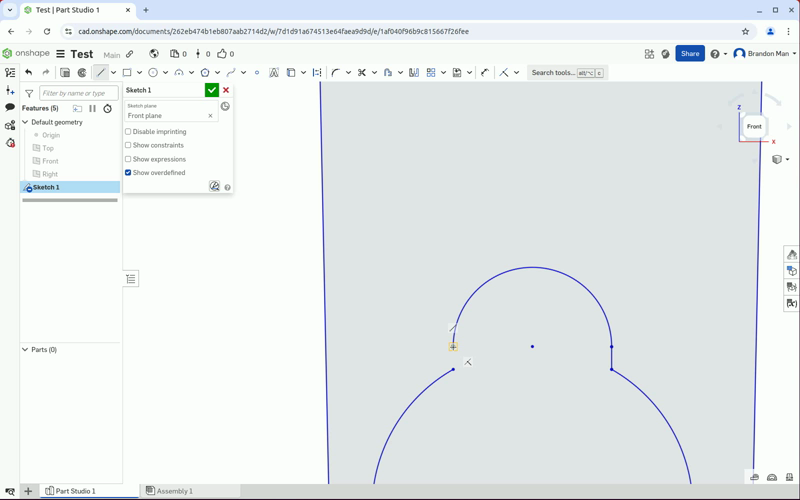
scroll(-6)
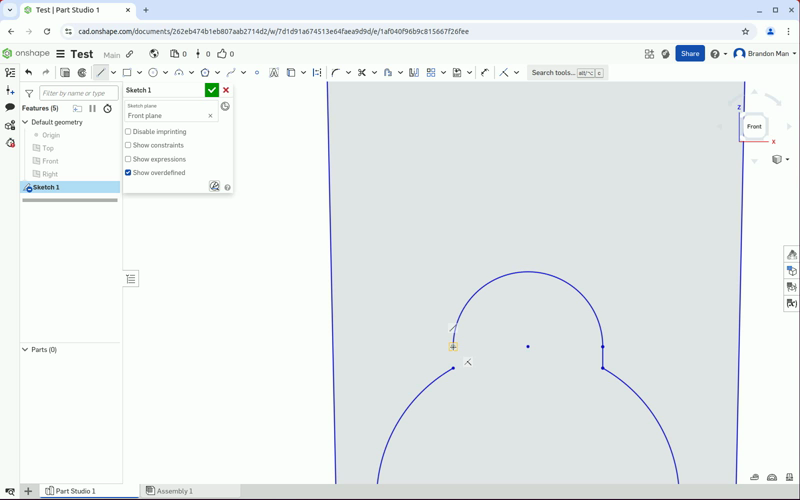
scroll(-6)
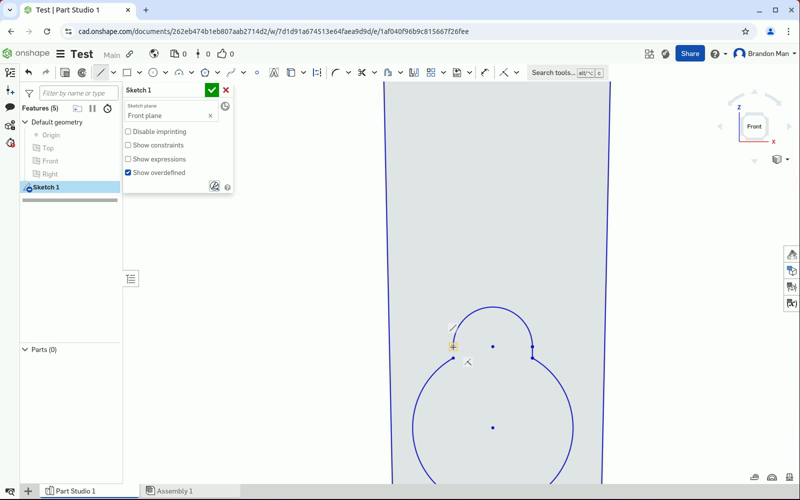
scroll(-6)
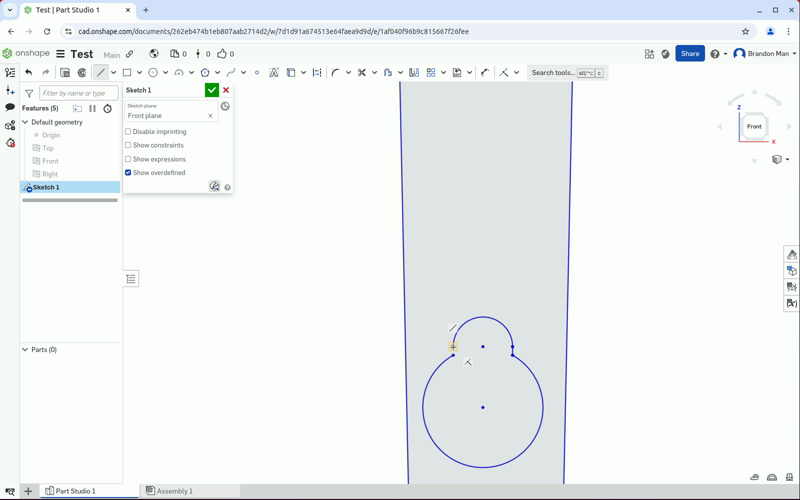
scroll(-6)
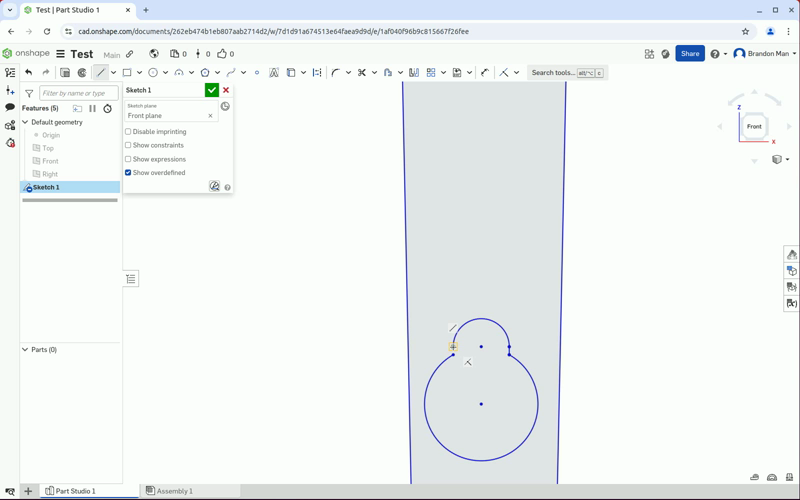
scroll(-6)
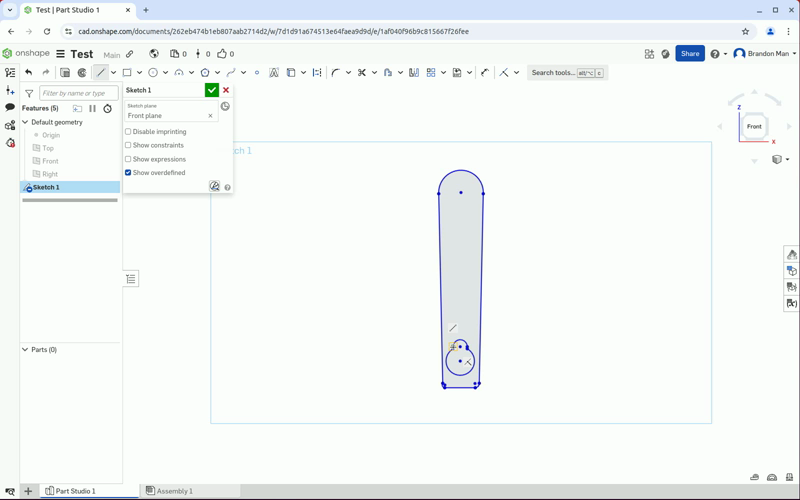
mouse_move(483, 346)
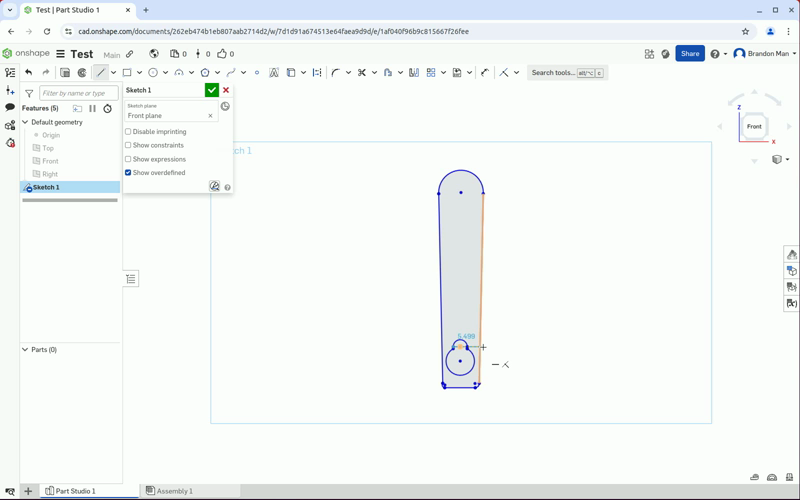
key_down(shift)
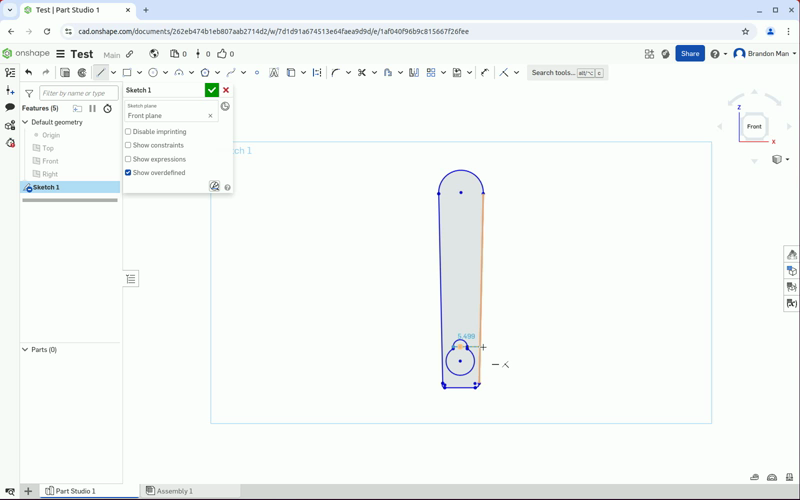
mouse_move(453, 348)
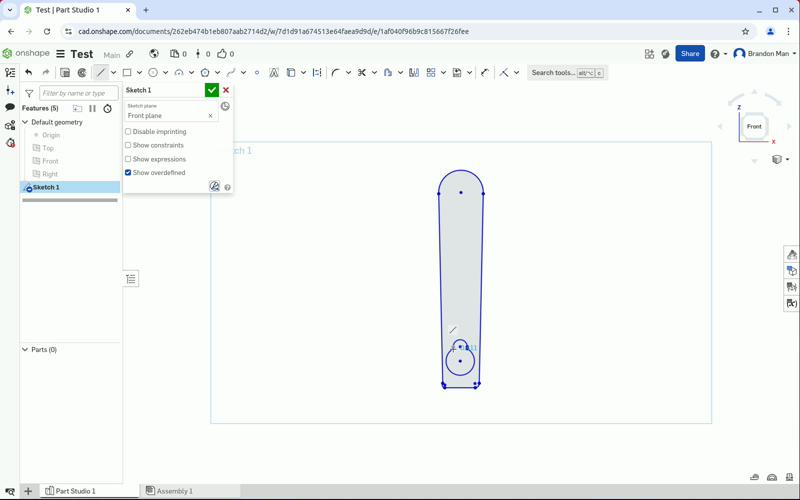
scroll(6)
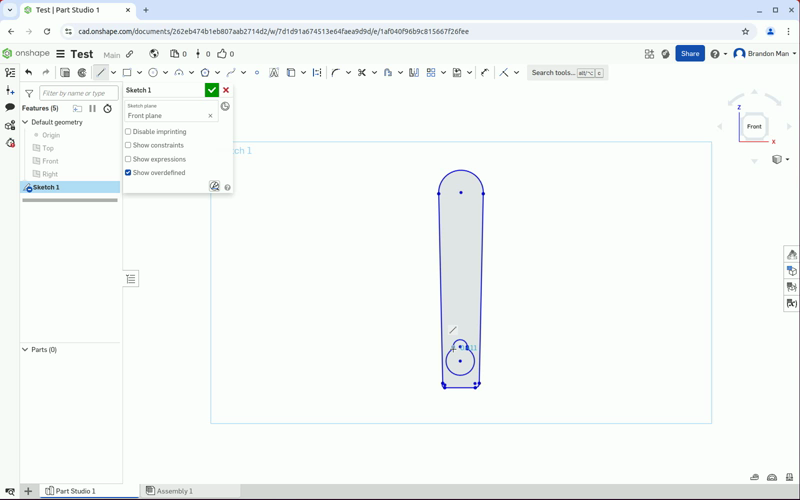
scroll(6)
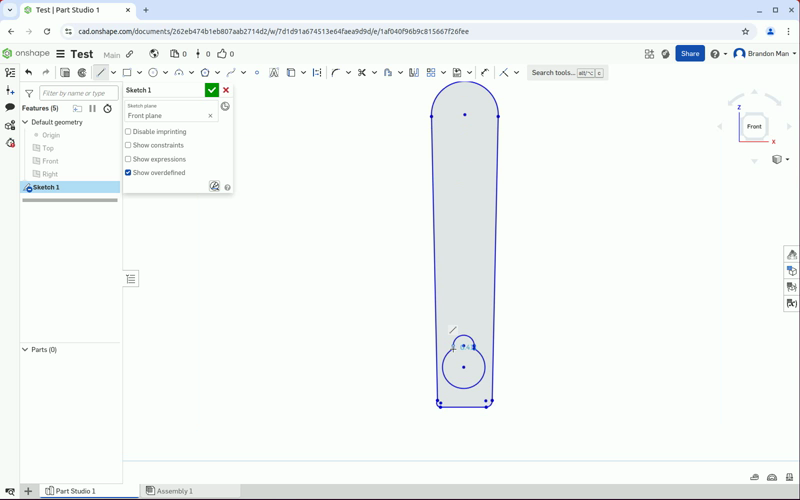
scroll(6)
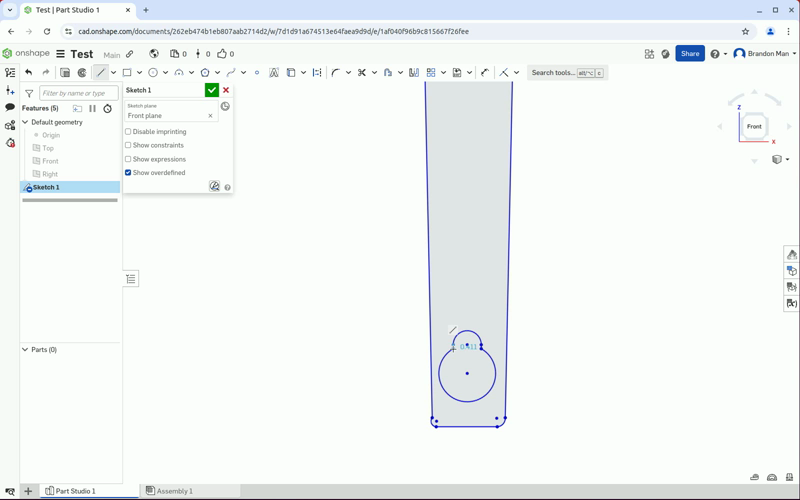
scroll(6)
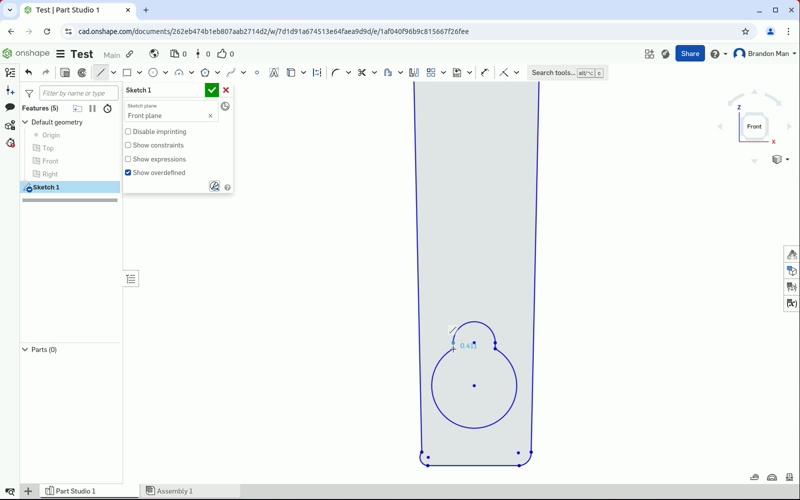
scroll(6)
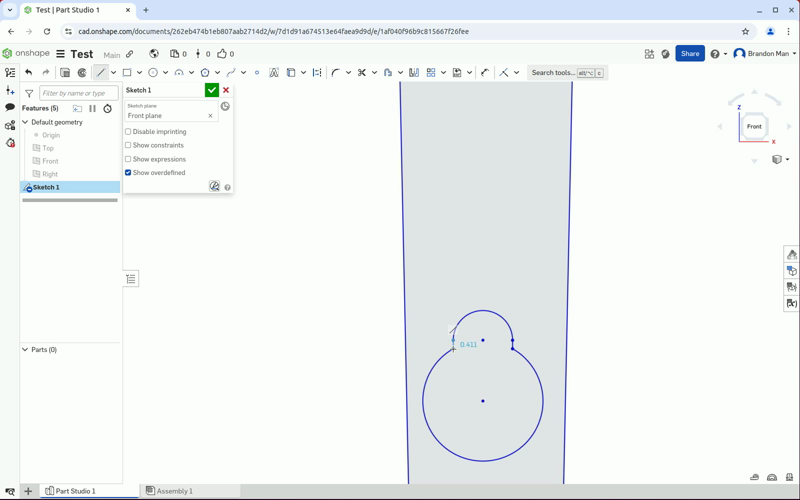
scroll(6)
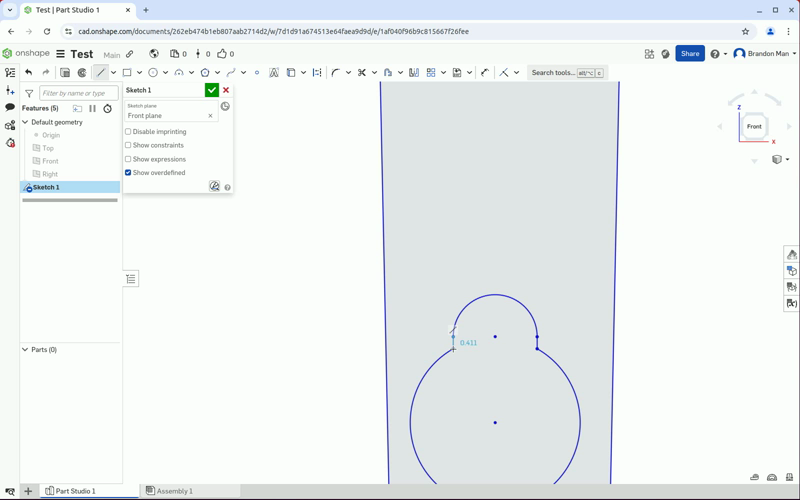
scroll(6)
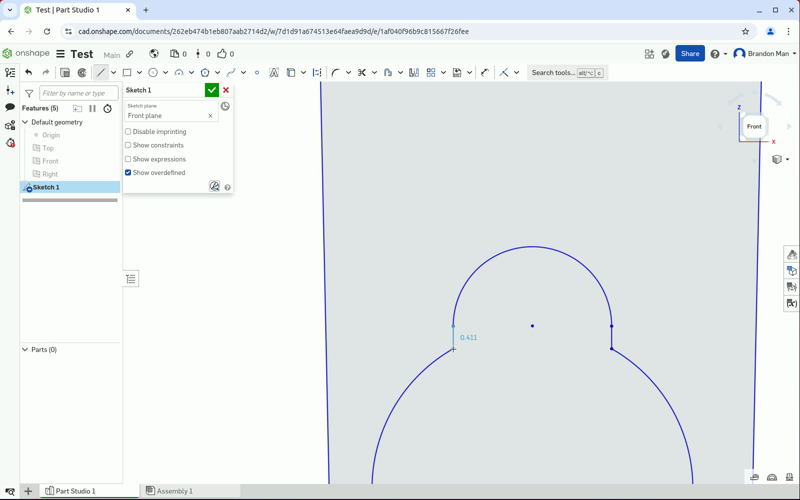
key_up(shift)
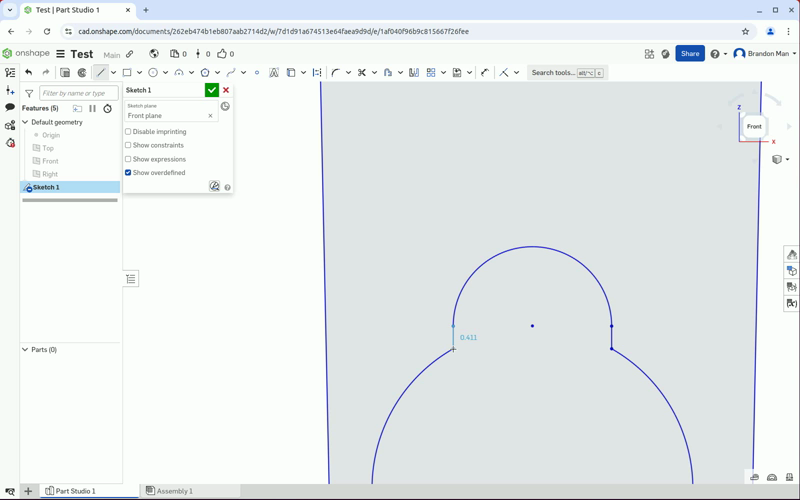
click(453, 348)
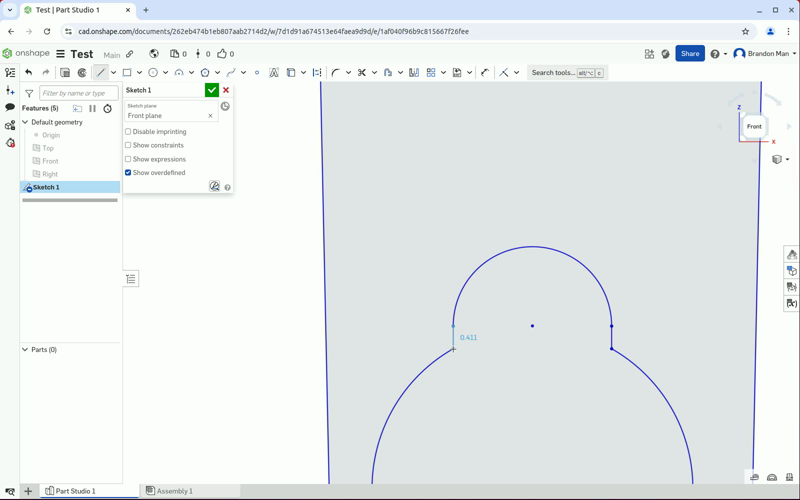
scroll(-6)
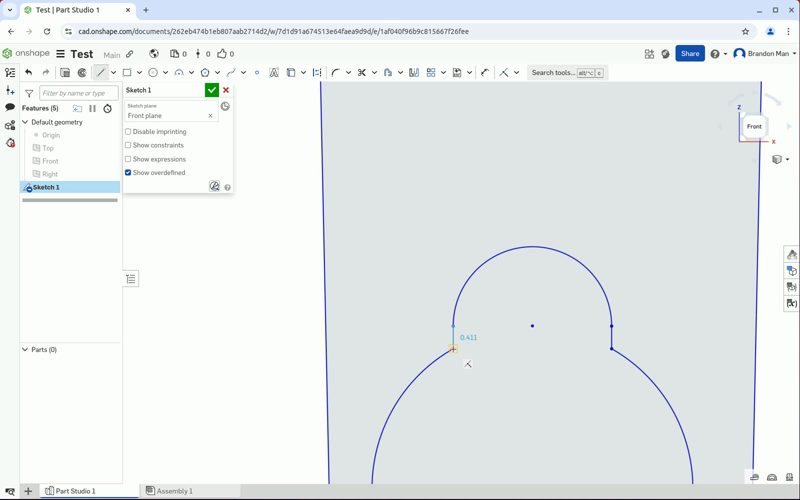
scroll(-6)
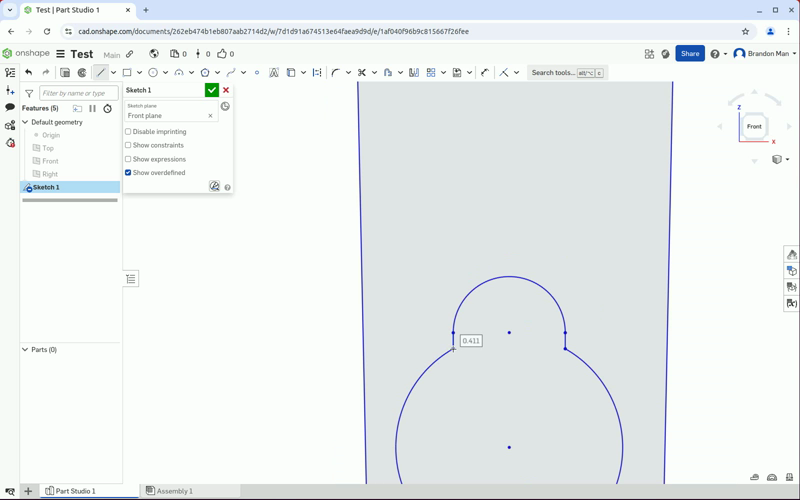
scroll(-6)
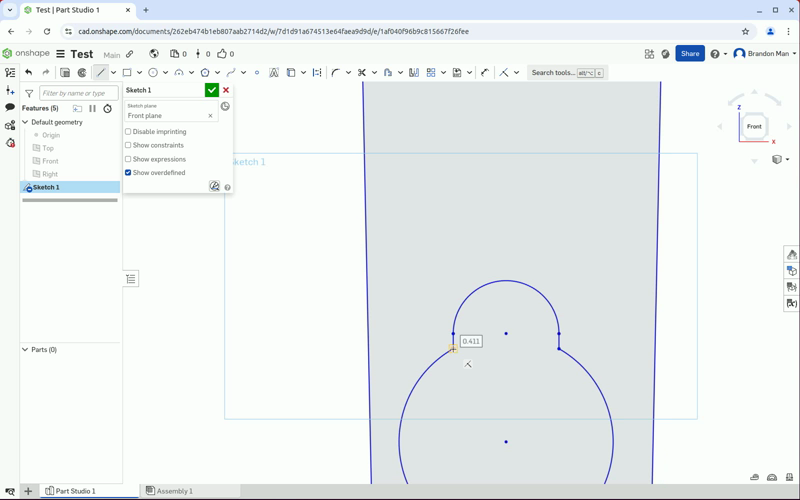
scroll(-6)
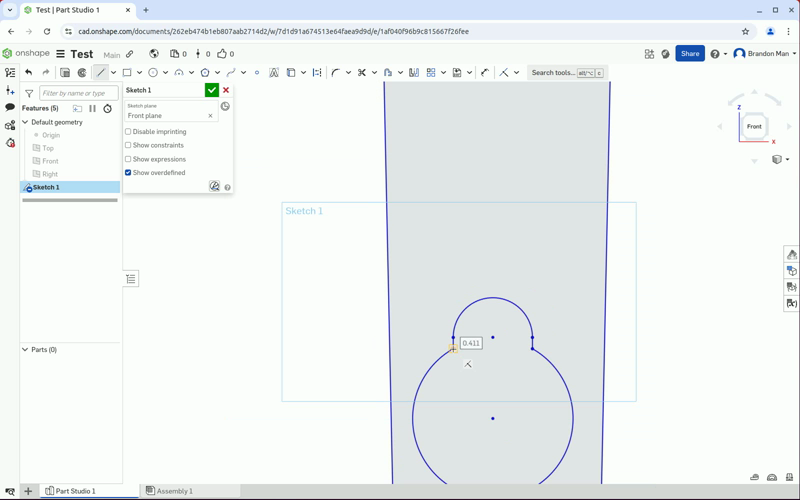
scroll(-6)
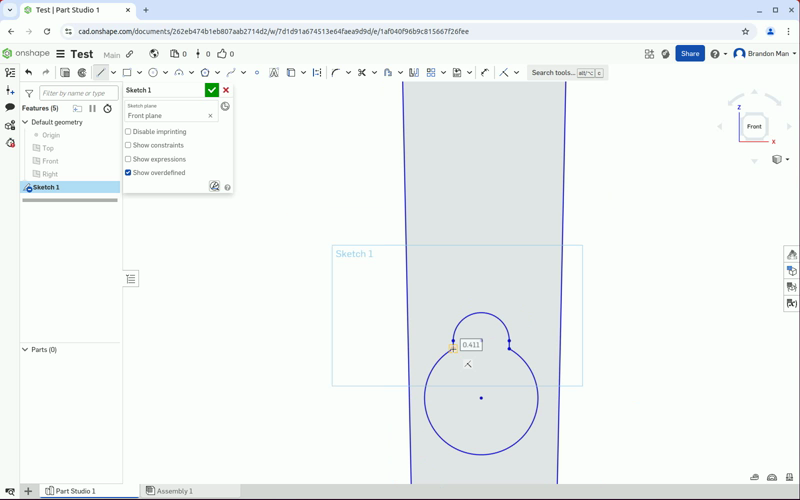
scroll(-6)
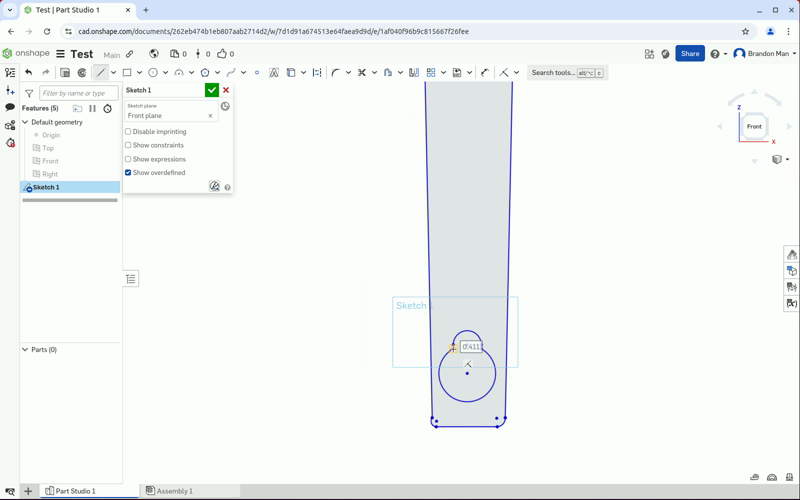
scroll(-6)
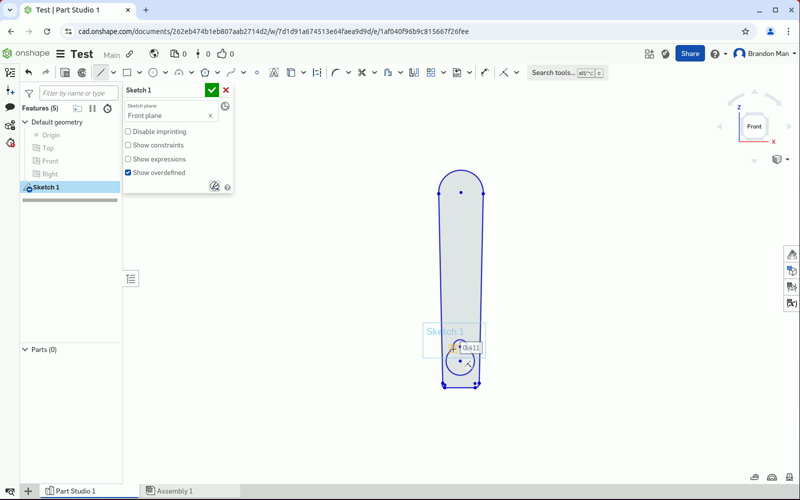
key(esc)
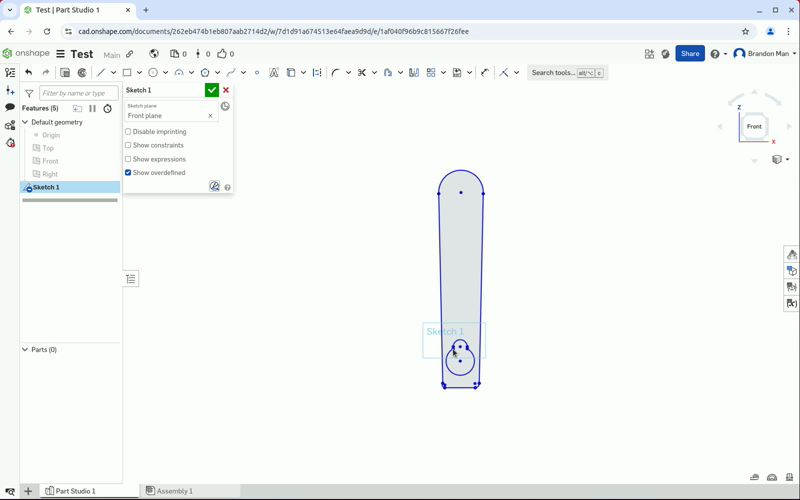
key(c)
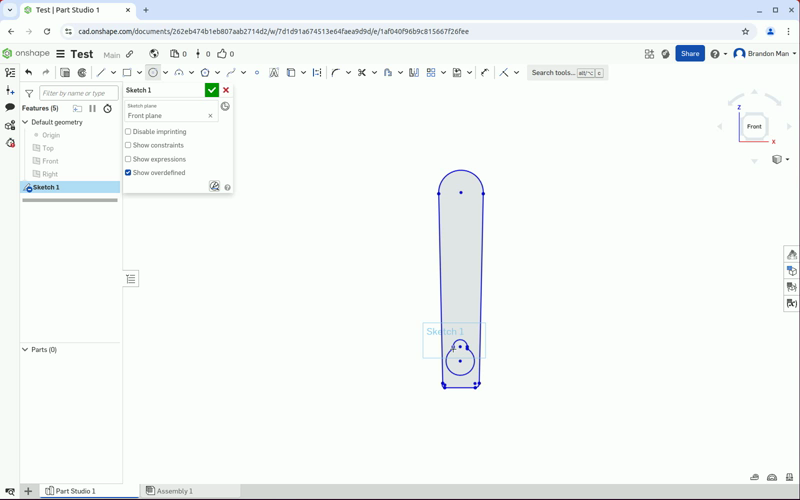
key_down(shift)
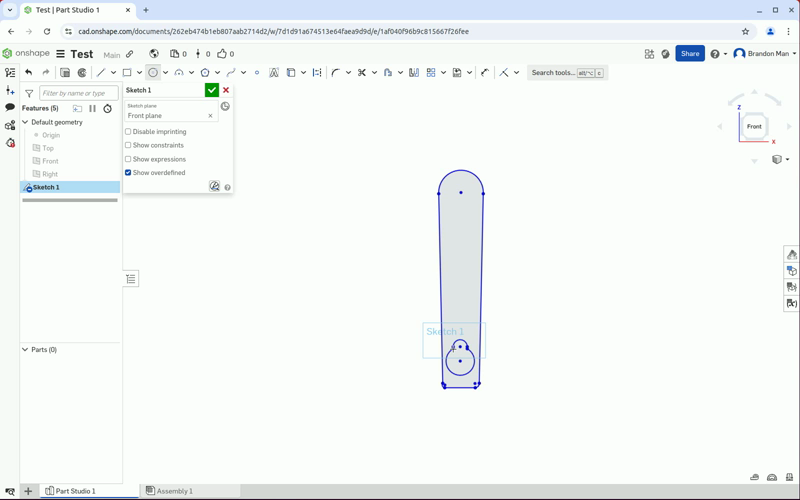
mouse_move(461, 189)
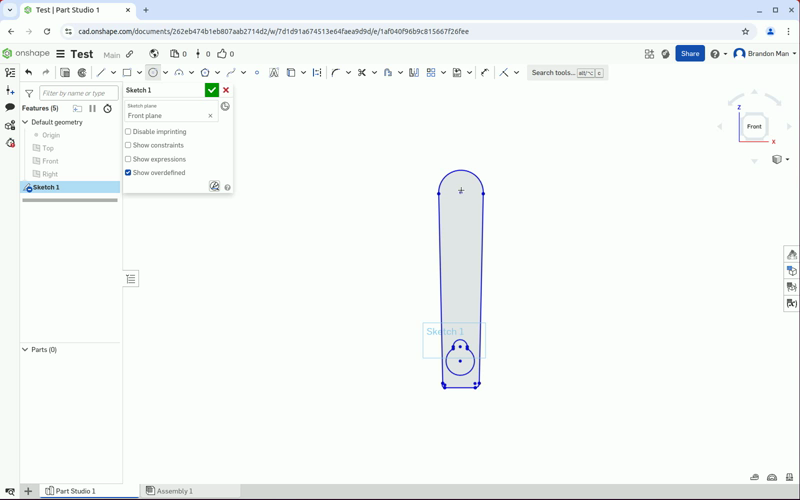
scroll(6)
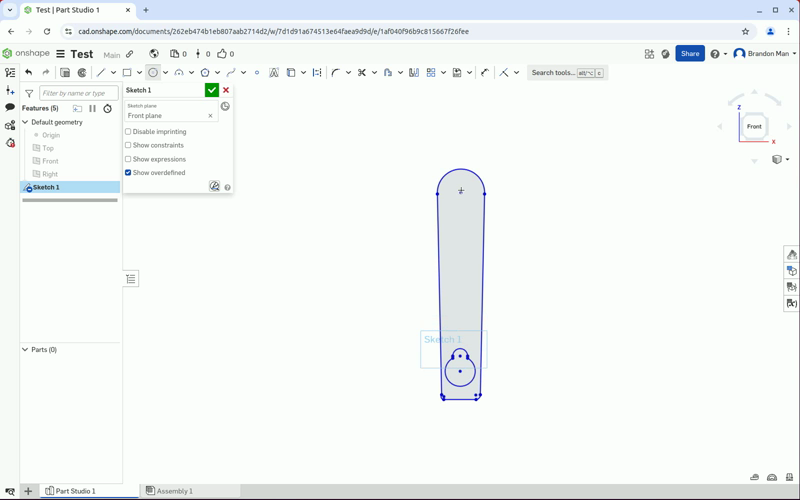
scroll(6)
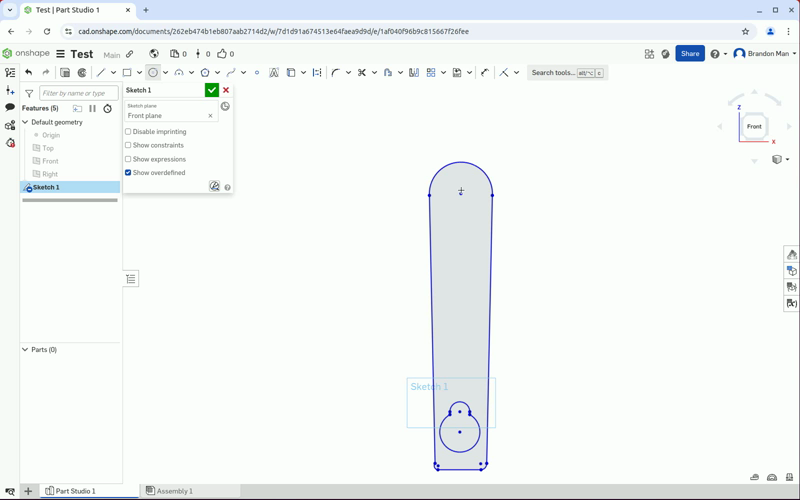
scroll(6)
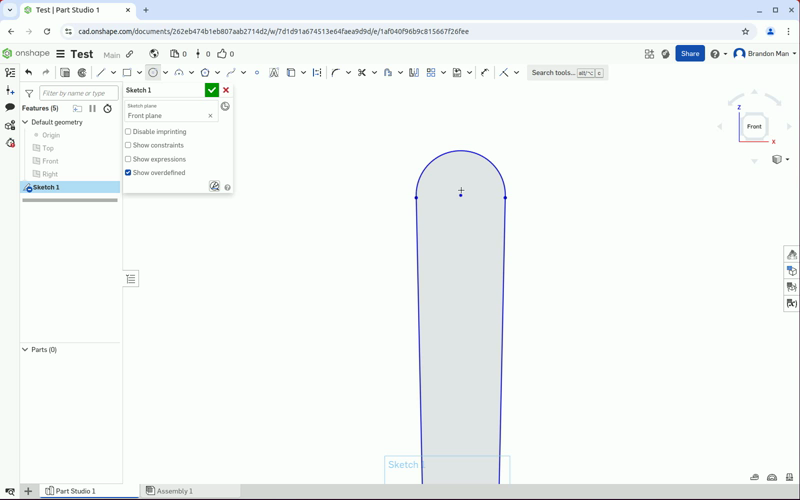
scroll(6)
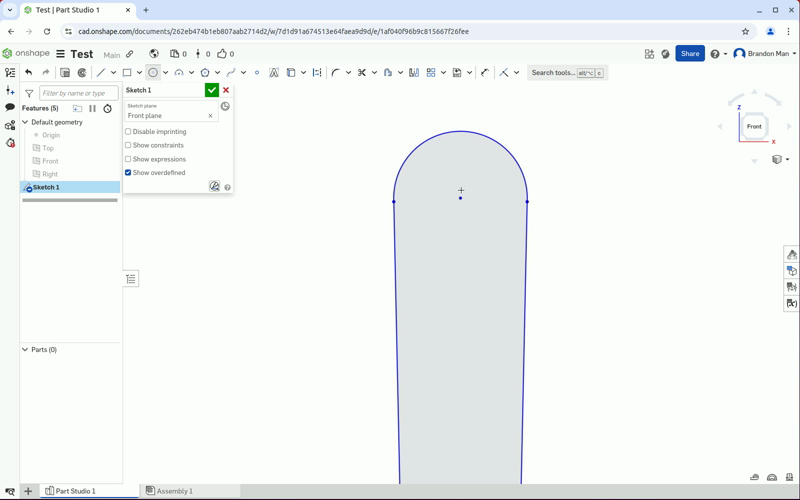
scroll(6)
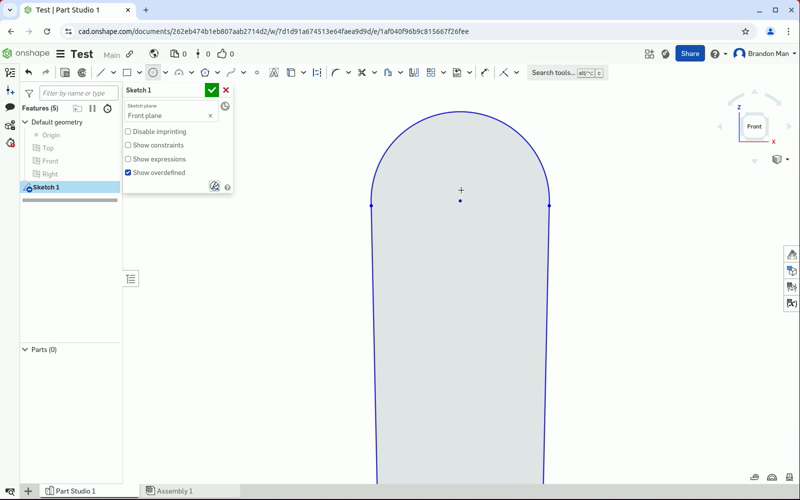
scroll(6)
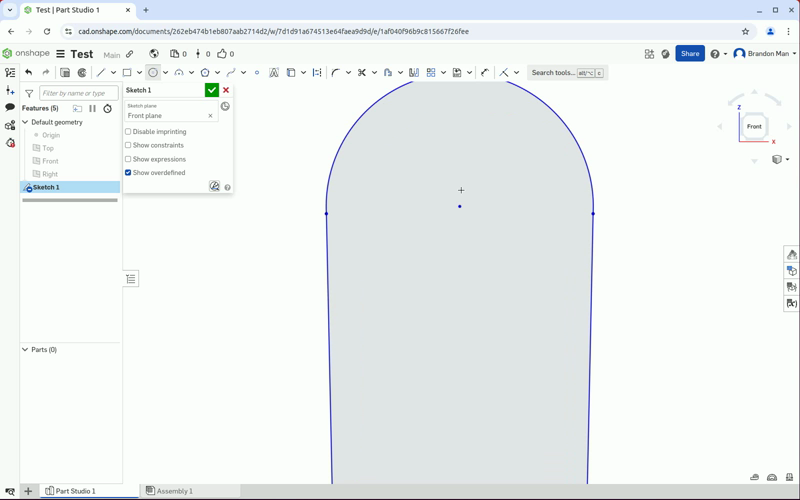
scroll(6)
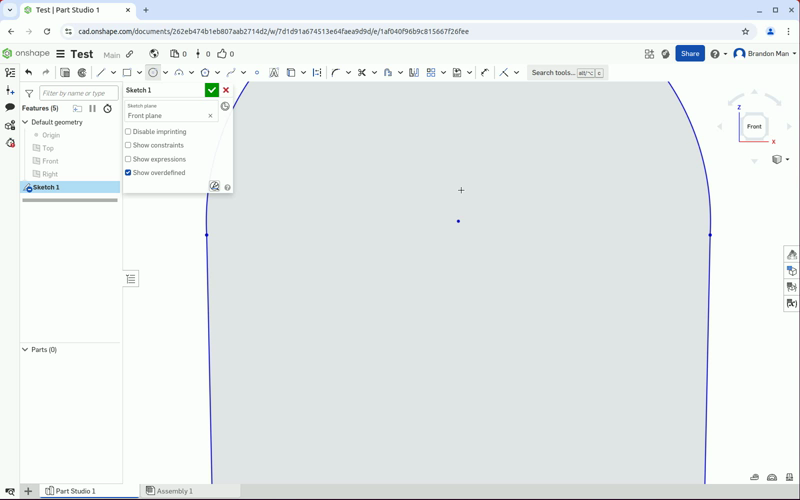
click(461, 189)
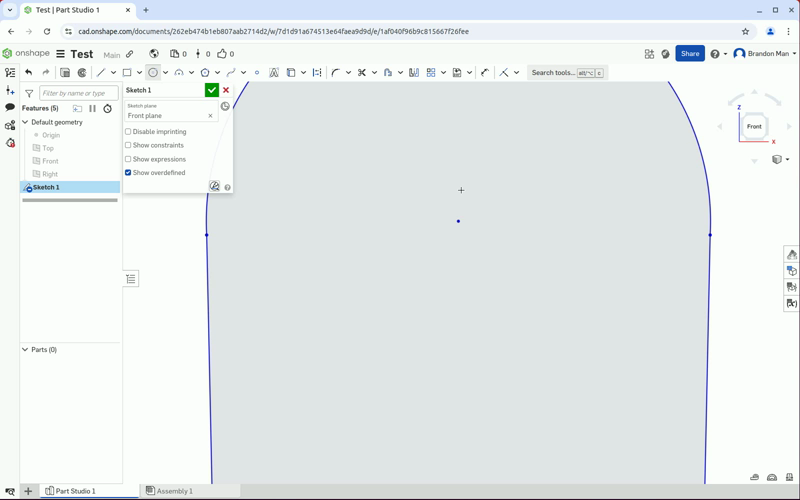
scroll(-6)
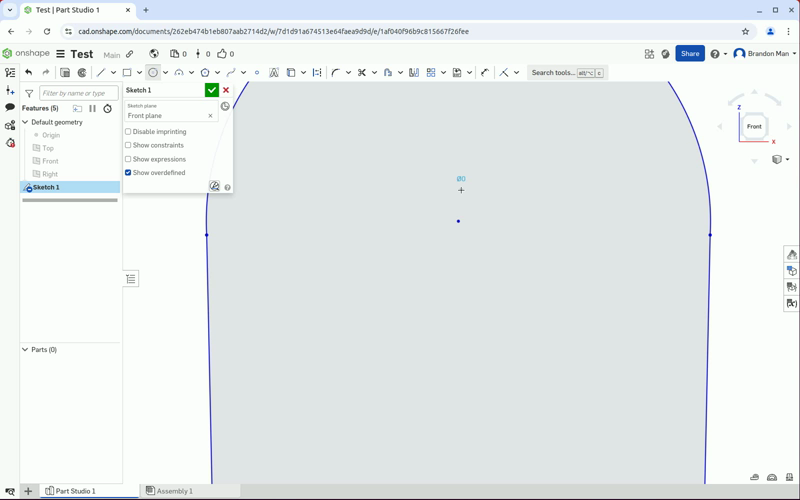
scroll(-6)
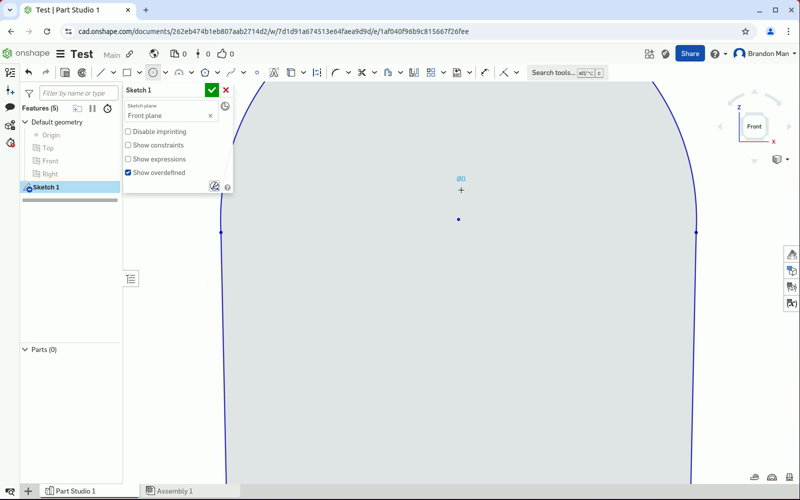
scroll(-6)
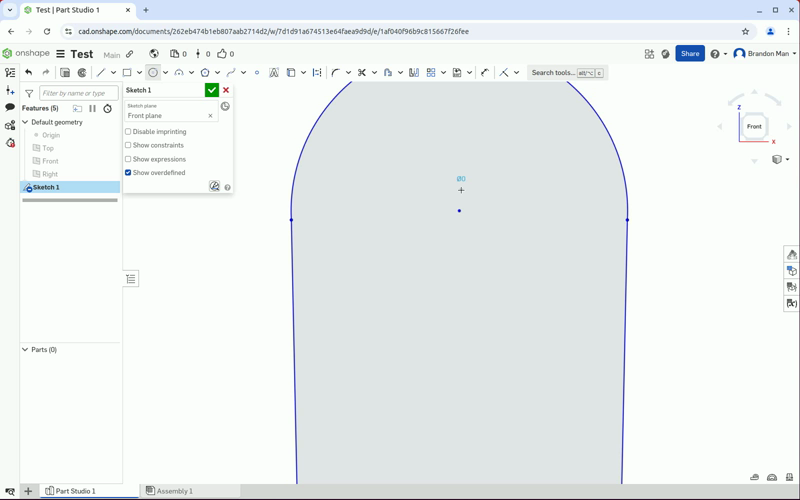
scroll(-6)
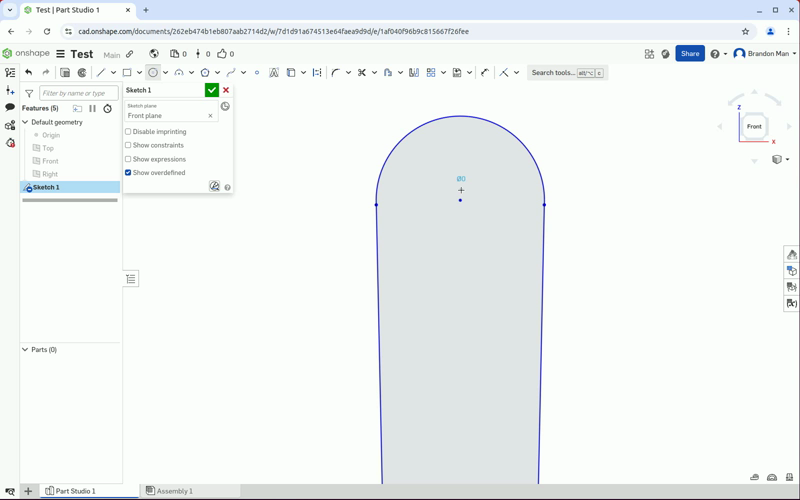
scroll(-6)
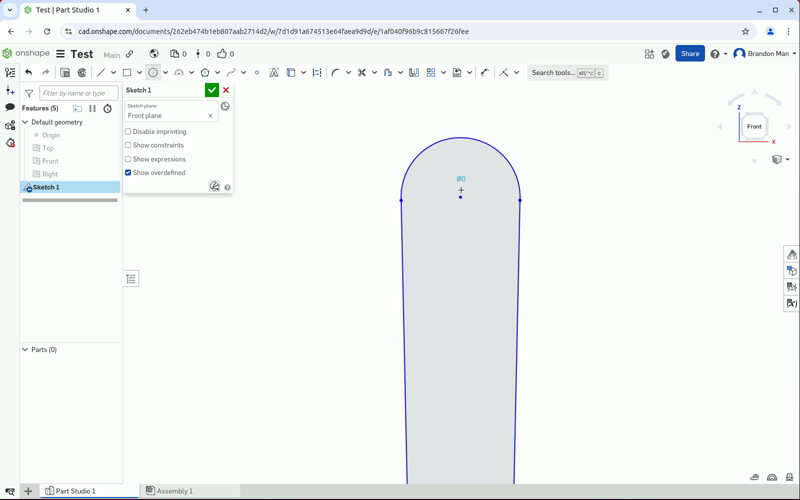
scroll(-6)
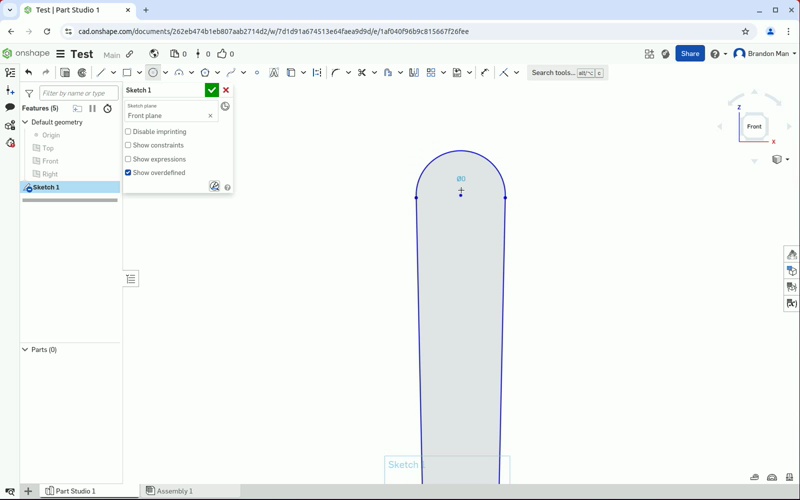
scroll(-6)
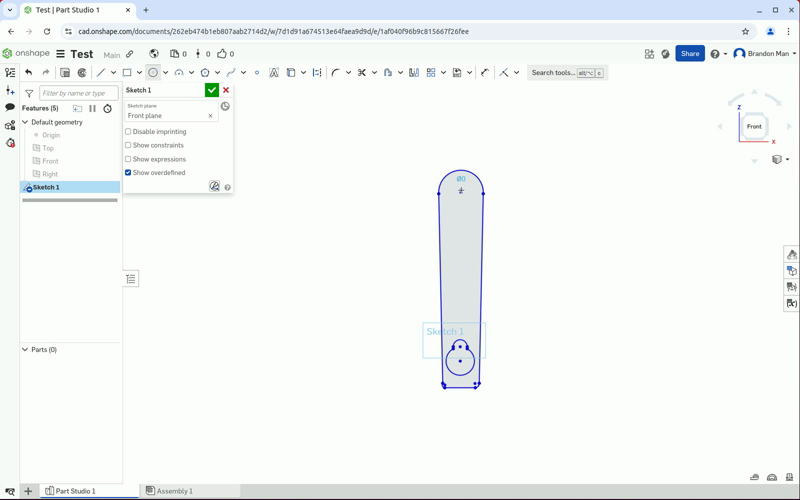
key_up(shift)
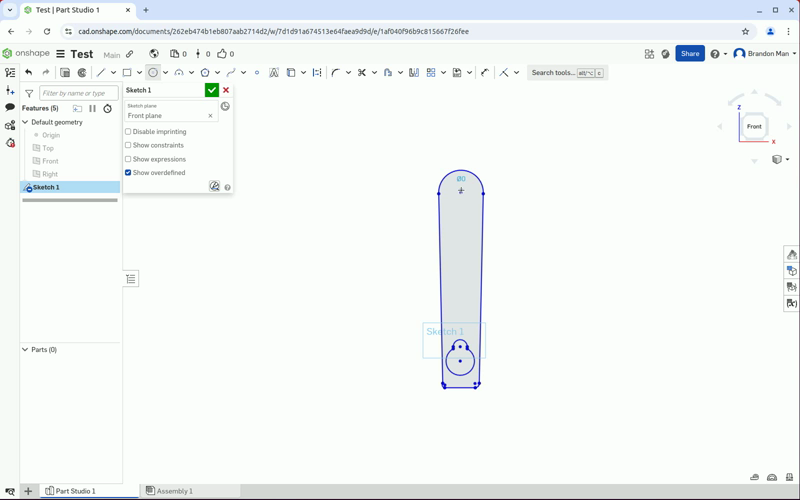
mouse_move(465, 189)
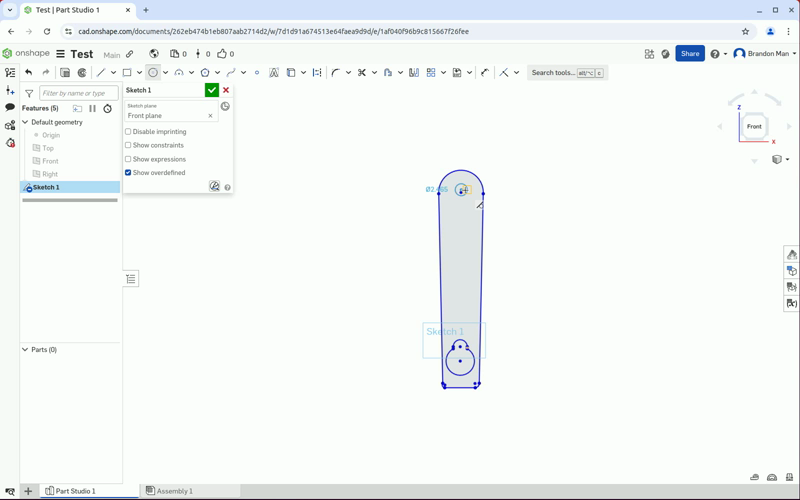
click(465, 189)
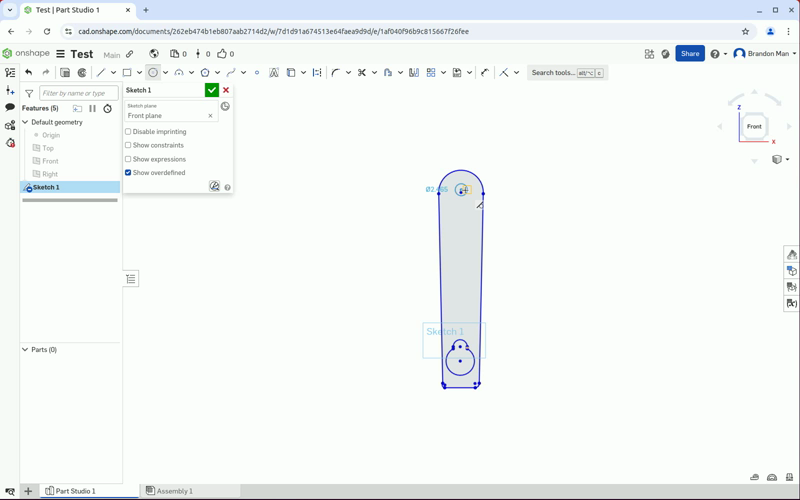
key(esc)
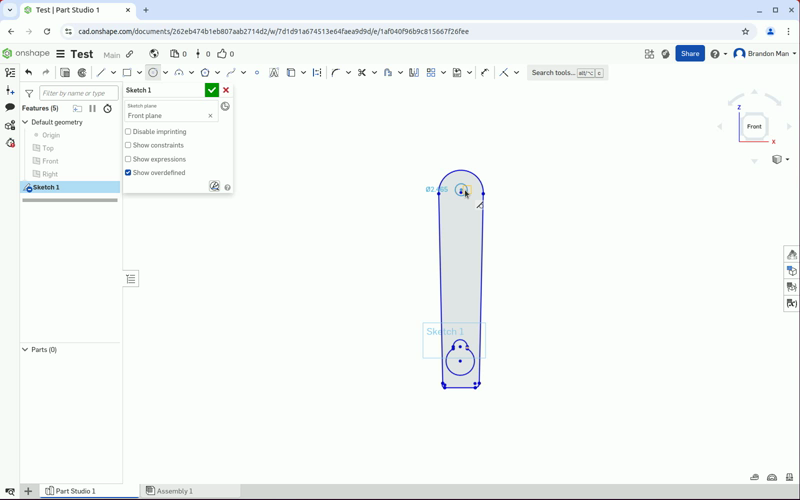
key(c)
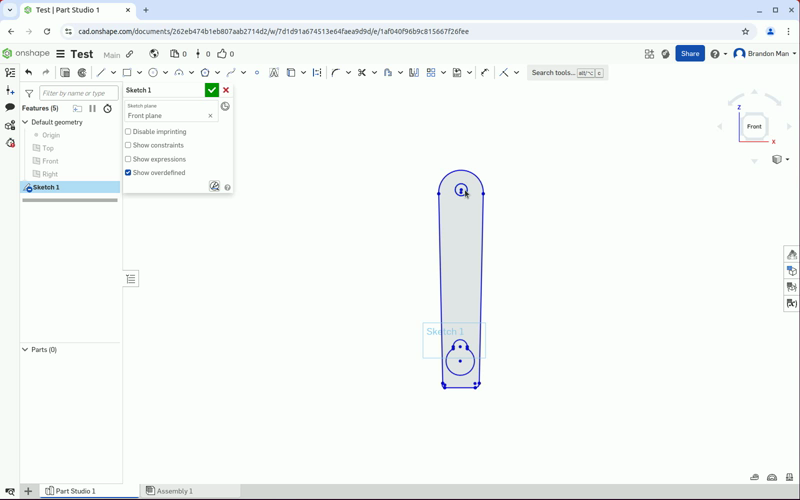
key_down(shift)
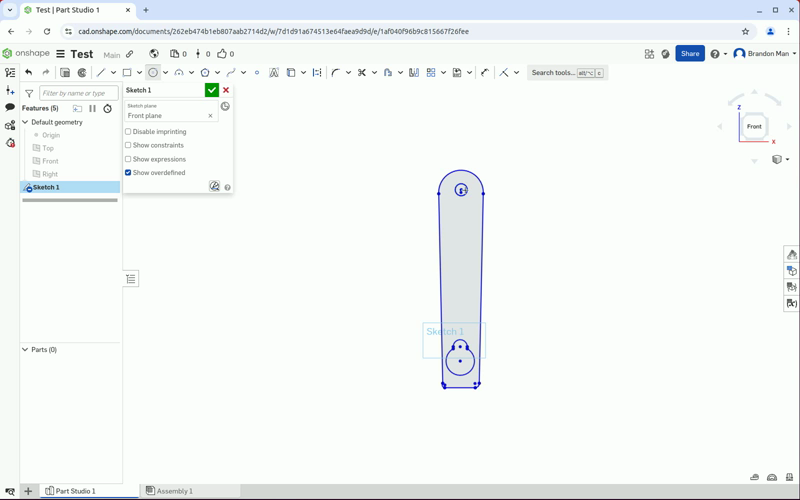
mouse_move(461, 379)
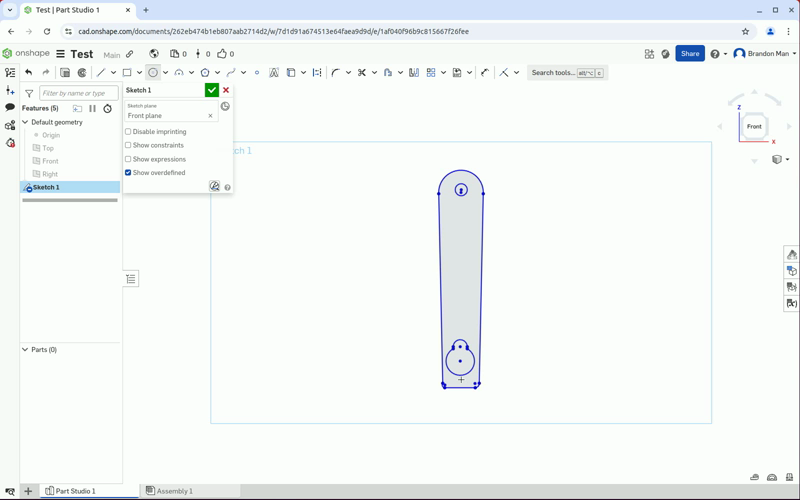
scroll(6)
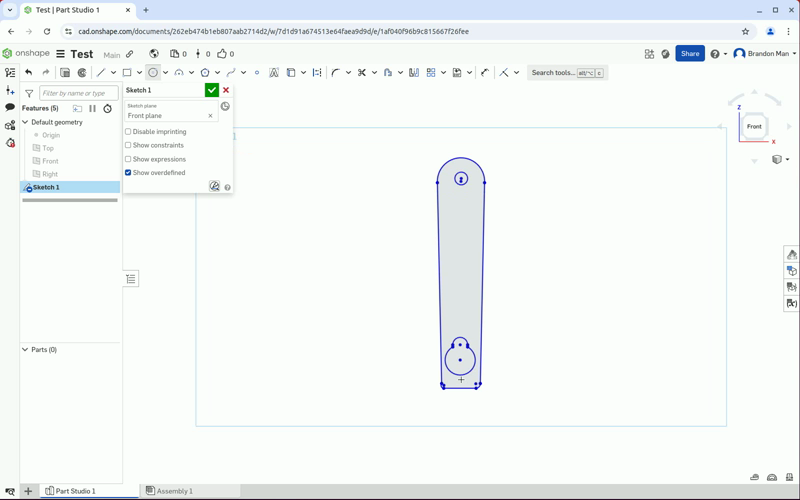
scroll(6)
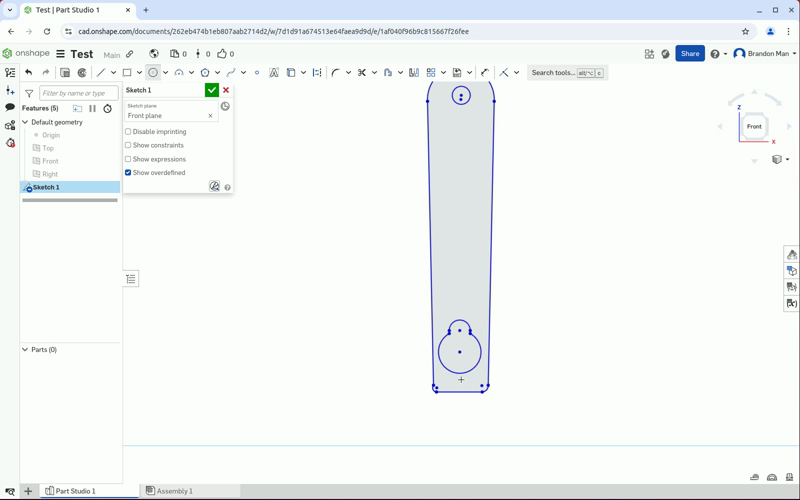
scroll(6)
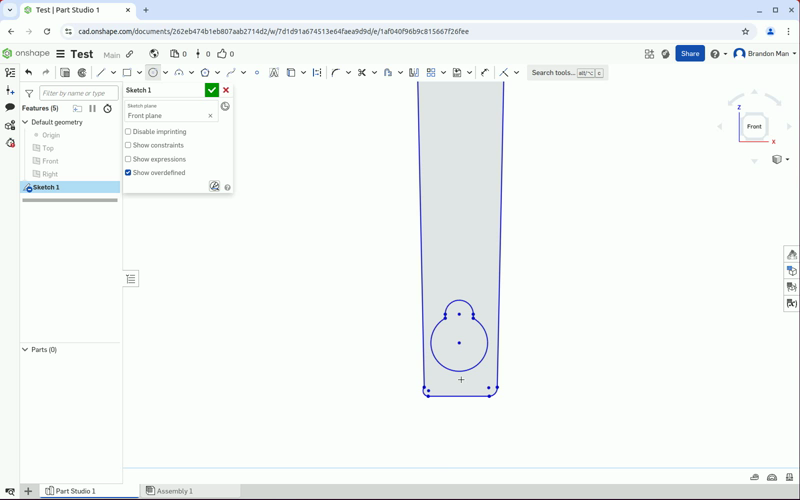
scroll(6)
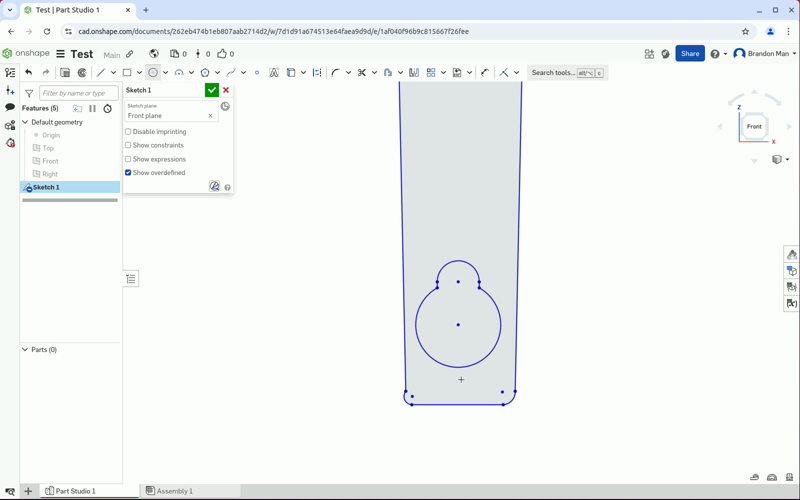
scroll(6)
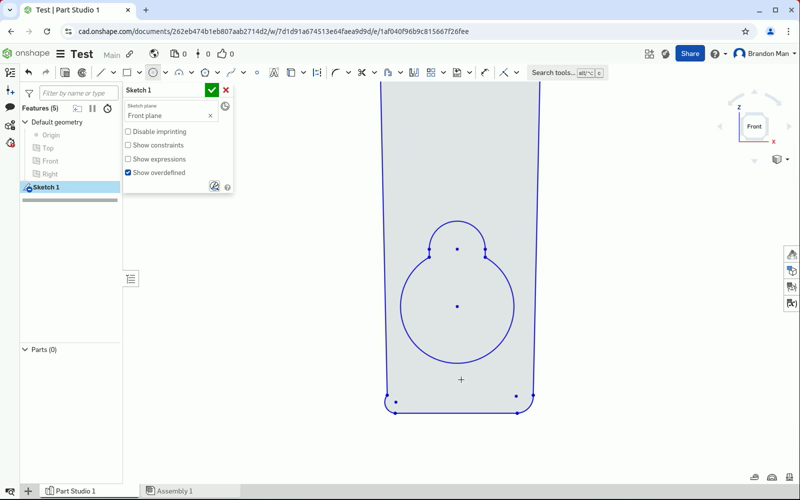
scroll(6)
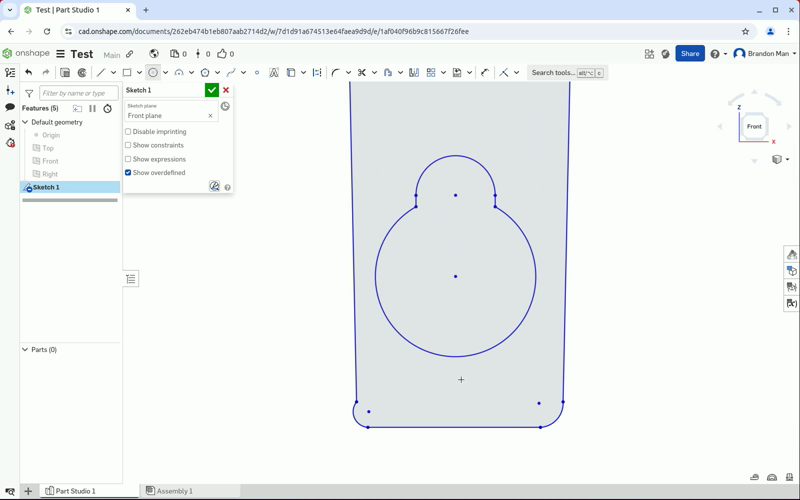
scroll(6)
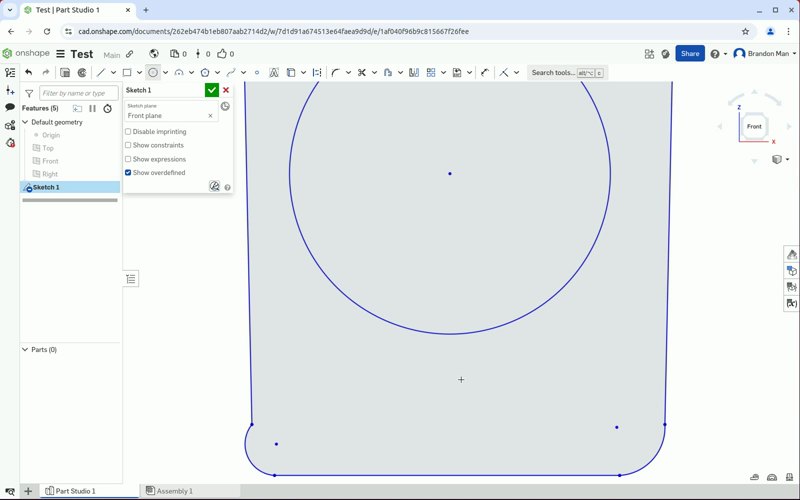
click(461, 379)
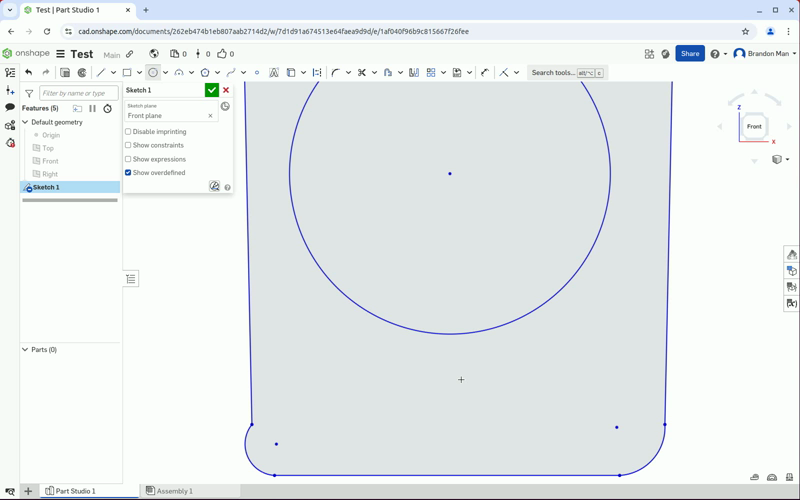
scroll(-6)
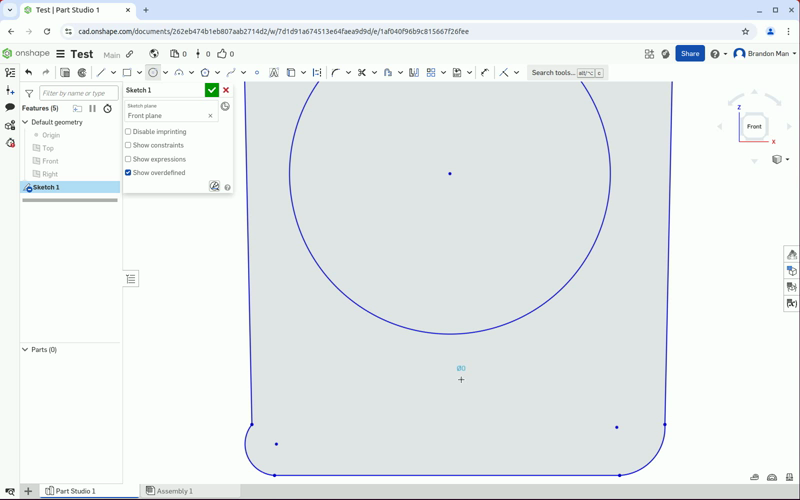
scroll(-6)
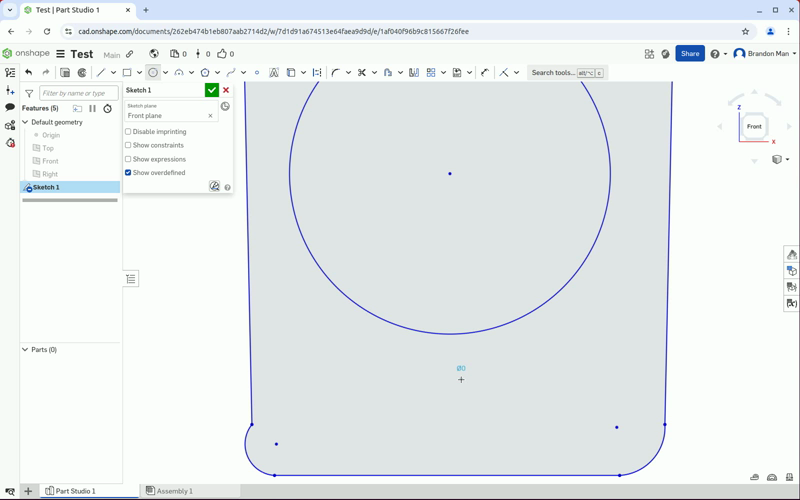
scroll(-6)
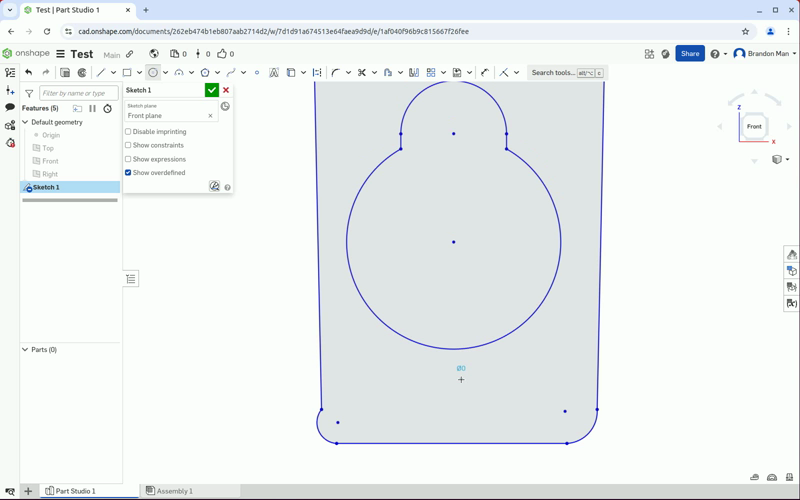
scroll(-6)
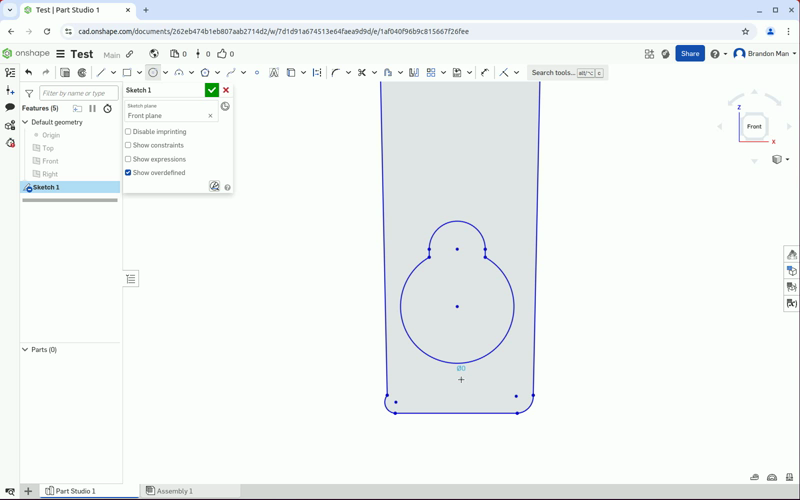
scroll(-6)
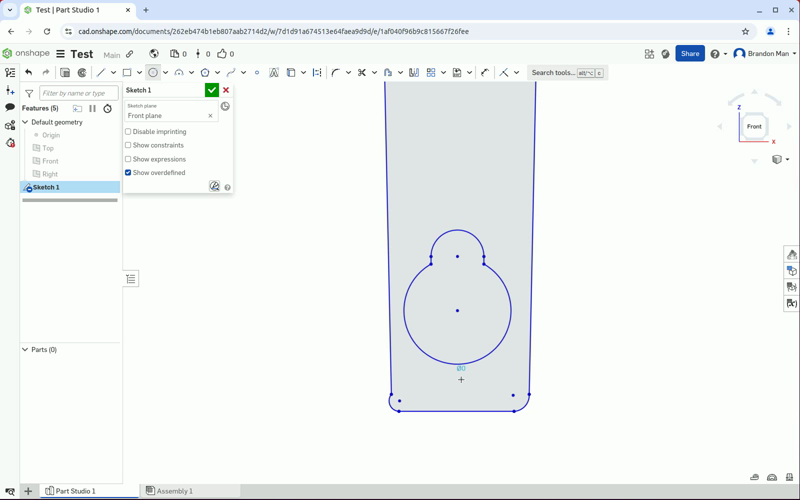
scroll(-6)
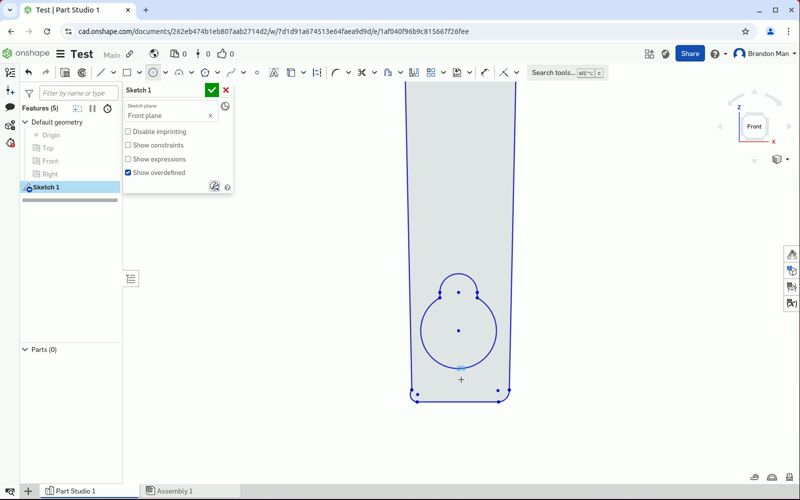
scroll(-6)
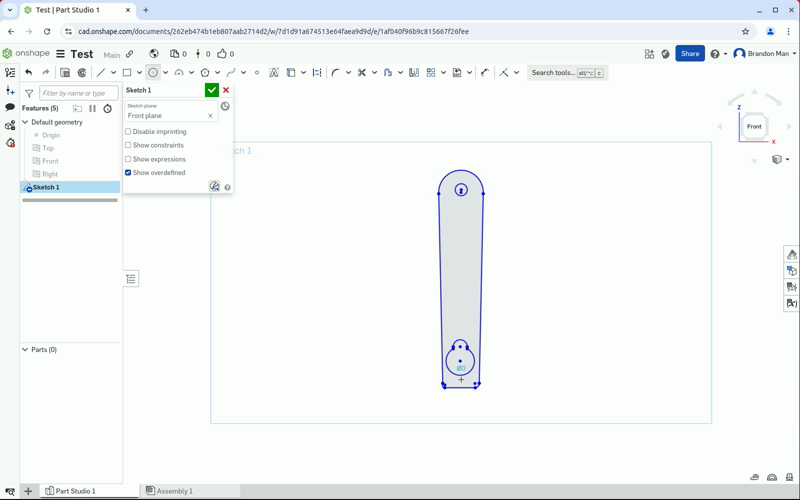
key_up(shift)
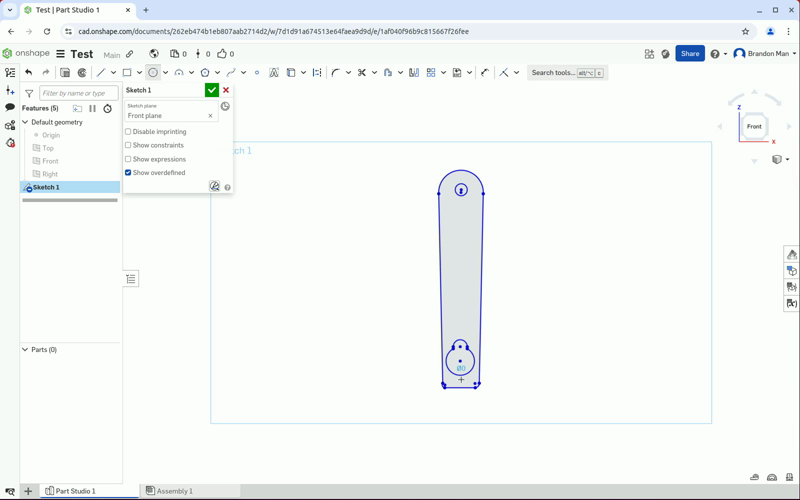
mouse_move(463, 379)
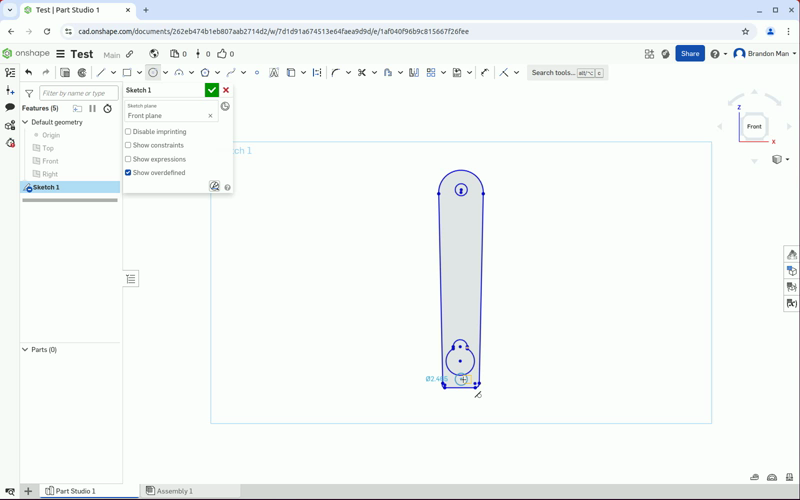
scroll(6)
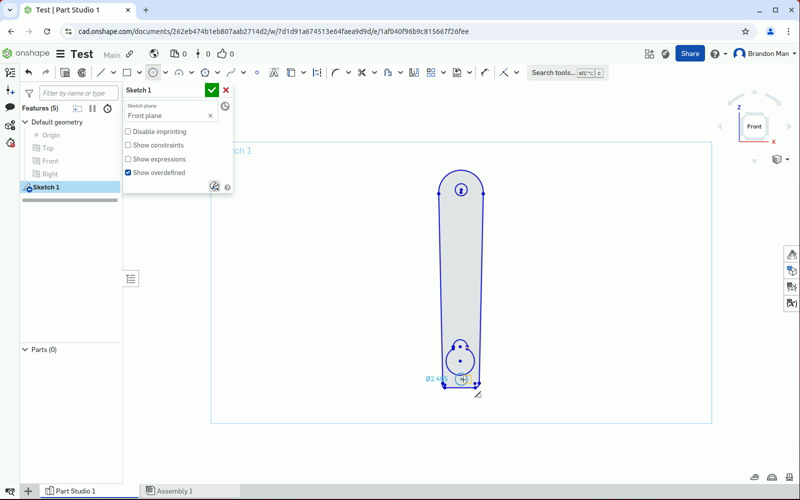
scroll(6)
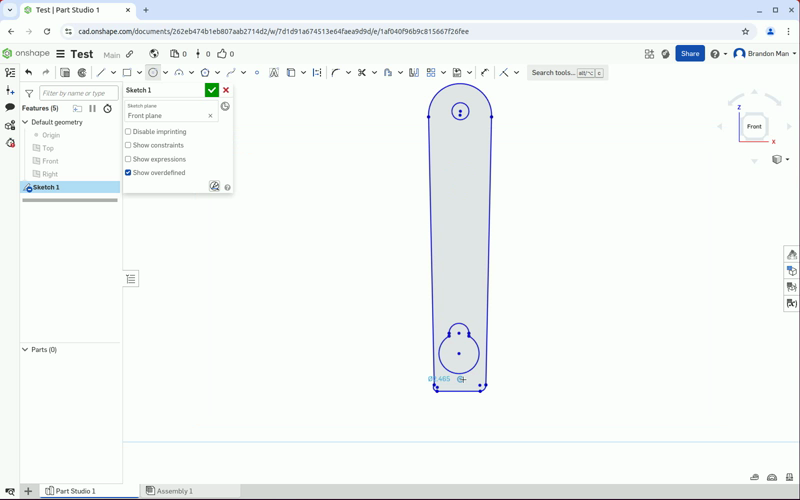
scroll(6)
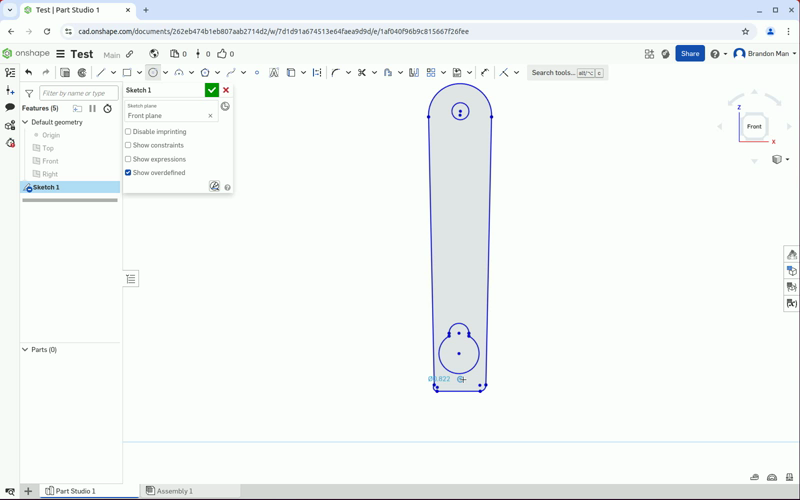
scroll(6)
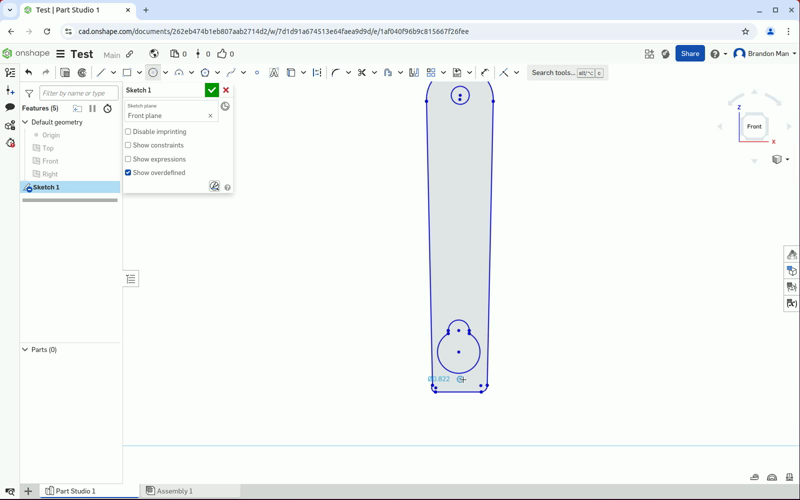
scroll(6)
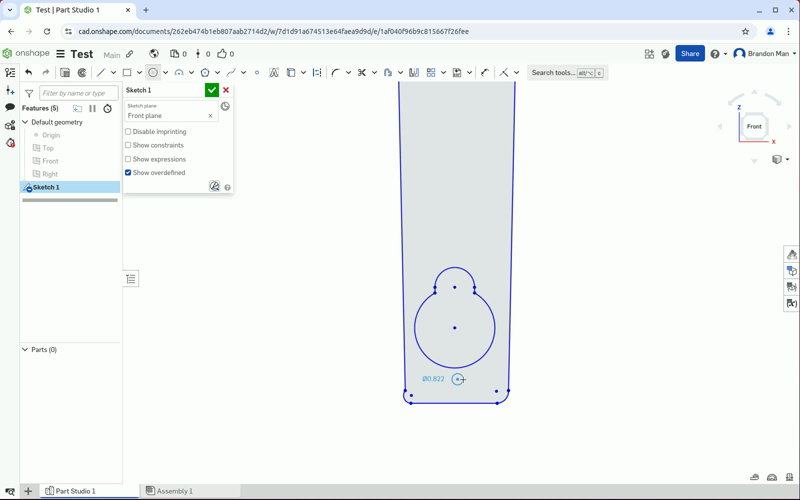
scroll(6)
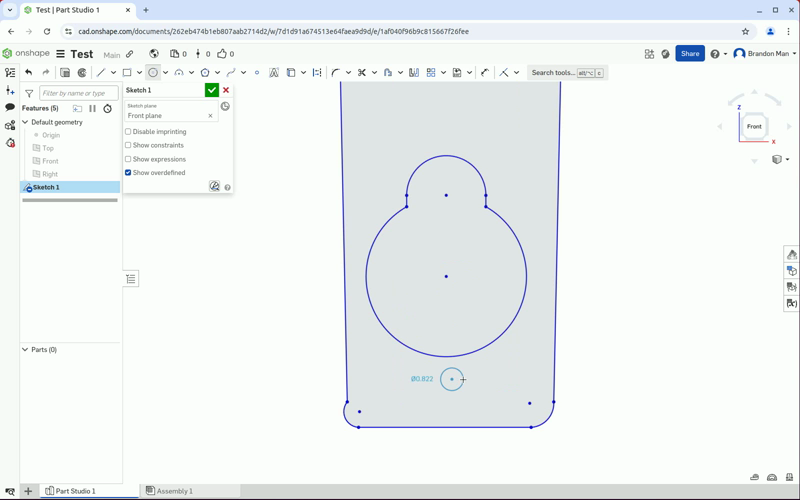
scroll(6)
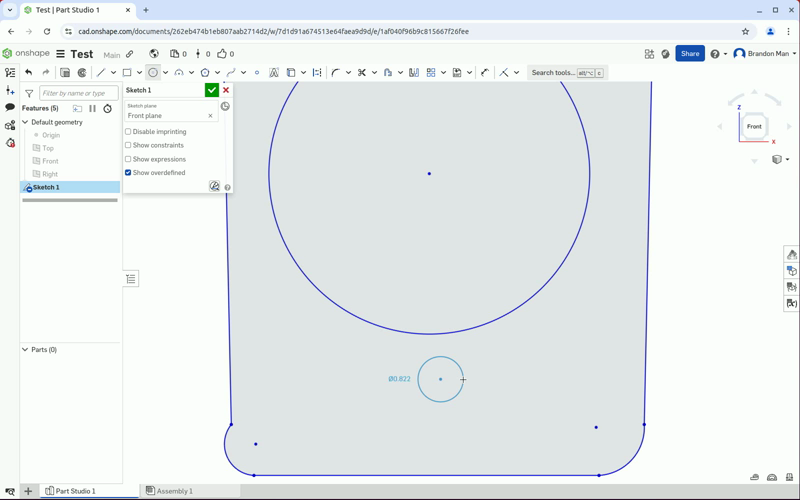
click(463, 379)
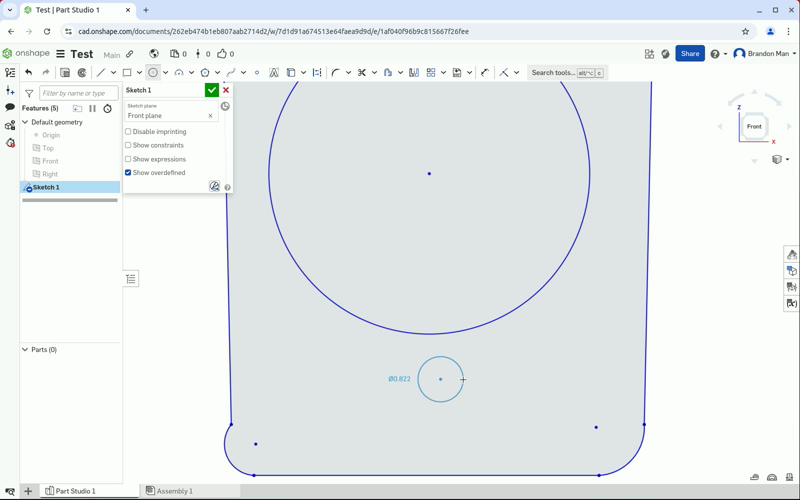
scroll(-6)
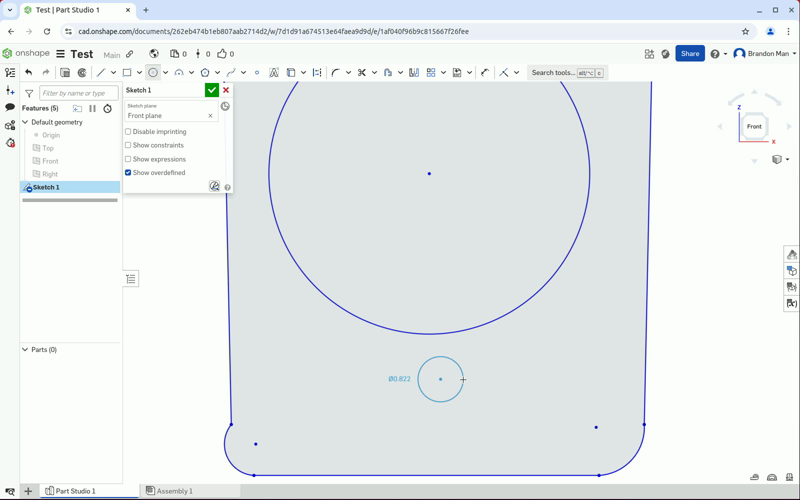
scroll(-6)
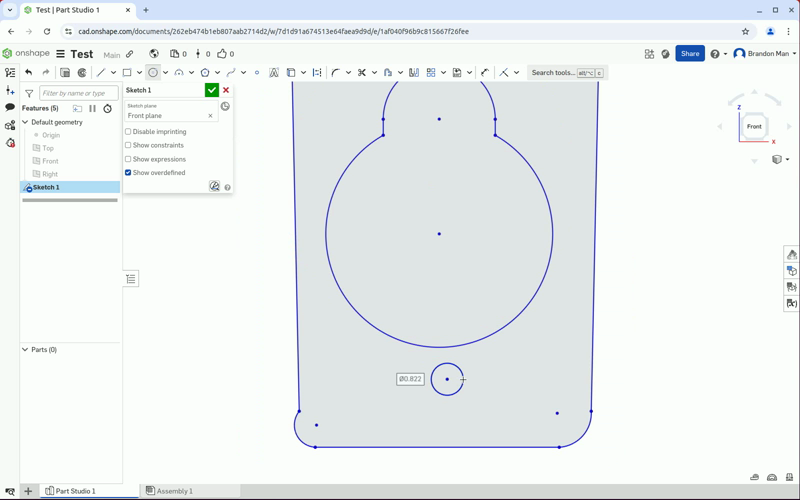
scroll(-6)
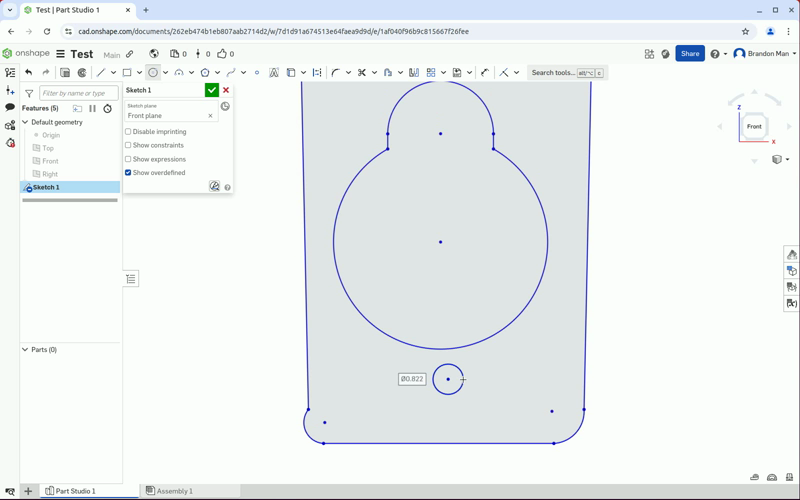
scroll(-6)
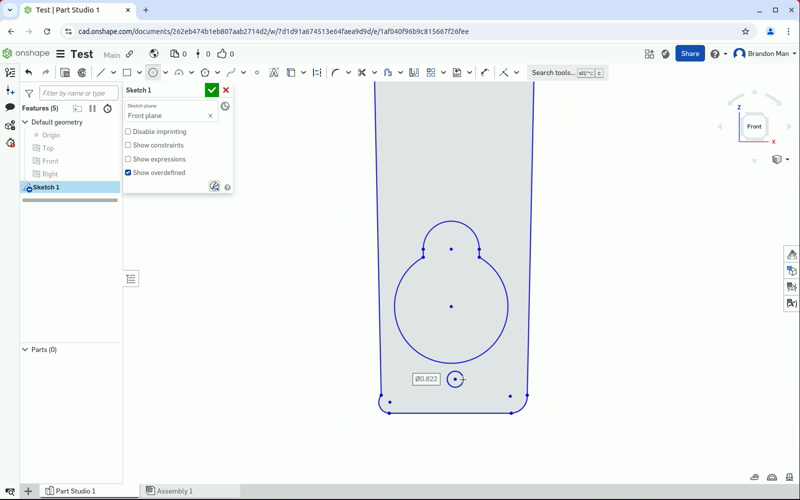
scroll(-6)
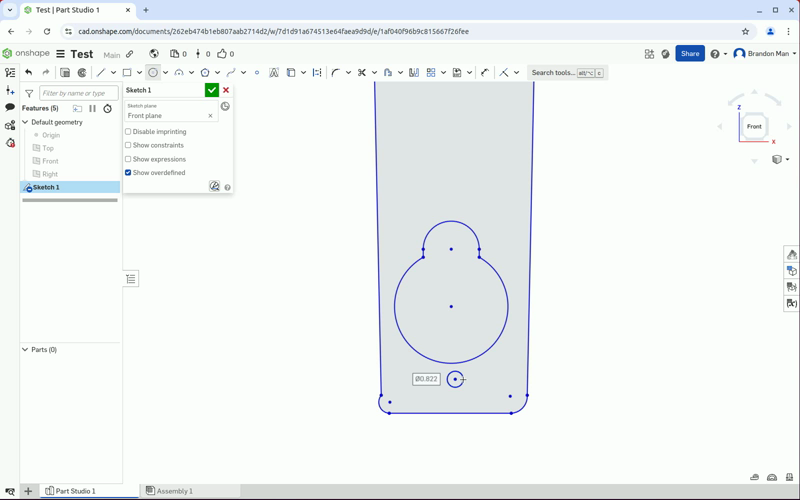
scroll(-6)
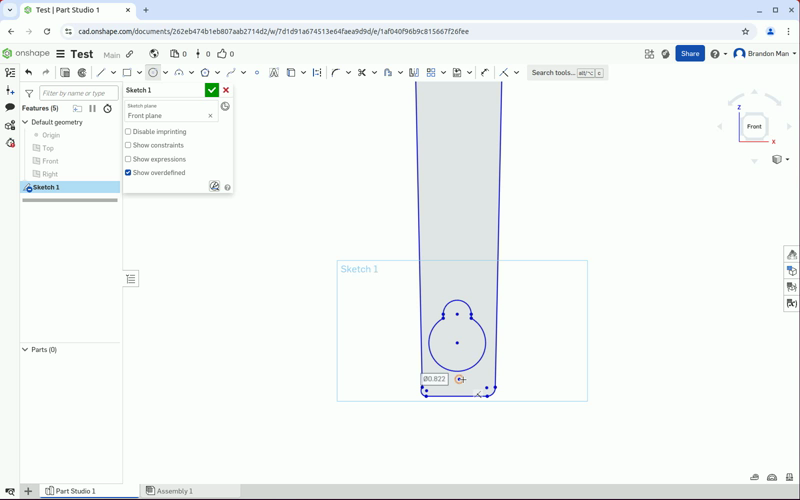
scroll(-6)
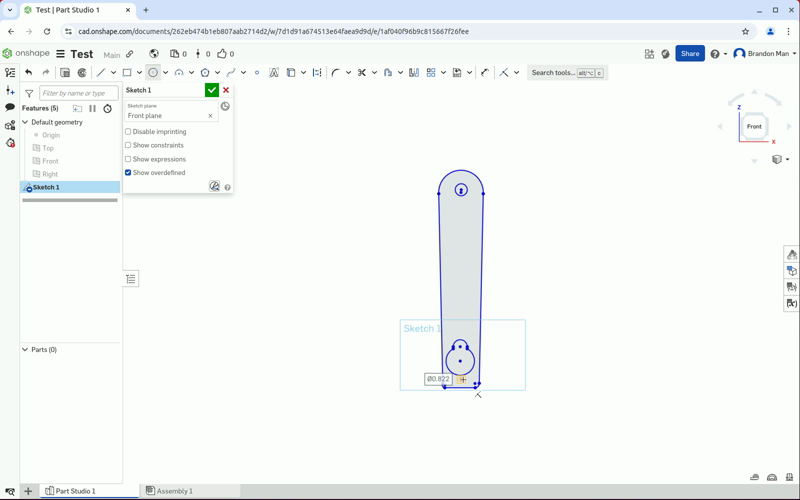
key(esc)
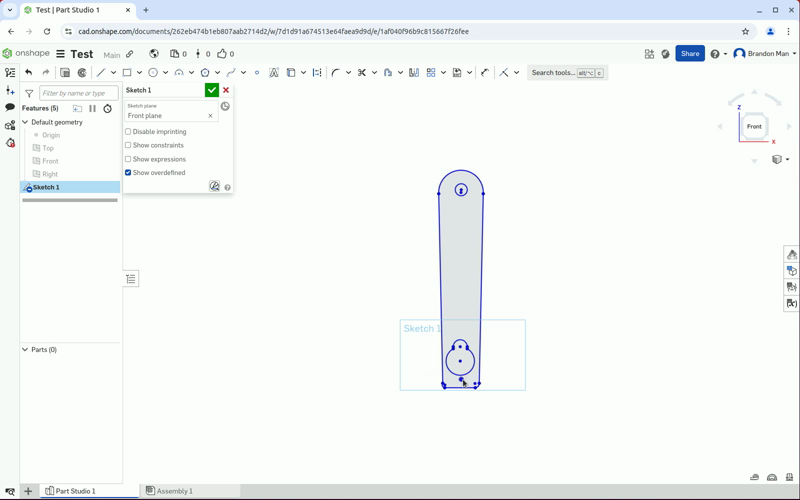
key(c)
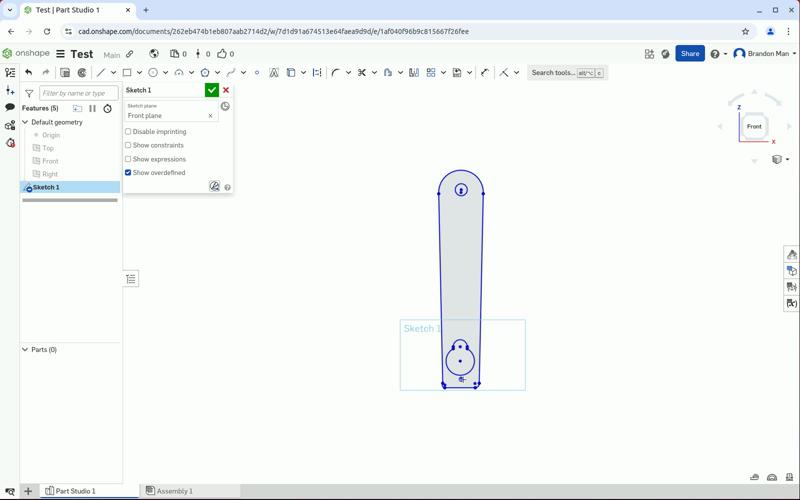
key_down(shift)
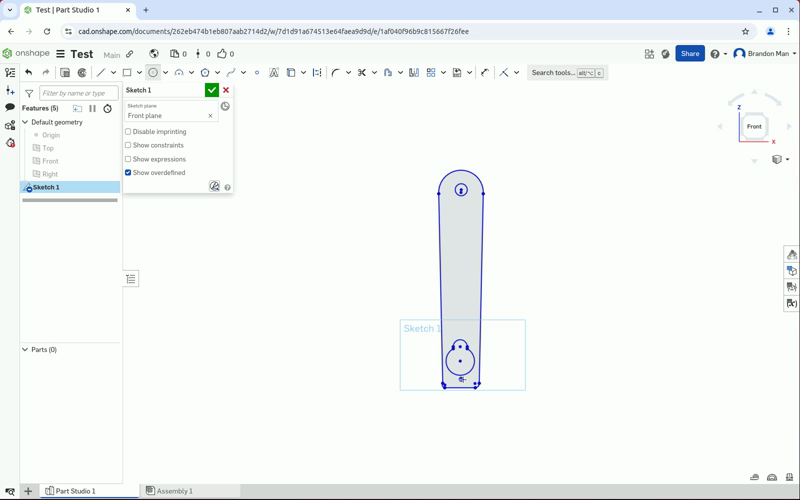
mouse_move(461, 316)
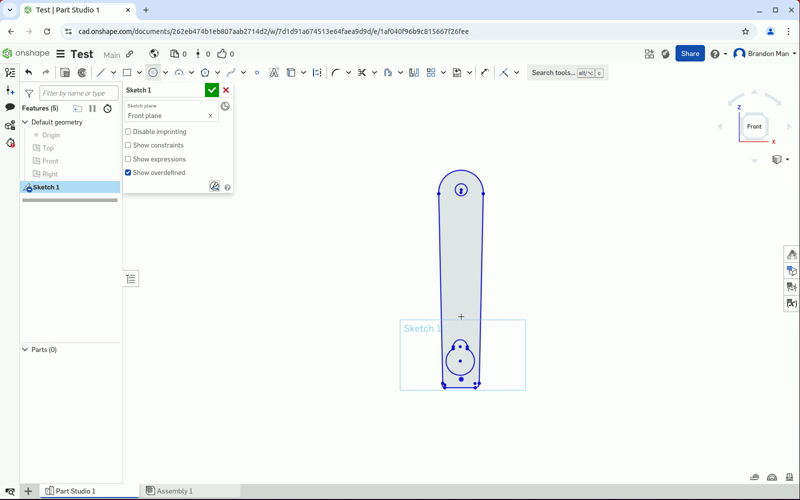
click(461, 316)
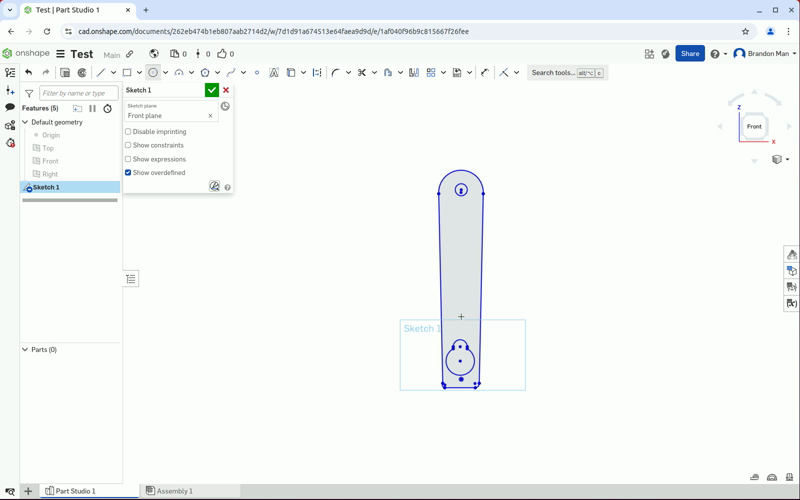
key_up(shift)
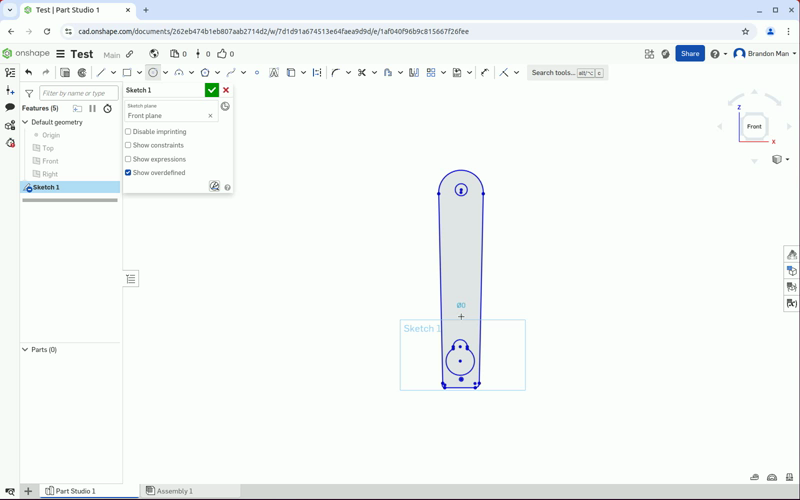
mouse_move(463, 316)
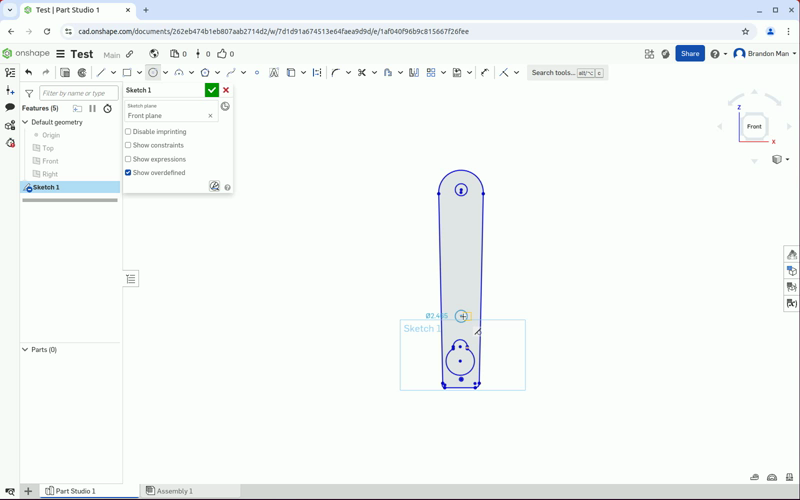
scroll(6)
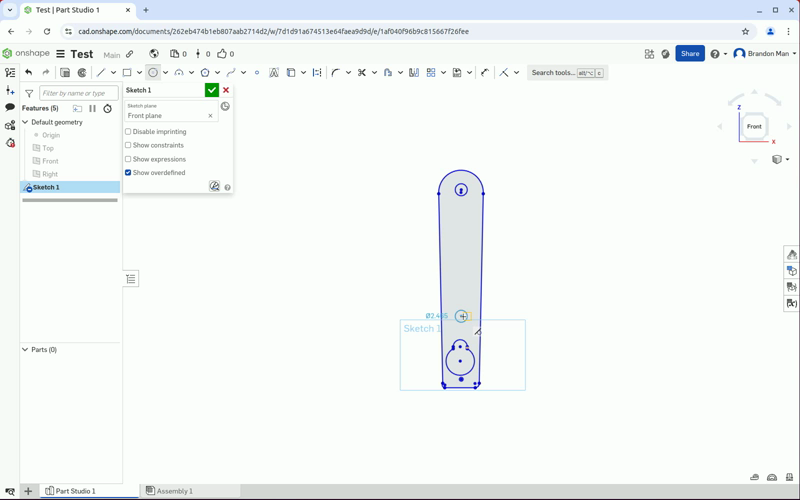
scroll(6)
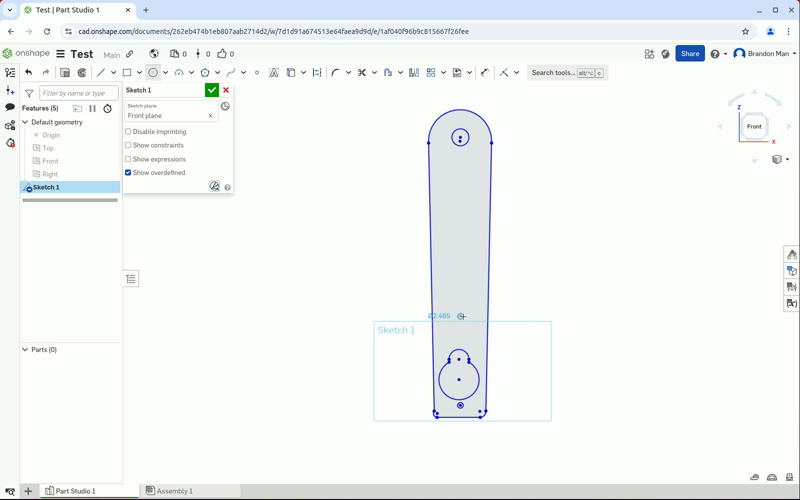
scroll(6)
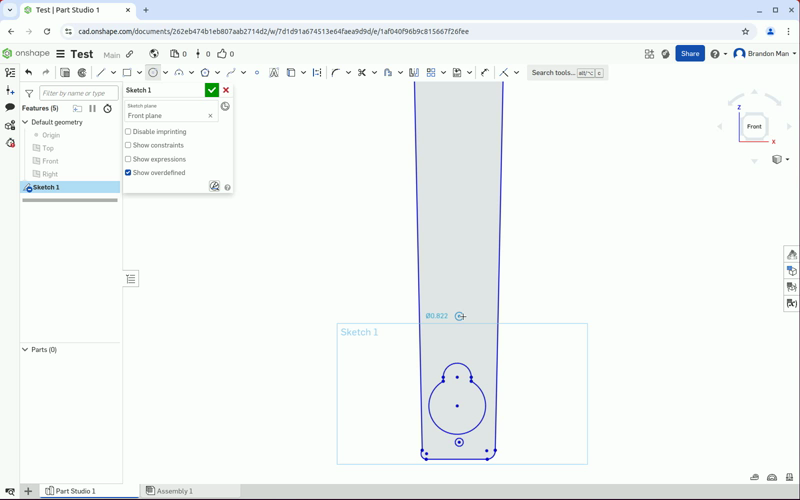
scroll(6)
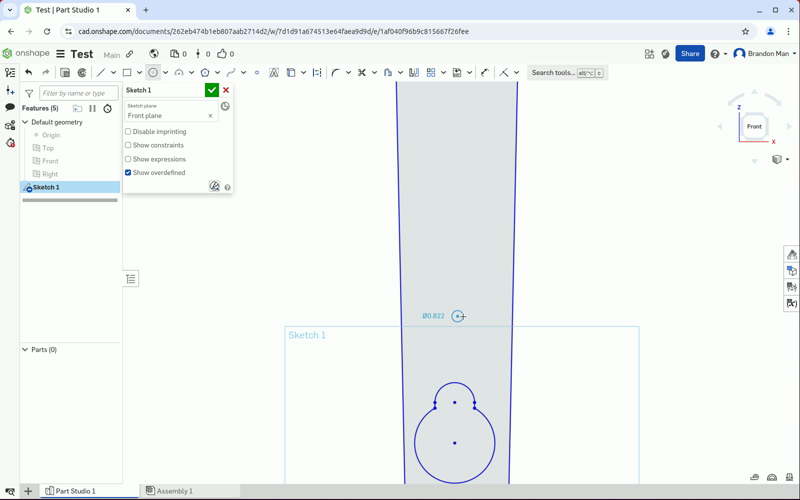
scroll(6)
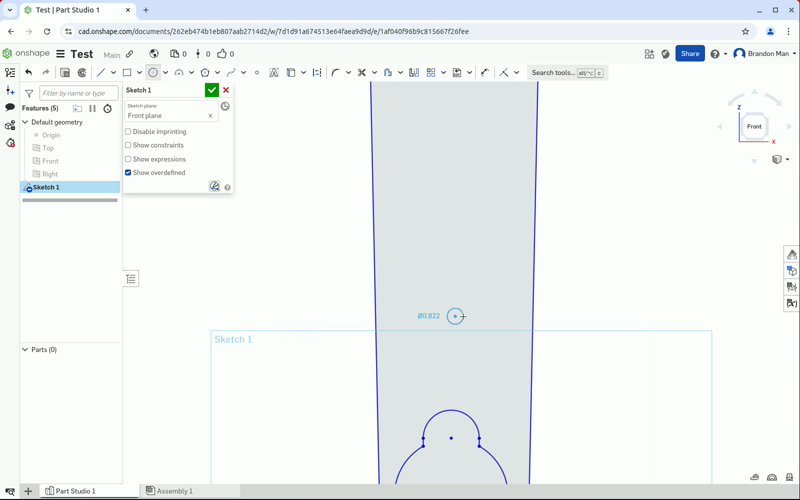
scroll(6)
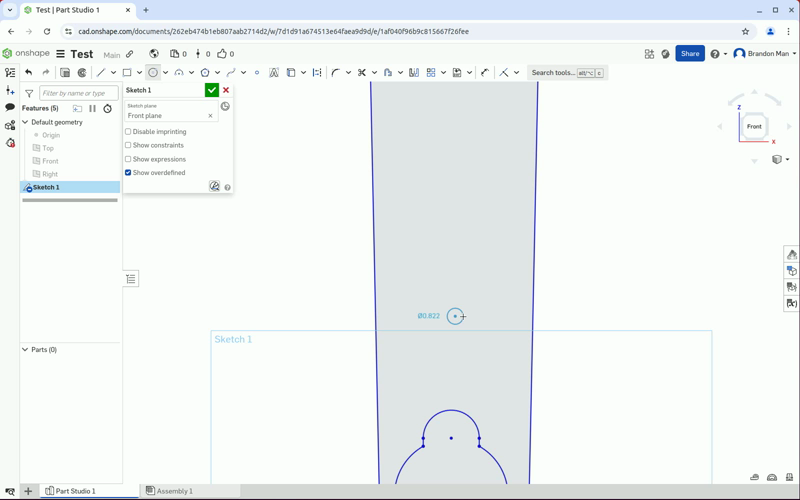
scroll(6)
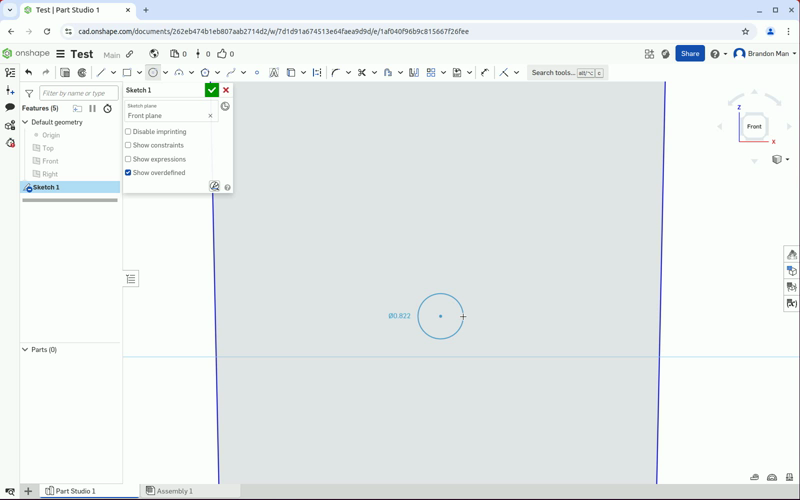
click(463, 316)
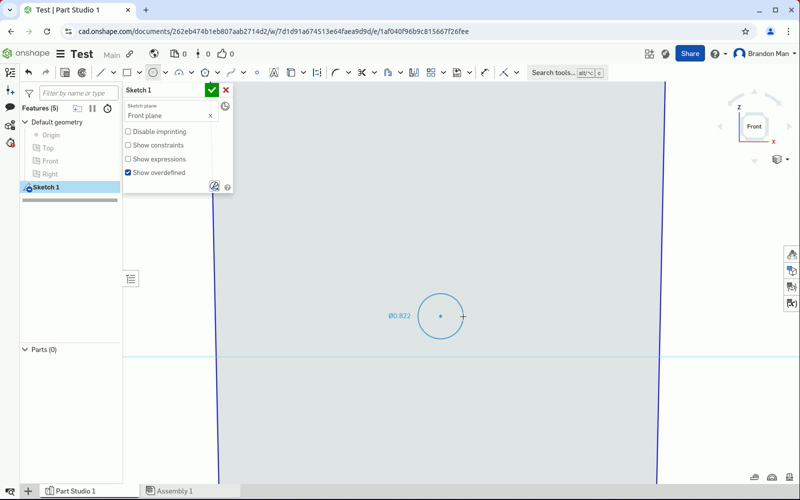
scroll(-6)
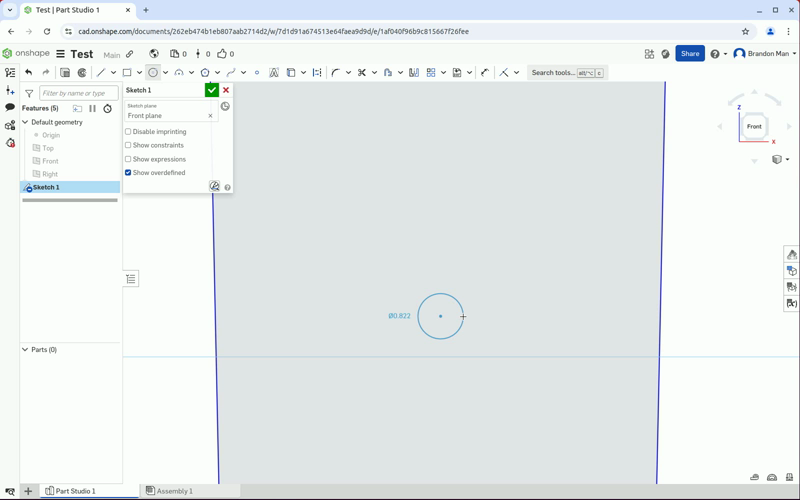
scroll(-6)
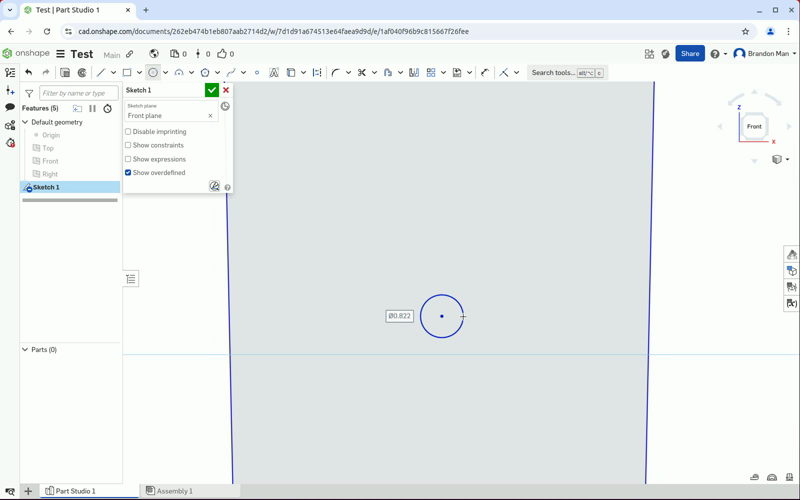
scroll(-6)
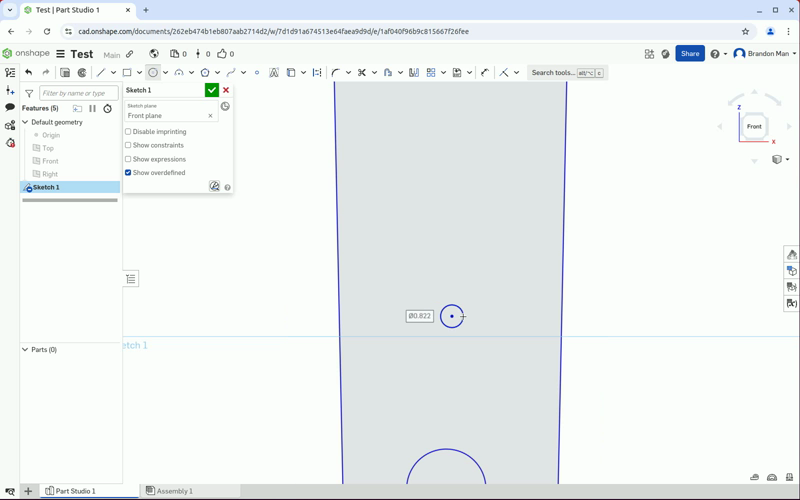
scroll(-6)
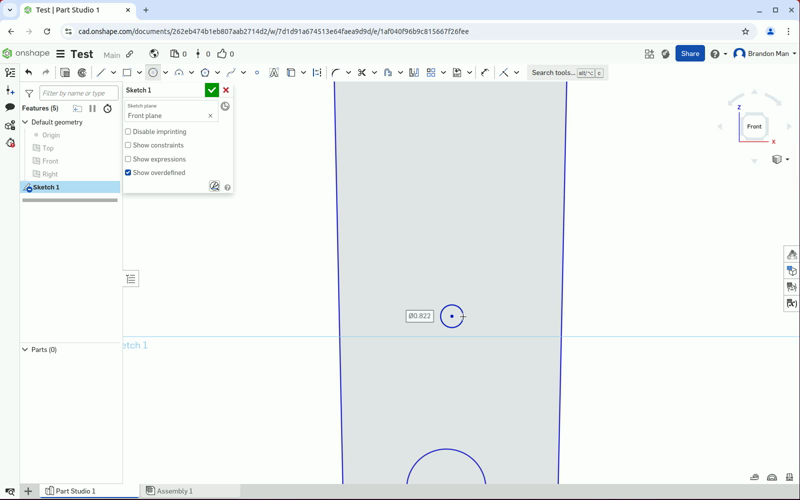
scroll(-6)
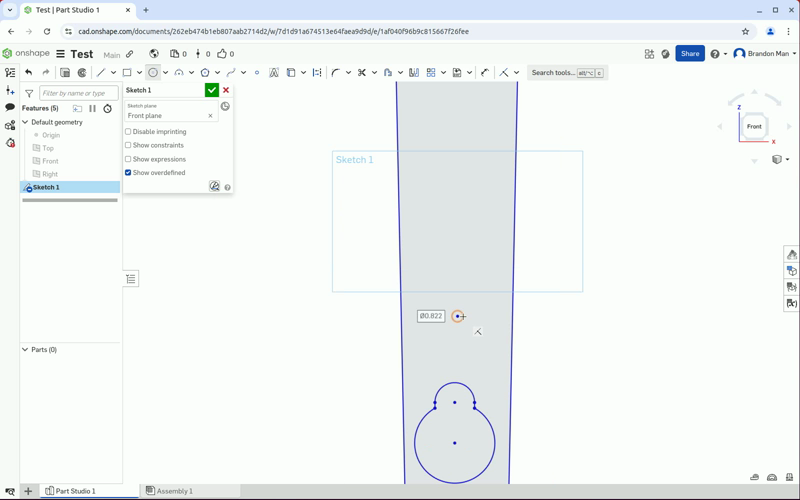
scroll(-6)
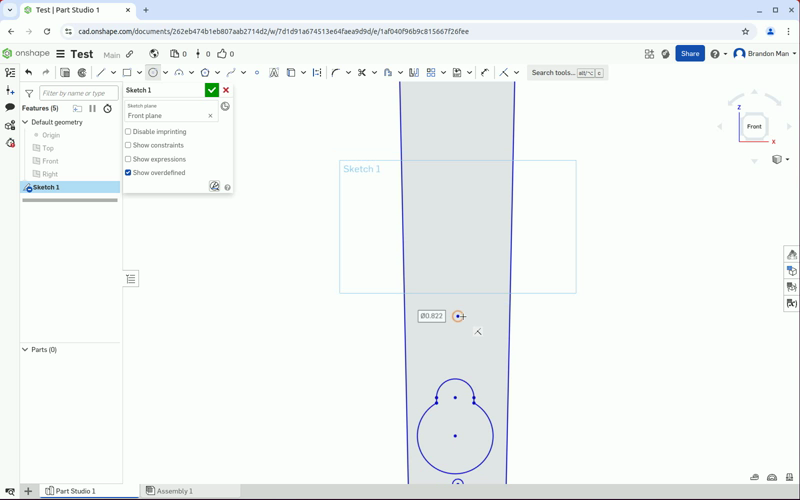
scroll(-6)
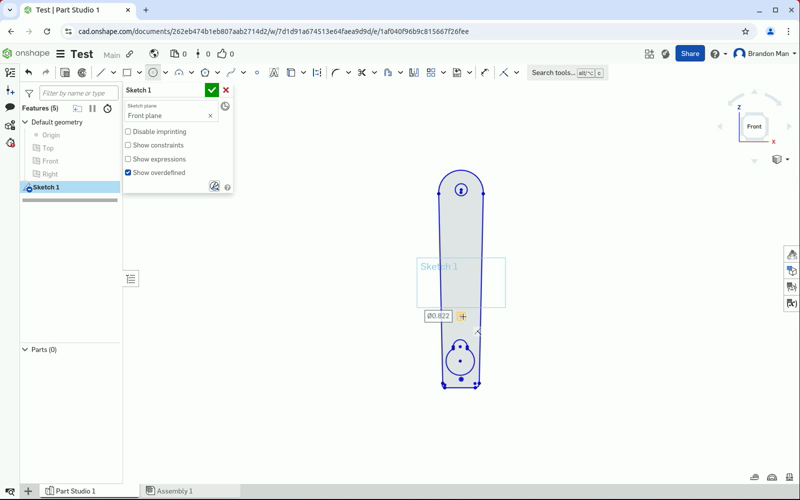
key(esc)
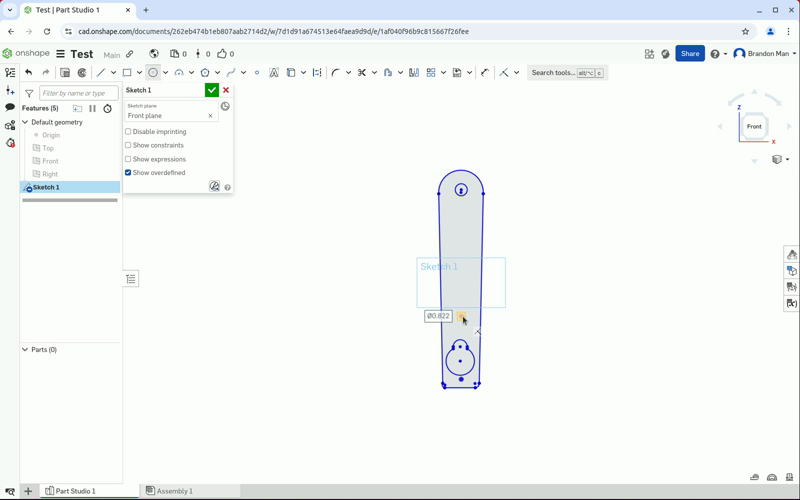
key(c)
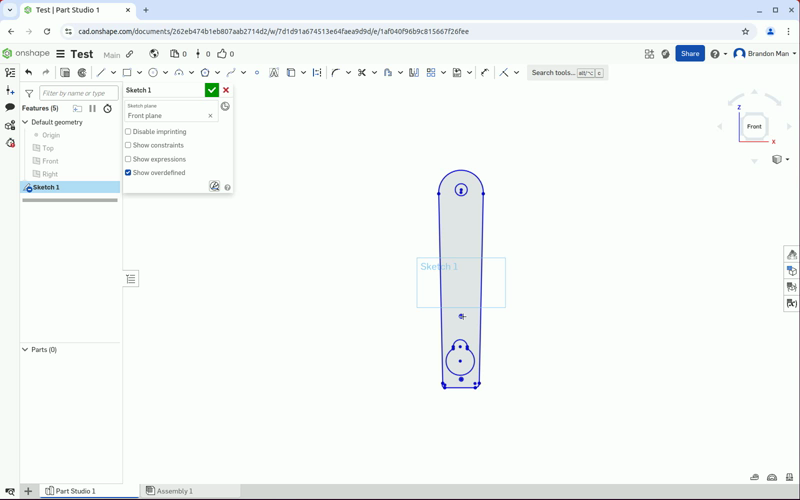
key_down(shift)
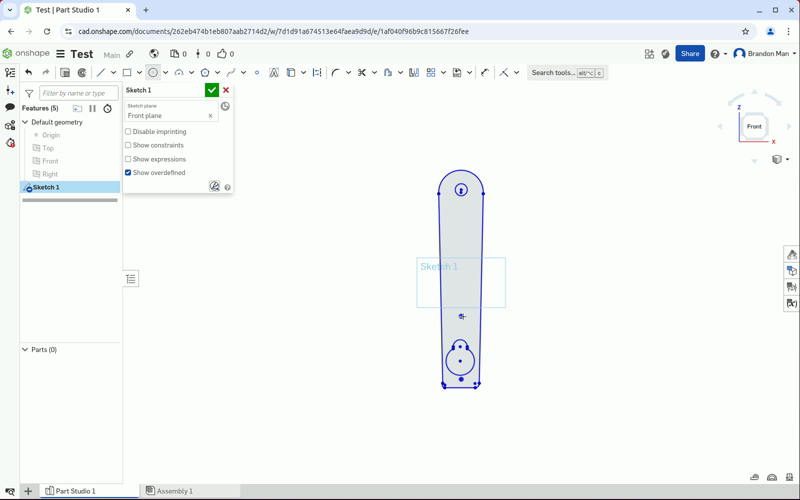
mouse_move(461, 214)
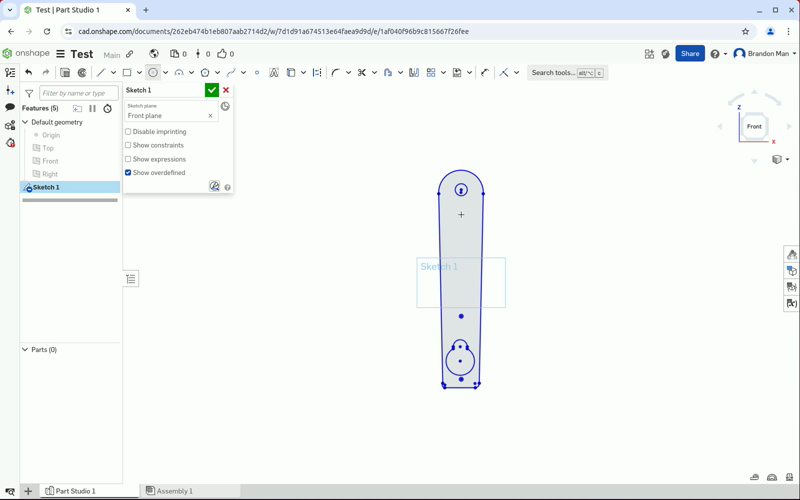
click(461, 214)
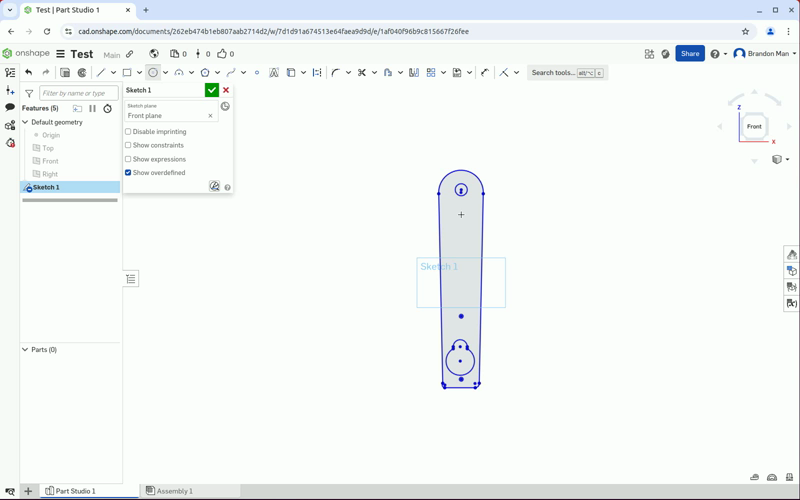
key_up(shift)
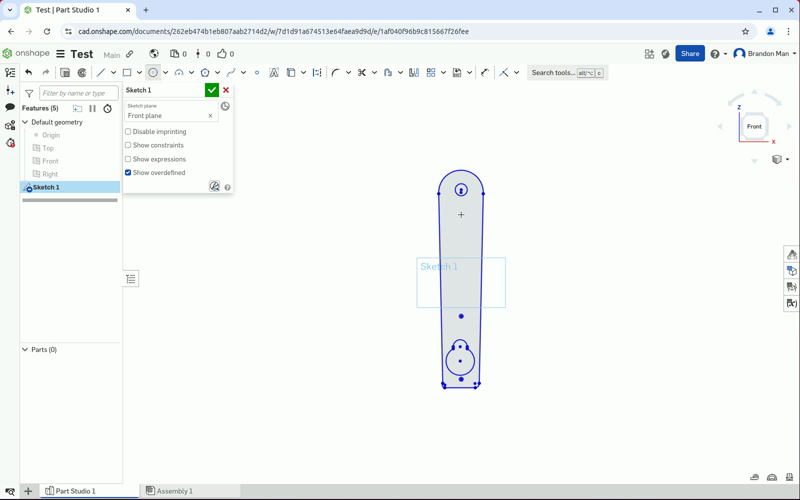
mouse_move(463, 214)
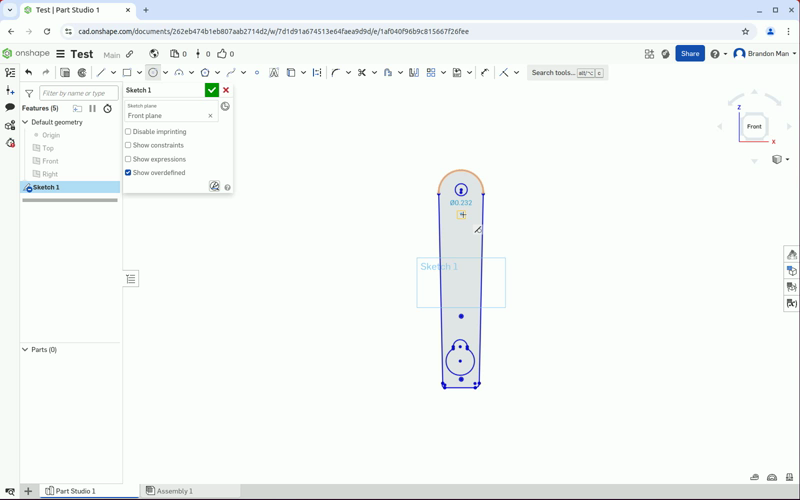
scroll(6)
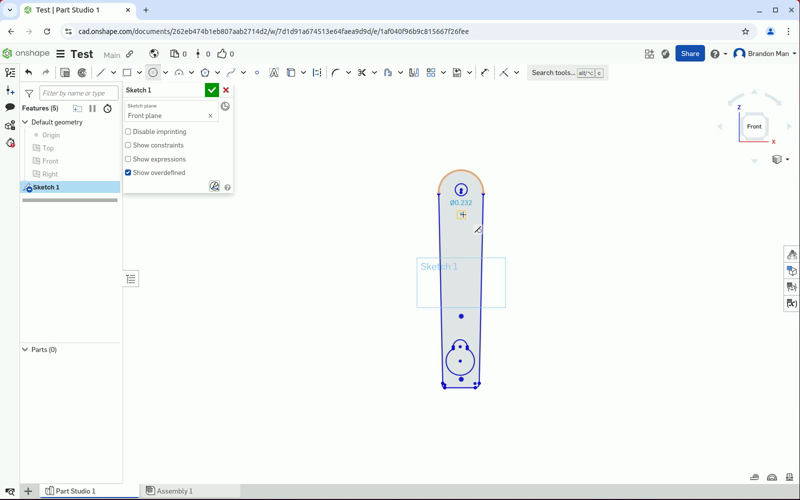
scroll(6)
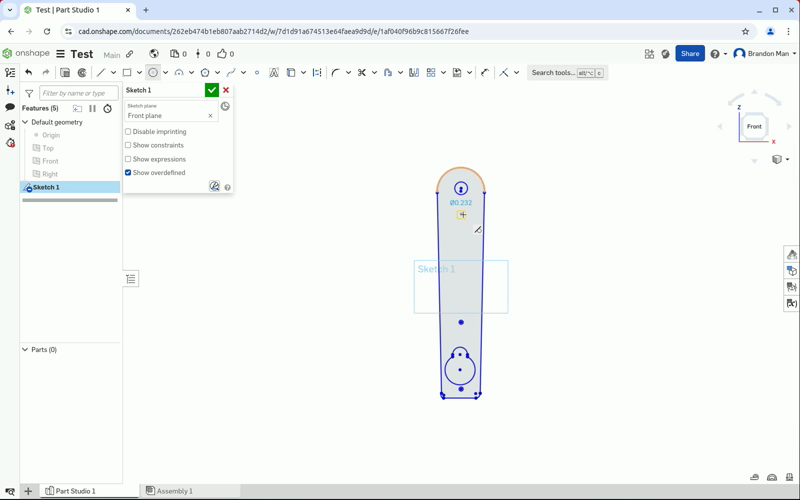
scroll(6)
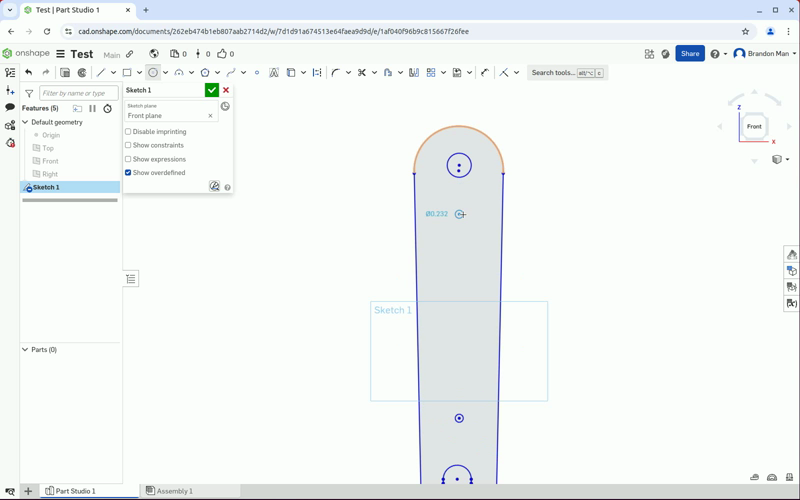
scroll(6)
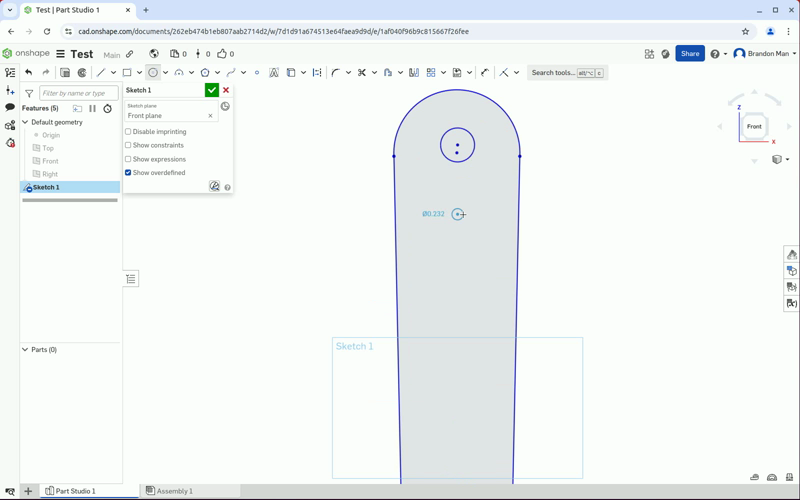
scroll(6)
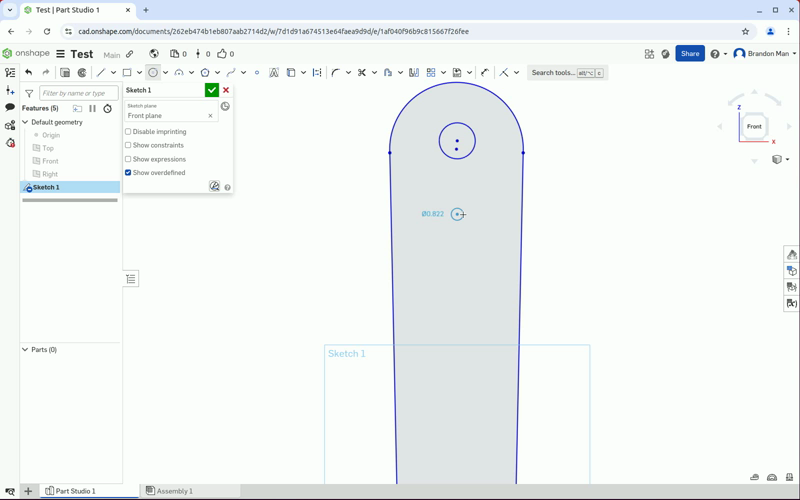
scroll(6)
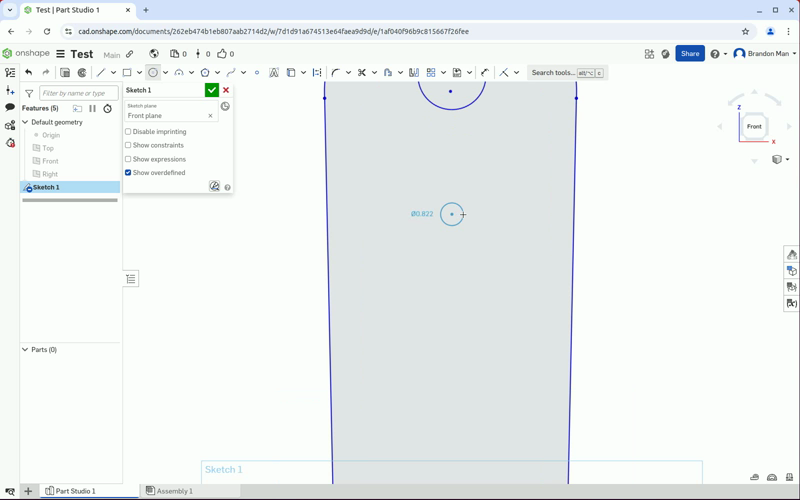
scroll(6)
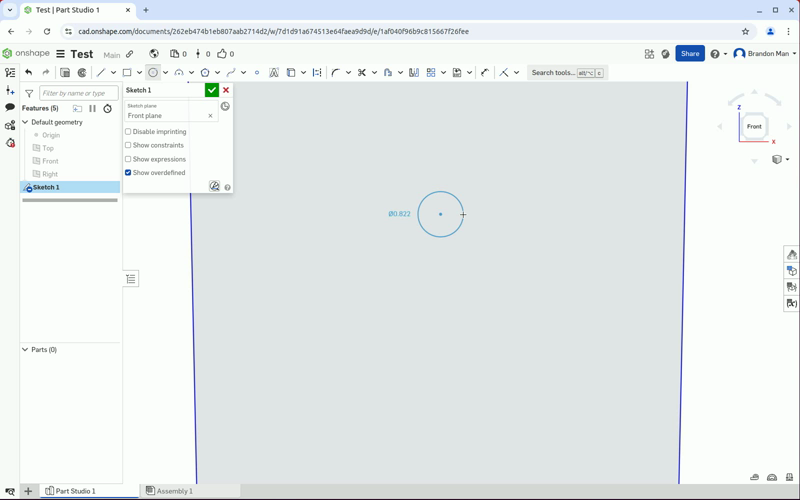
click(463, 214)
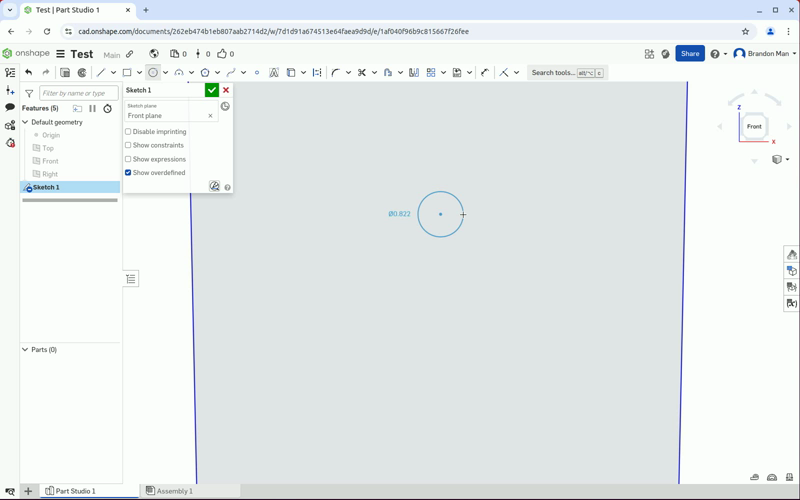
scroll(-6)
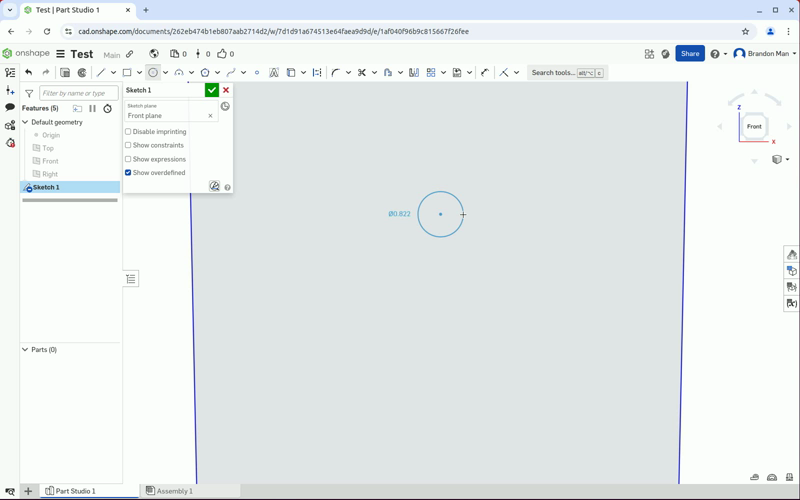
scroll(-6)
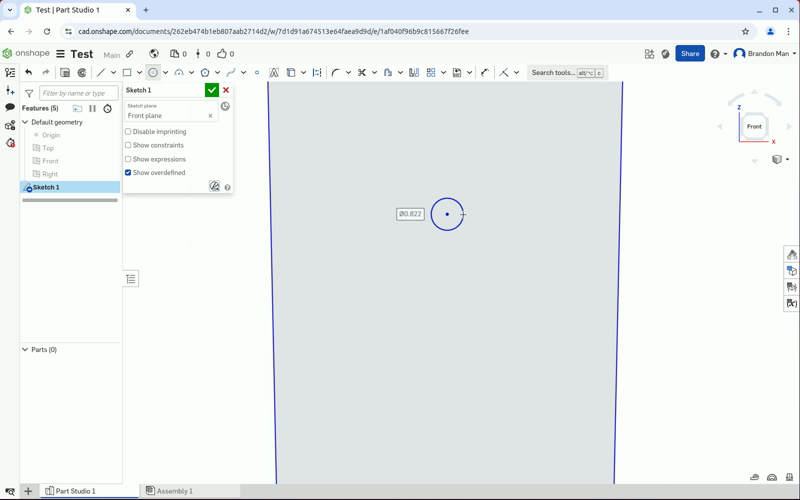
scroll(-6)
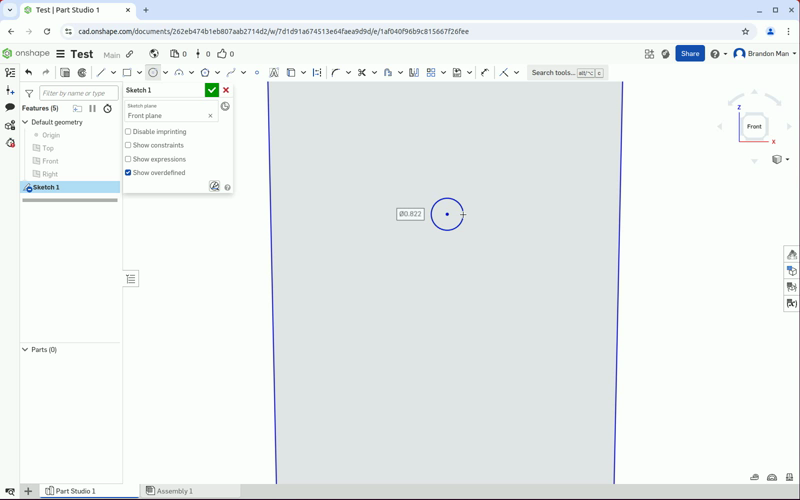
scroll(-6)
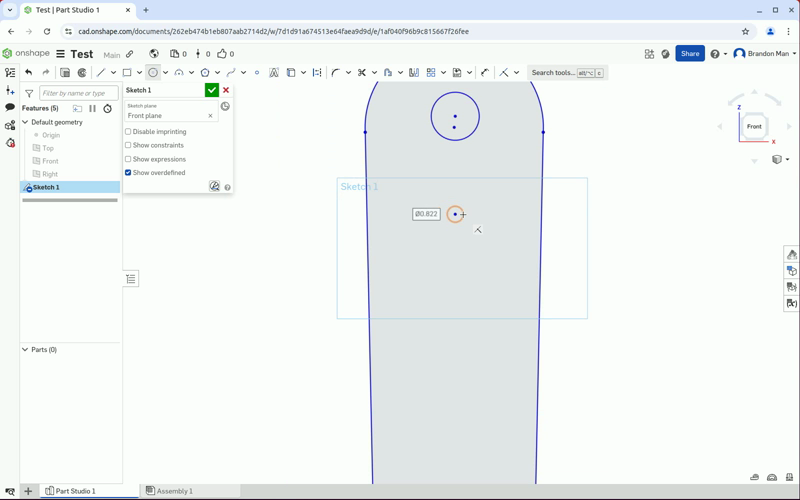
scroll(-6)
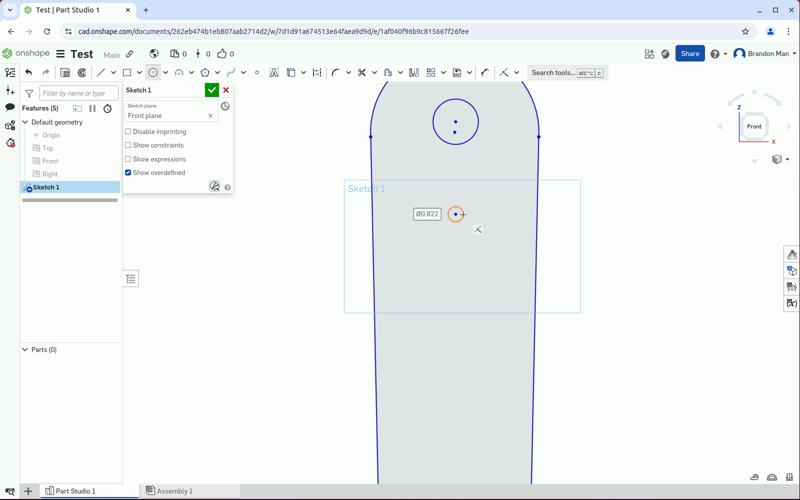
scroll(-6)
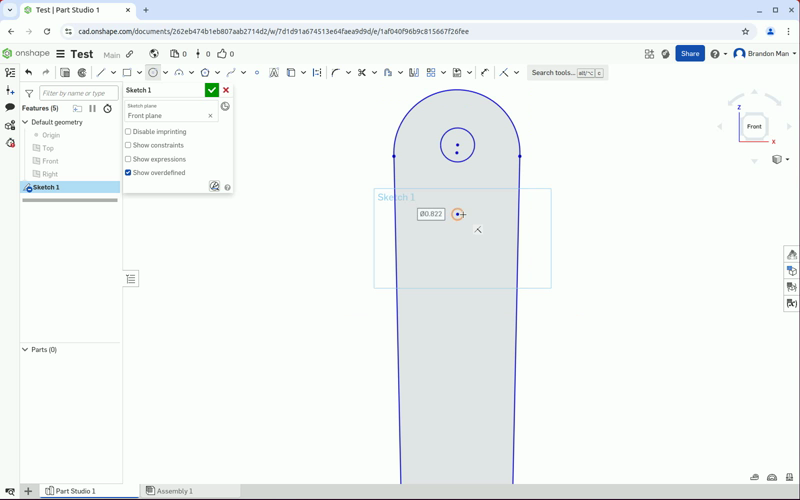
scroll(-6)
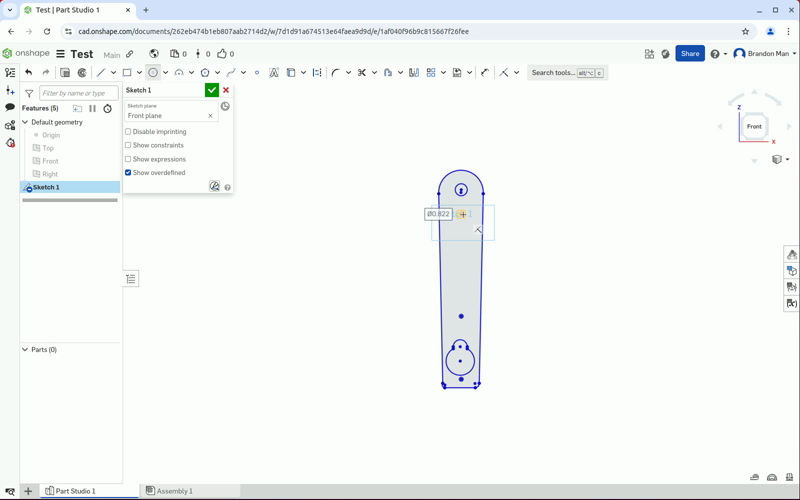
key(esc)
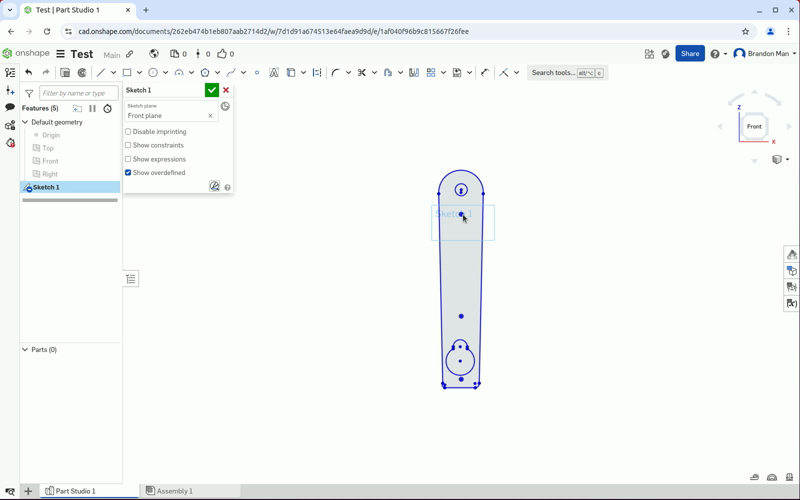
mouse_move(454, 248)
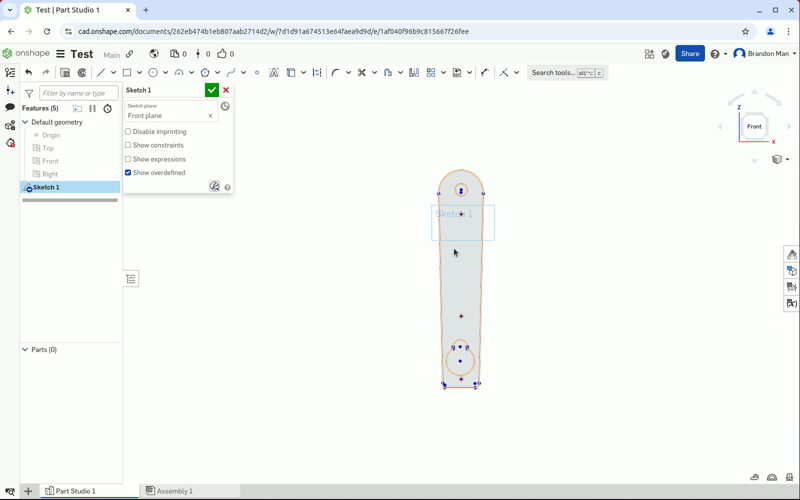
click(454, 248)
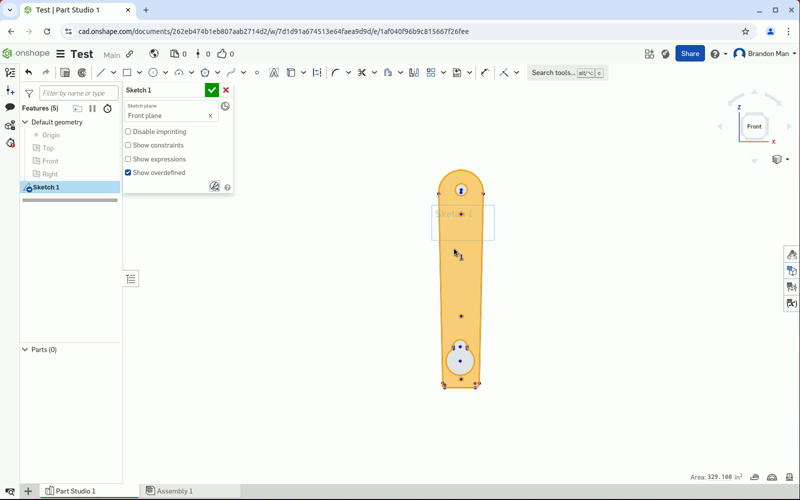
mouse_move(73, 352)
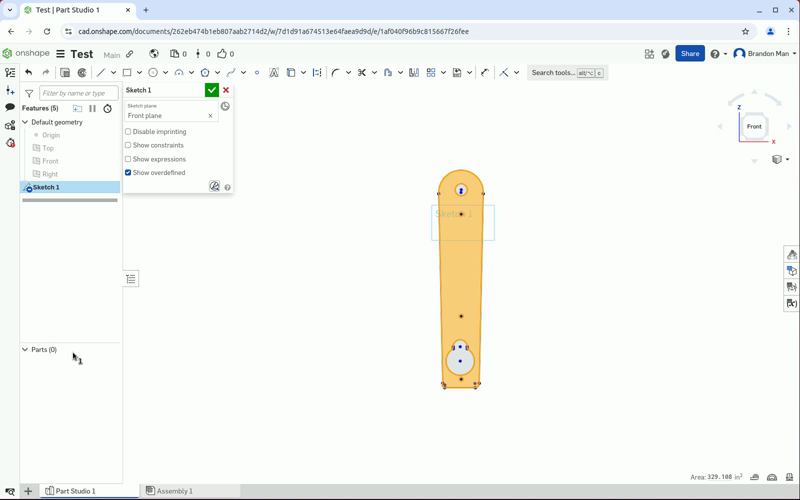
key(shift+y)
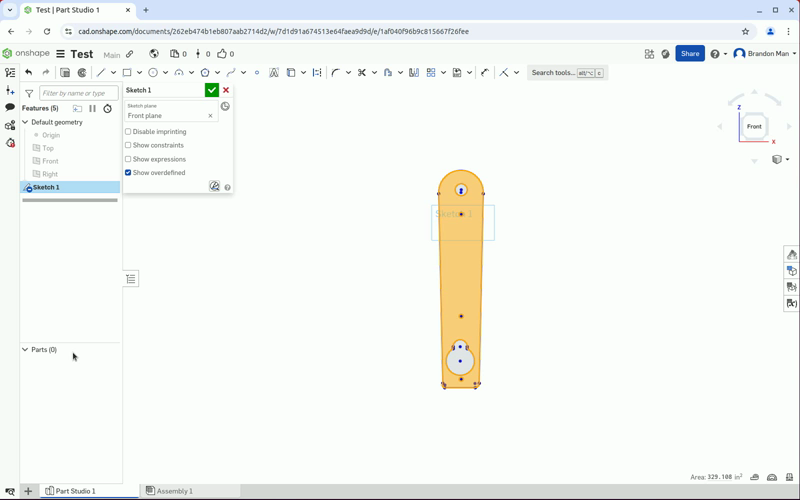
key(shift+e)
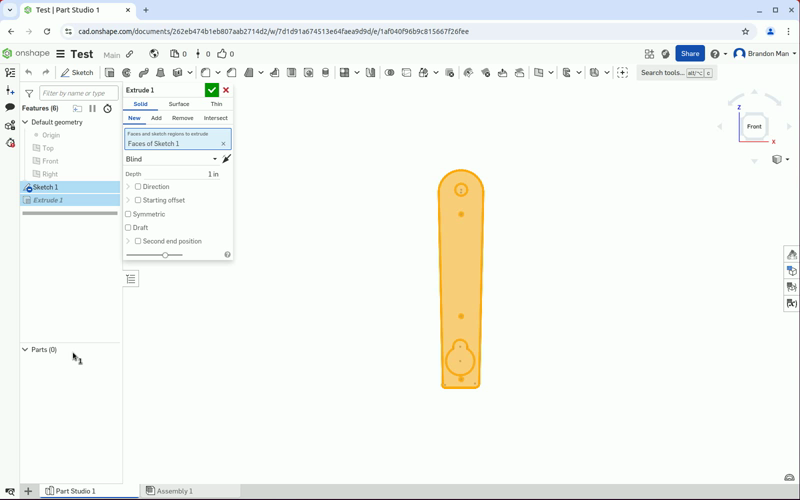
mouse_move(143, 106)
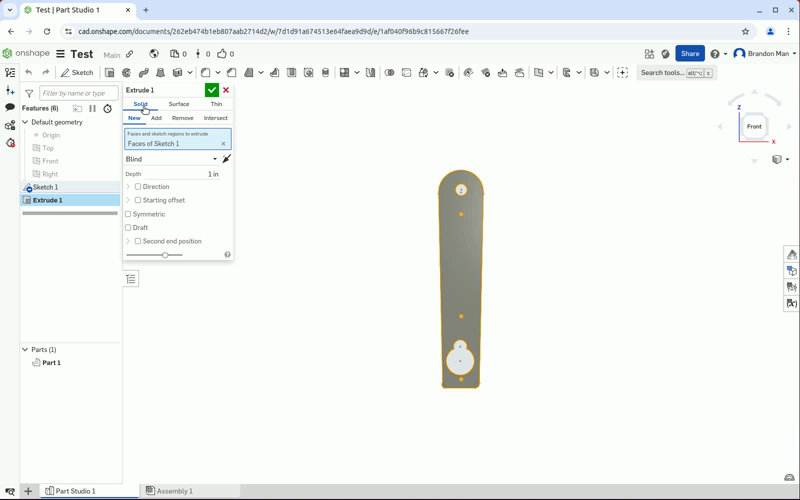
click(143, 106)
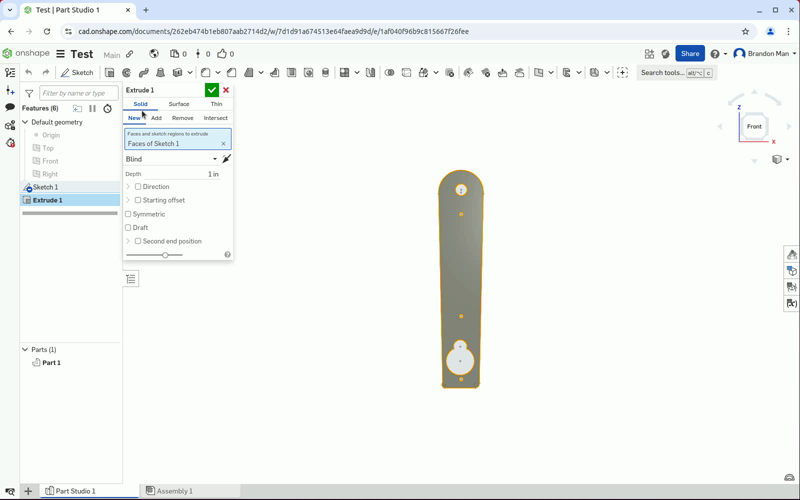
mouse_move(137, 120)
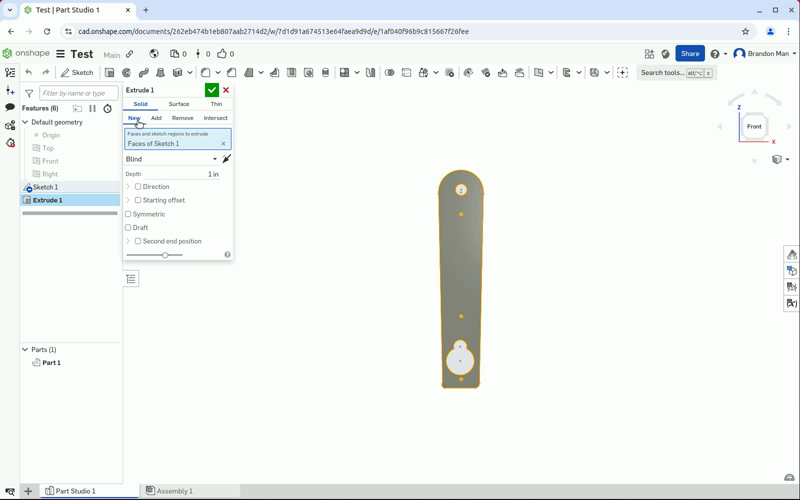
click(137, 120)
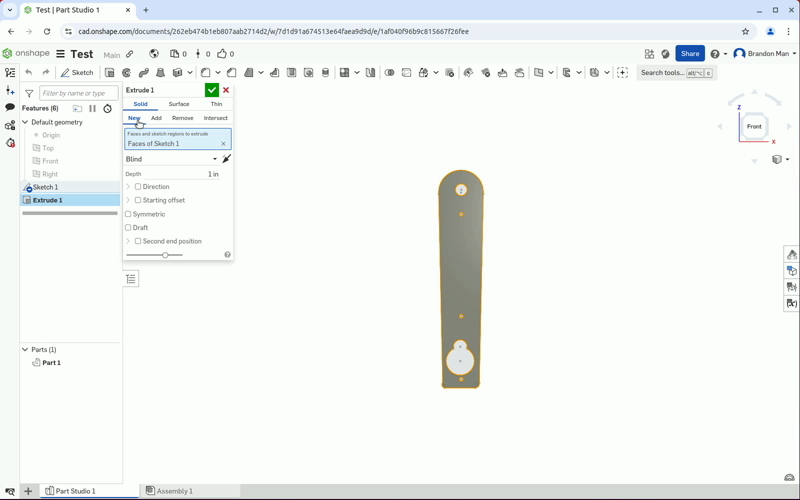
key(tab, 4)
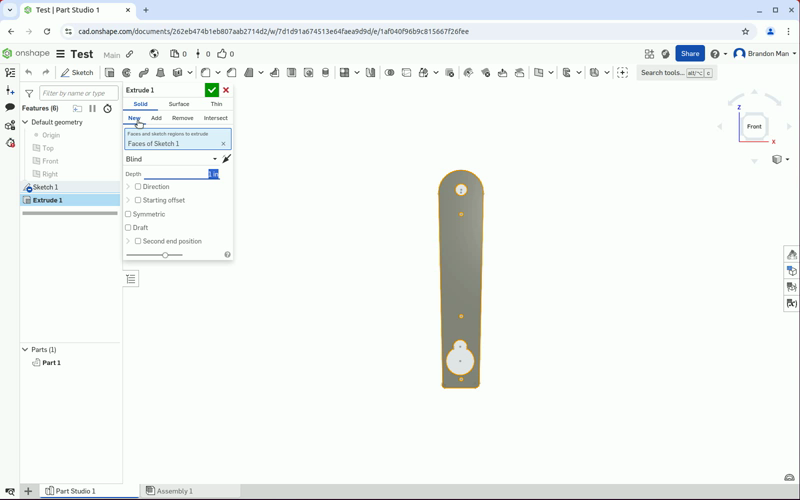
text(1.444)
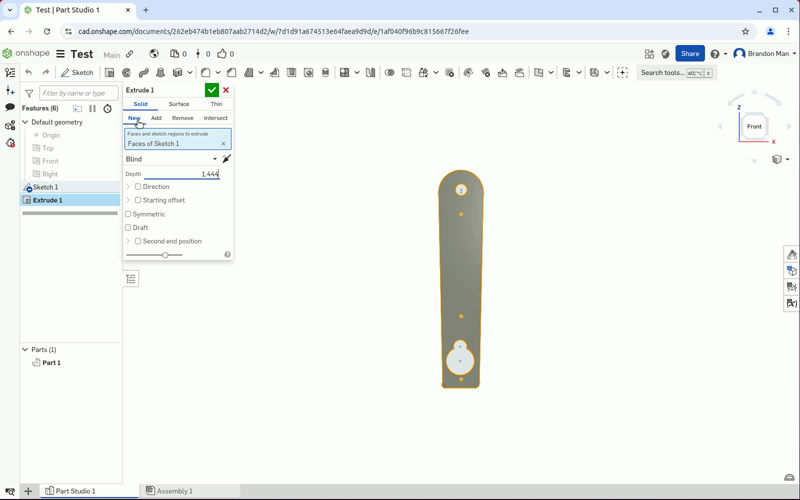
key(enter)
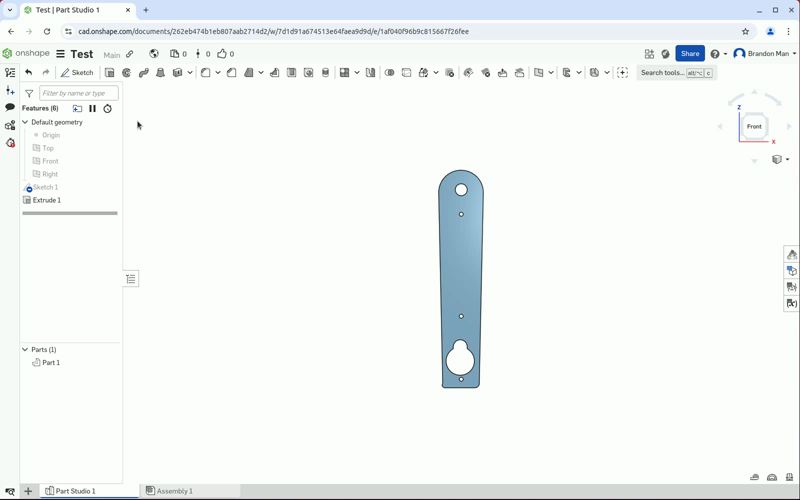
key(shift+h)
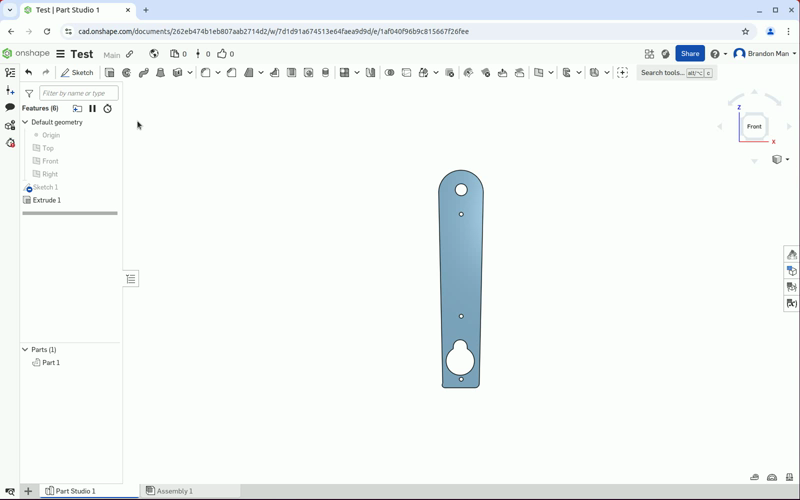
key(shift+h)
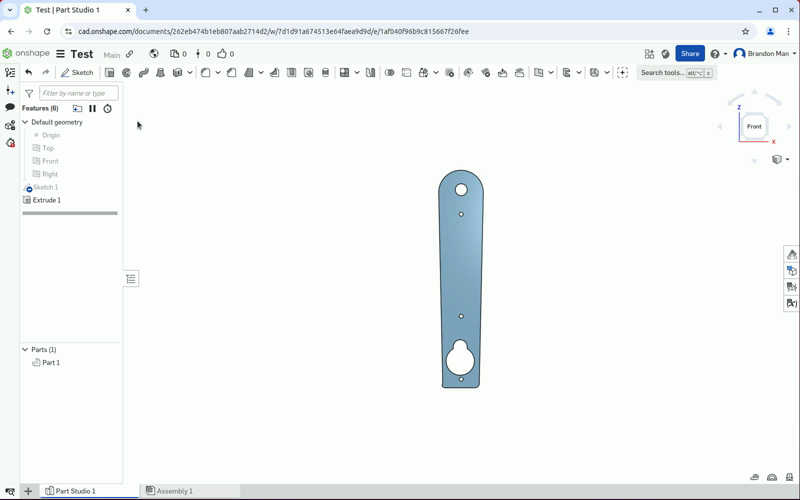
mouse_move(73, 189)
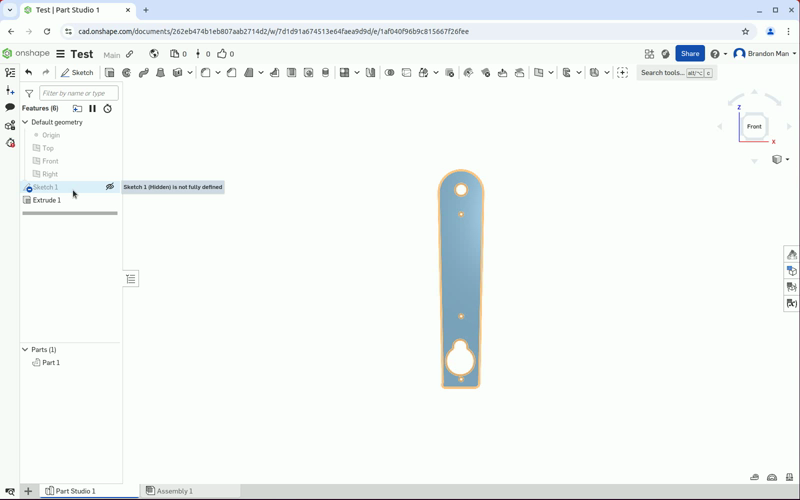
click(73, 189)
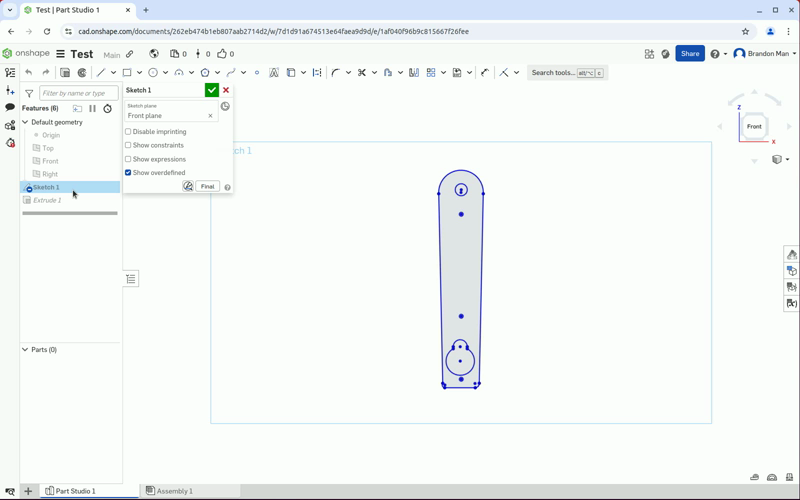
mouse_move(229, 92)
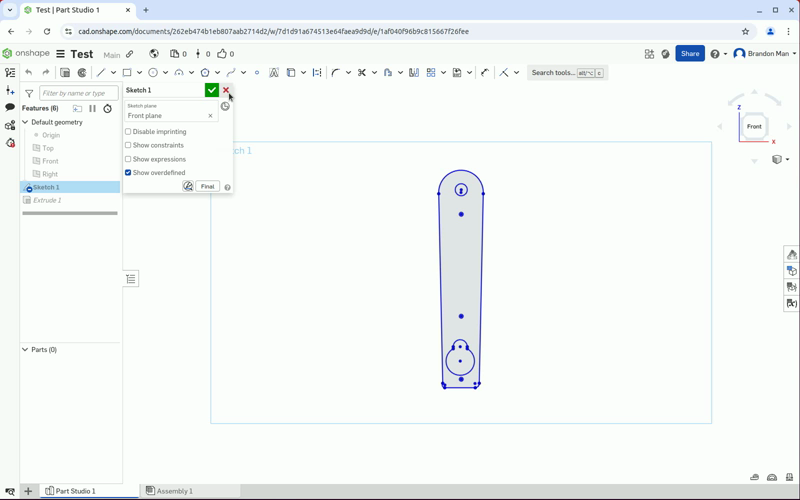
click(229, 92)
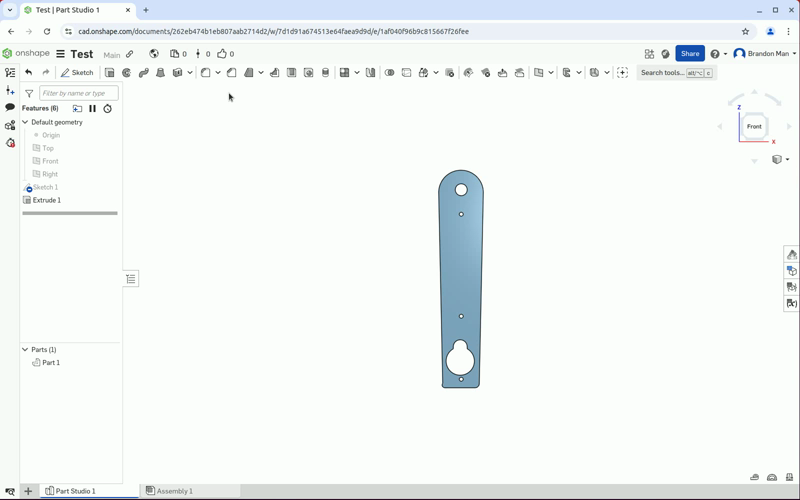
mouse_move(541, 75)
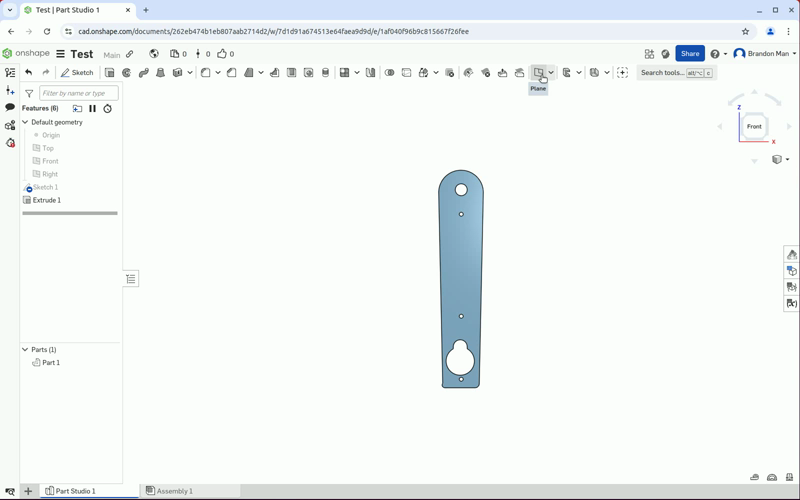
click(541, 75)
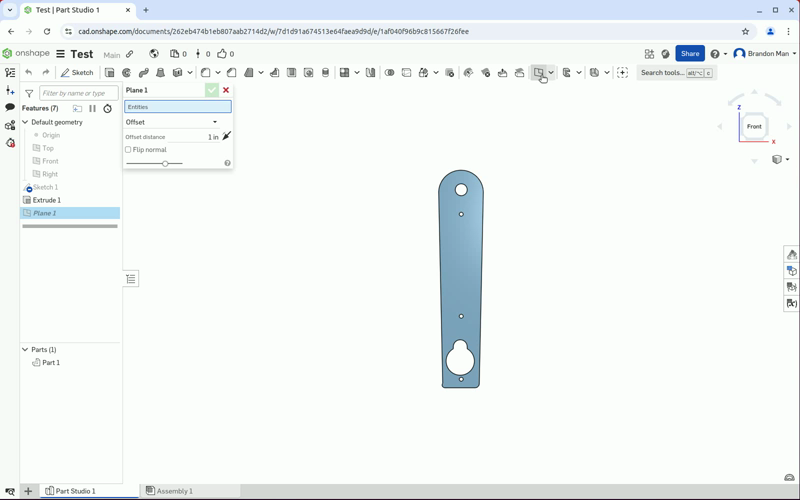
mouse_move(73, 163)
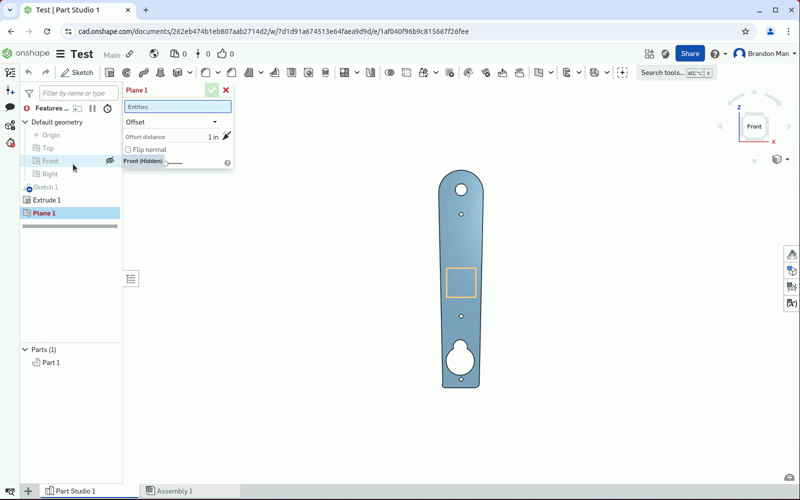
click(73, 163)
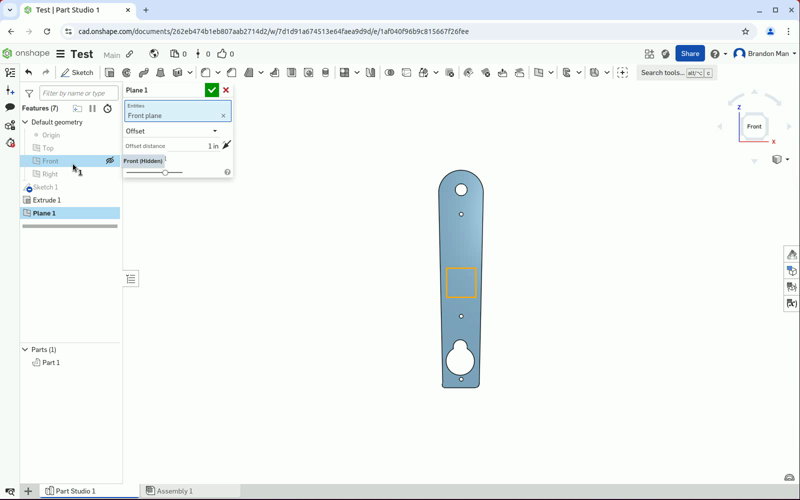
key(tab, 2)
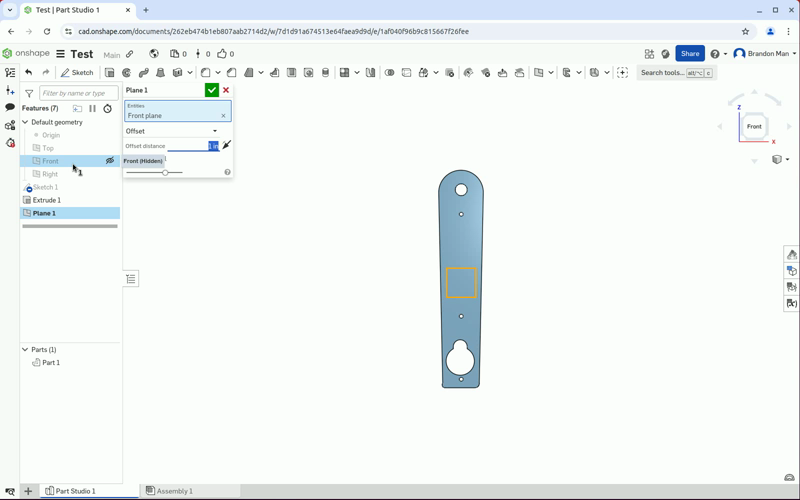
text(1.448)
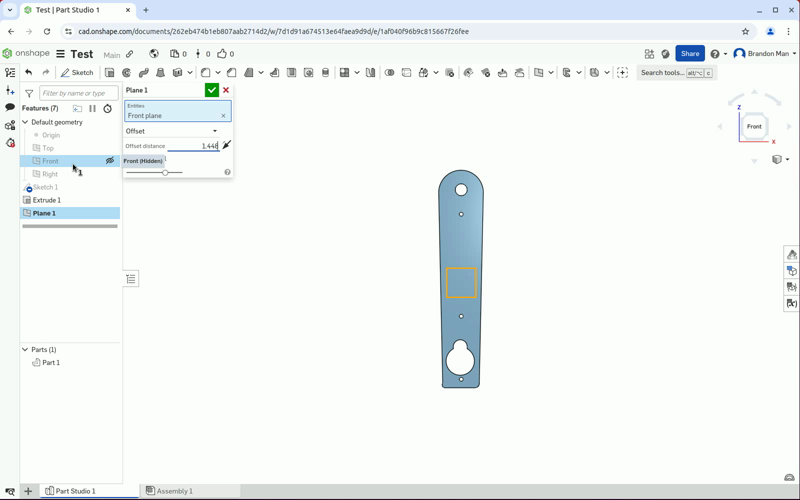
key(enter, 2)
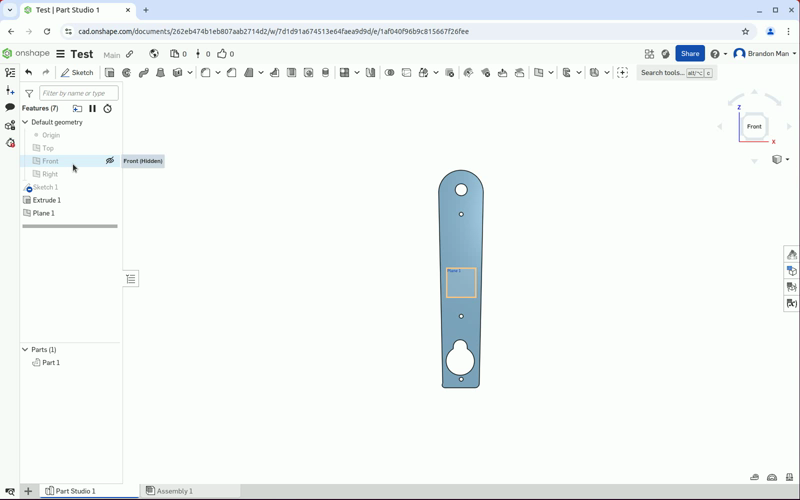
key(shift+s)
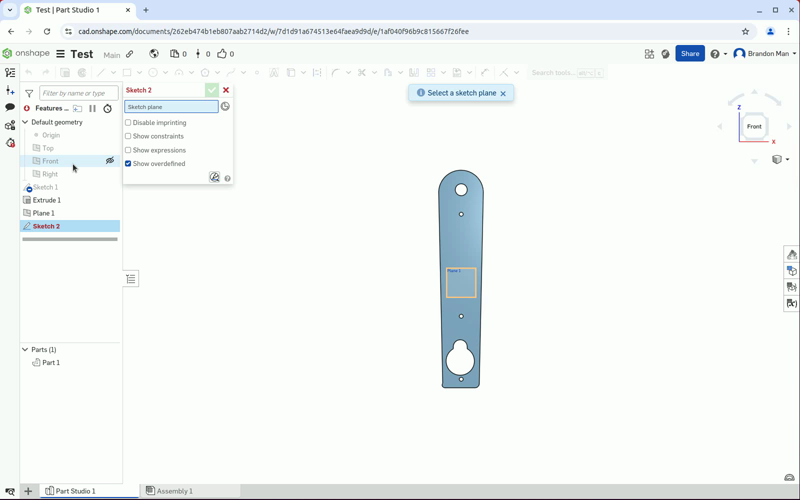
mouse_move(73, 215)
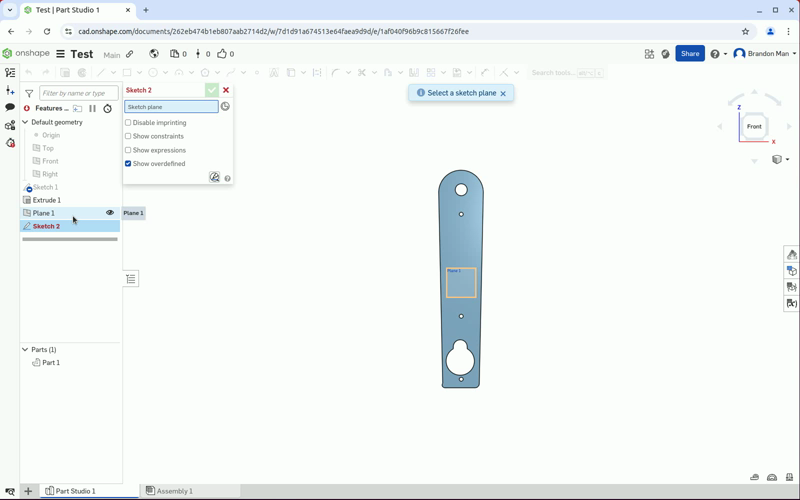
click(73, 215)
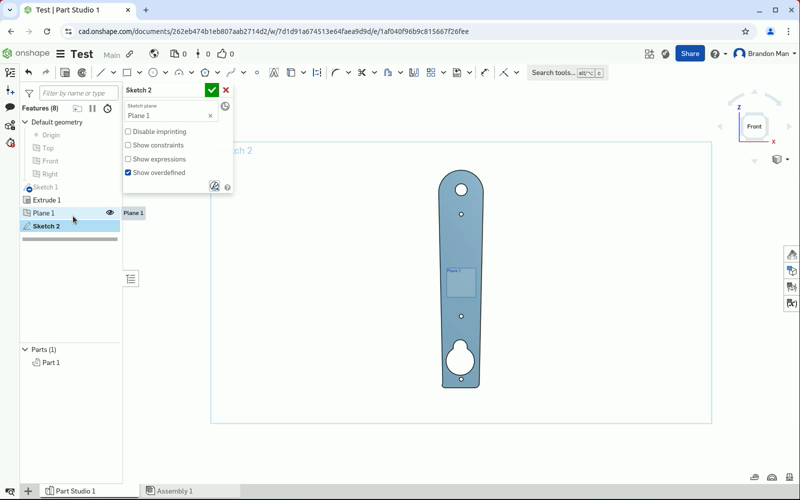
mouse_move(73, 352)
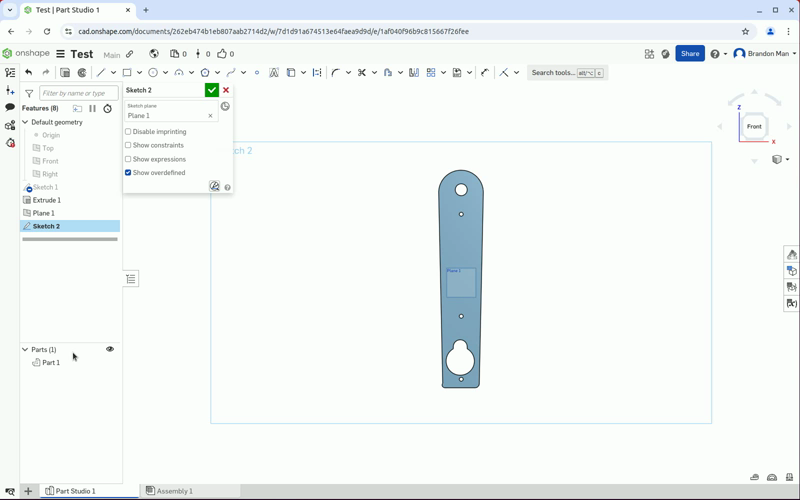
key(y)
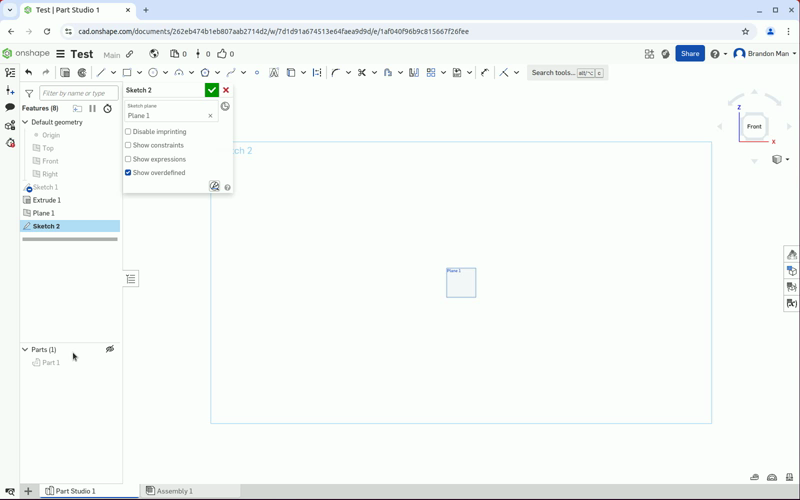
key(c)
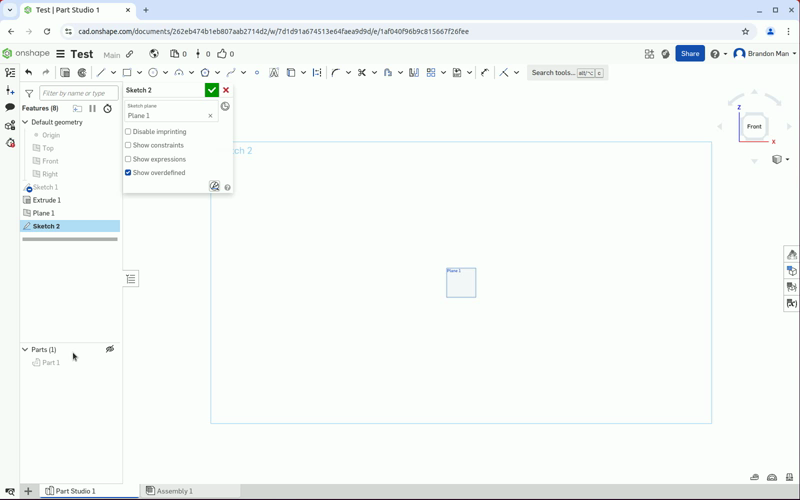
key_down(shift)
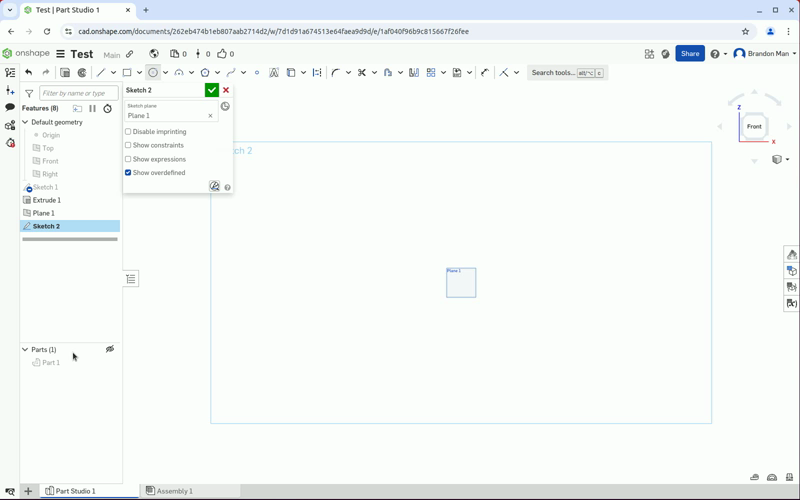
mouse_move(474, 234)
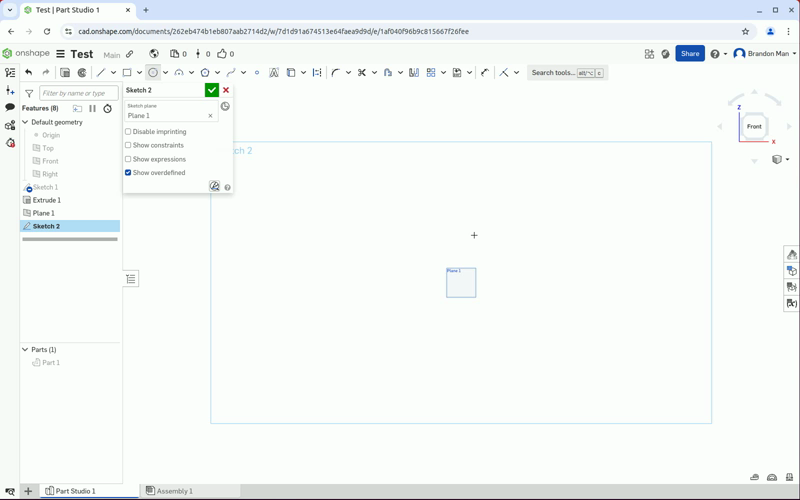
click(474, 234)
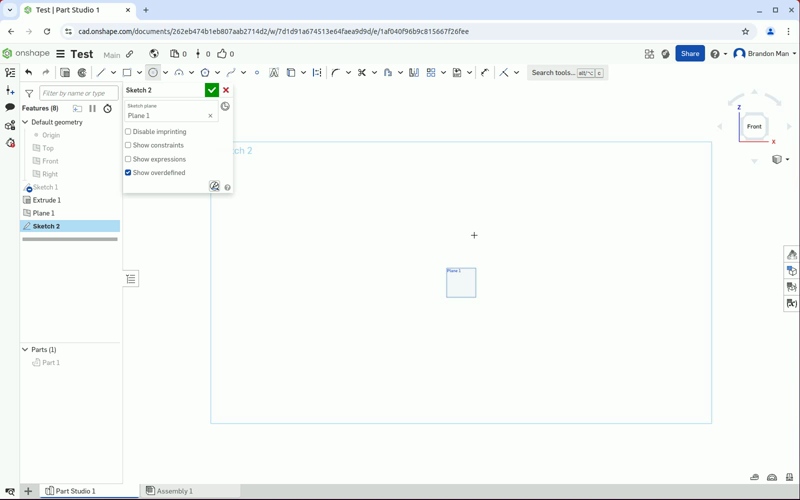
key_up(shift)
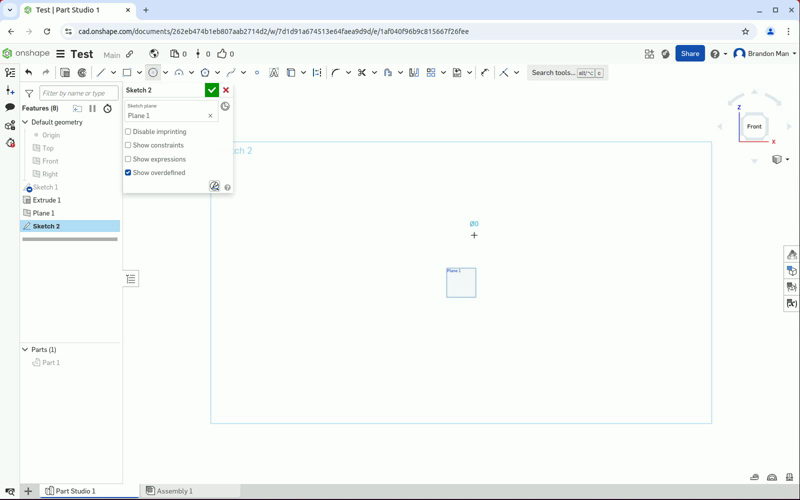
mouse_move(478, 234)
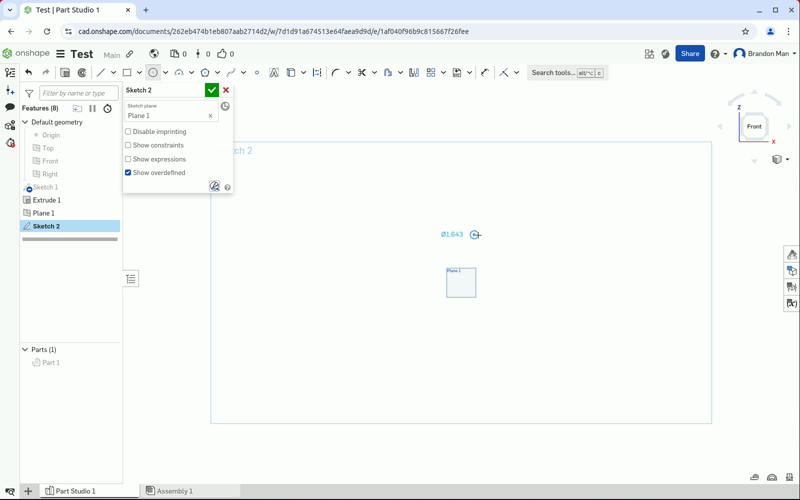
click(478, 234)
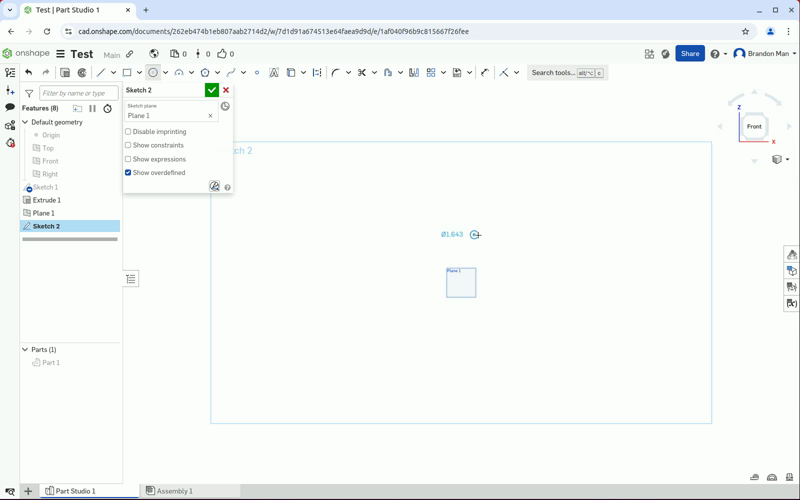
key(esc)
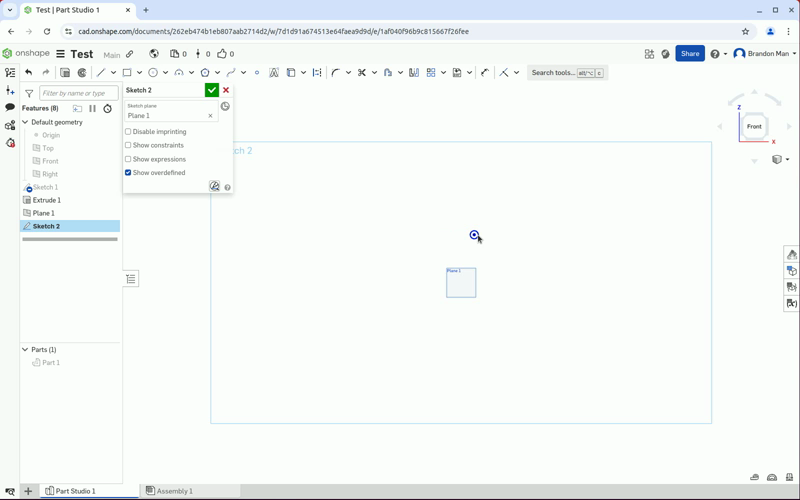
mouse_move(473, 237)
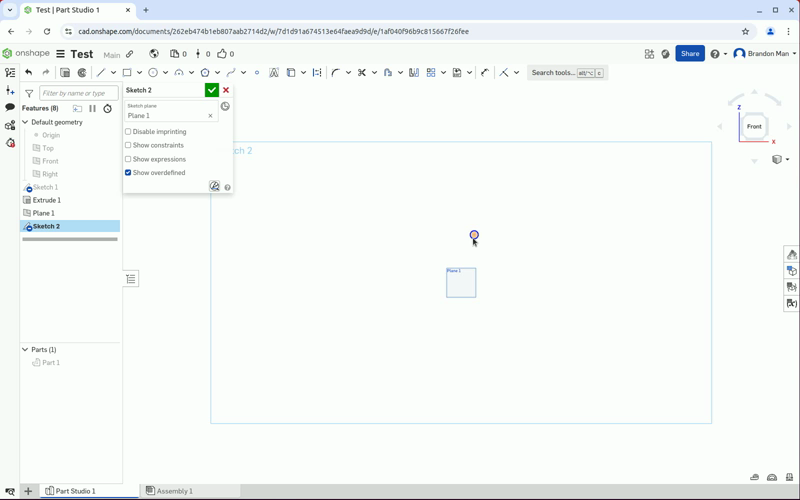
scroll(6)
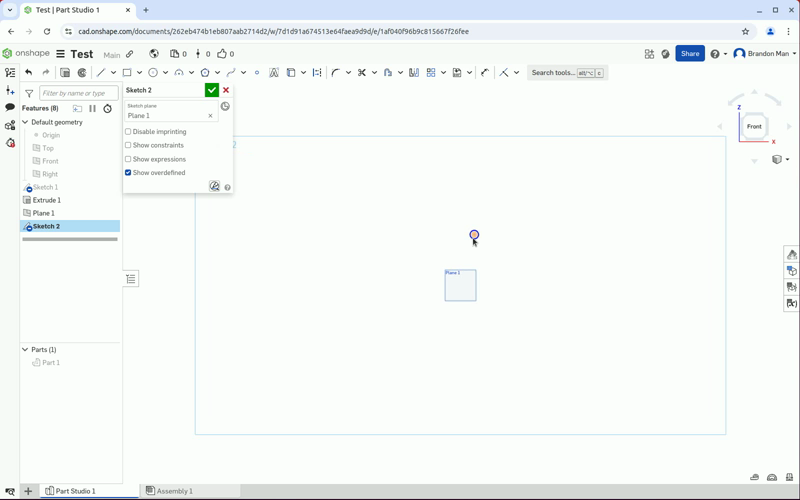
scroll(6)
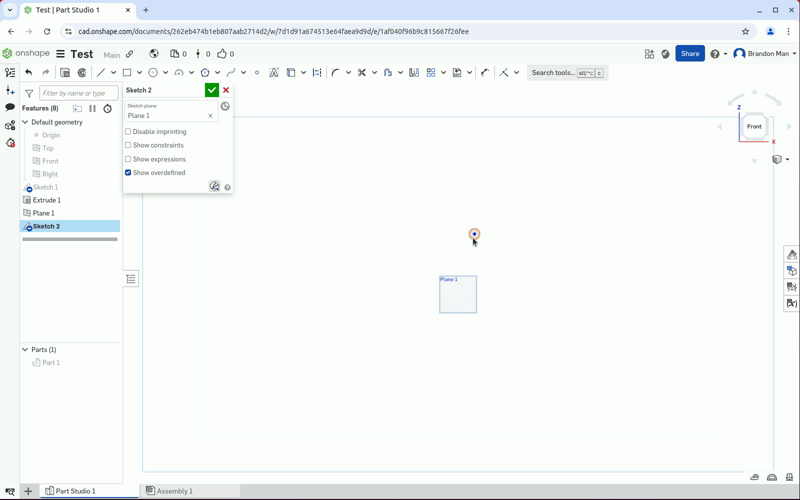
scroll(6)
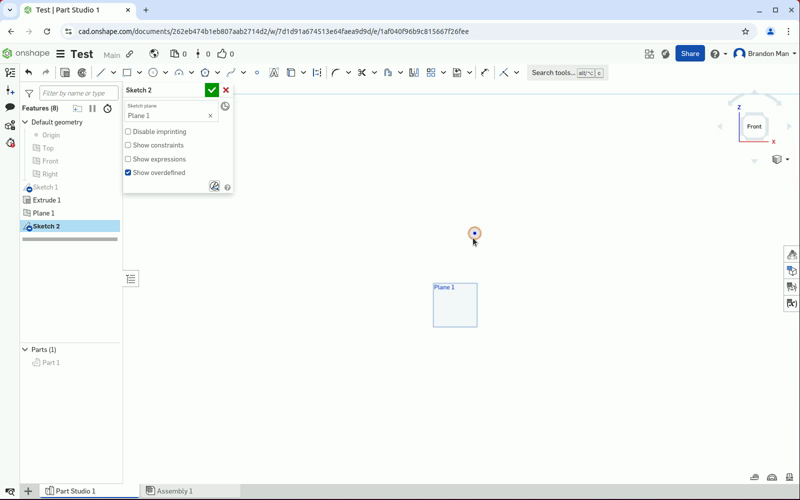
scroll(6)
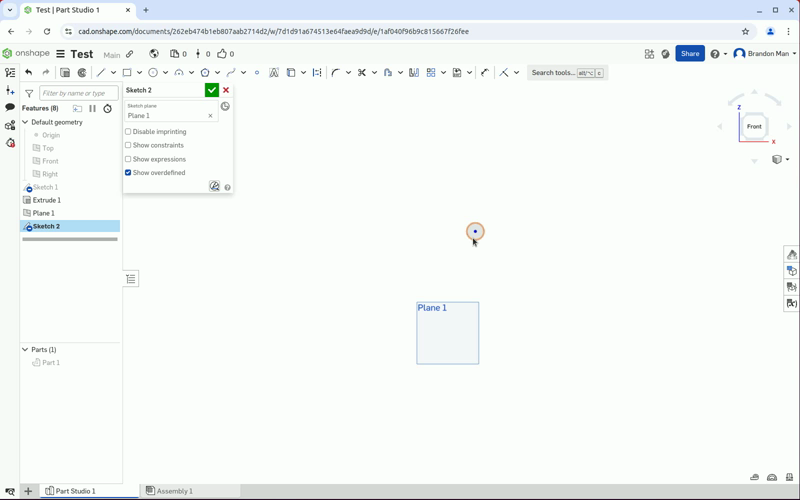
scroll(6)
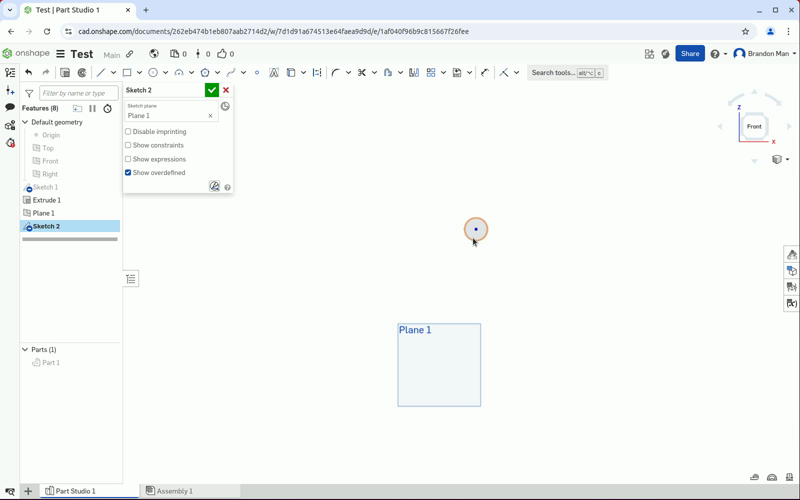
scroll(6)
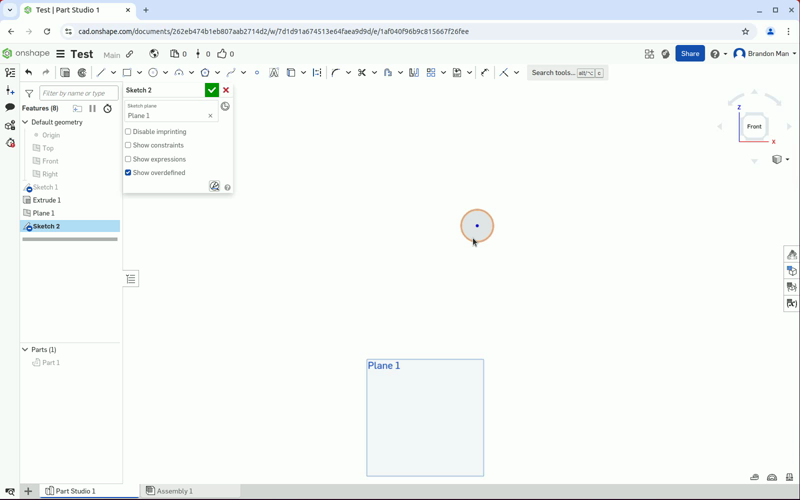
scroll(6)
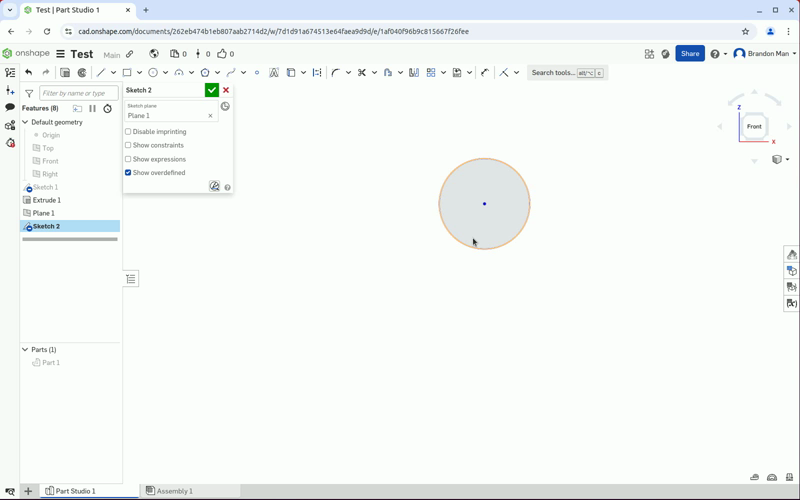
click(473, 237)
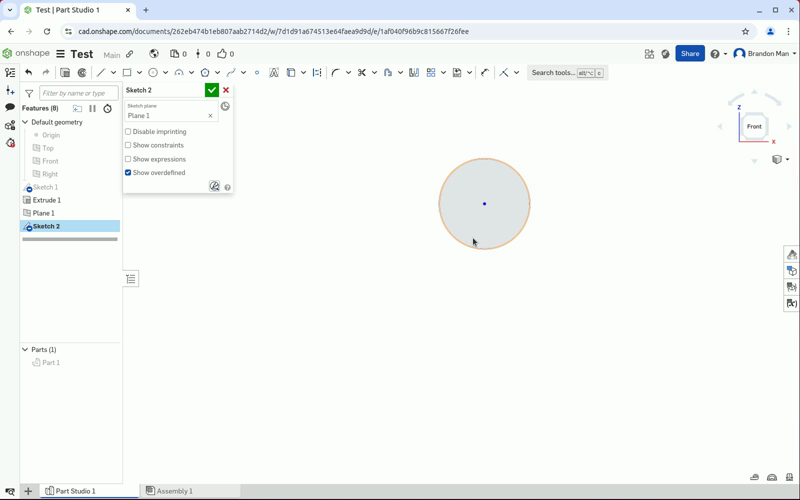
scroll(-6)
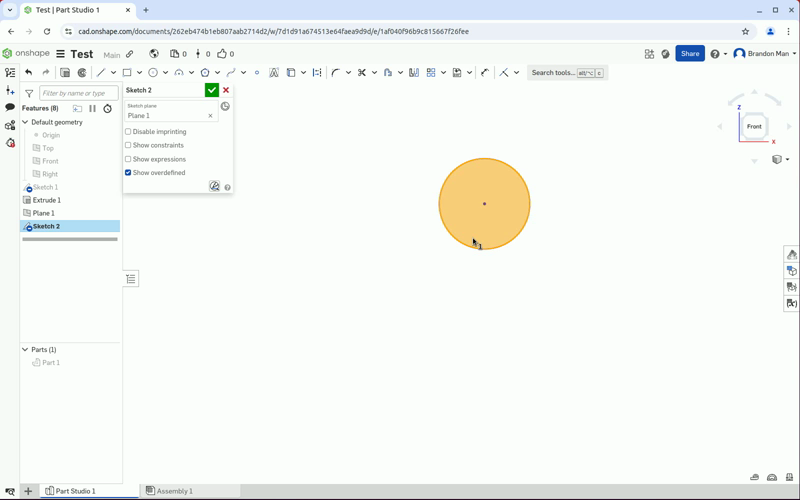
scroll(-6)
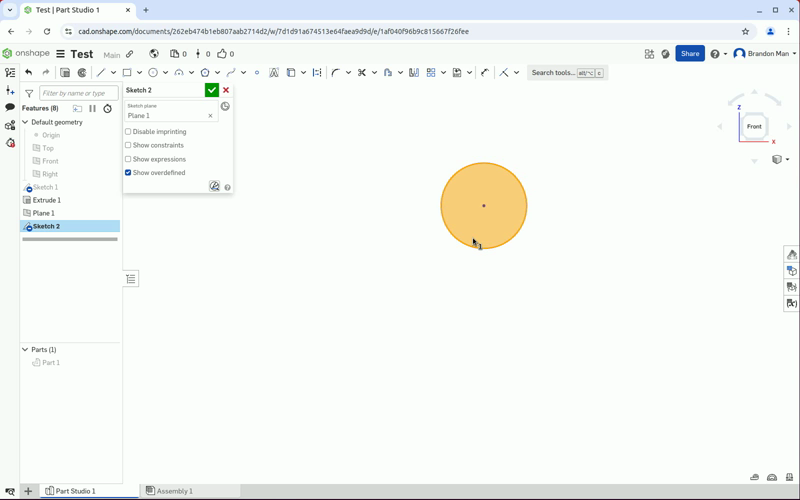
scroll(-6)
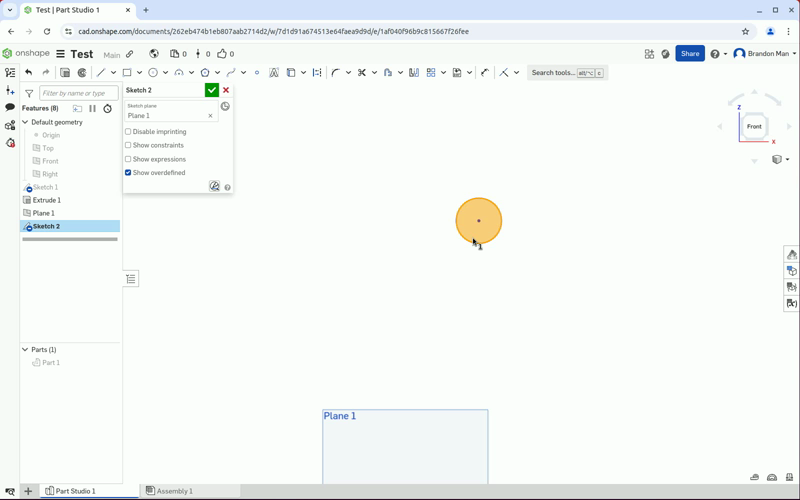
scroll(-6)
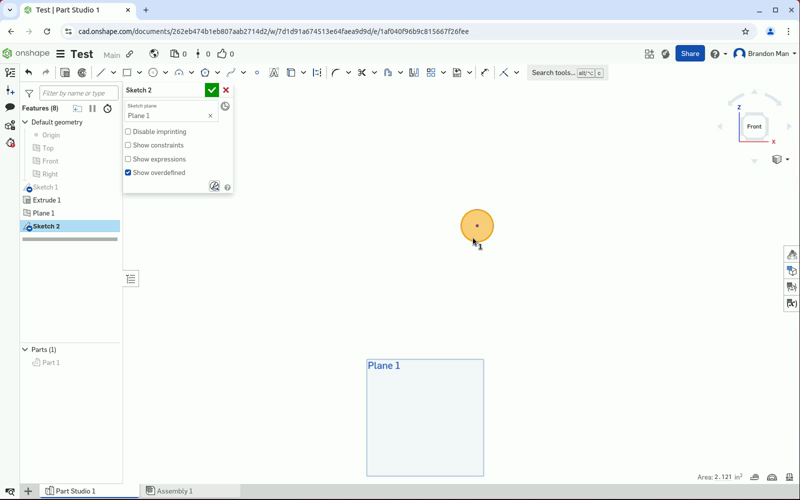
scroll(-6)
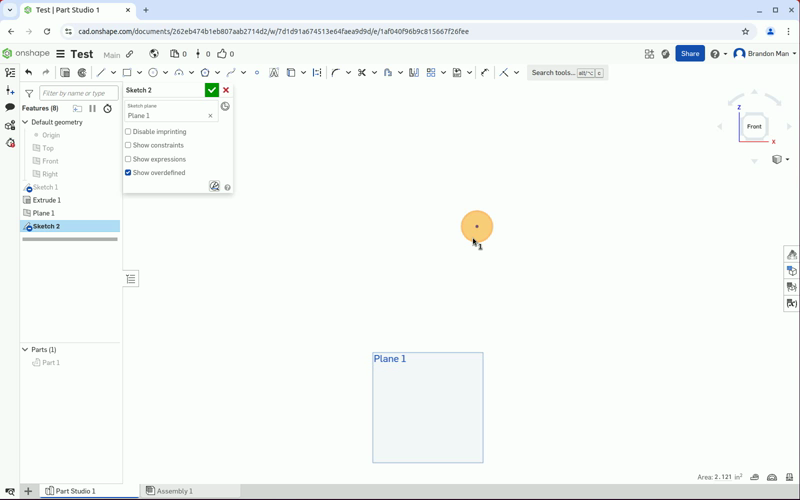
scroll(-6)
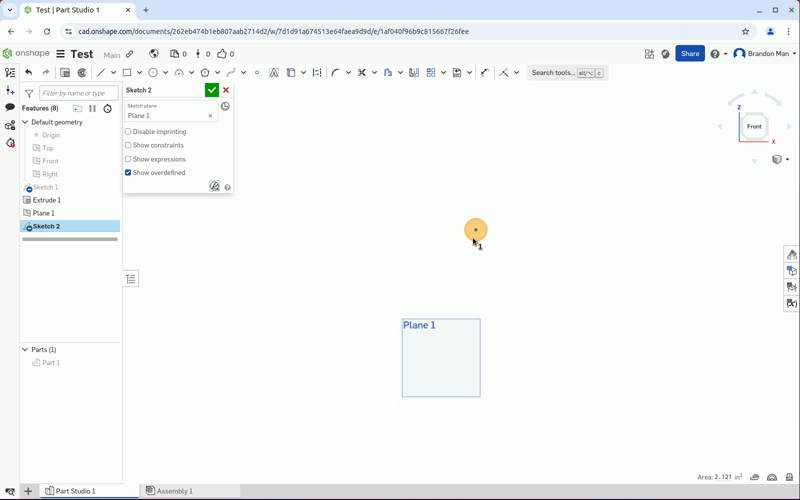
scroll(-6)
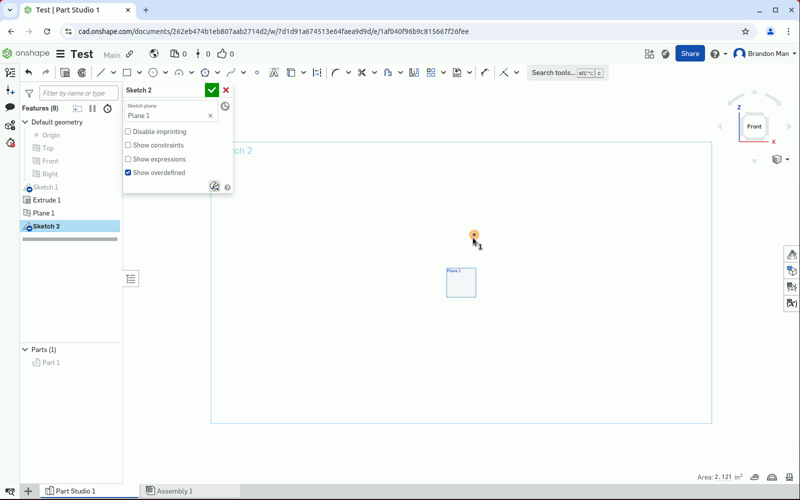
mouse_move(73, 352)
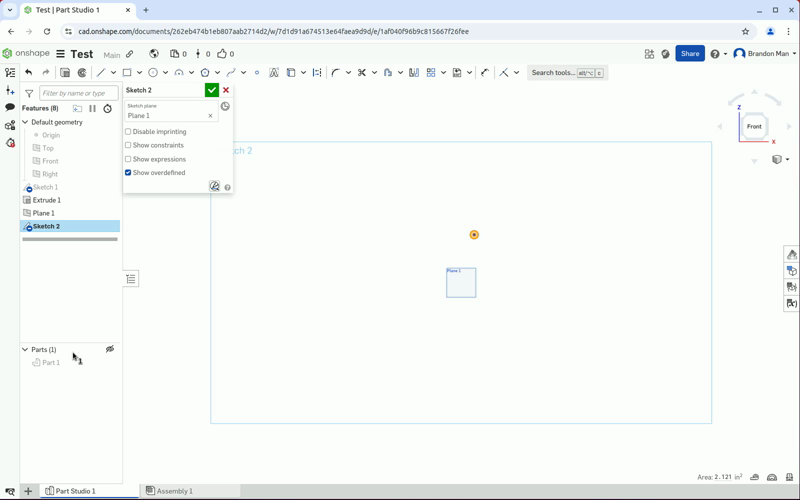
key(shift+y)
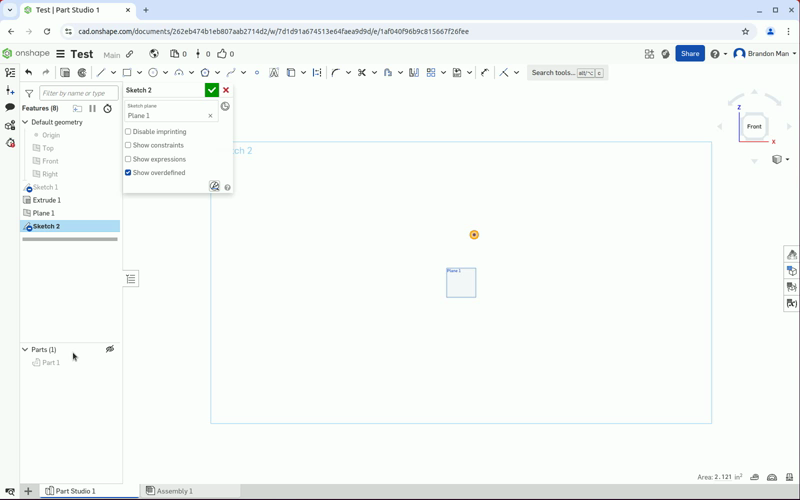
key(shift+e)
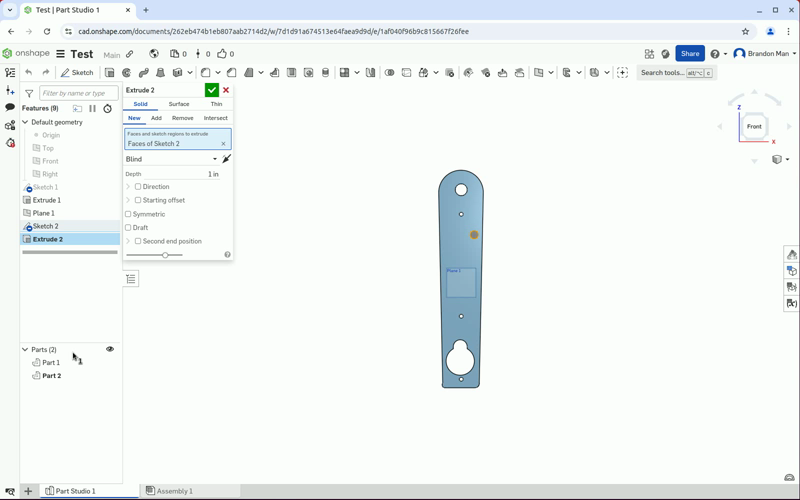
mouse_move(143, 106)
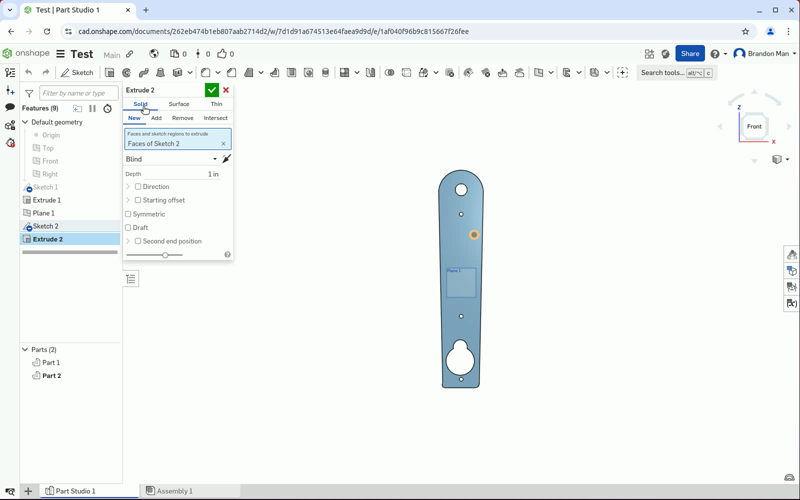
click(143, 106)
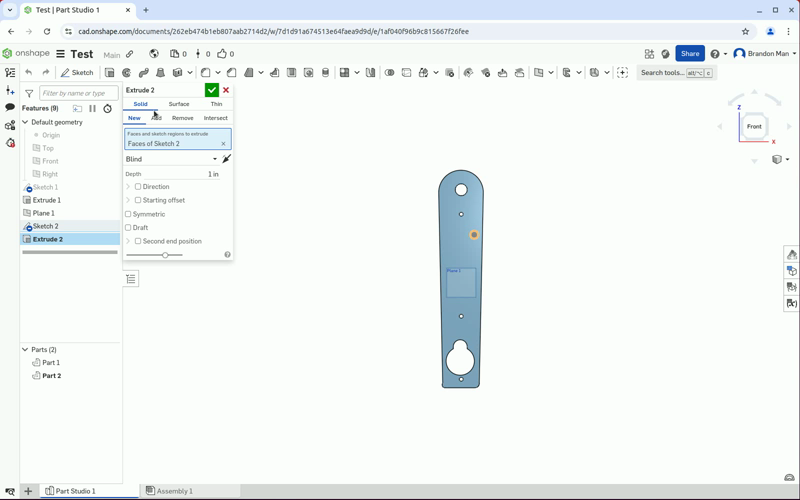
mouse_move(186, 120)
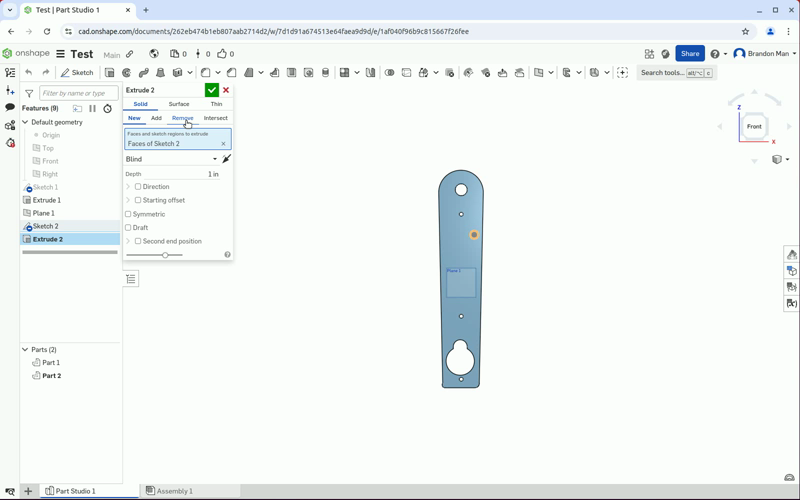
click(186, 120)
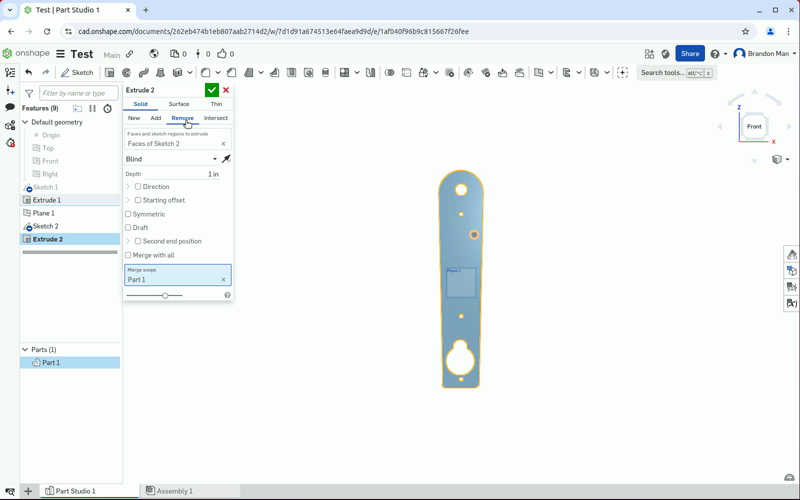
key(tab, 4)
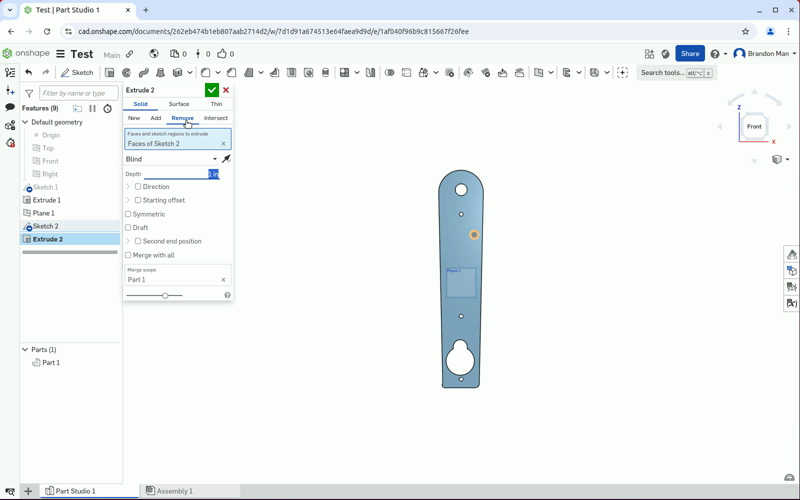
text(1.444)
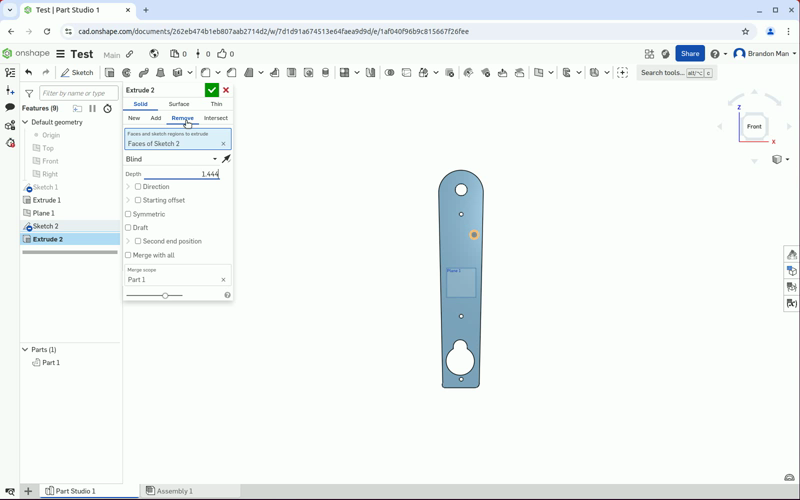
key(tab, 6)
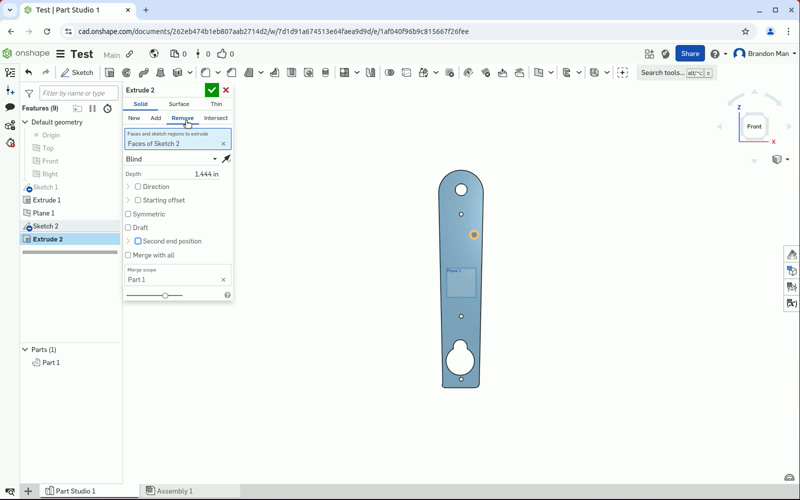
key(space)
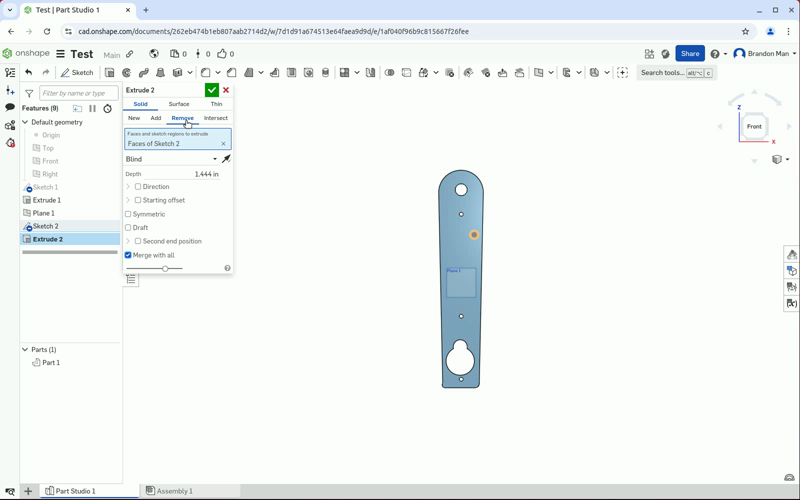
key(enter)
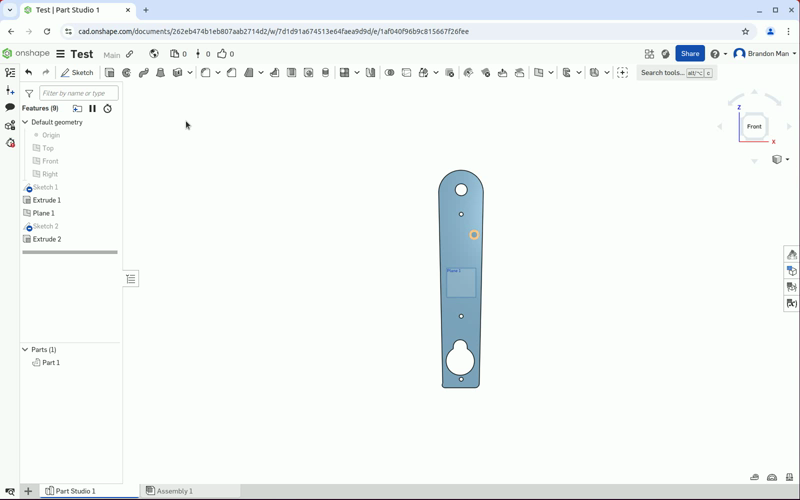
key(shift+h)
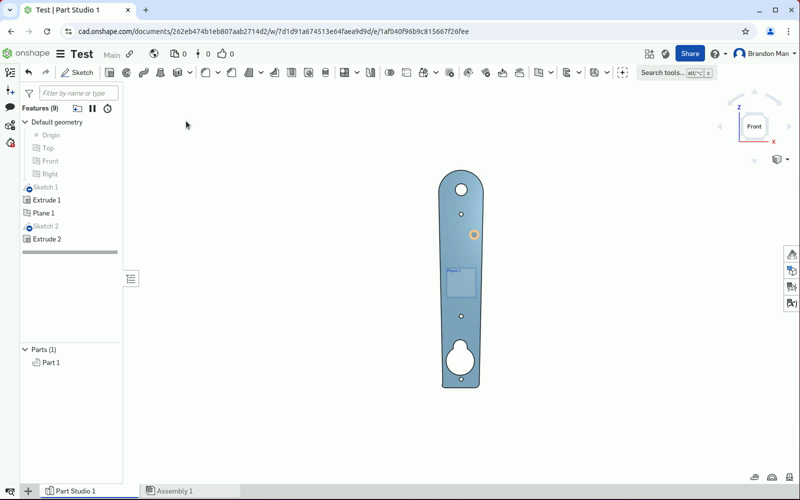
key(shift+h)
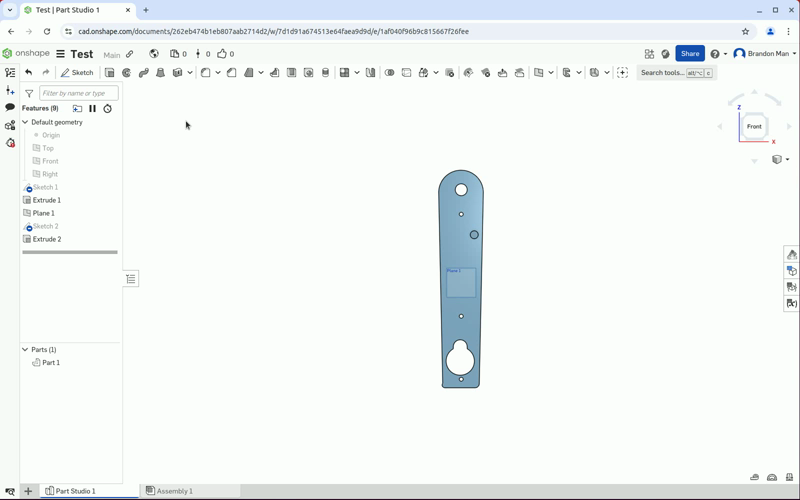
mouse_move(73, 189)
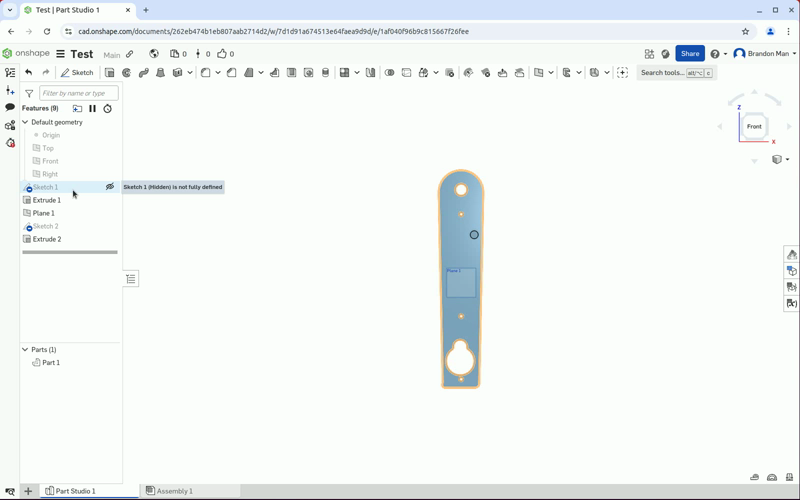
click(73, 189)
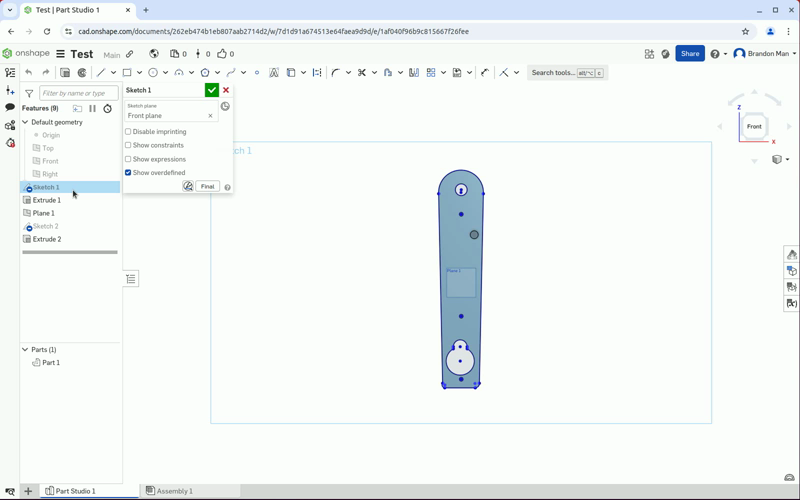
mouse_move(229, 92)
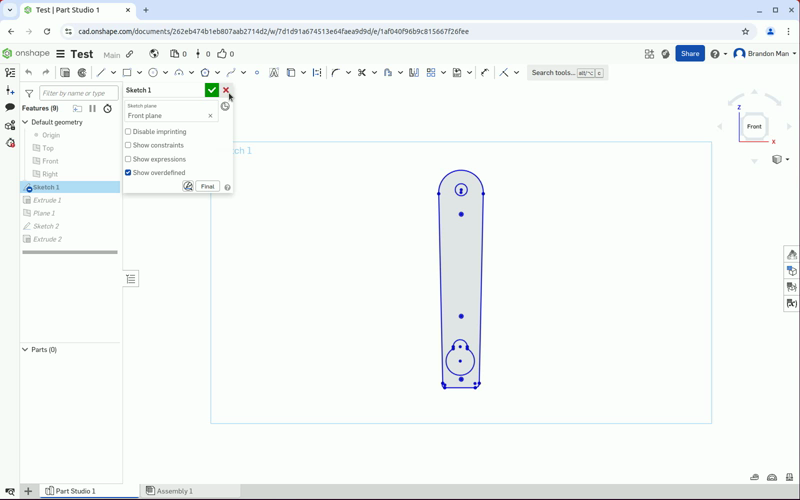
click(229, 92)
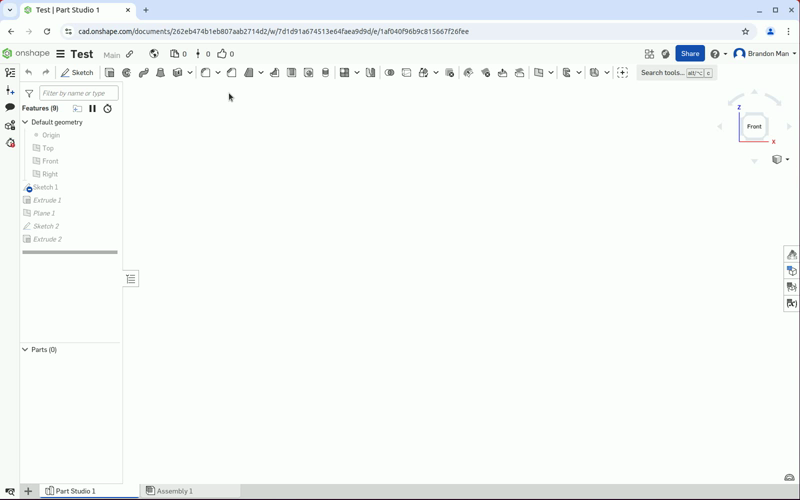
key(shift+s)
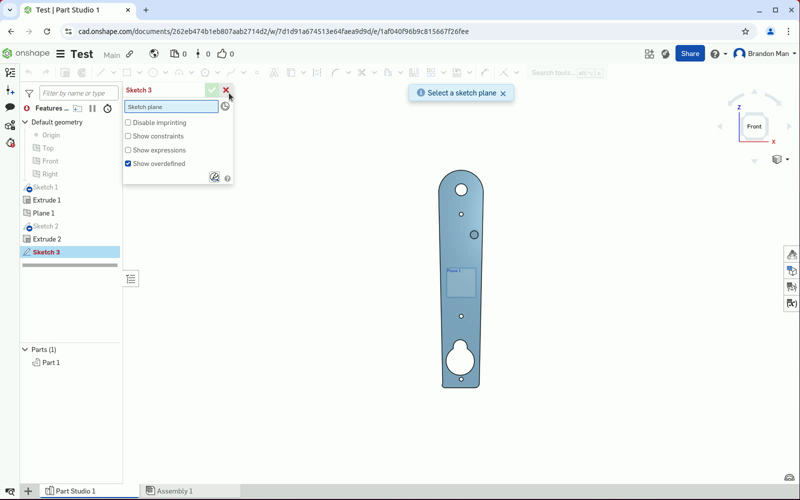
mouse_move(73, 215)
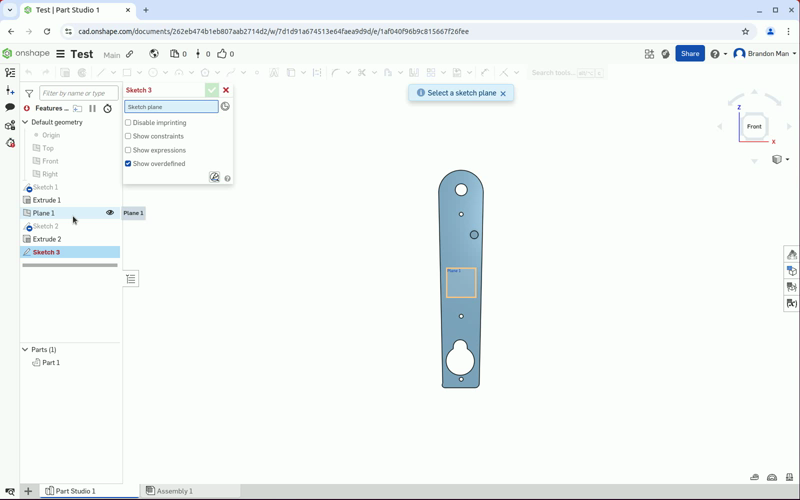
click(73, 215)
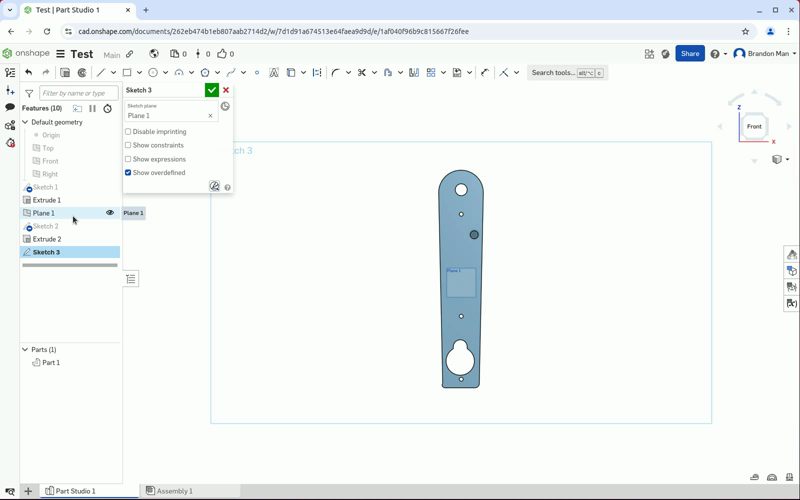
mouse_move(73, 352)
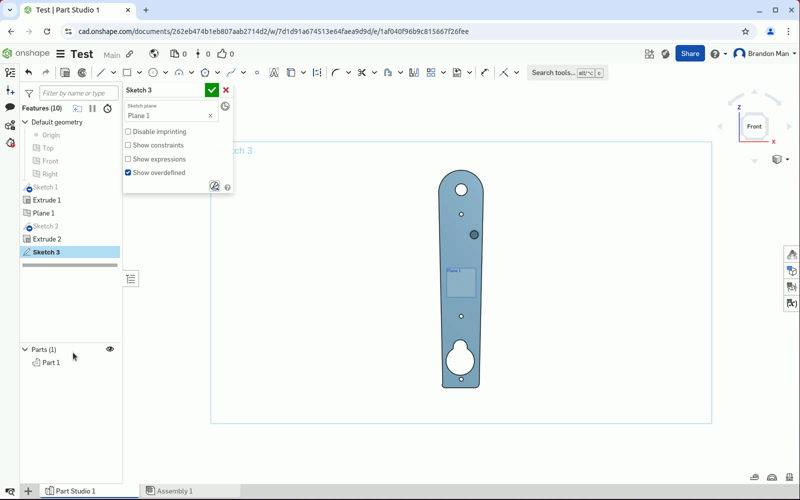
key(y)
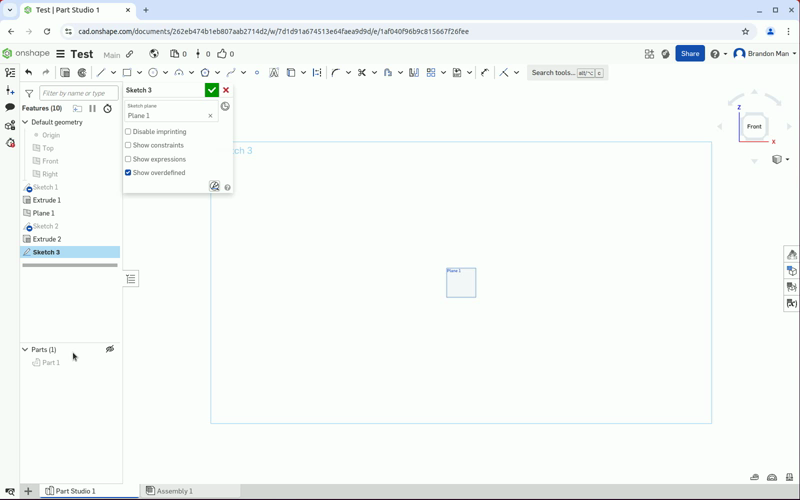
key(c)
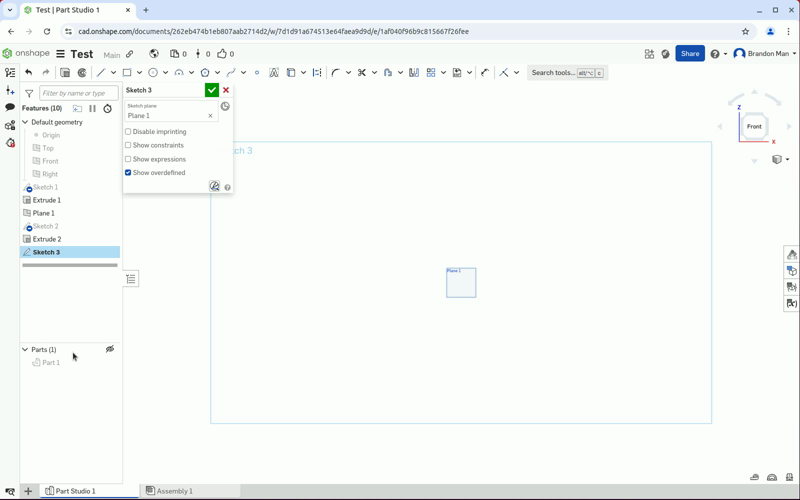
key_down(shift)
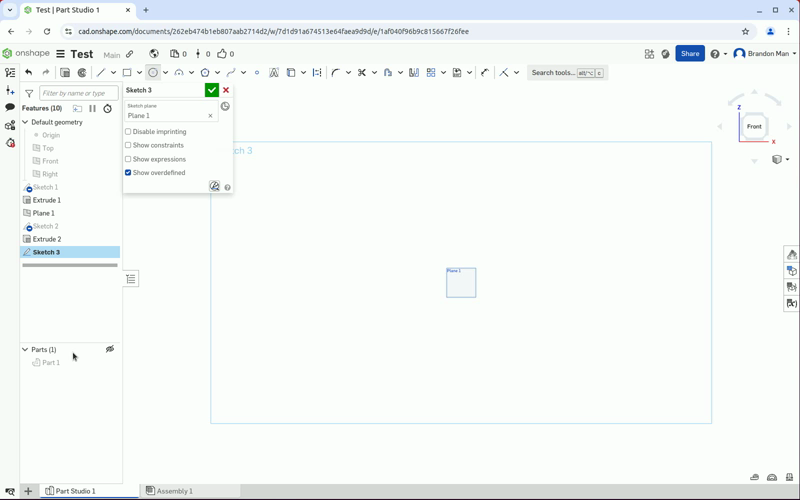
mouse_move(474, 305)
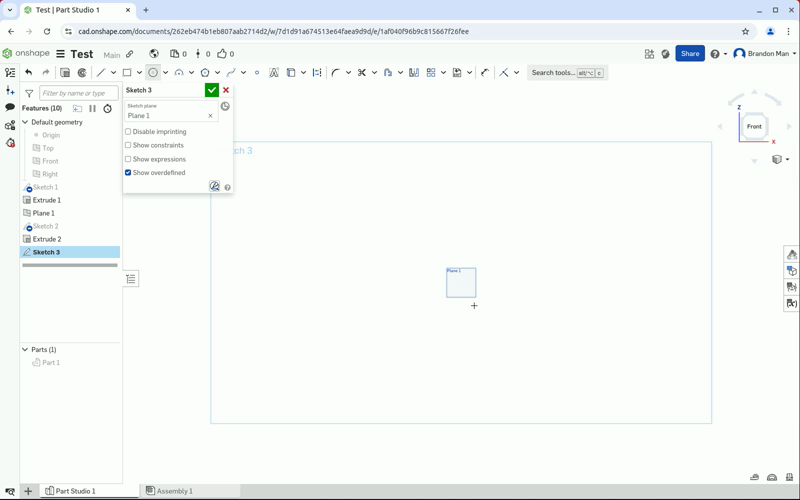
click(474, 305)
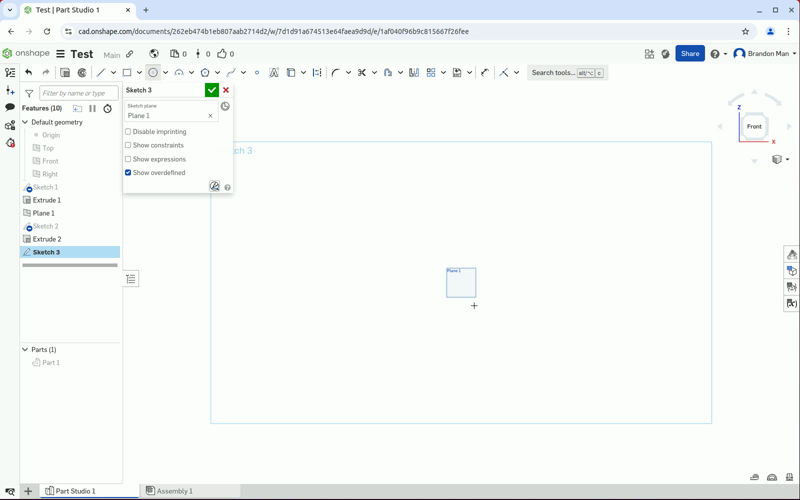
key_up(shift)
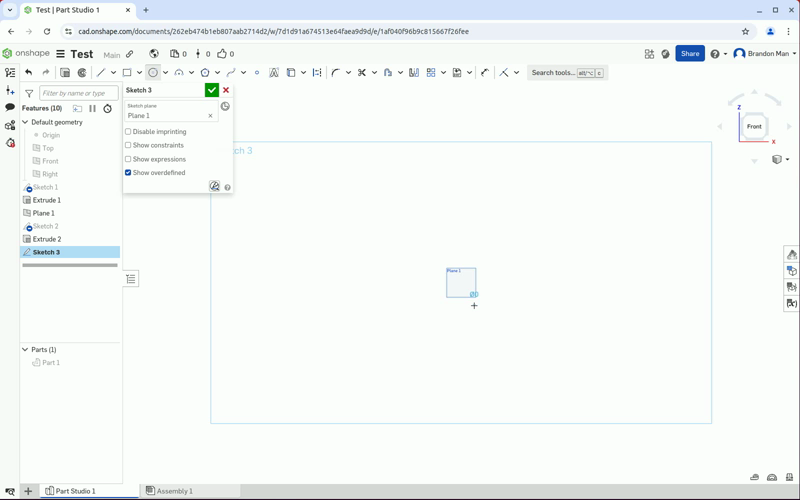
mouse_move(478, 305)
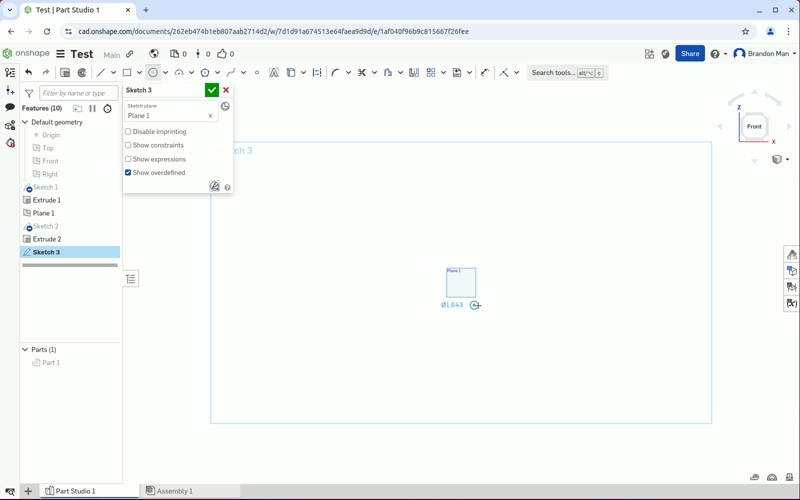
click(478, 305)
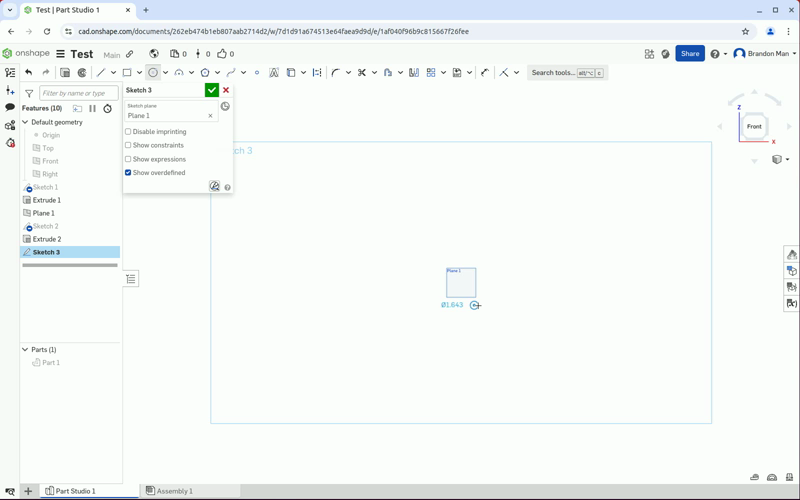
key(esc)
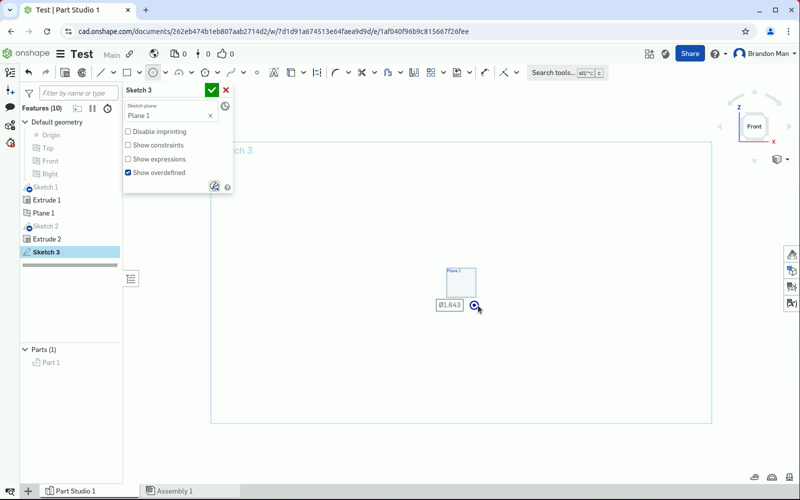
mouse_move(472, 304)
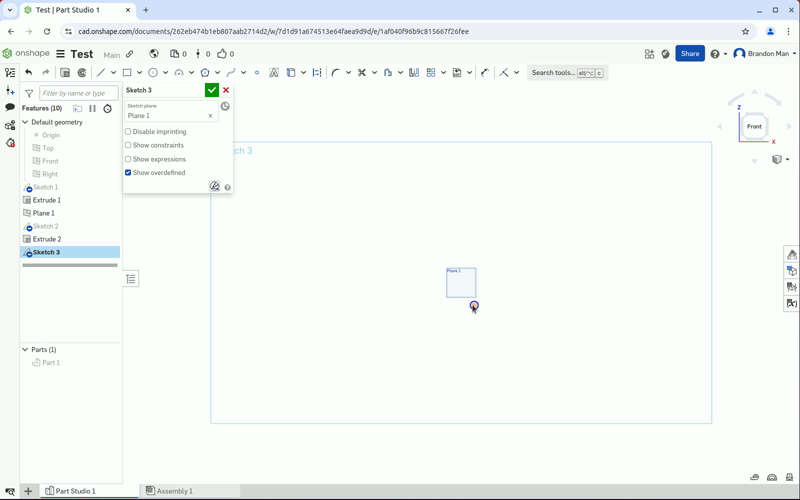
scroll(6)
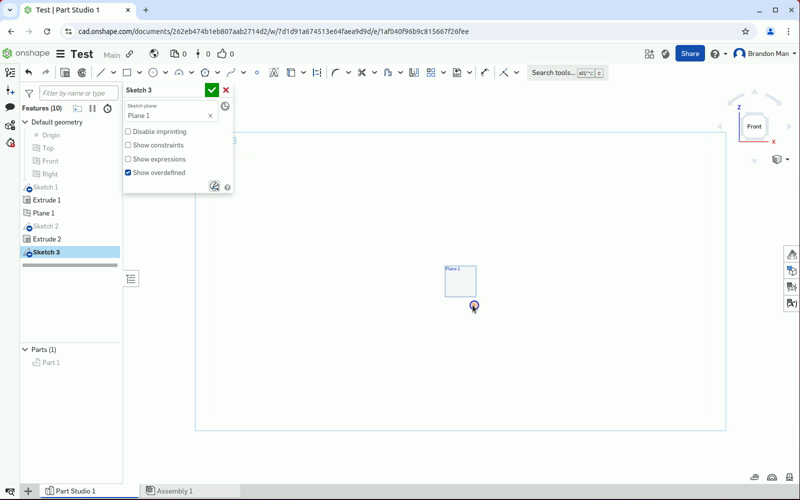
scroll(6)
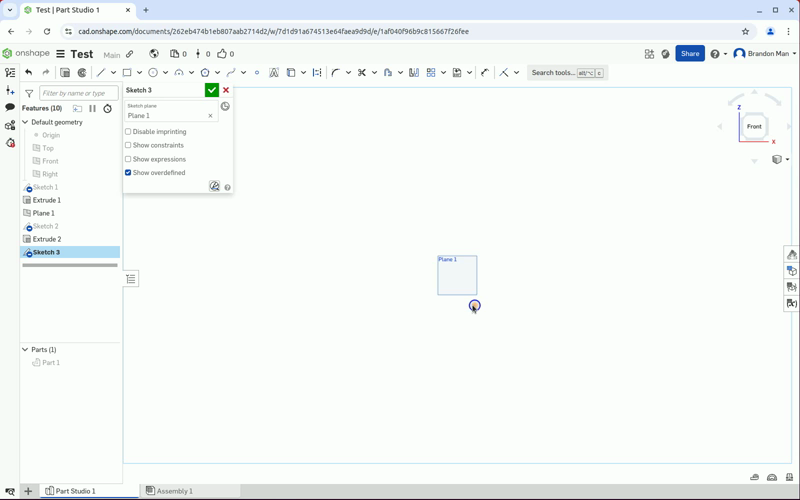
scroll(6)
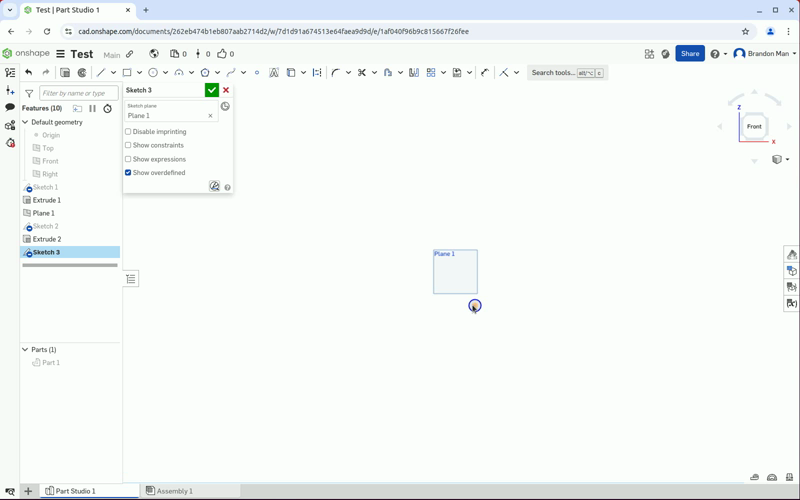
scroll(6)
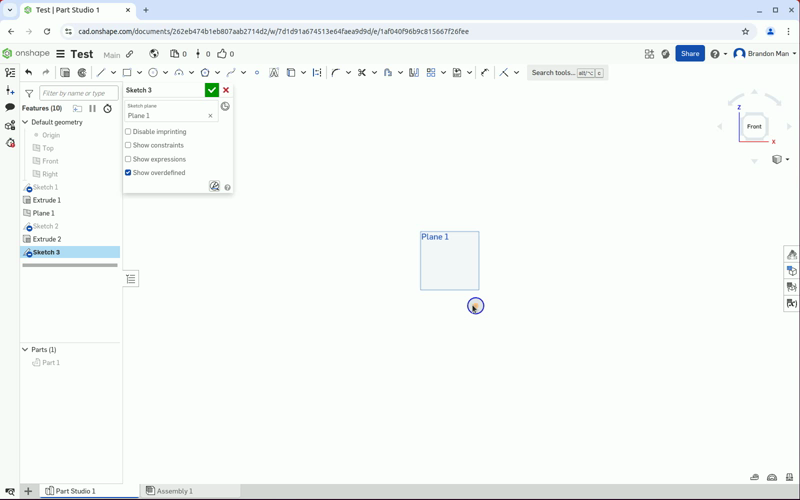
scroll(6)
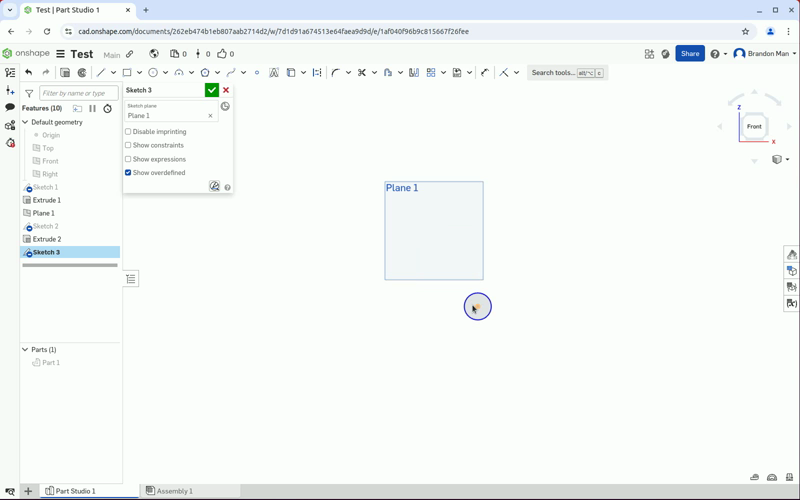
scroll(6)
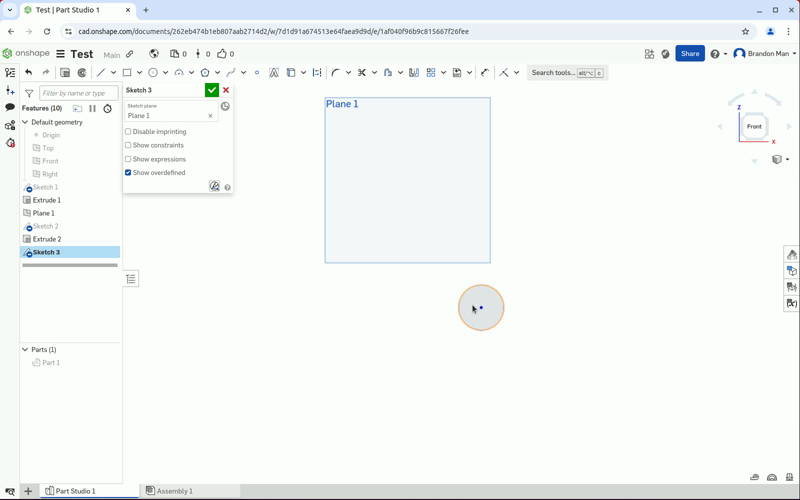
scroll(6)
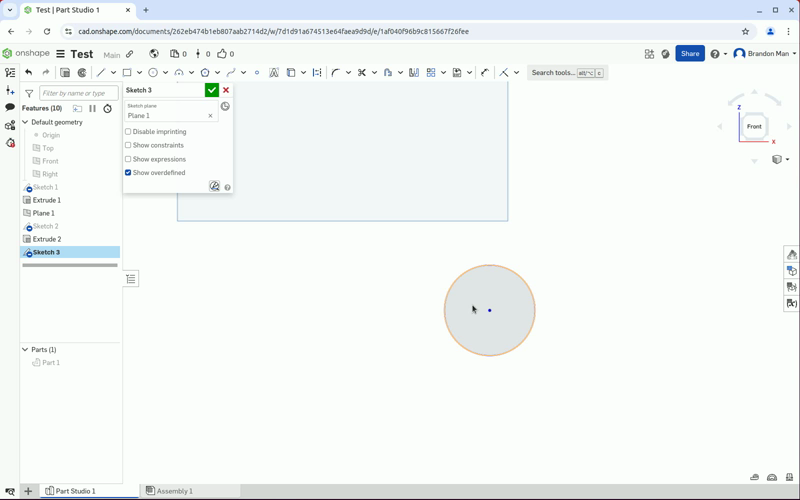
click(472, 304)
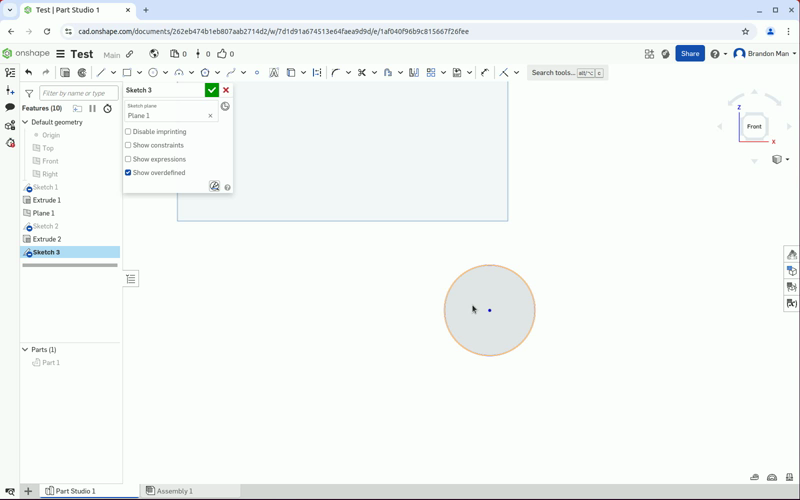
scroll(-6)
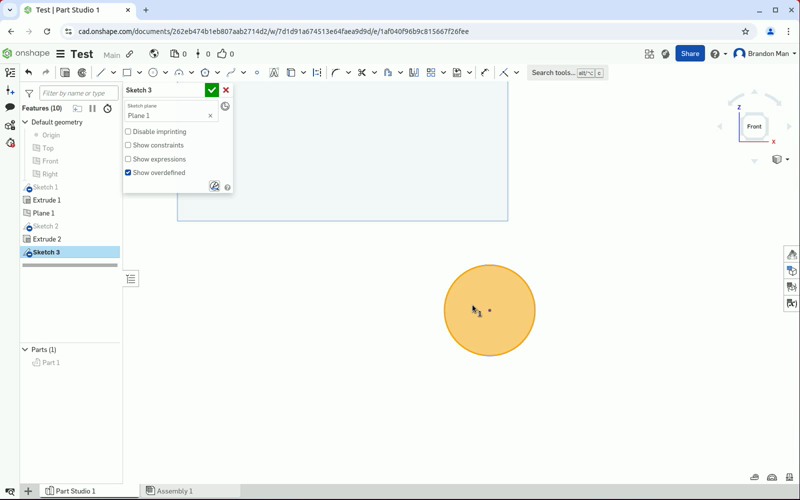
scroll(-6)
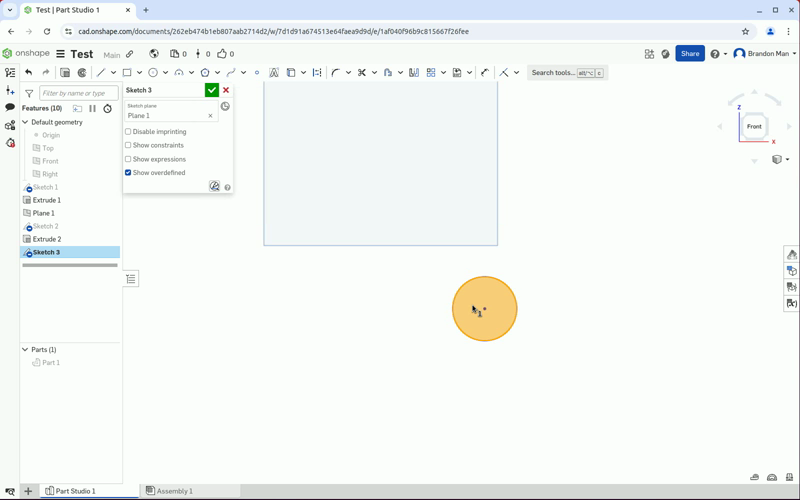
scroll(-6)
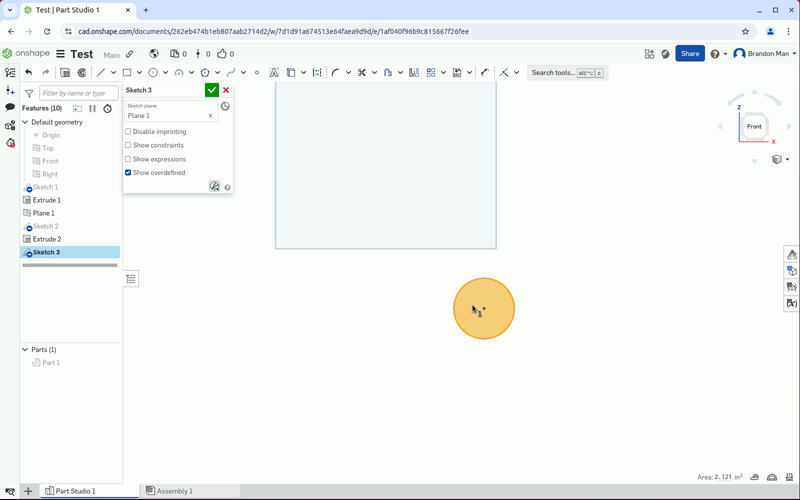
scroll(-6)
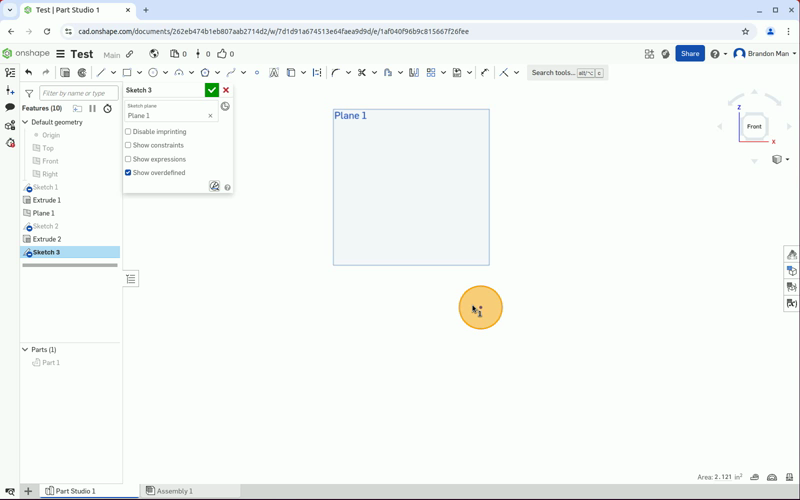
scroll(-6)
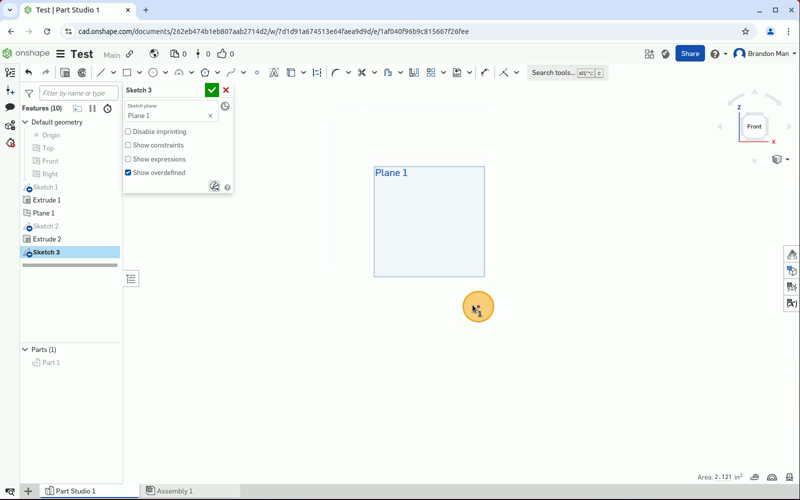
scroll(-6)
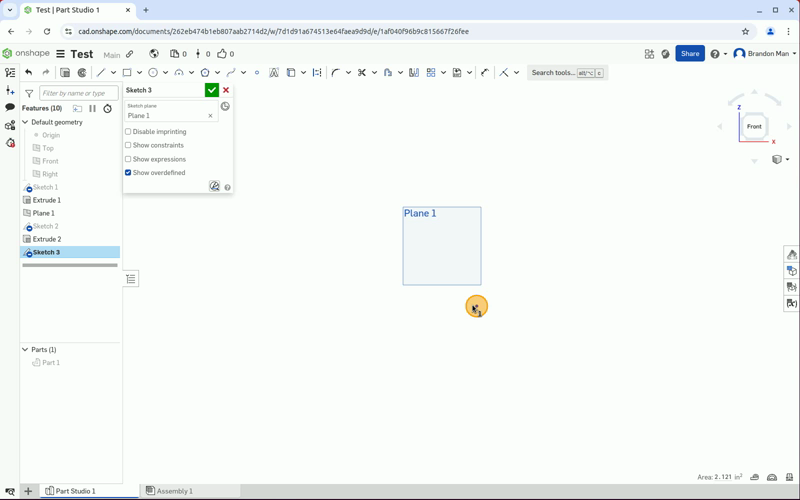
scroll(-6)
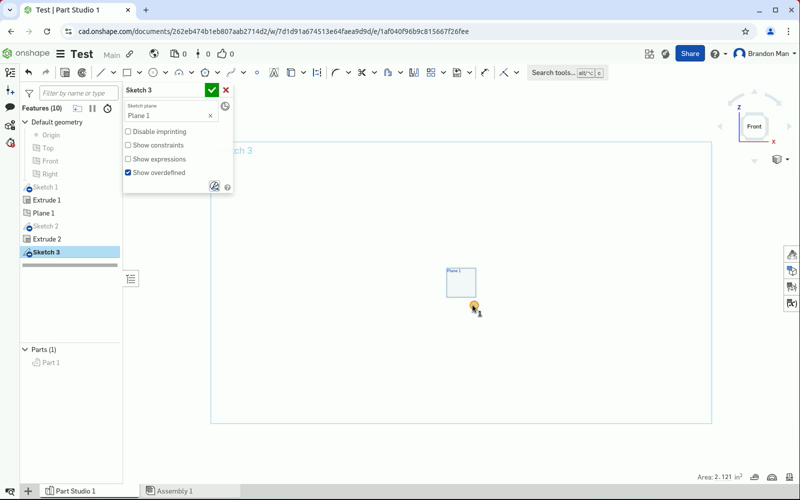
mouse_move(73, 352)
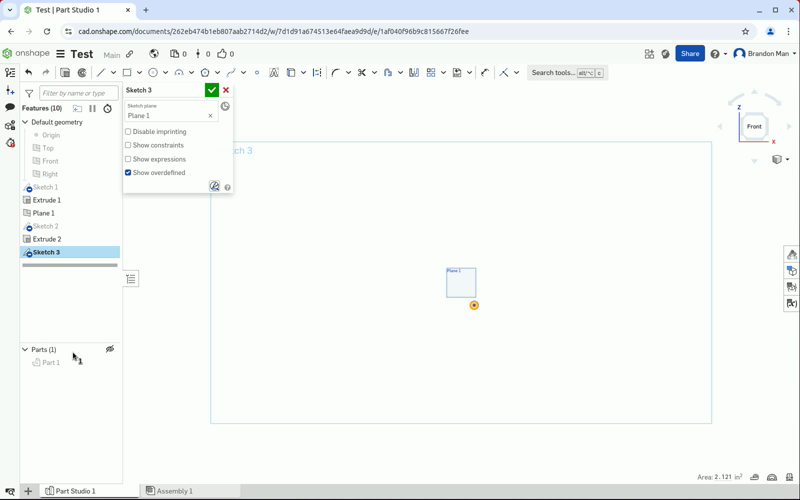
key(shift+y)
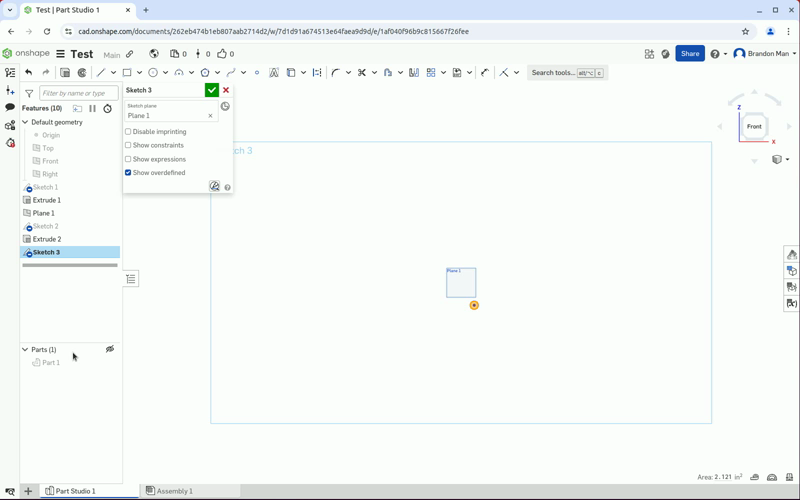
key(shift+e)
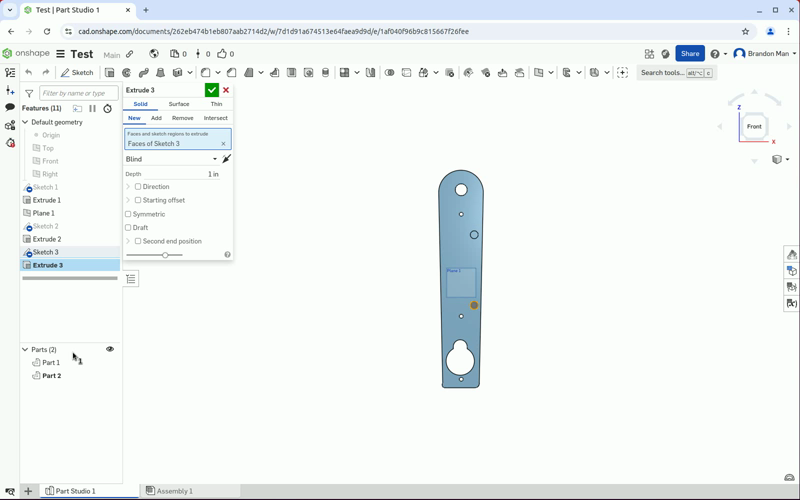
mouse_move(143, 106)
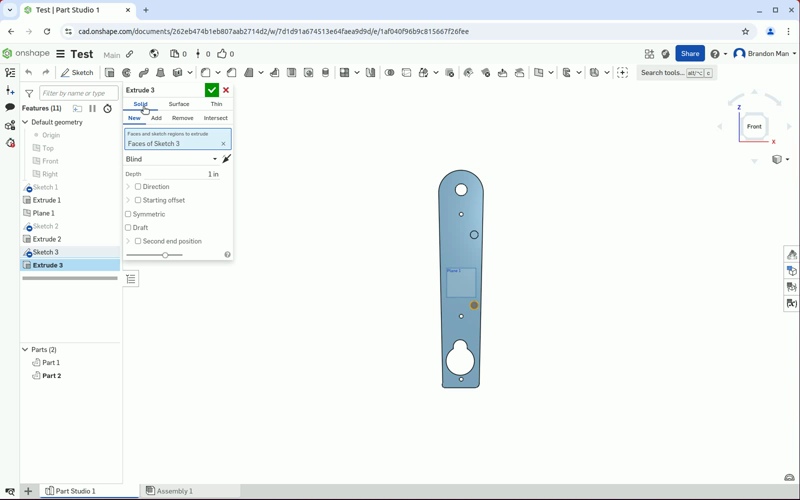
click(143, 106)
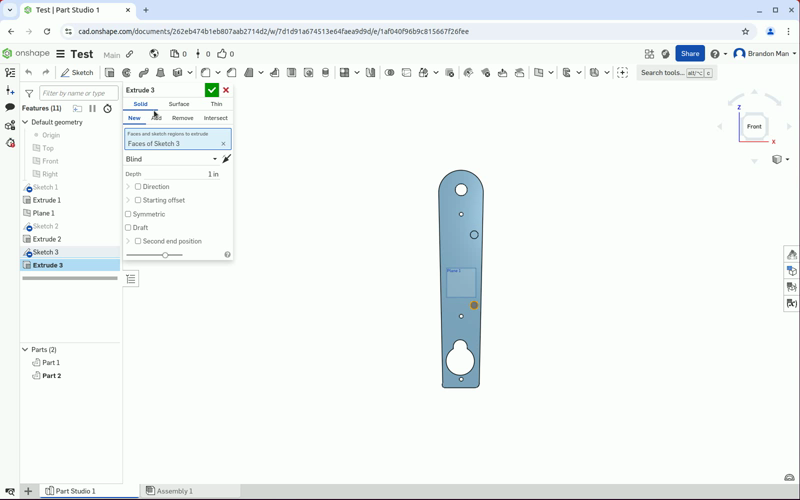
mouse_move(186, 120)
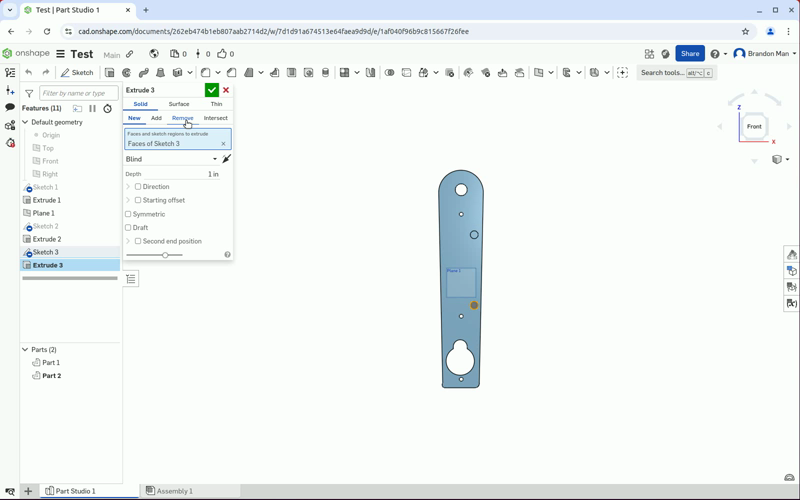
click(186, 120)
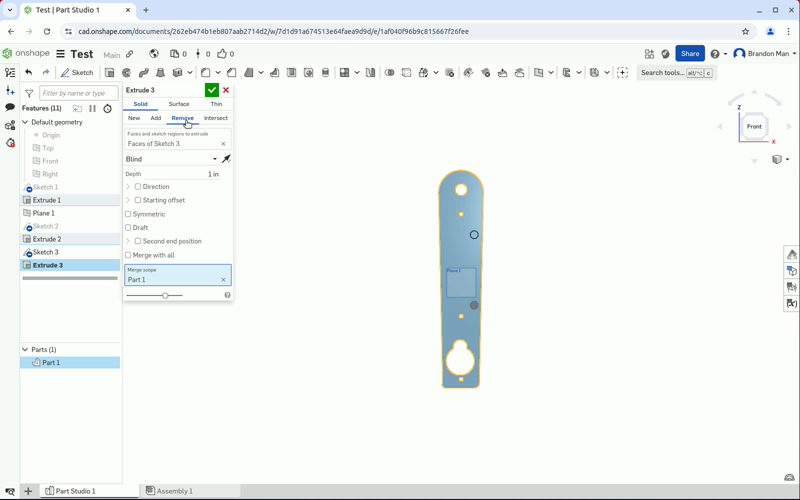
key(tab, 4)
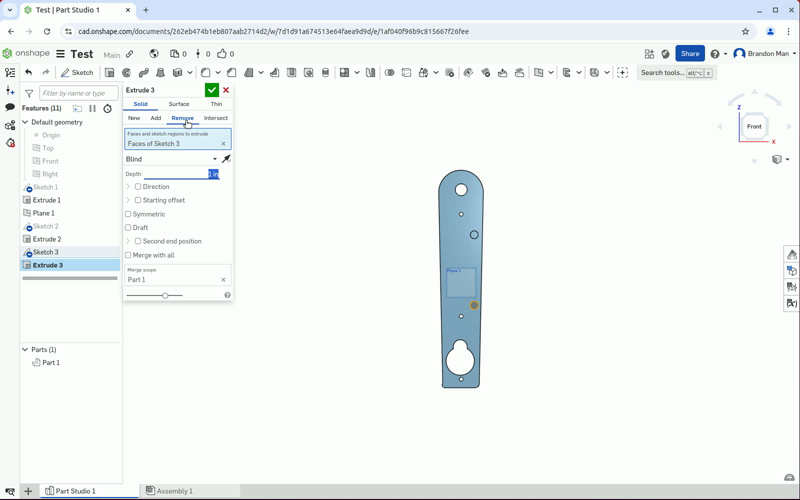
text(1.444)
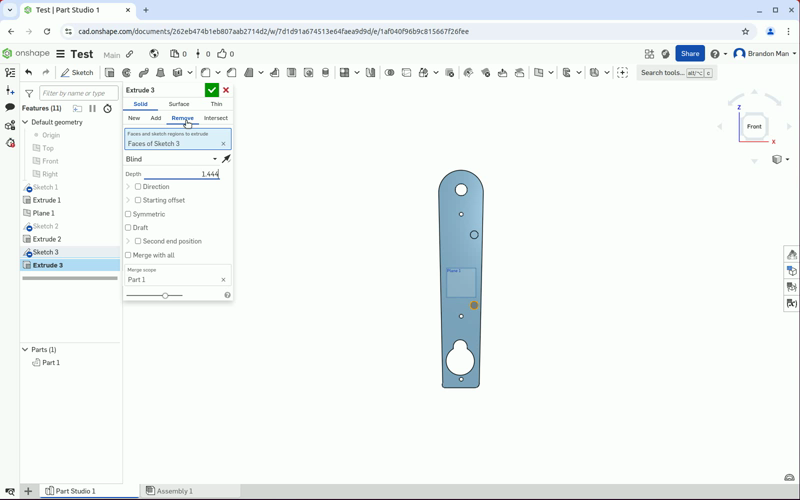
key(tab, 6)
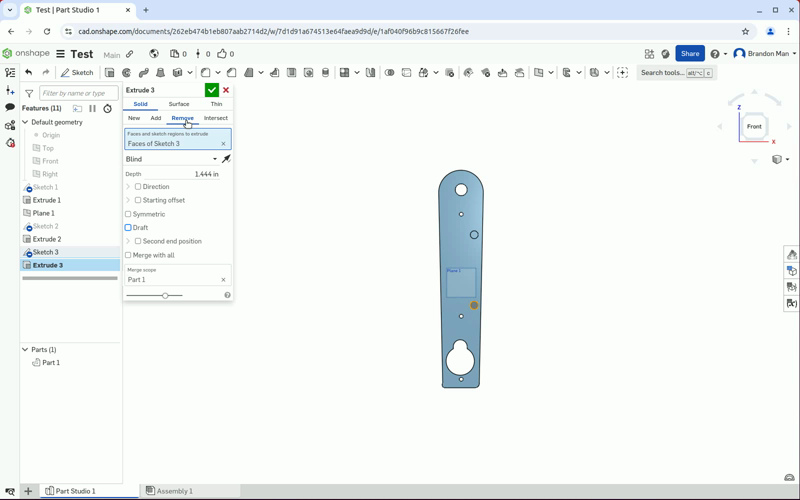
key(space)
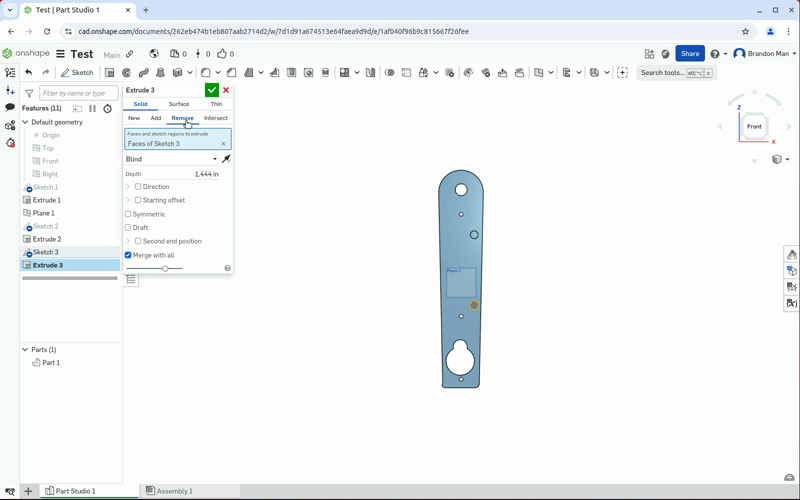
key(enter)
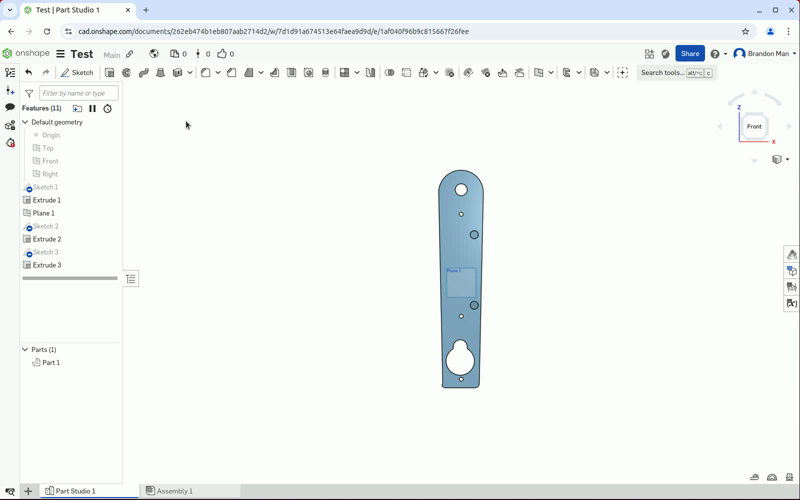
key(shift+h)
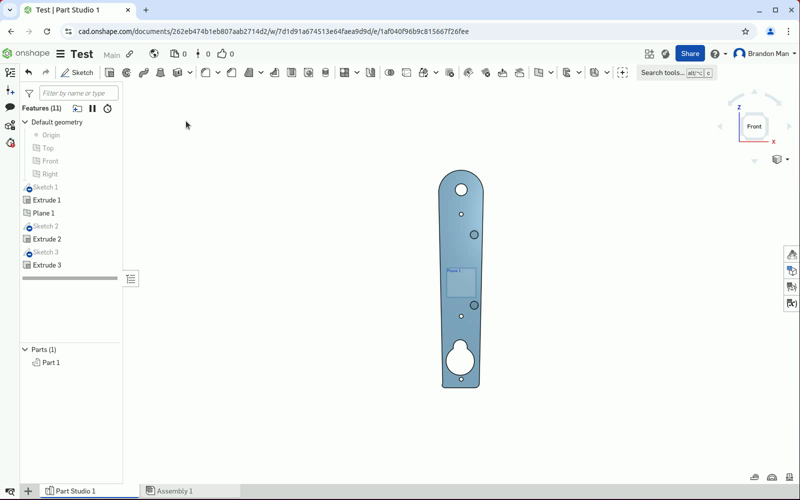
key(shift+h)
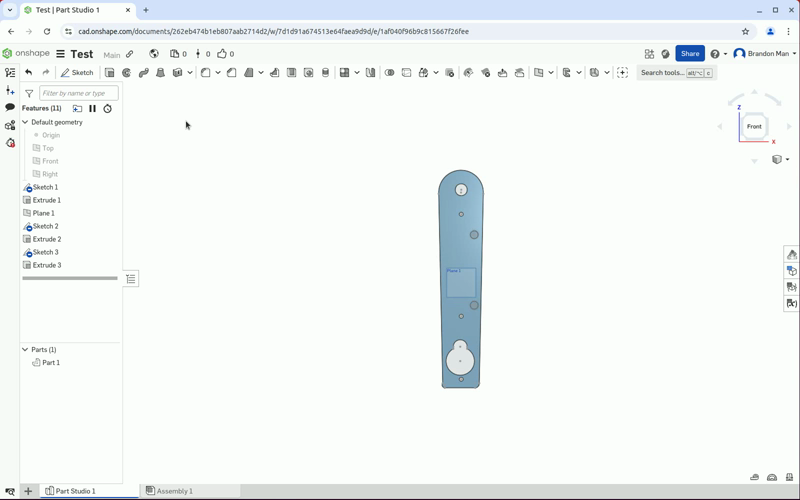
key(shift+7)
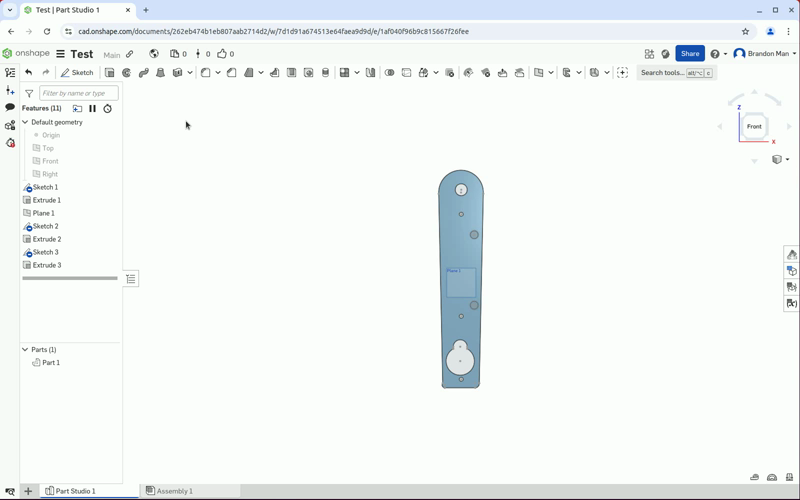
key(left, 2)
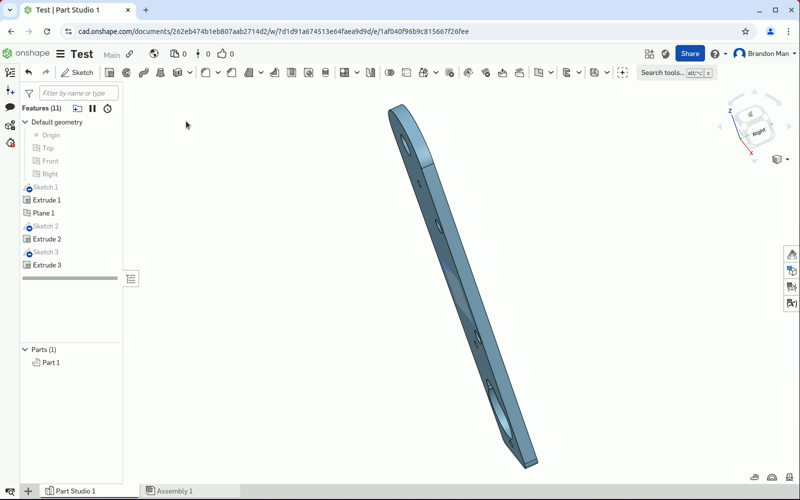
key(down, 2)
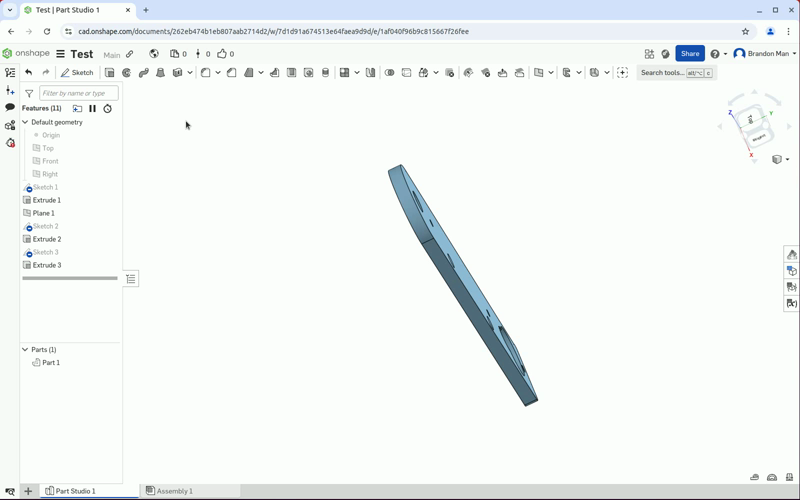
key(up, 2)
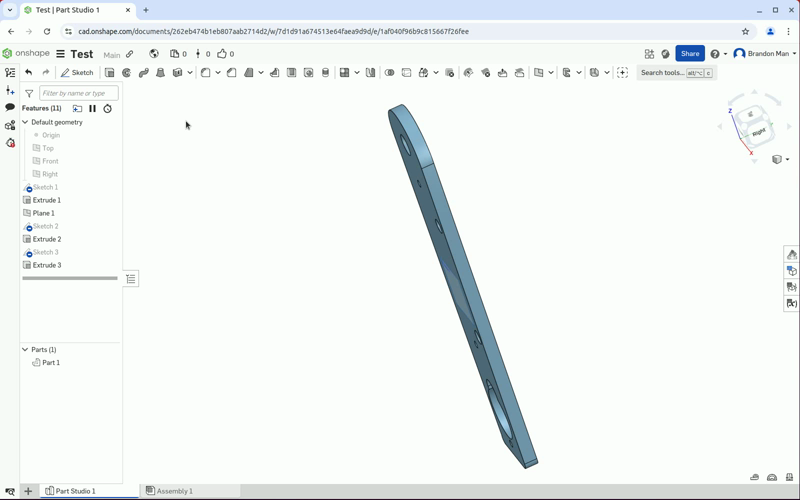
key(right, 2)
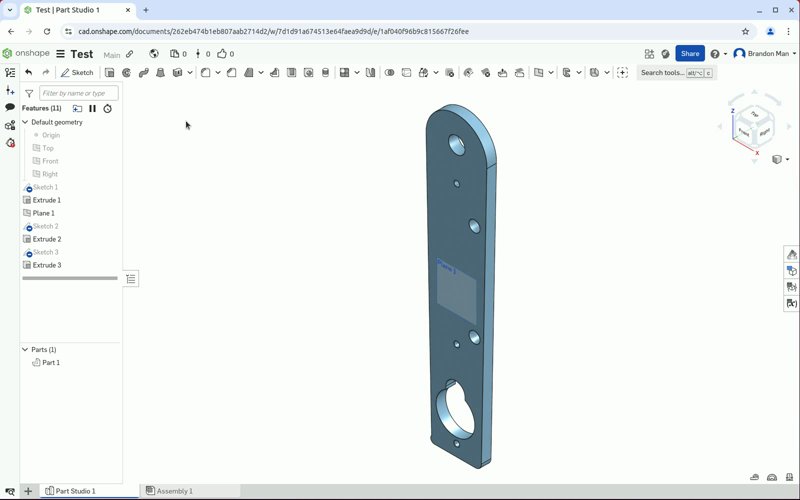
mouse_move(73, 189)
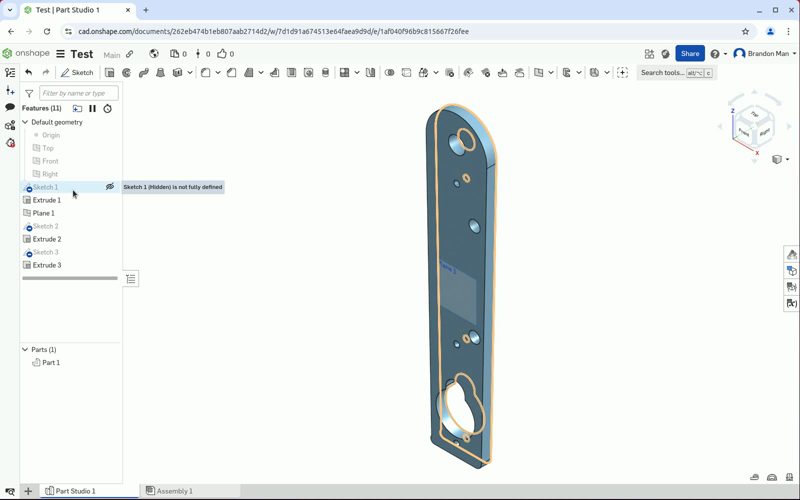
click(73, 189)